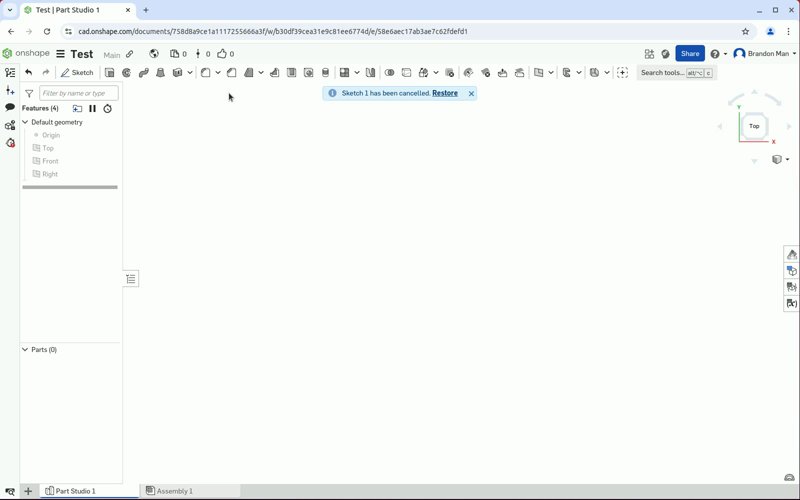
key(shift+h)
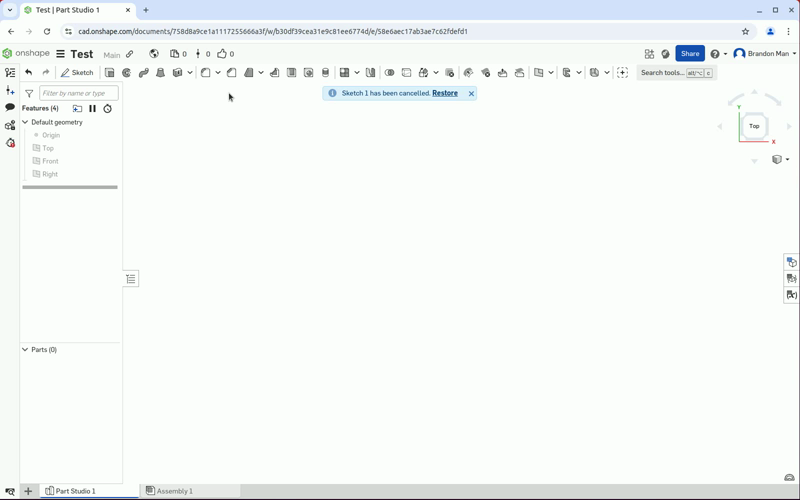
key(shift+s)
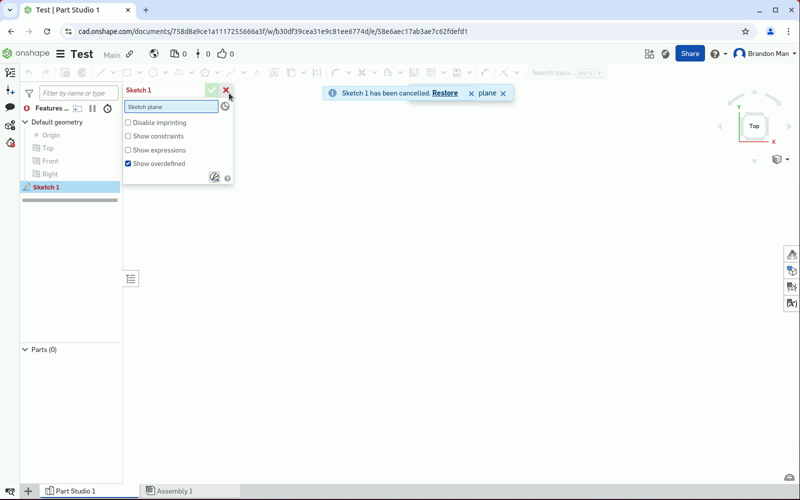
mouse_move(73, 150)
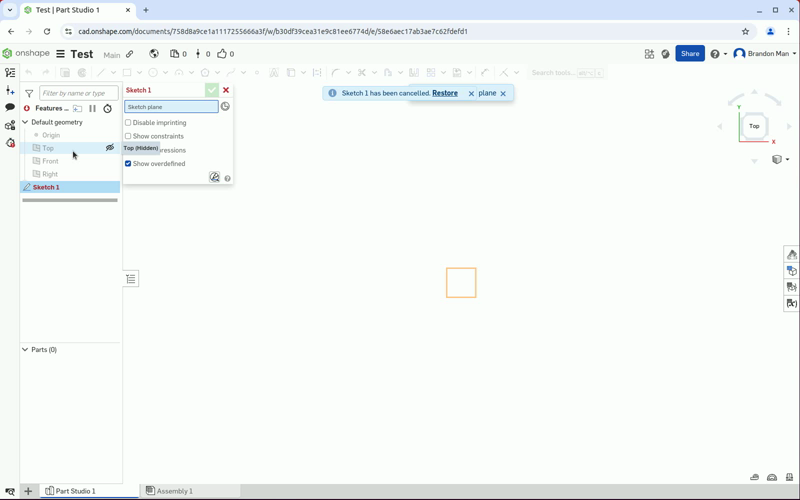
click(73, 150)
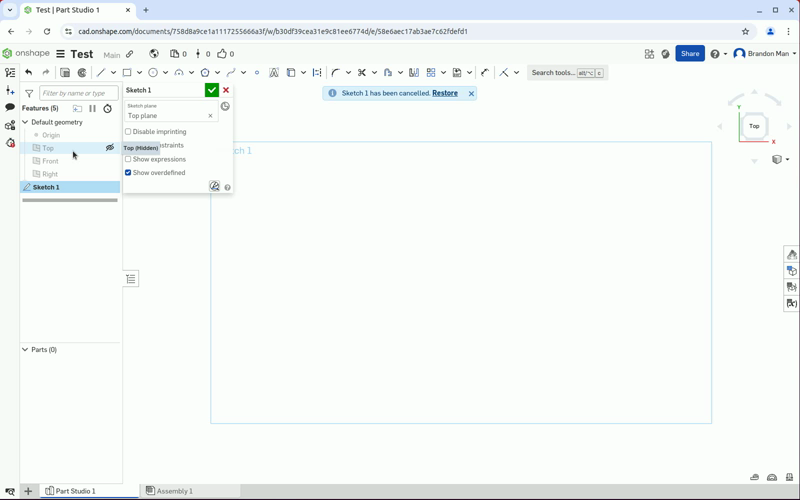
mouse_move(73, 352)
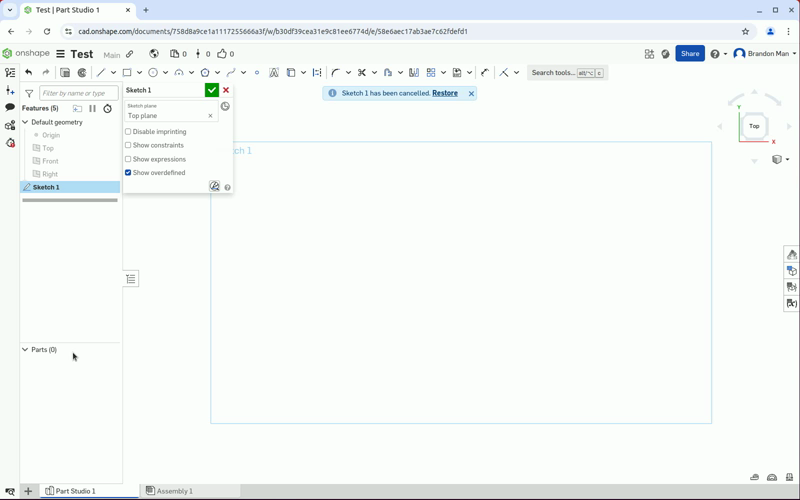
key(y)
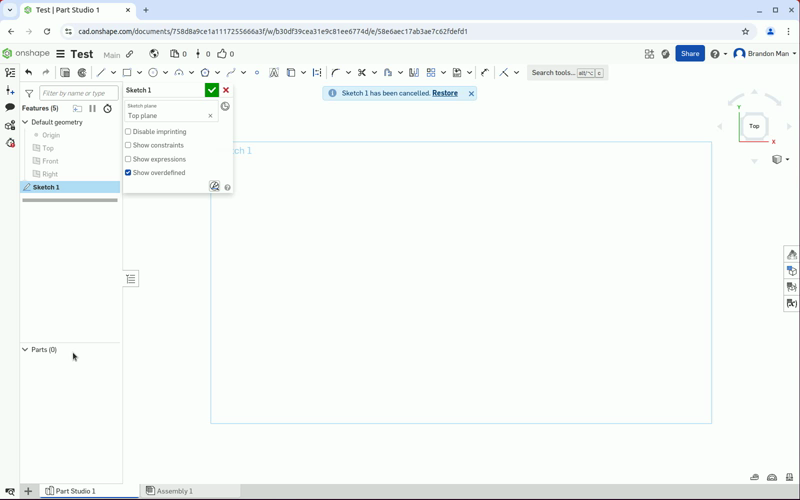
key(l)
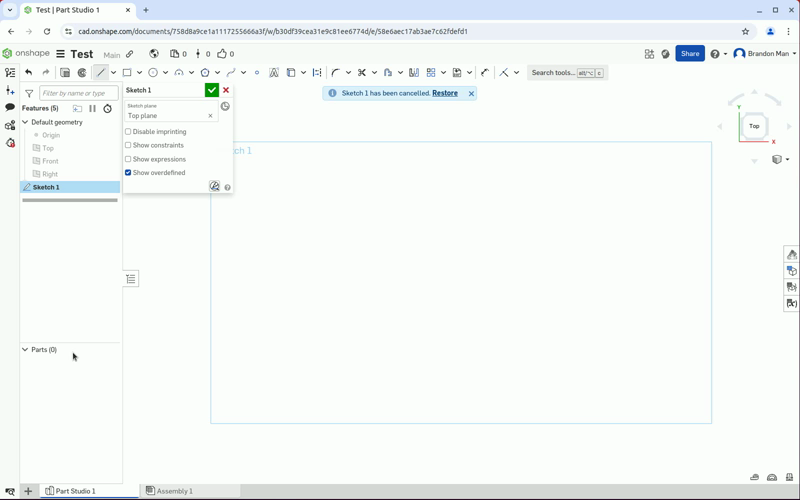
key_down(shift)
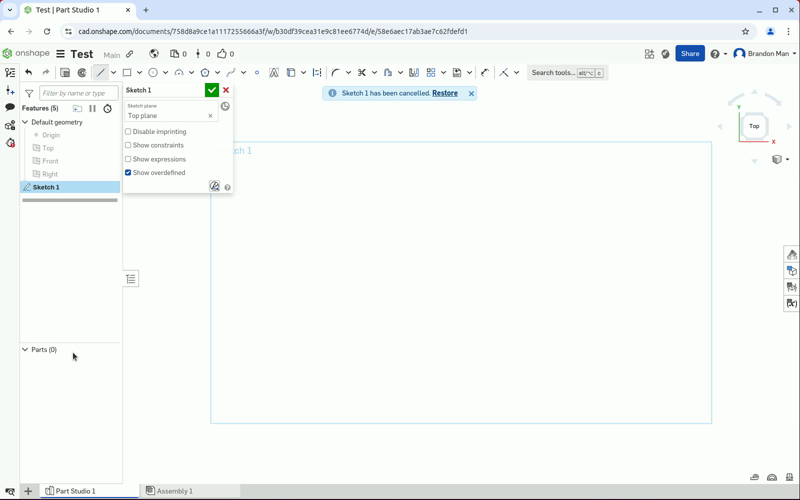
mouse_move(348, 287)
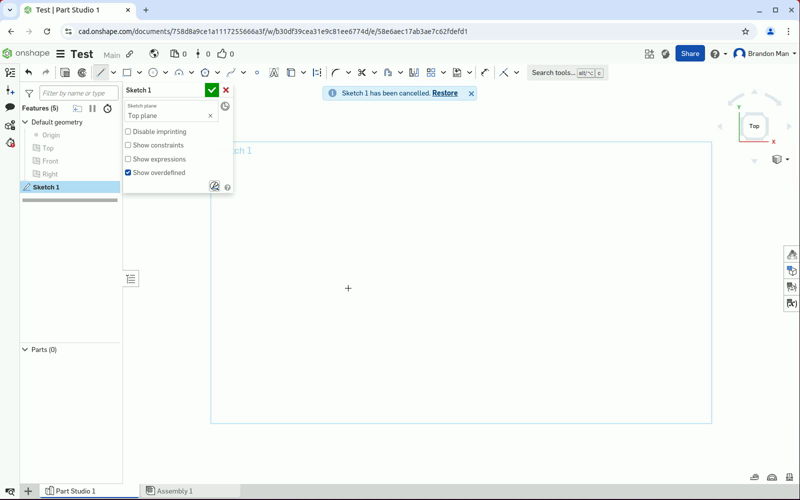
click(348, 287)
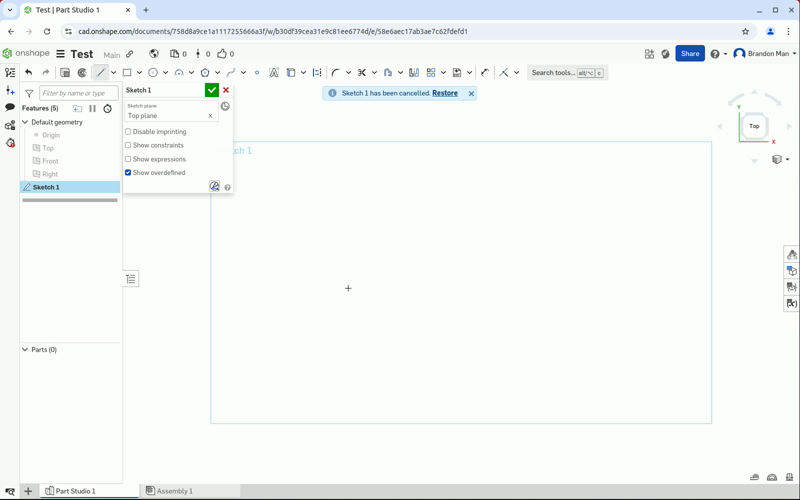
key_up(shift)
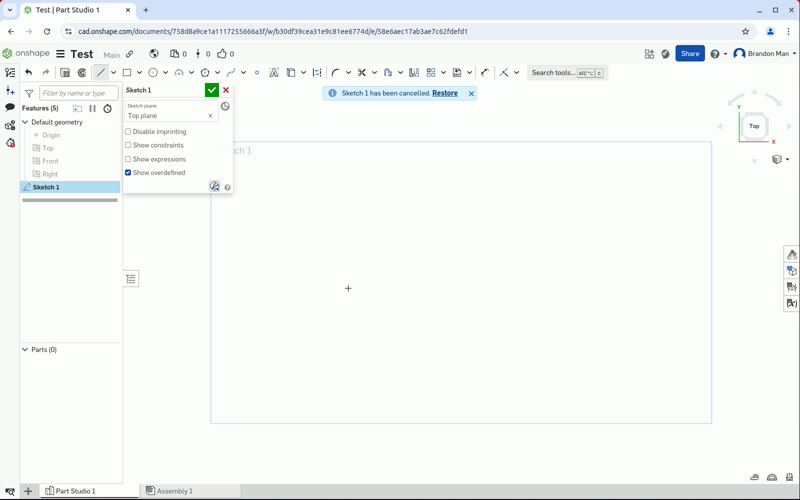
key_down(shift)
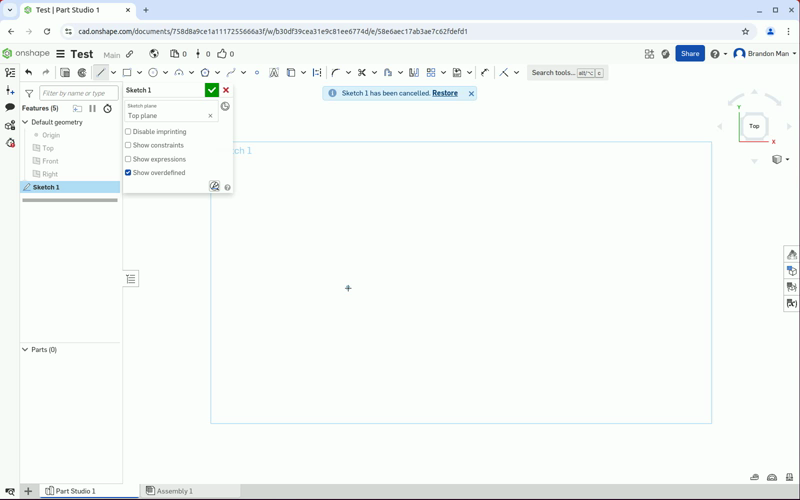
mouse_move(460, 287)
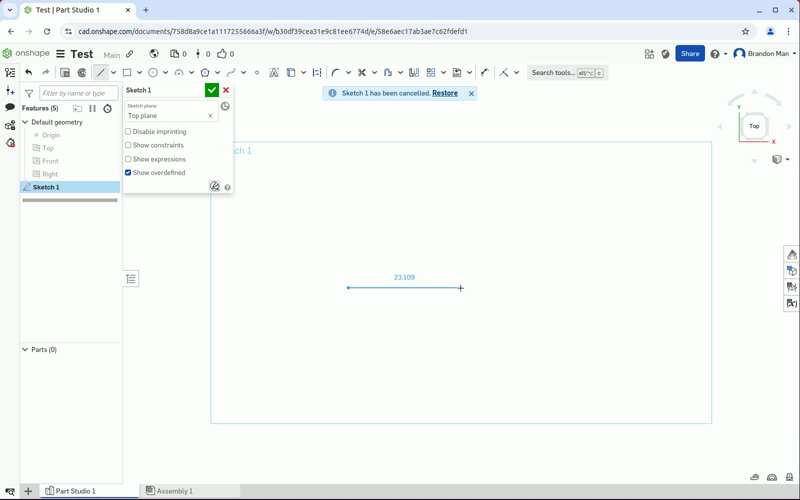
click(460, 287)
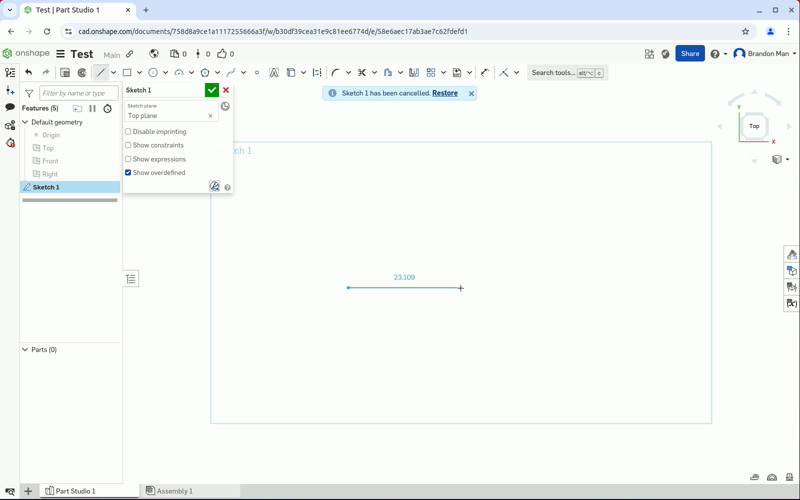
key_up(shift)
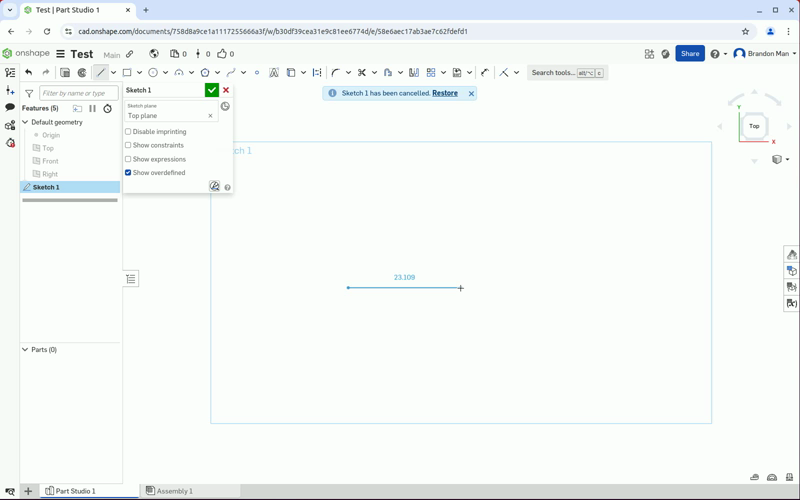
key_down(shift)
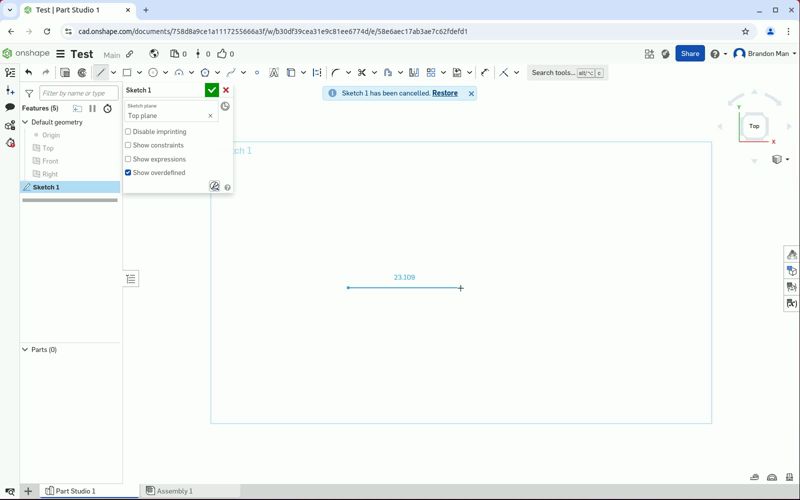
mouse_move(490, 287)
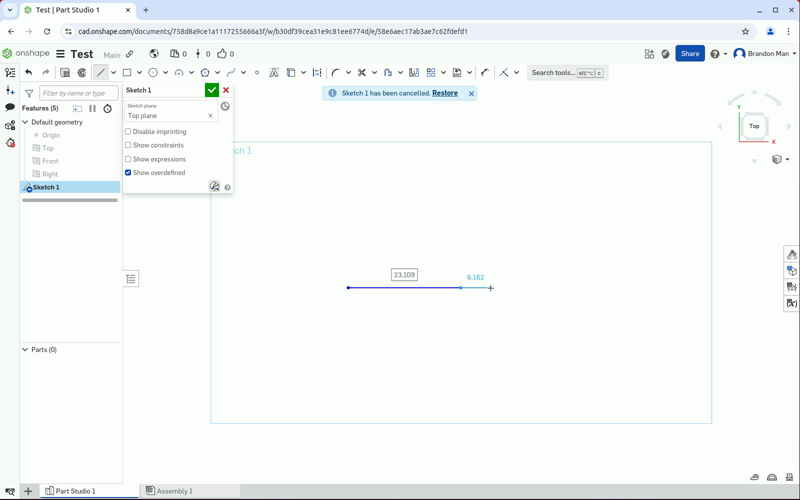
mouse_move(460, 259)
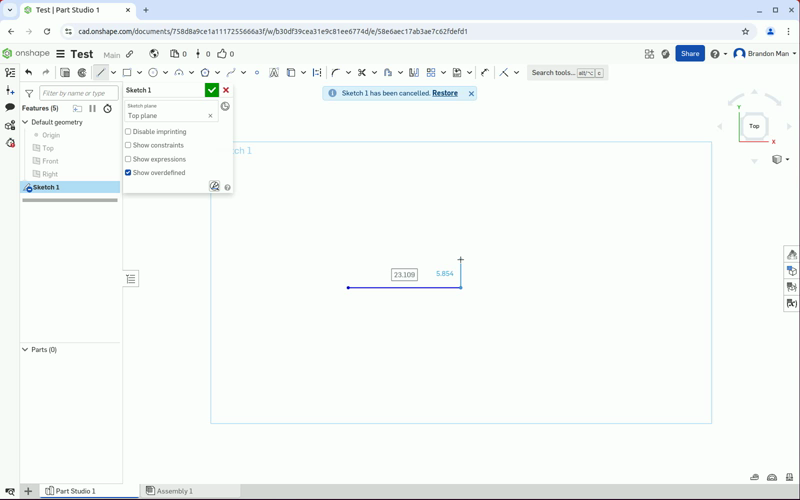
click(460, 259)
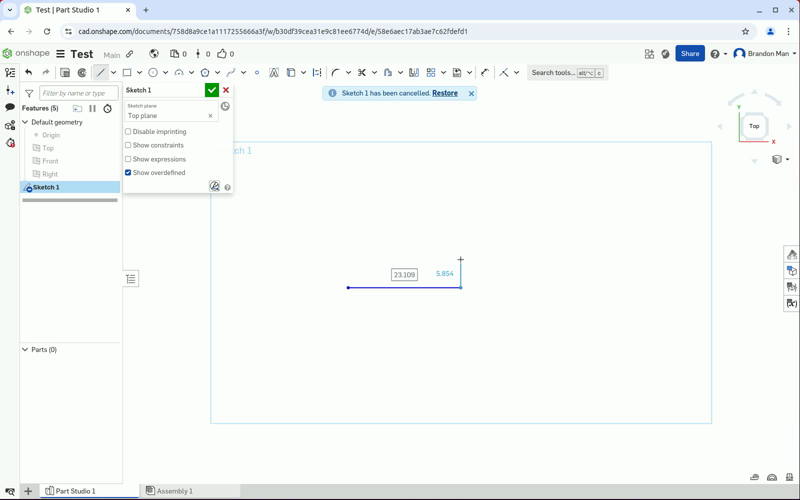
key_up(shift)
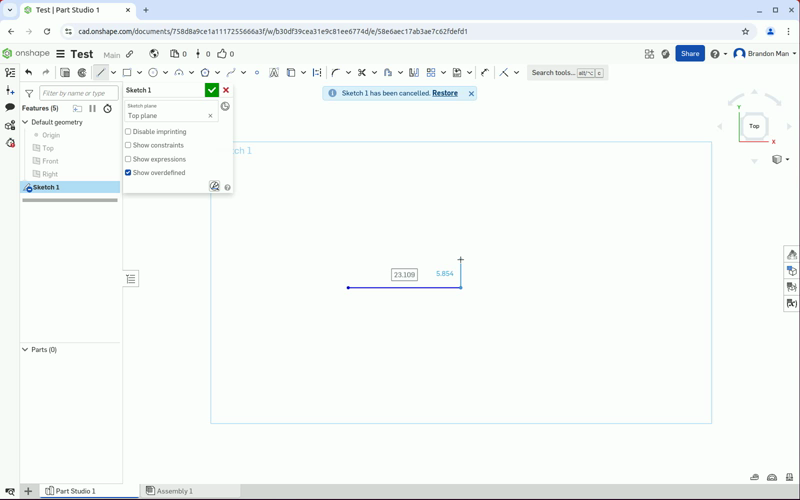
key_down(shift)
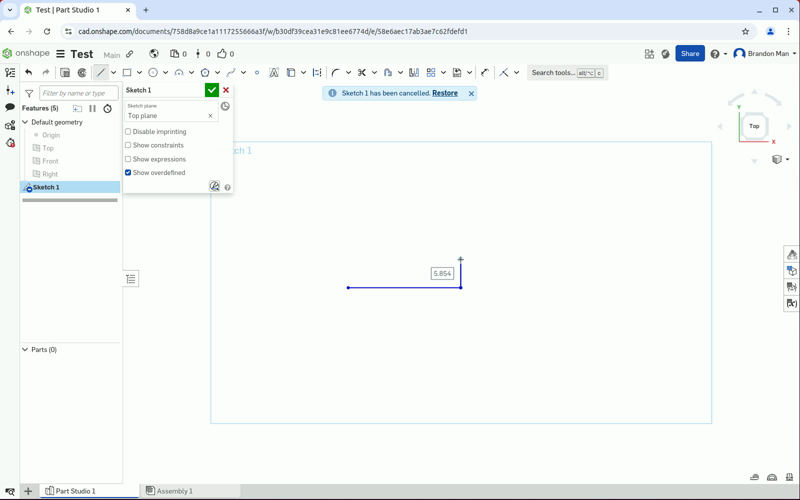
mouse_move(348, 259)
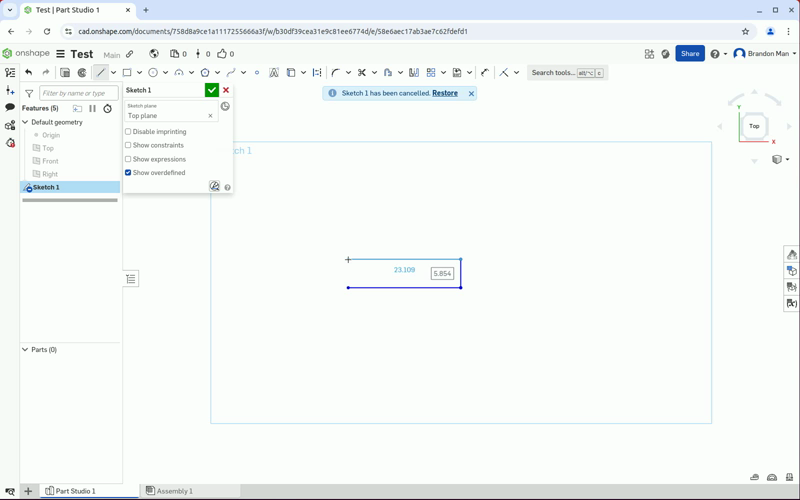
click(348, 259)
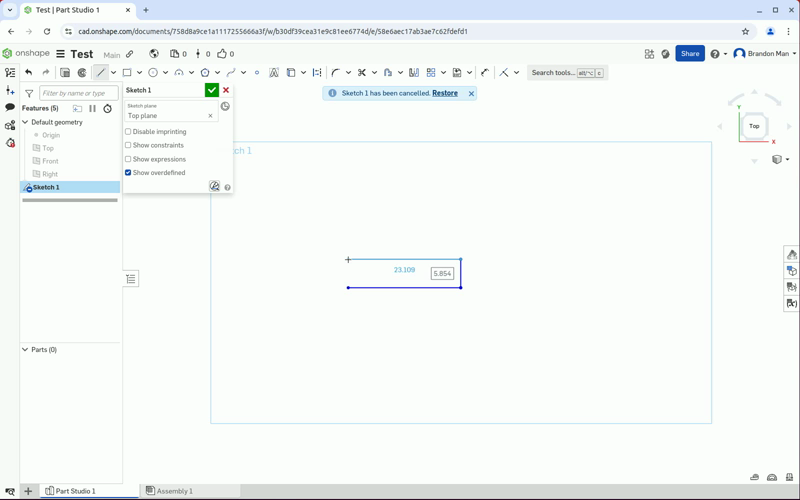
key_up(shift)
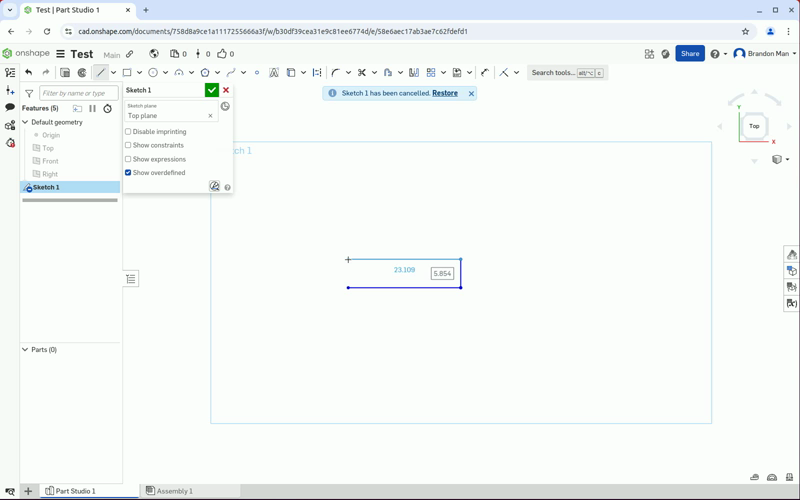
mouse_move(378, 259)
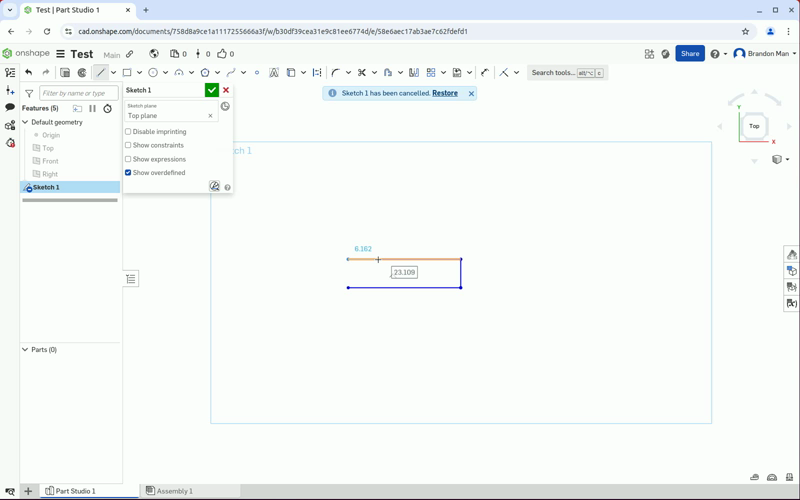
key_down(shift)
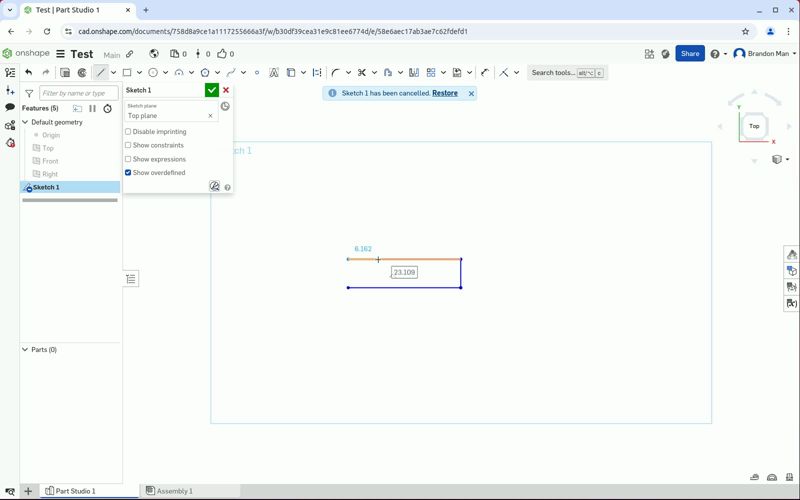
mouse_move(348, 287)
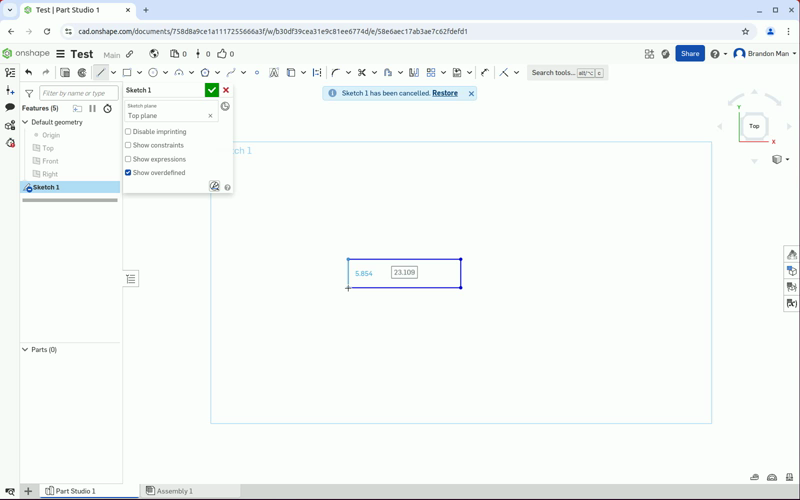
key_up(shift)
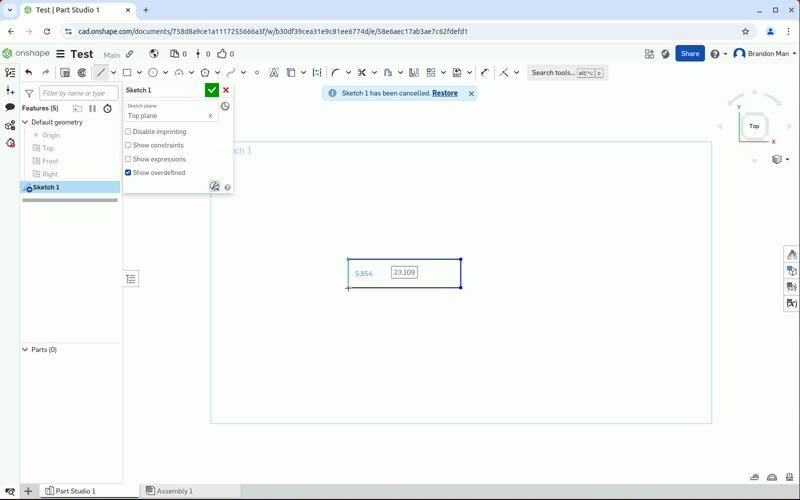
click(348, 287)
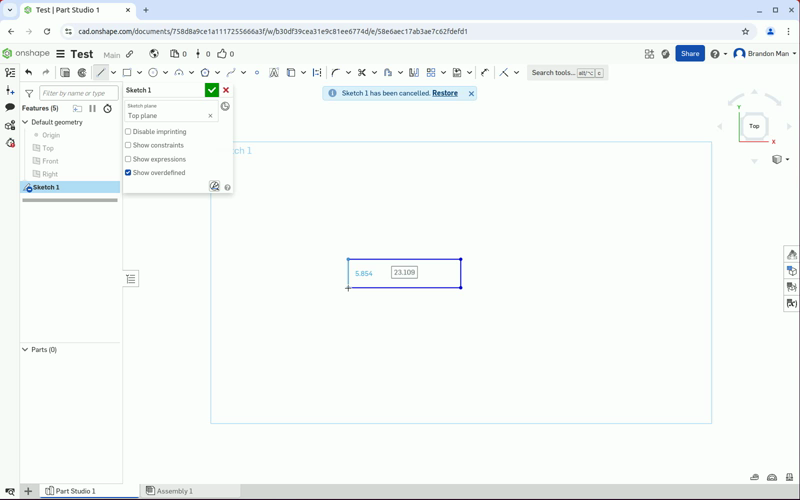
key(esc)
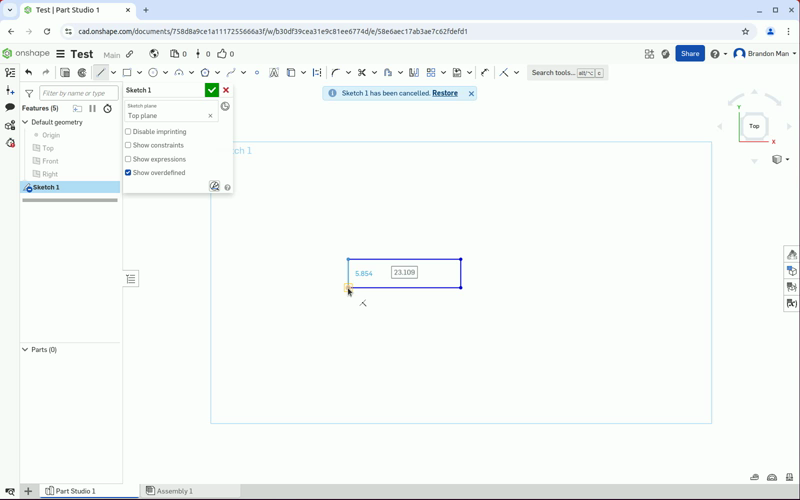
key(c)
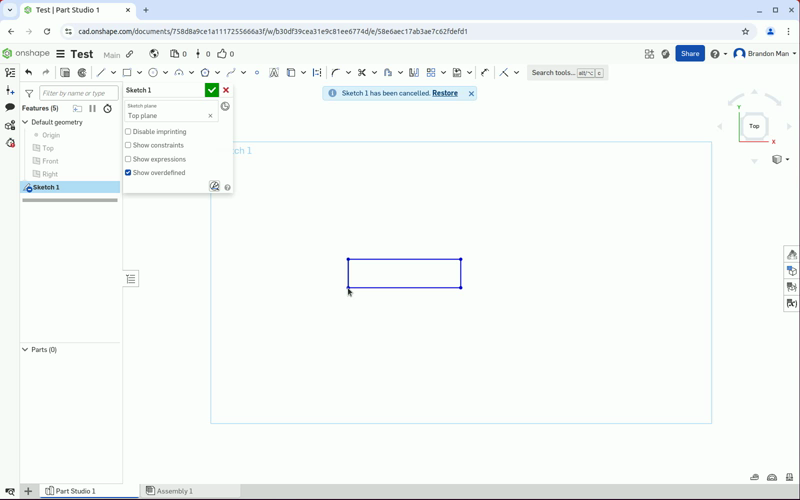
key_down(shift)
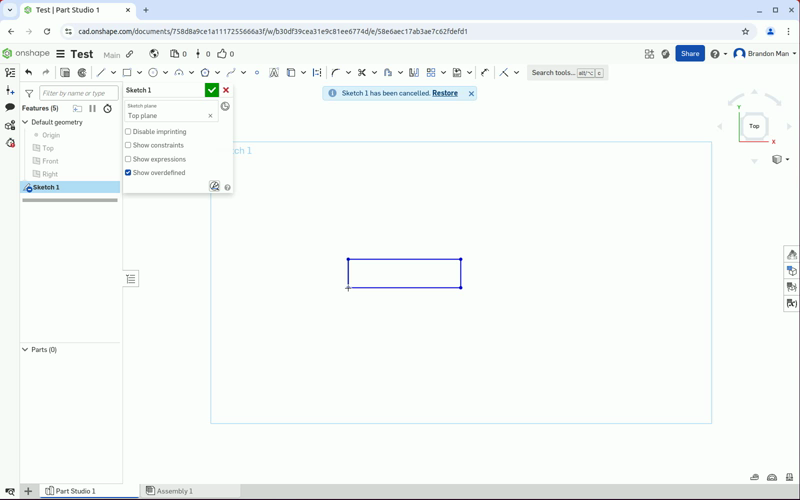
mouse_move(357, 282)
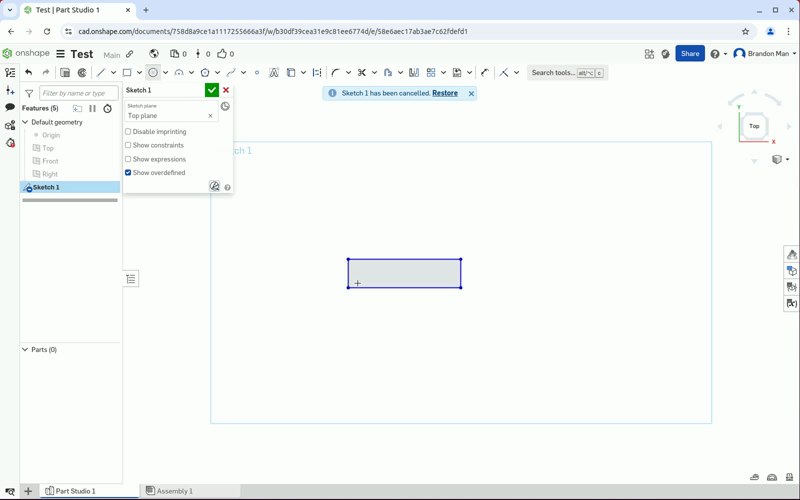
click(357, 282)
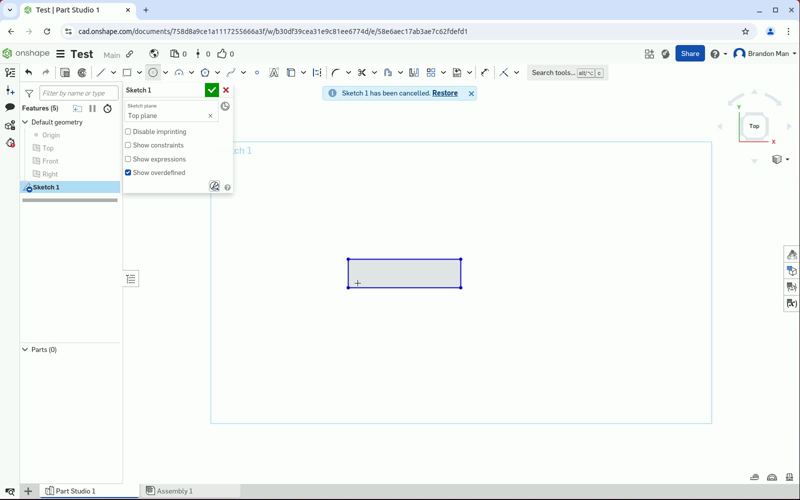
key_up(shift)
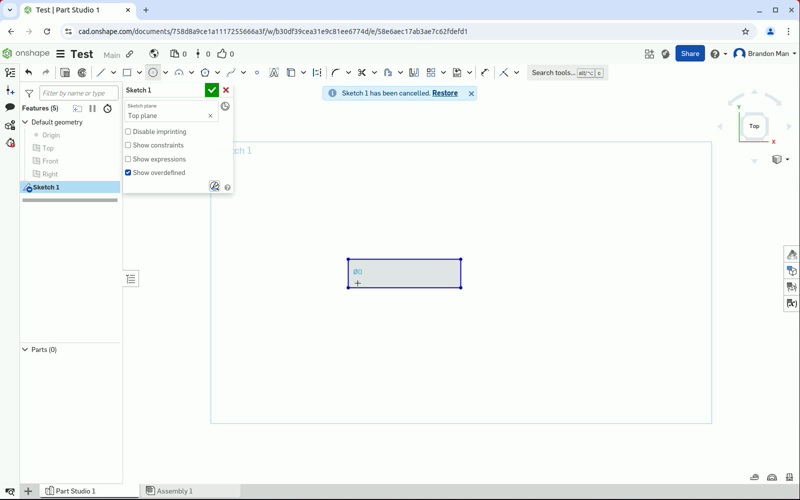
mouse_move(360, 282)
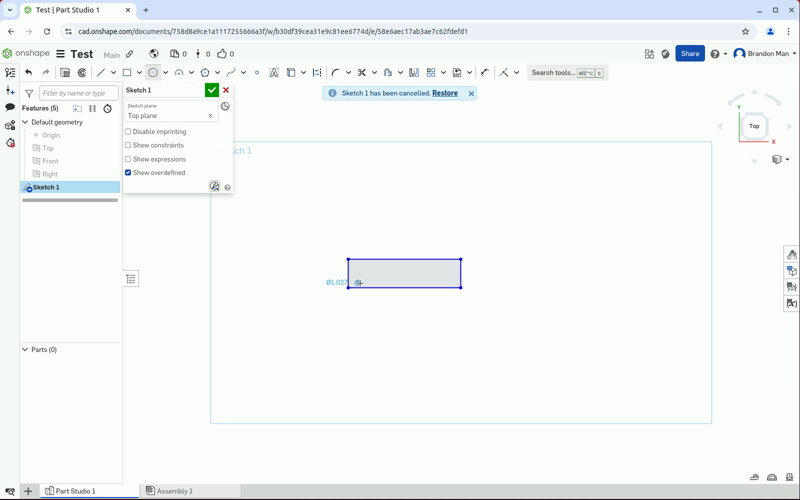
scroll(6)
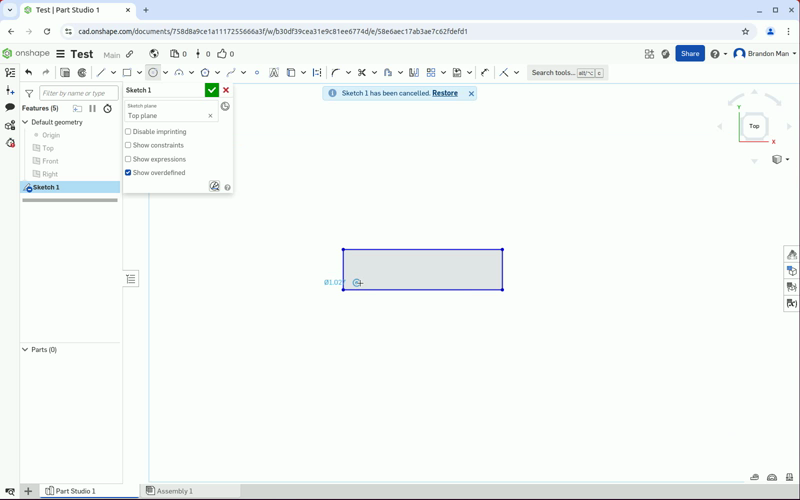
scroll(6)
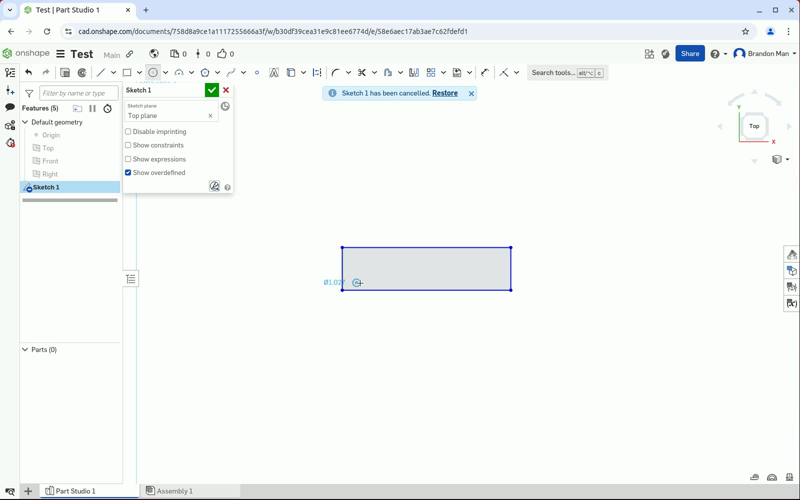
scroll(6)
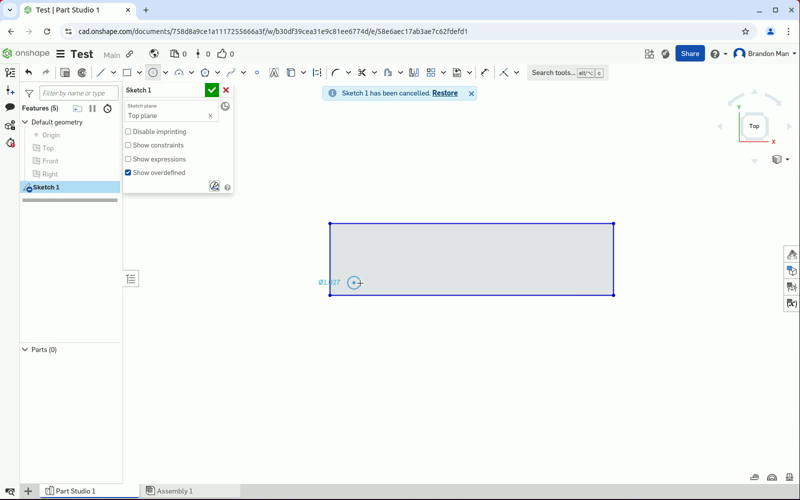
scroll(6)
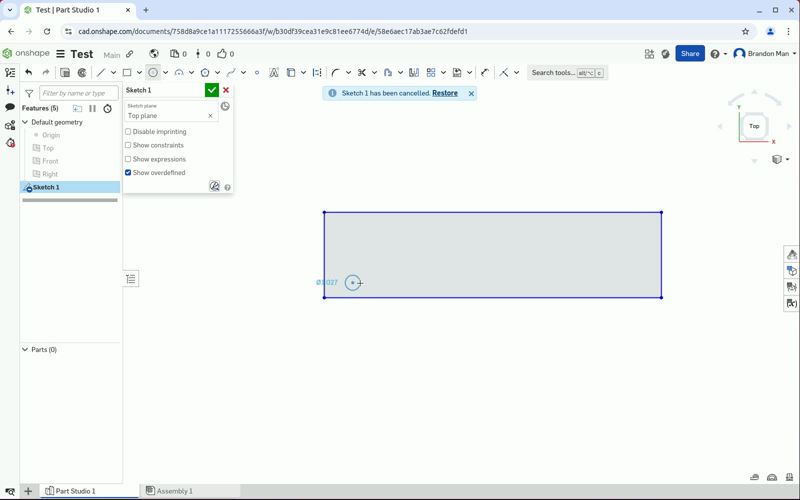
scroll(6)
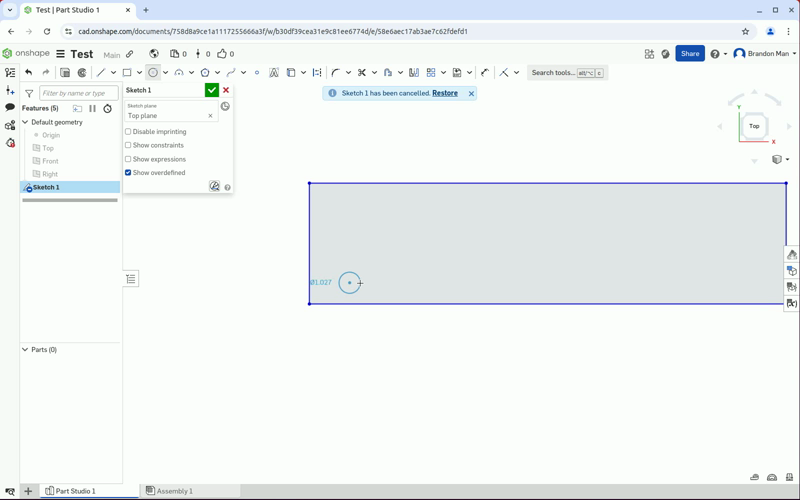
scroll(6)
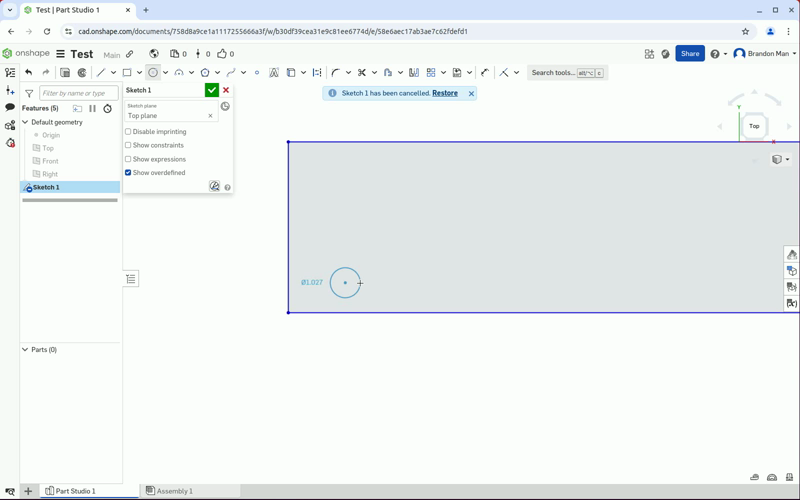
scroll(6)
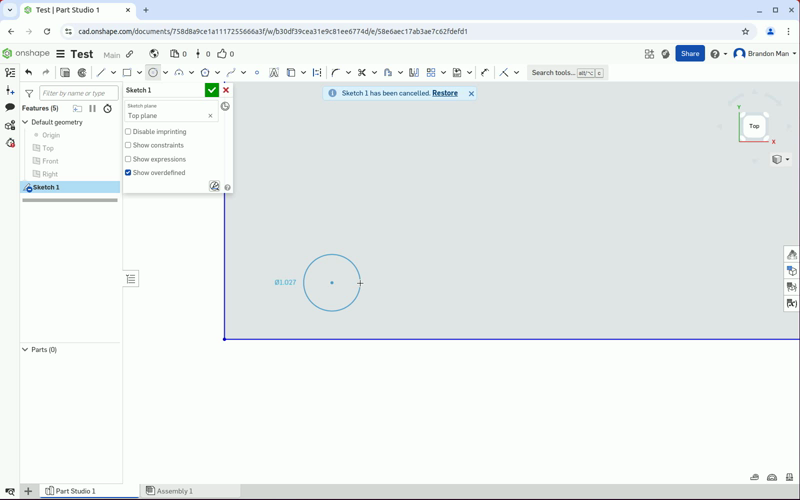
click(360, 282)
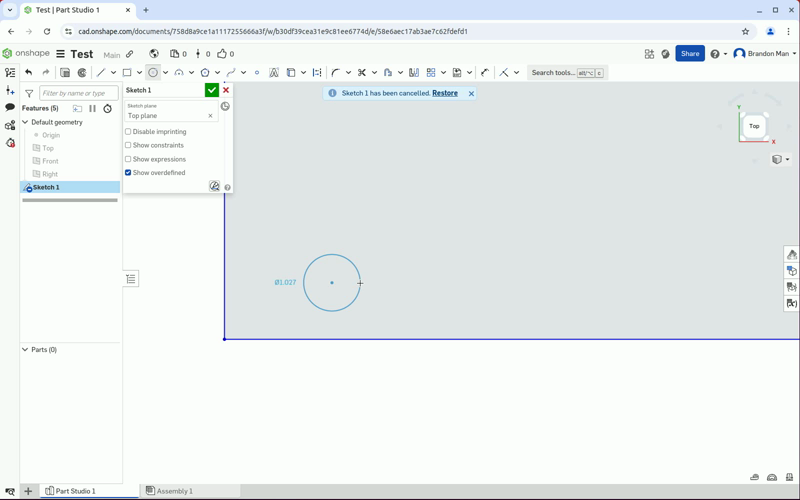
scroll(-6)
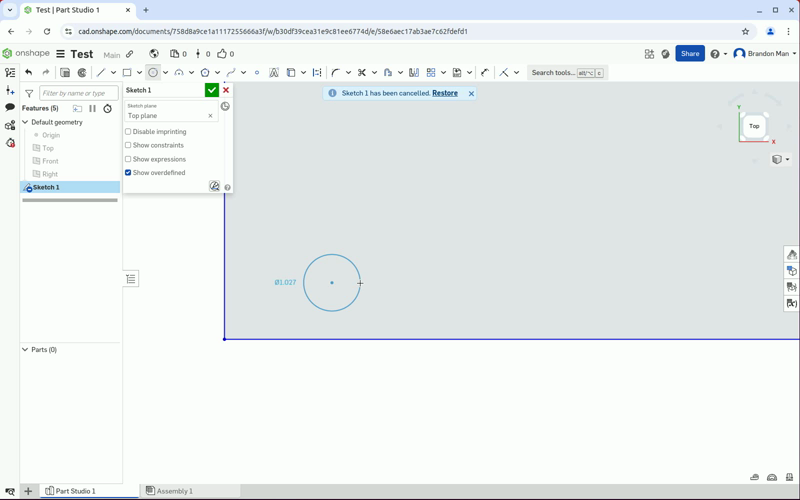
scroll(-6)
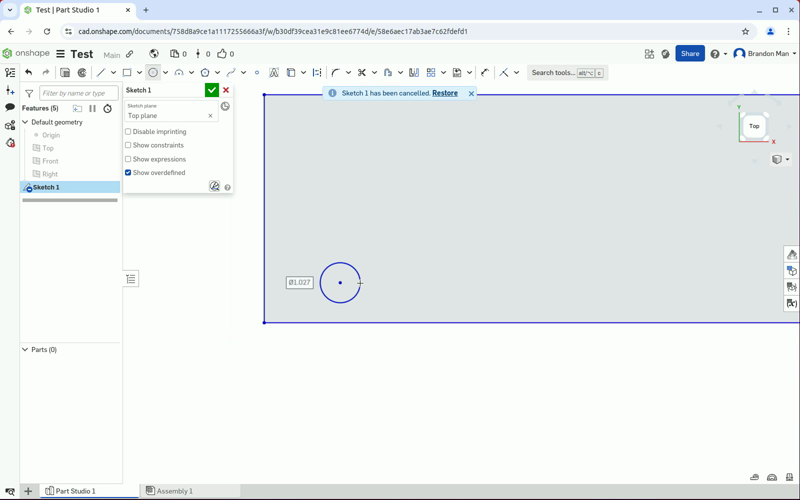
scroll(-6)
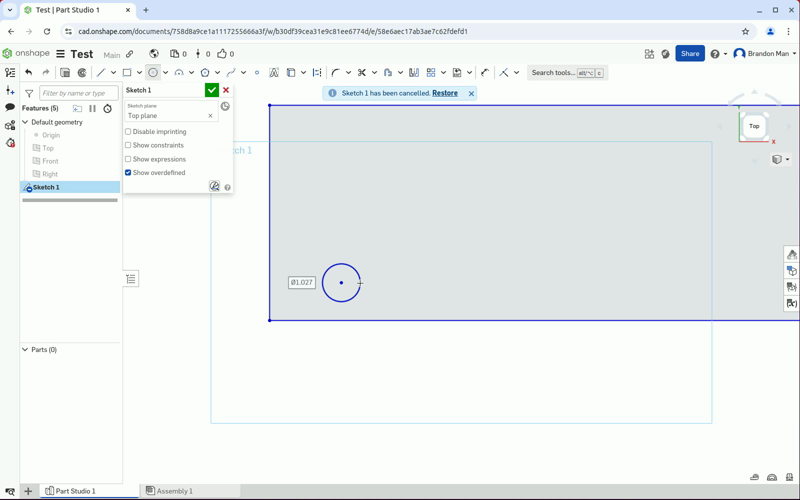
scroll(-6)
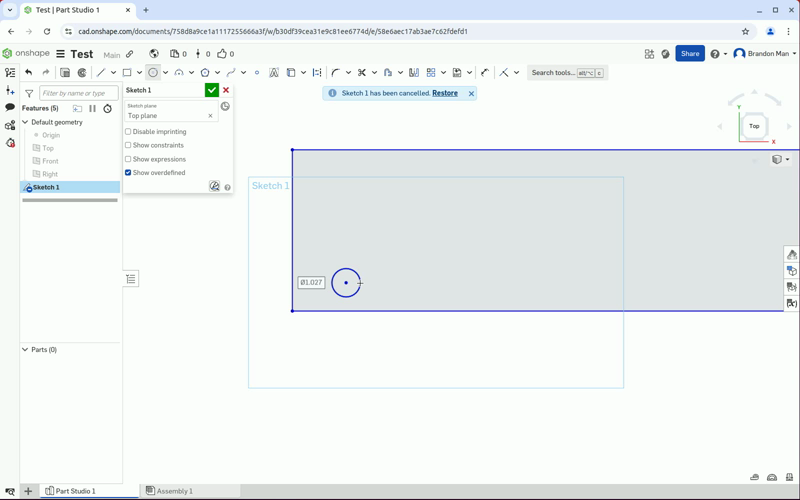
scroll(-6)
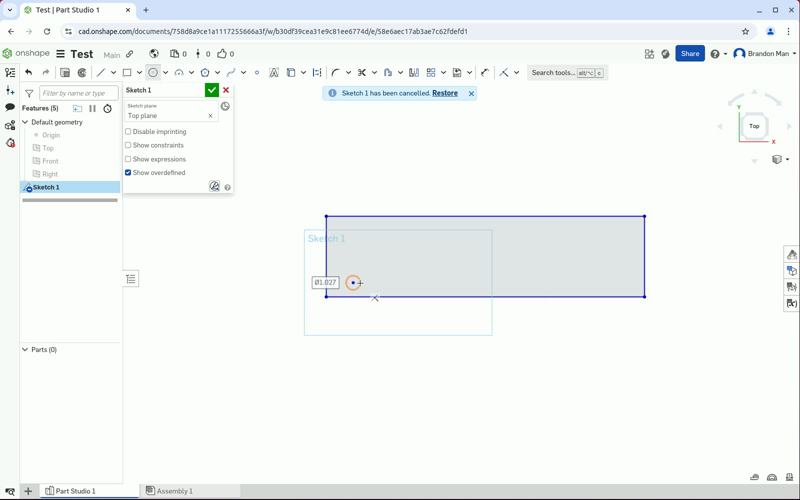
scroll(-6)
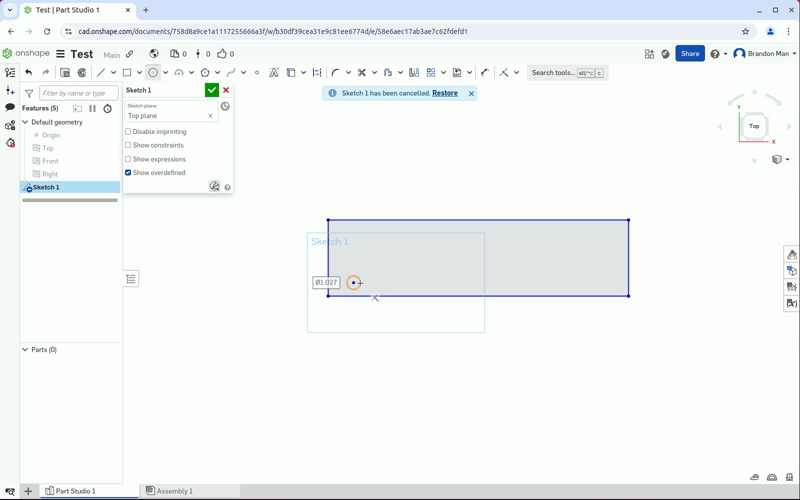
scroll(-6)
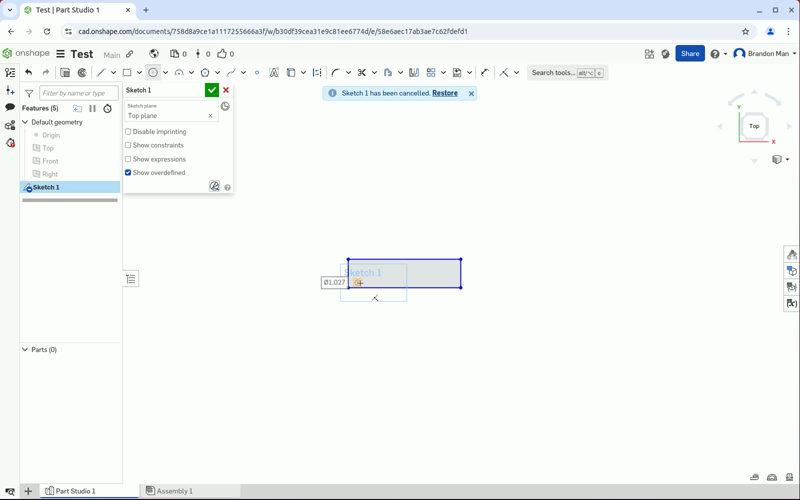
key(esc)
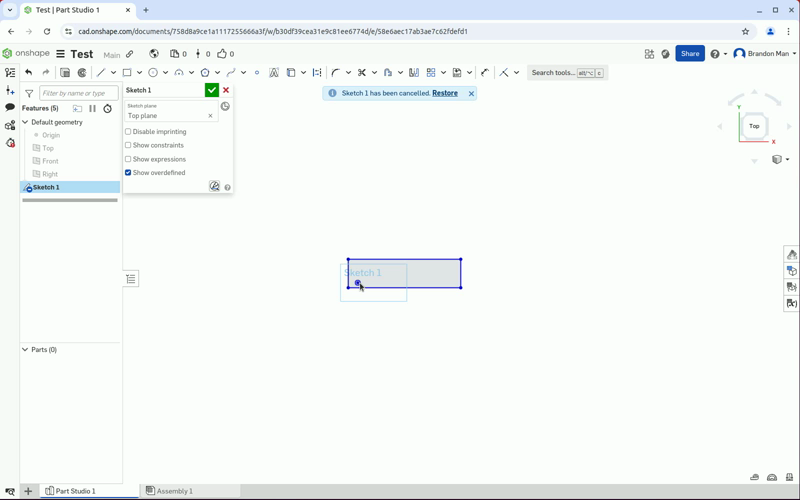
key(c)
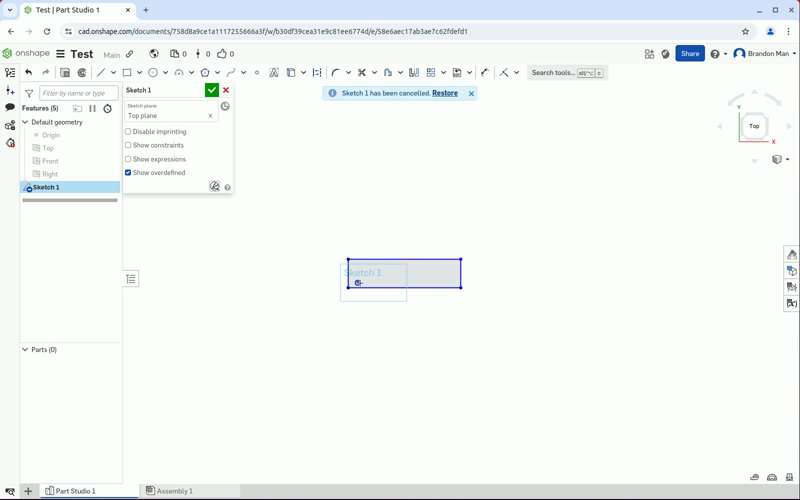
key_down(shift)
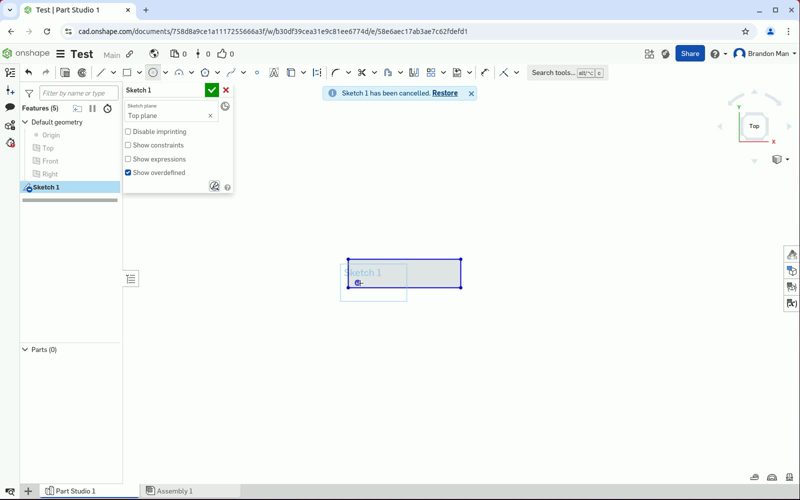
mouse_move(418, 282)
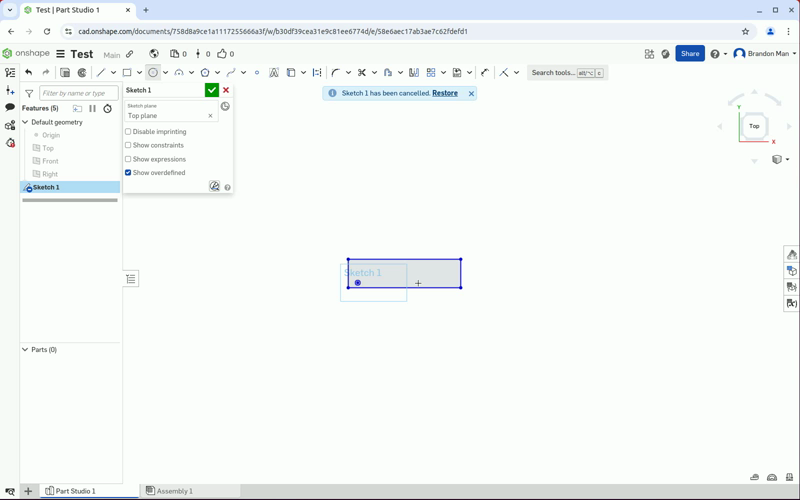
click(418, 282)
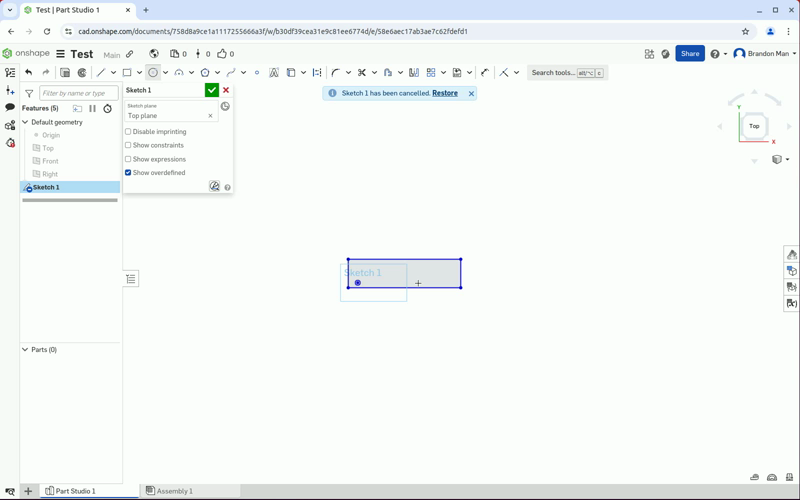
key_up(shift)
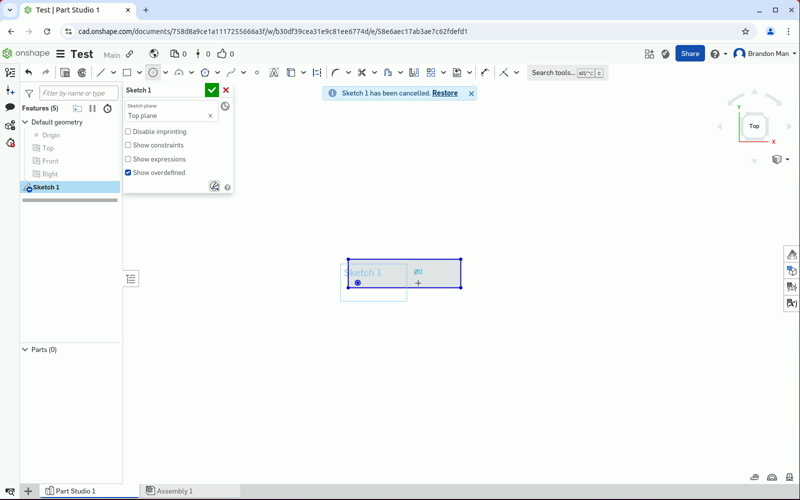
mouse_move(419, 282)
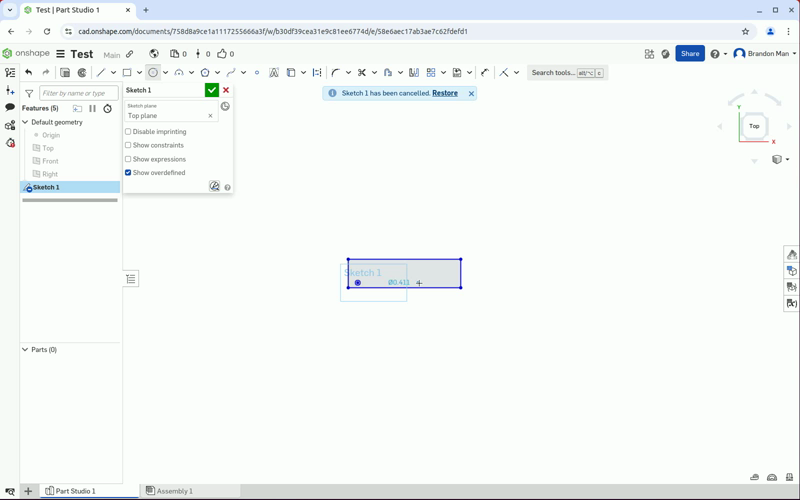
scroll(6)
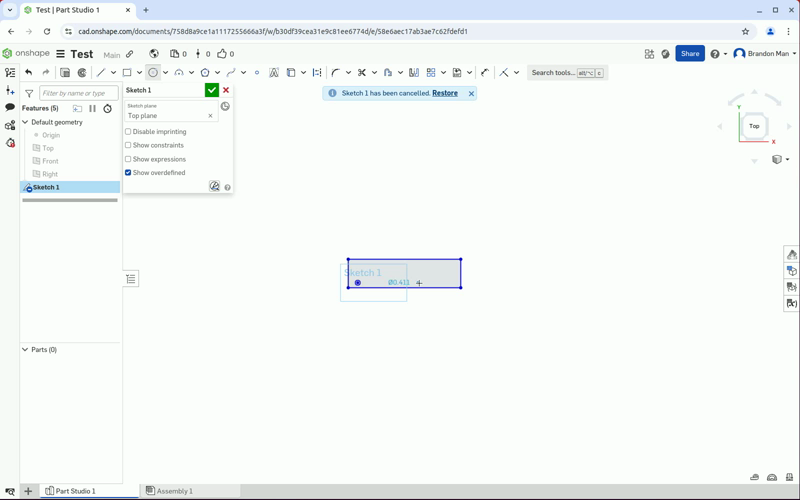
scroll(6)
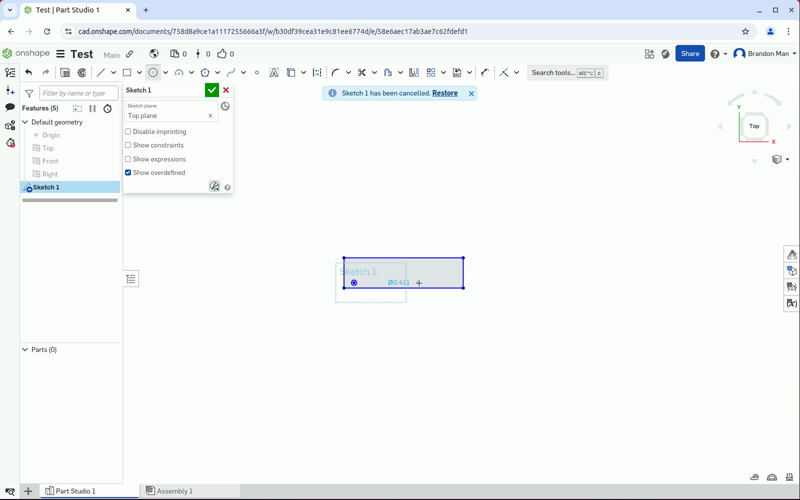
scroll(6)
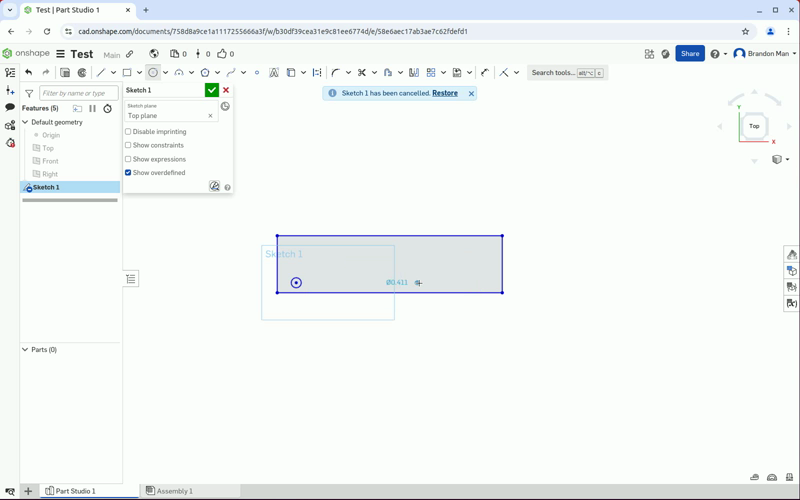
scroll(6)
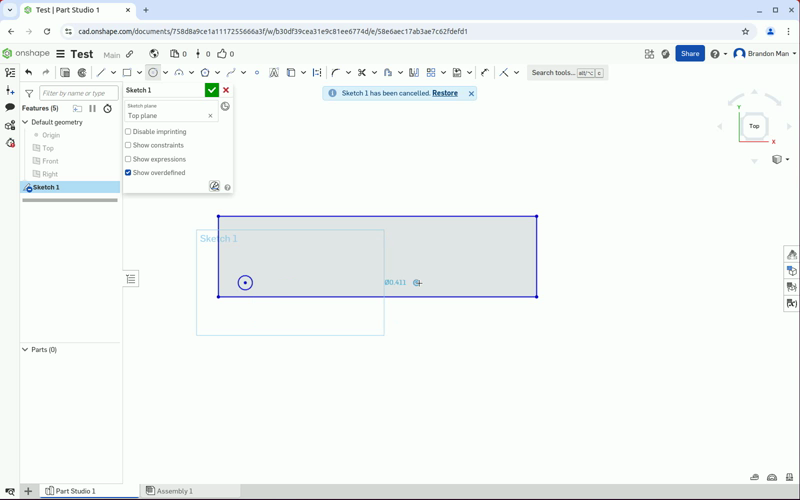
scroll(6)
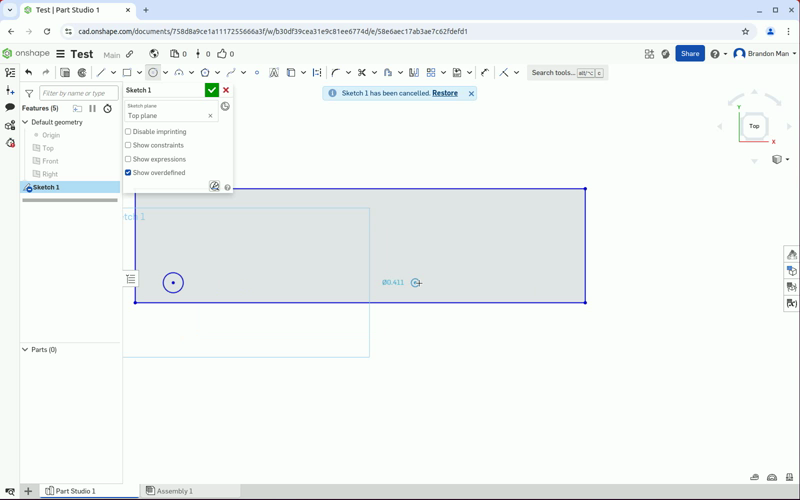
scroll(6)
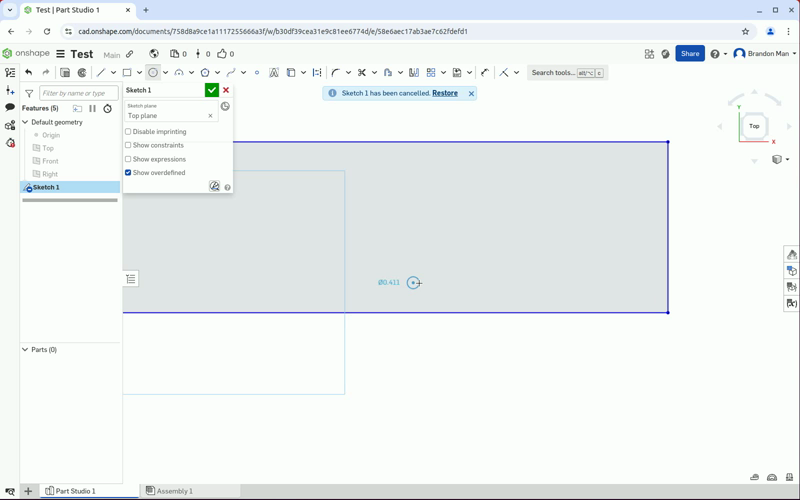
scroll(6)
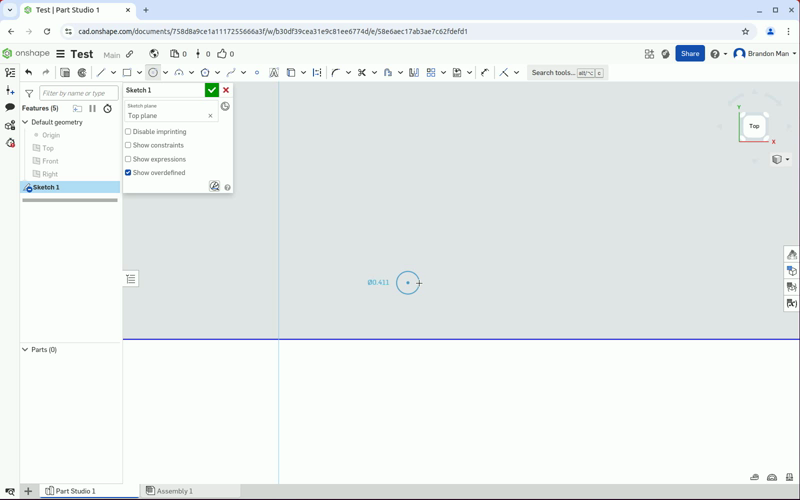
click(419, 282)
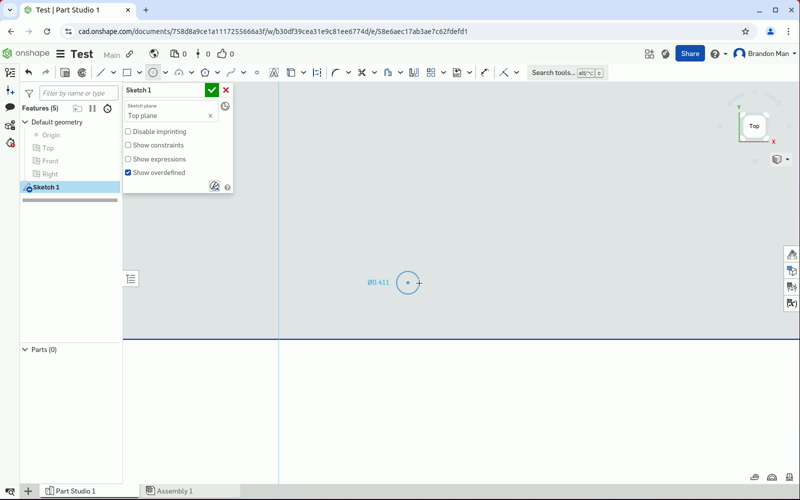
scroll(-6)
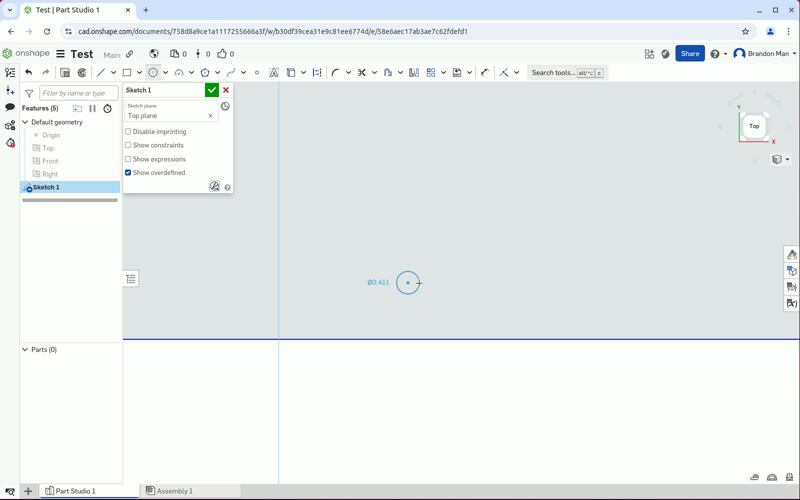
scroll(-6)
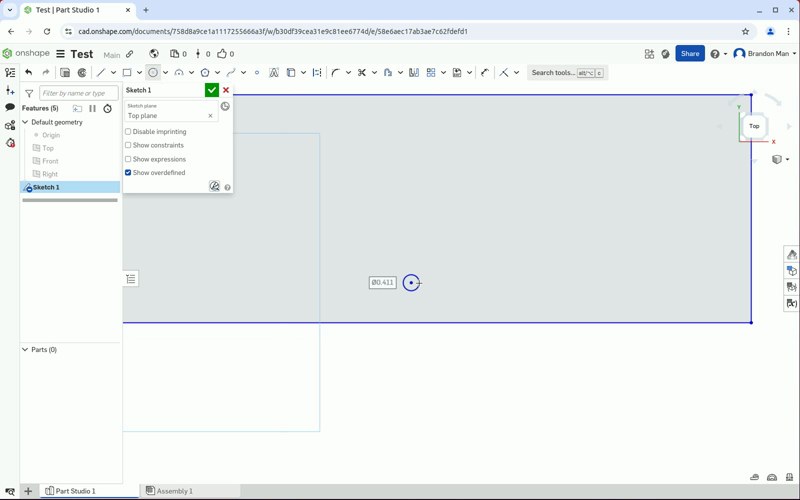
scroll(-6)
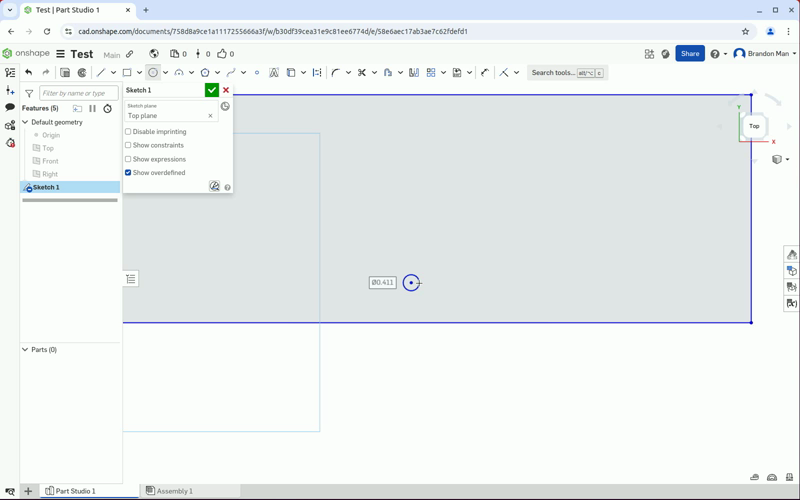
scroll(-6)
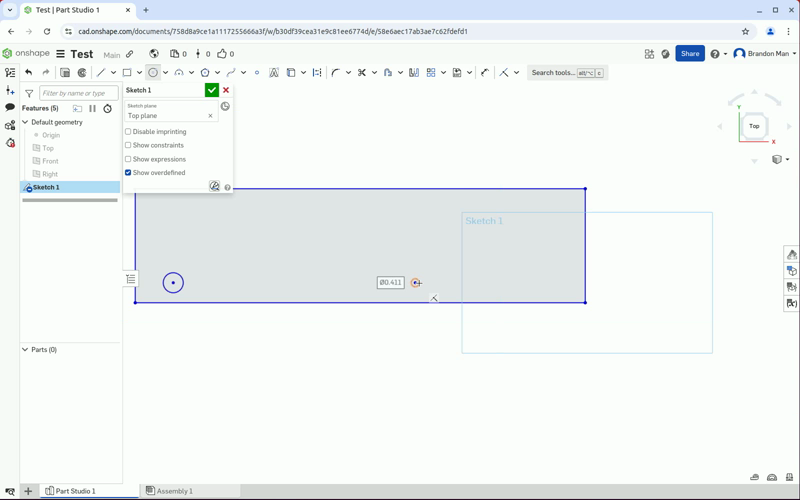
scroll(-6)
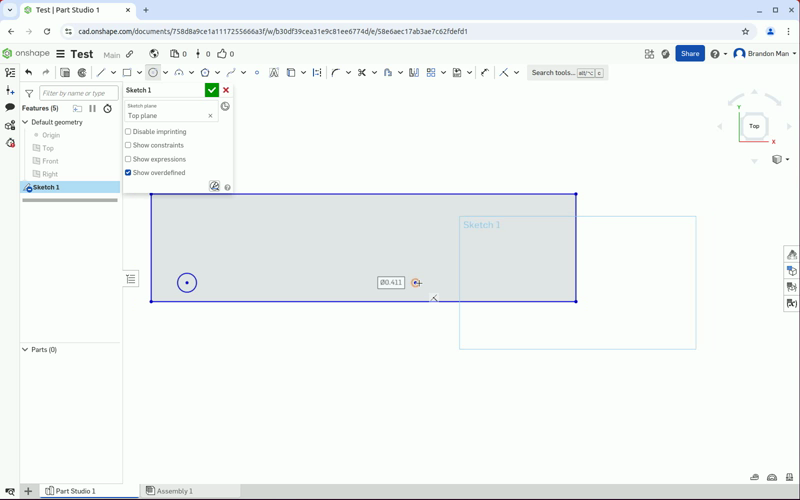
scroll(-6)
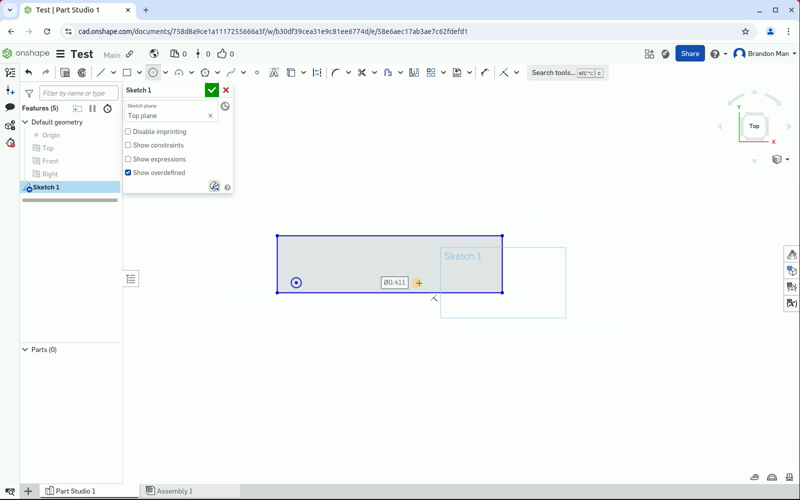
scroll(-6)
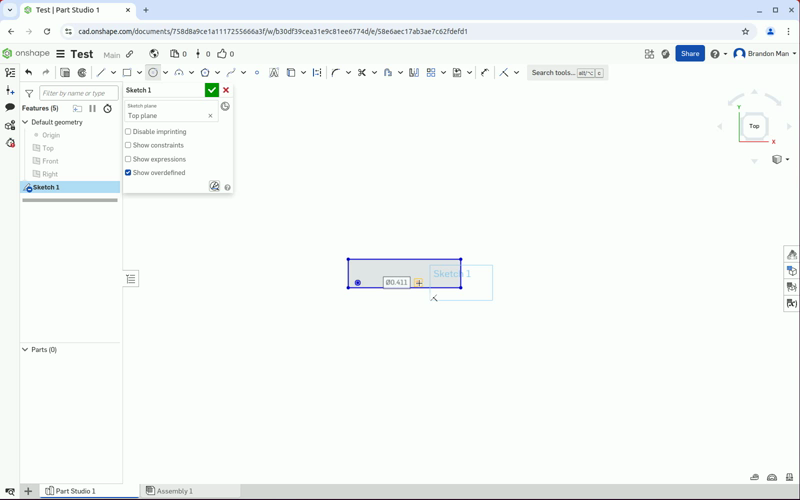
key(esc)
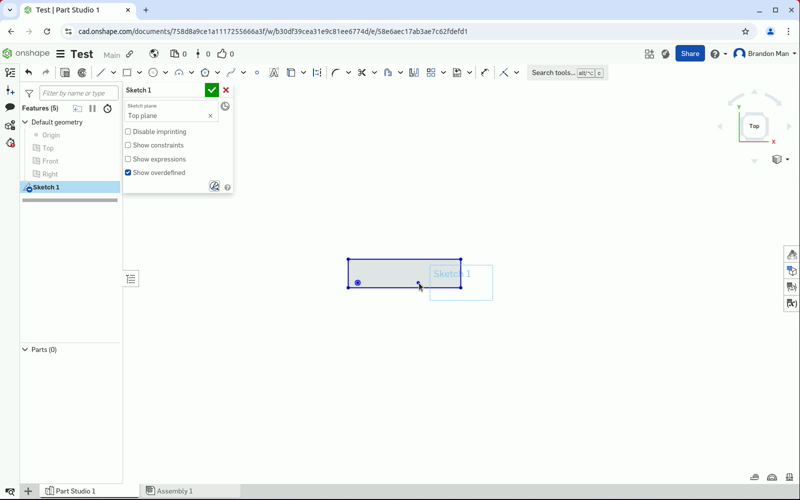
mouse_move(426, 270)
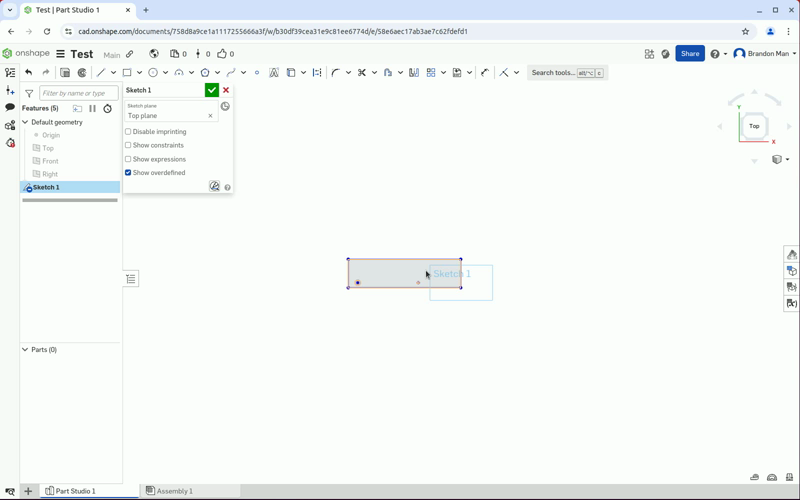
click(426, 270)
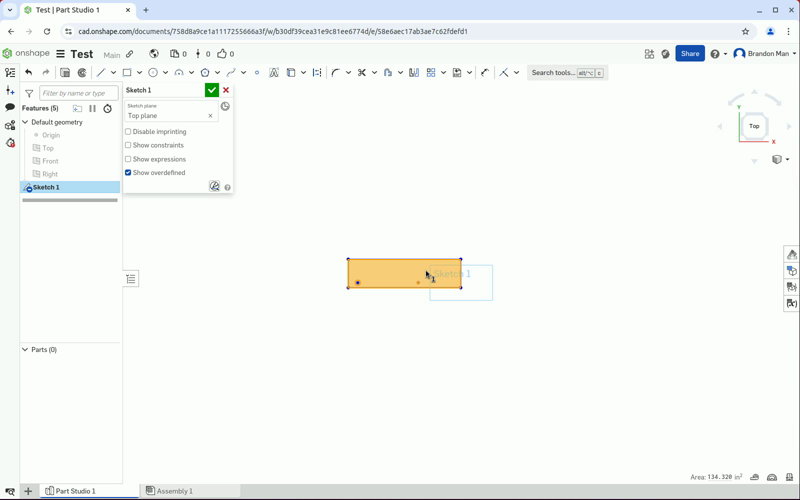
mouse_move(73, 352)
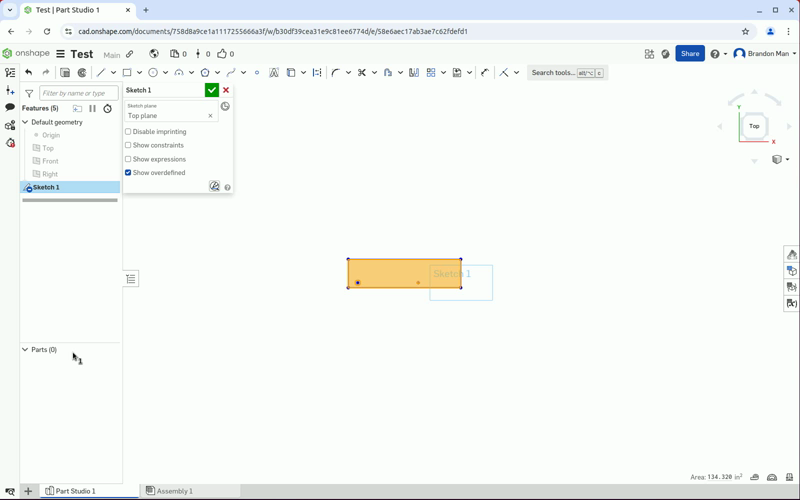
key(shift+y)
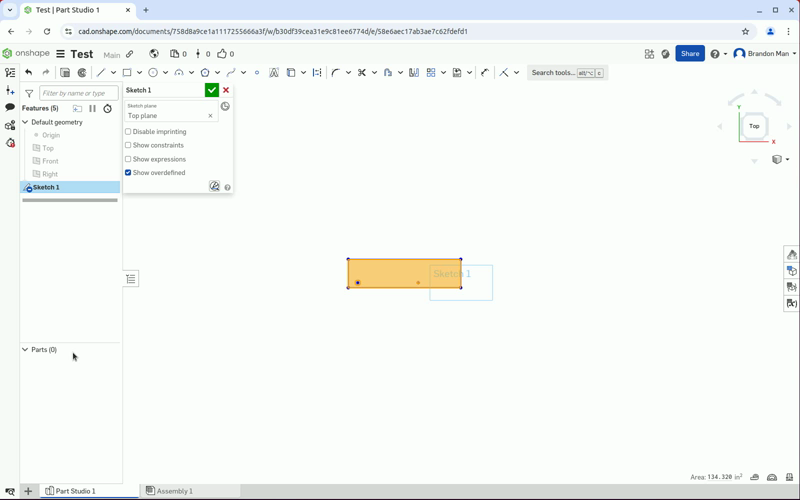
key(shift+e)
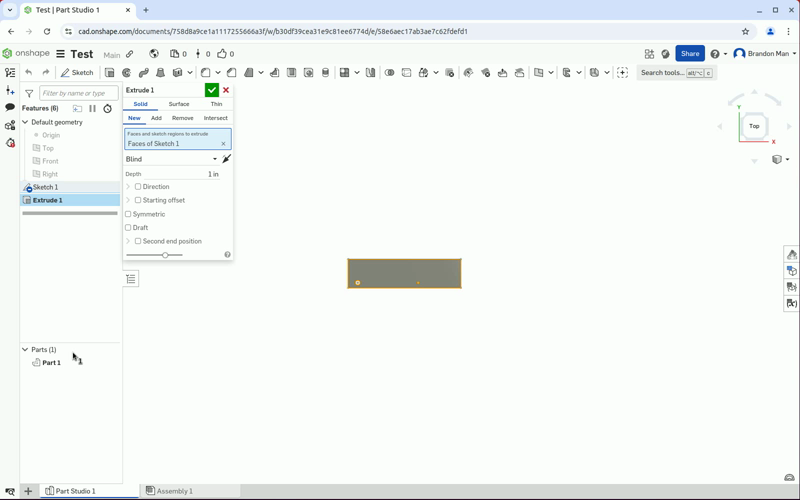
mouse_move(143, 106)
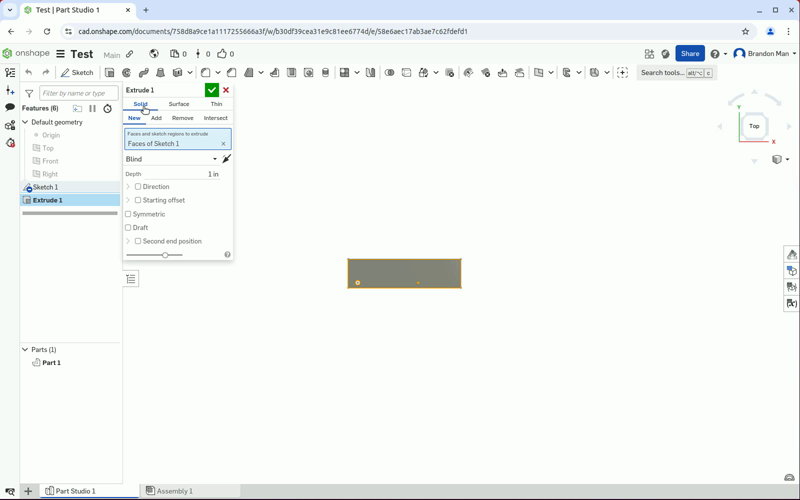
click(143, 106)
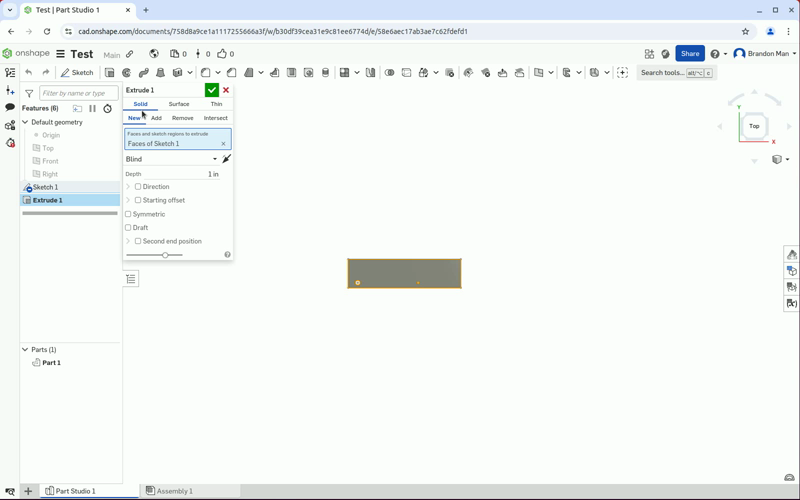
mouse_move(137, 120)
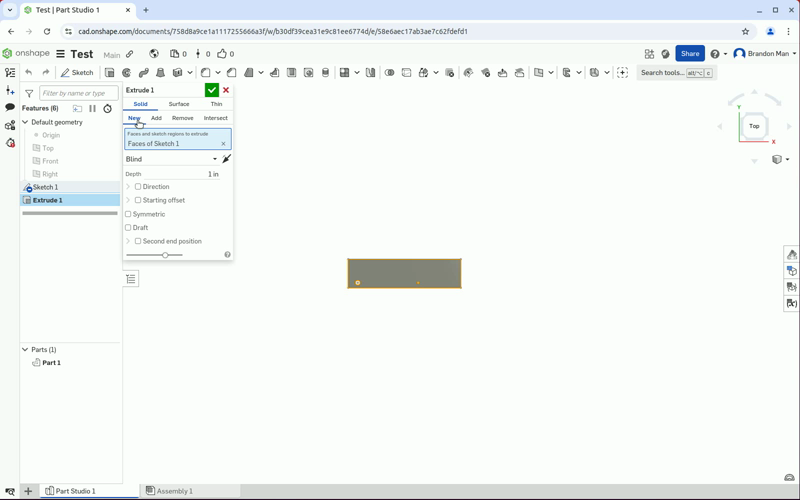
click(137, 120)
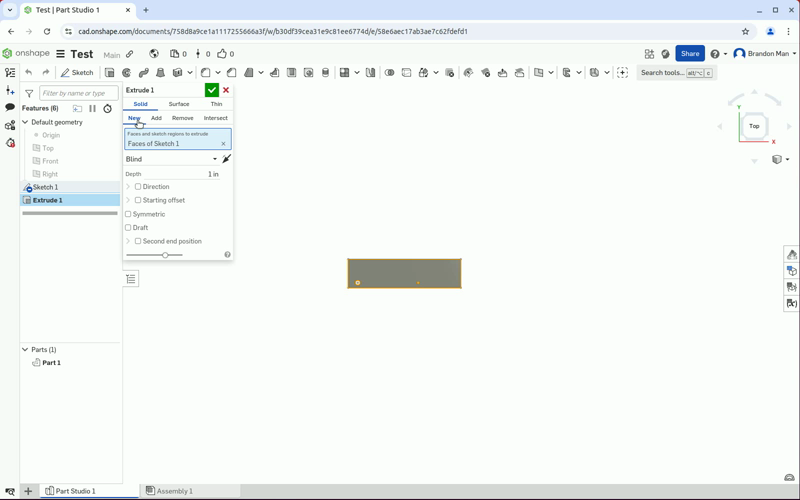
key(tab, 4)
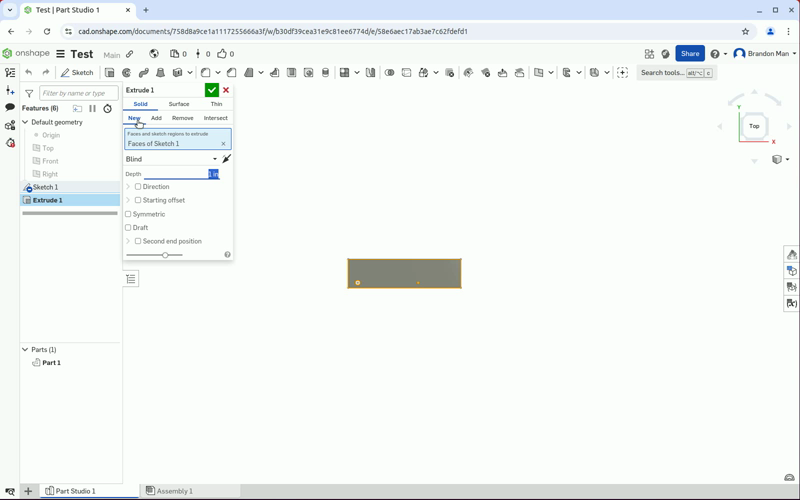
text(1.444)
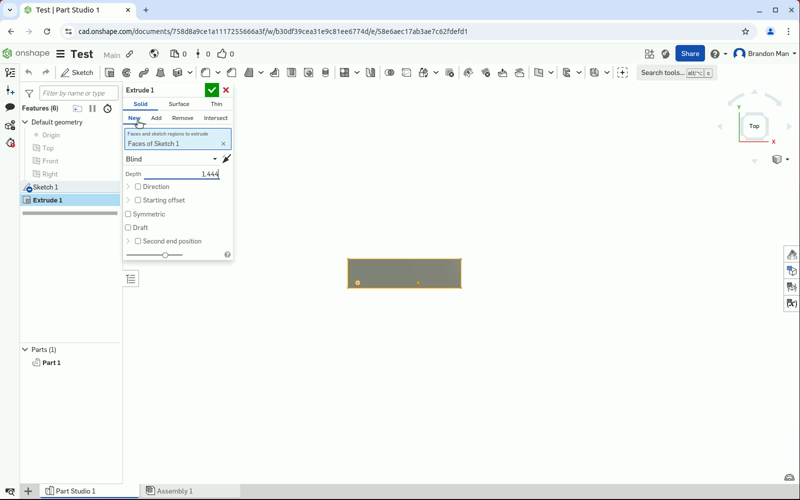
key(tab, 3)
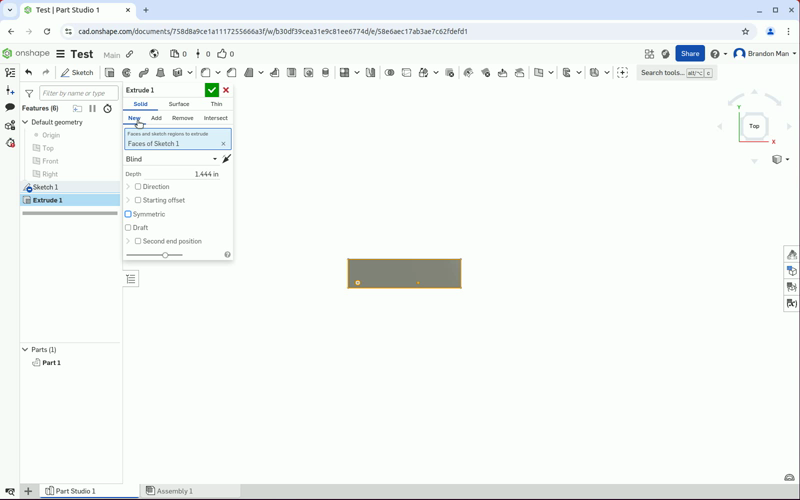
key(space)
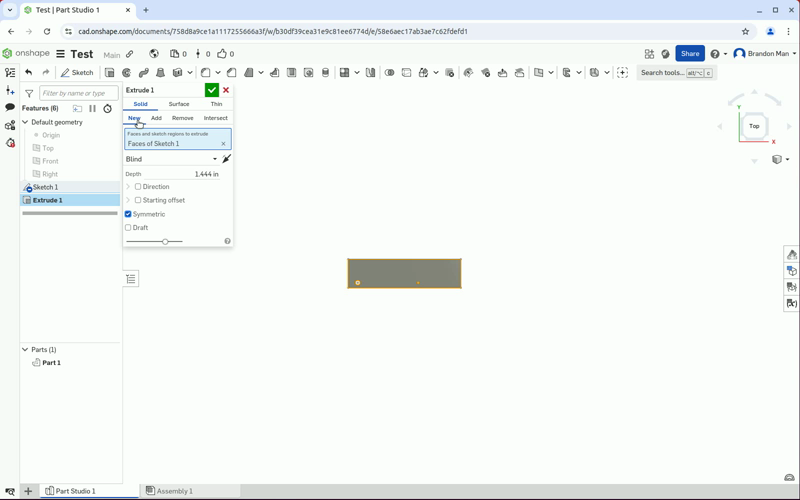
key(enter)
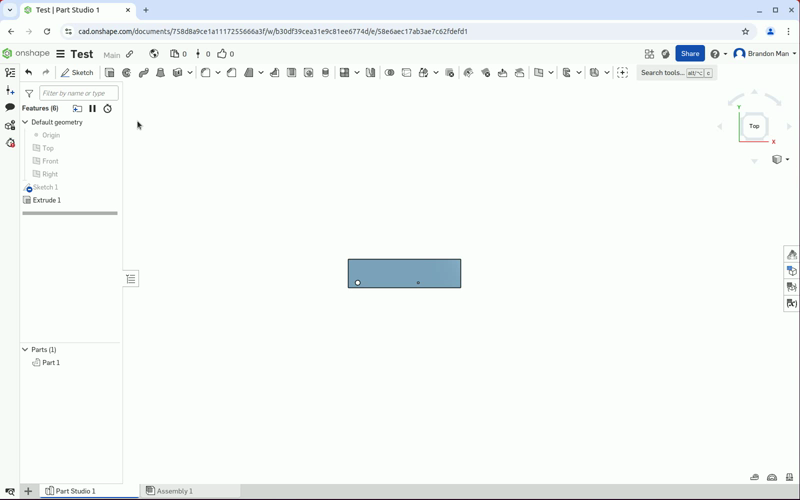
key(shift+h)
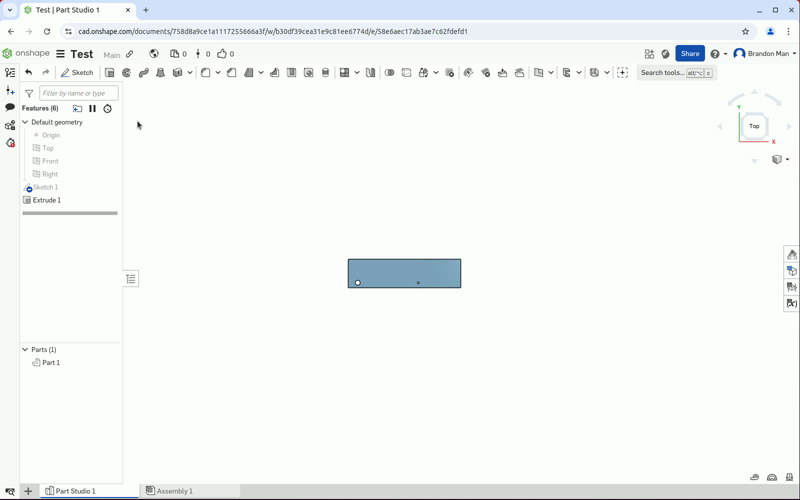
key(shift+h)
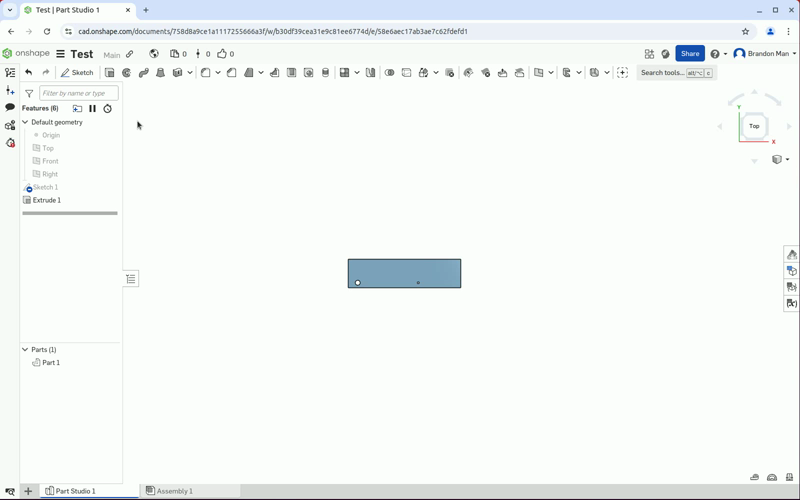
mouse_move(73, 189)
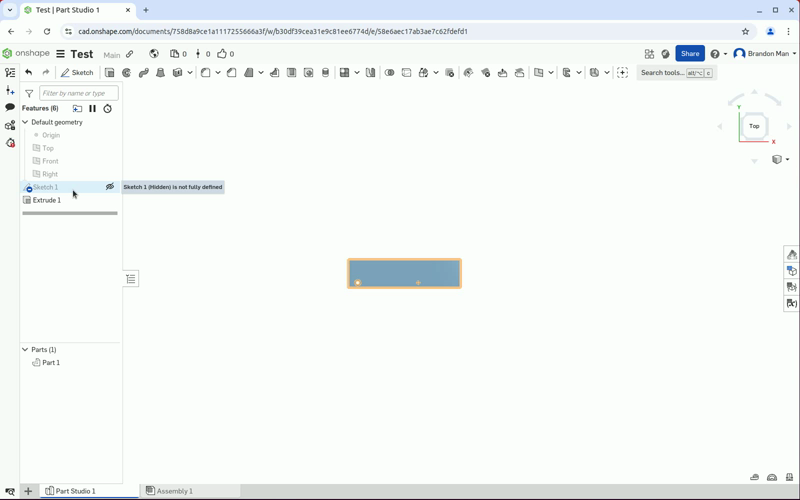
click(73, 189)
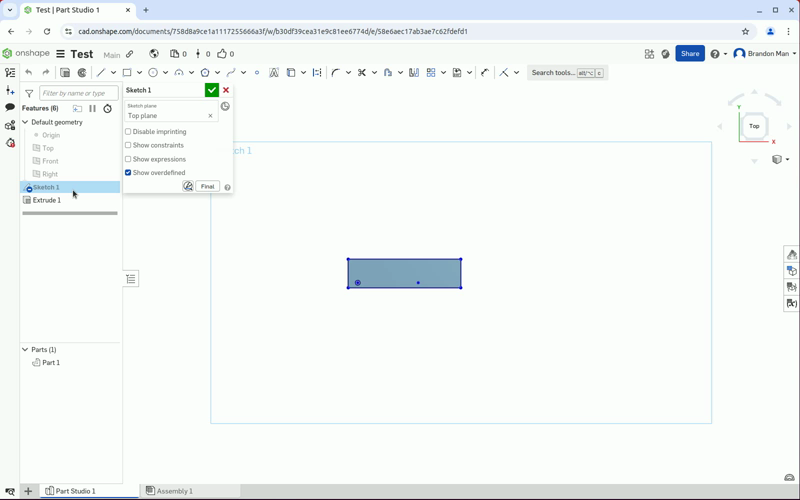
mouse_move(229, 92)
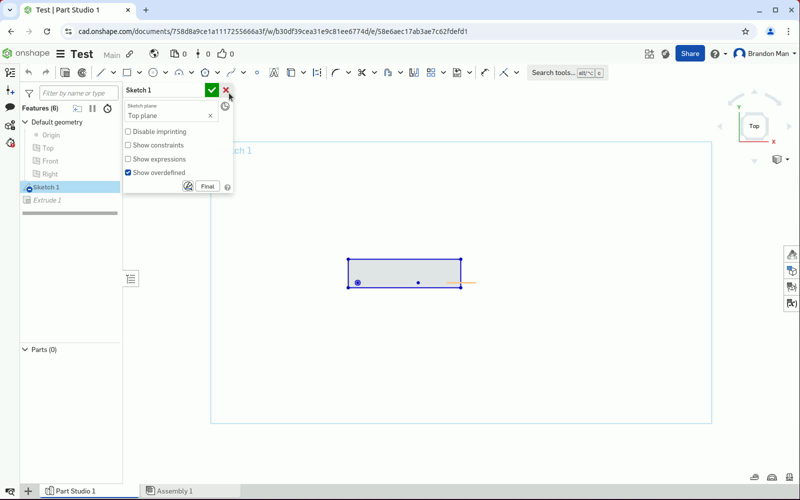
click(229, 92)
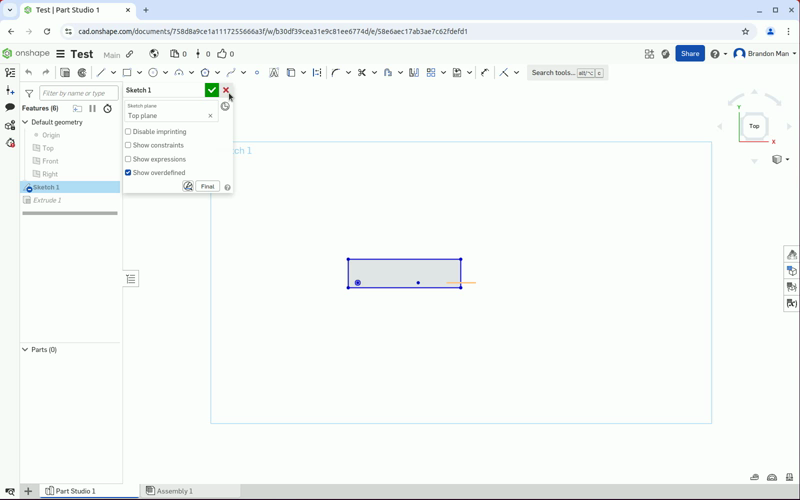
key(shift+s)
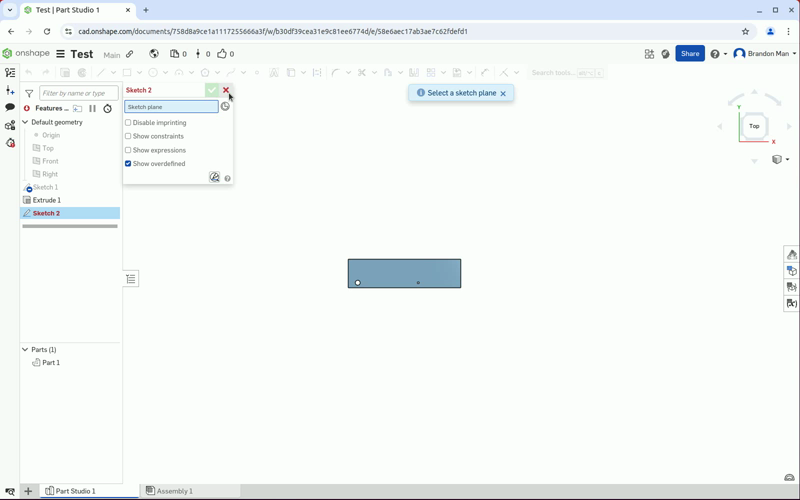
mouse_move(73, 150)
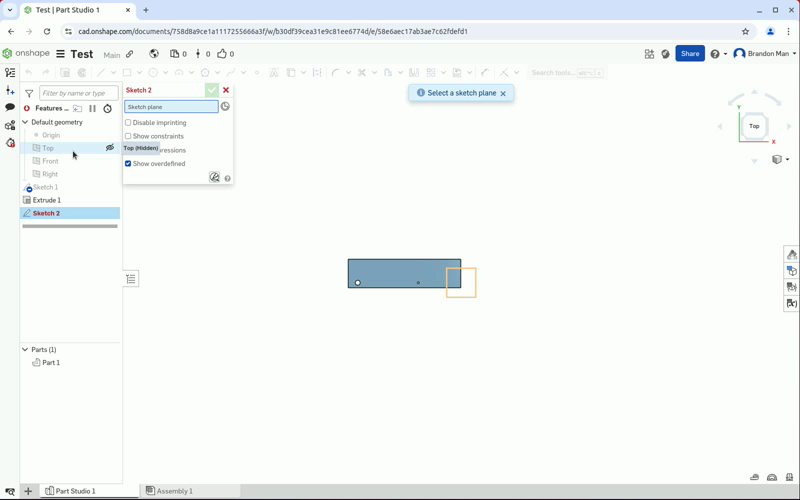
click(73, 150)
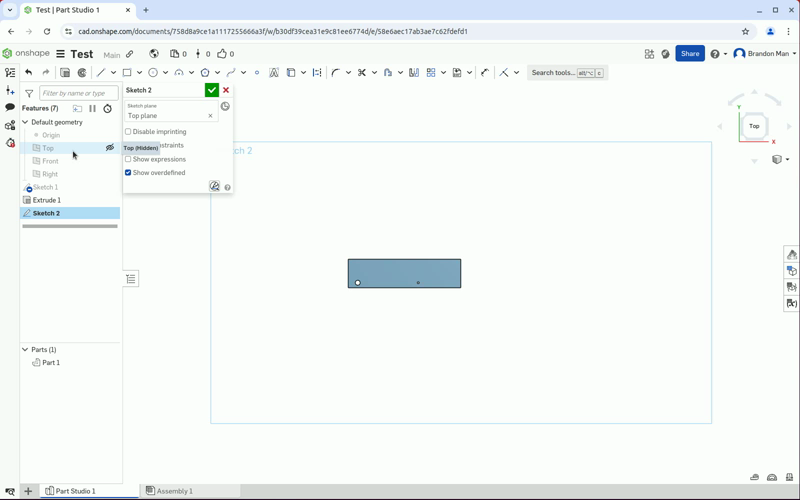
mouse_move(73, 352)
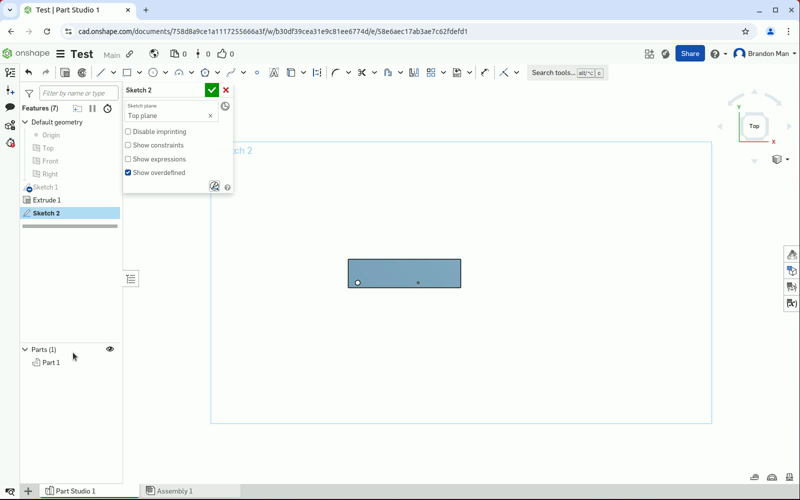
key(y)
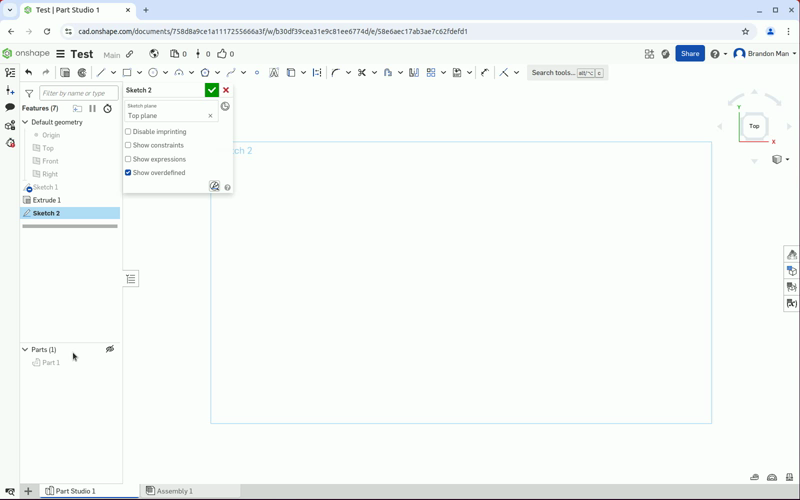
key(l)
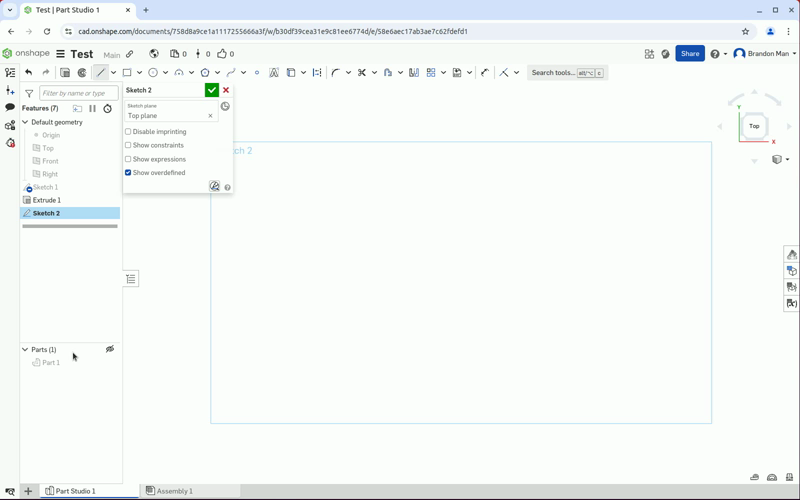
key_down(shift)
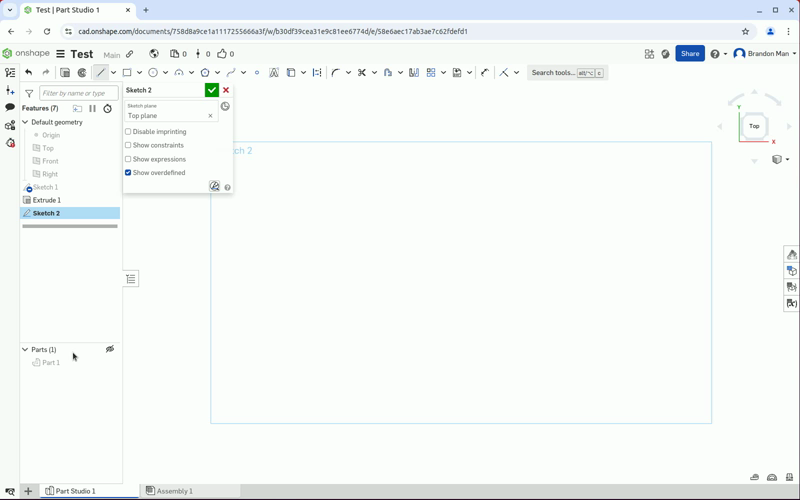
mouse_move(348, 315)
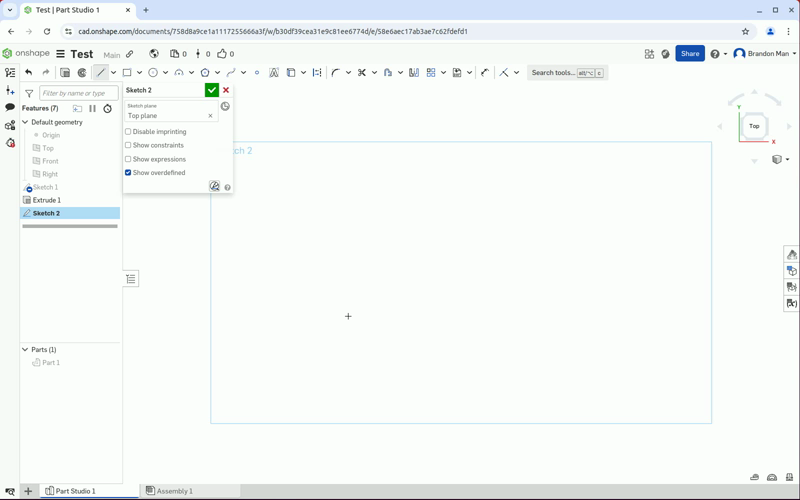
click(348, 315)
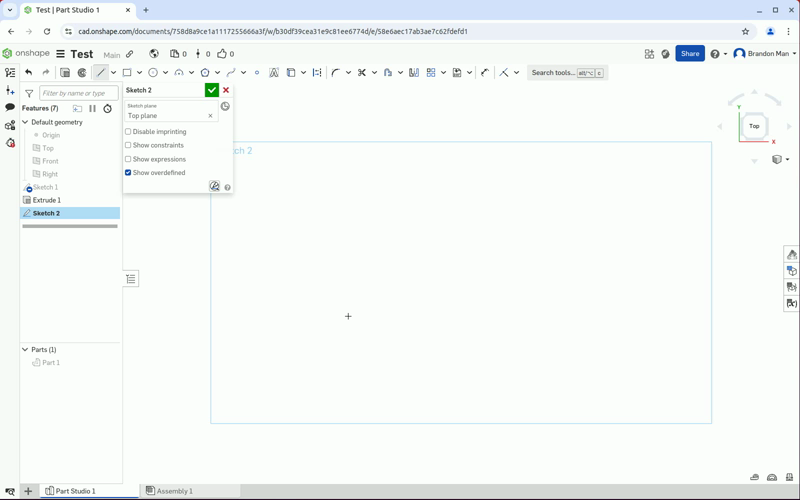
key_up(shift)
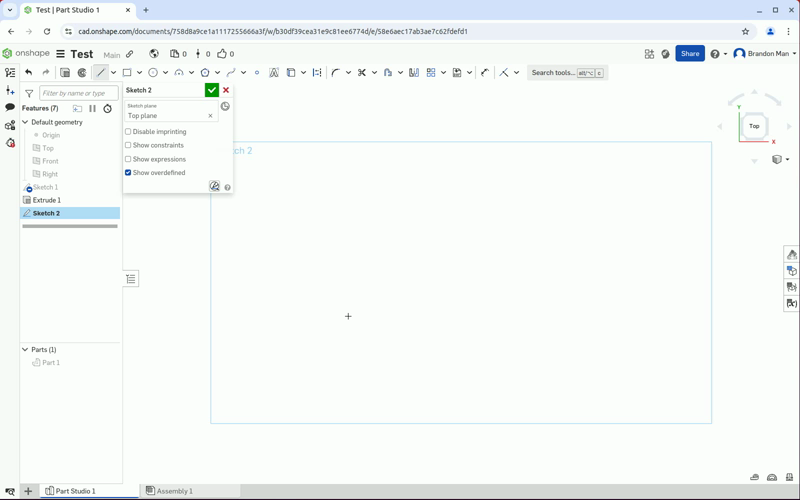
key_down(shift)
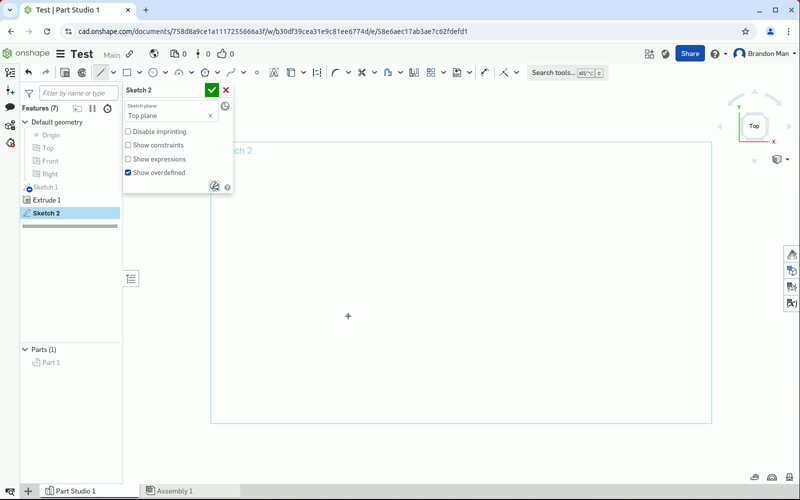
mouse_move(460, 315)
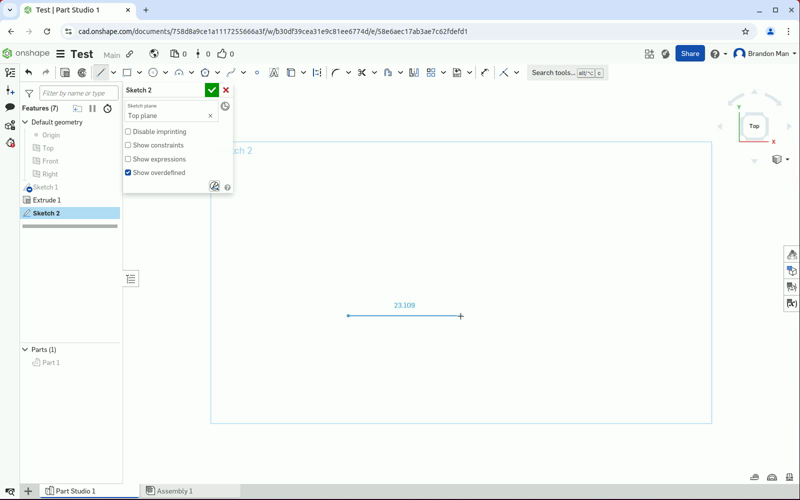
click(460, 315)
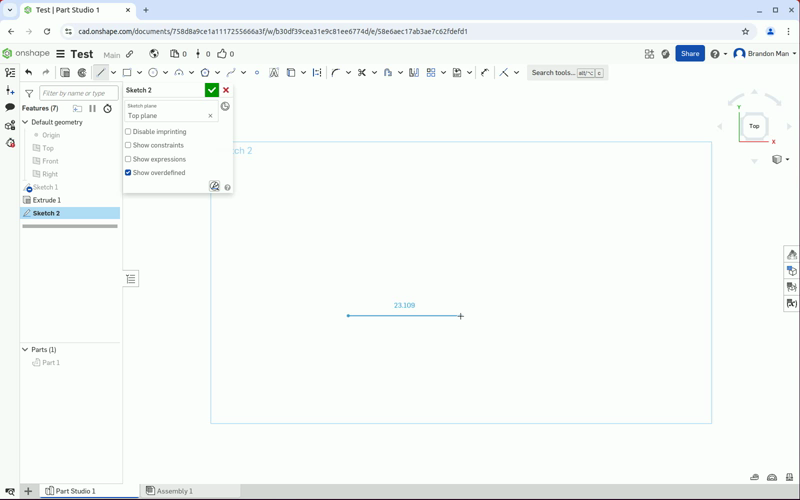
key_up(shift)
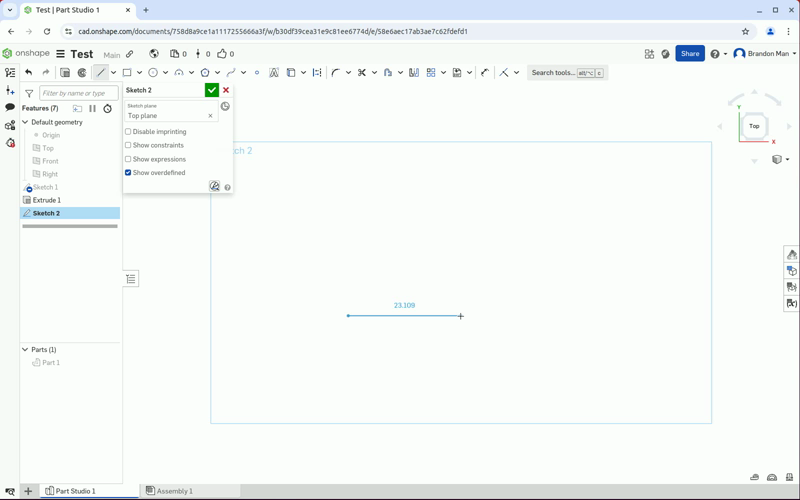
key_down(shift)
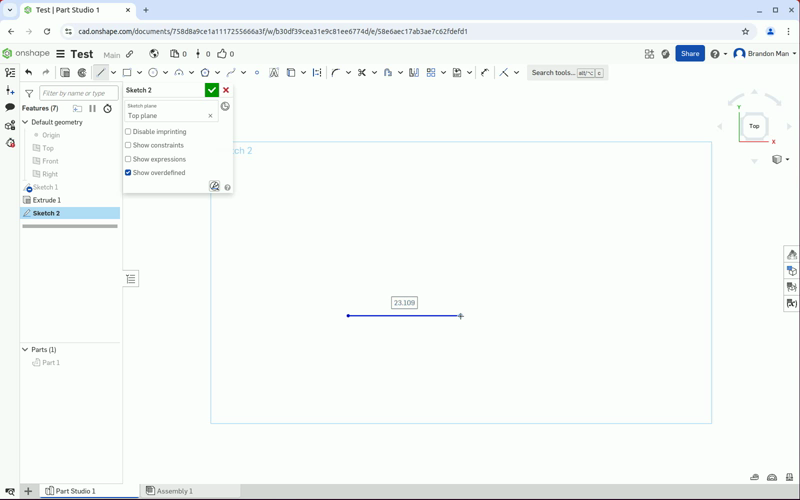
mouse_move(490, 315)
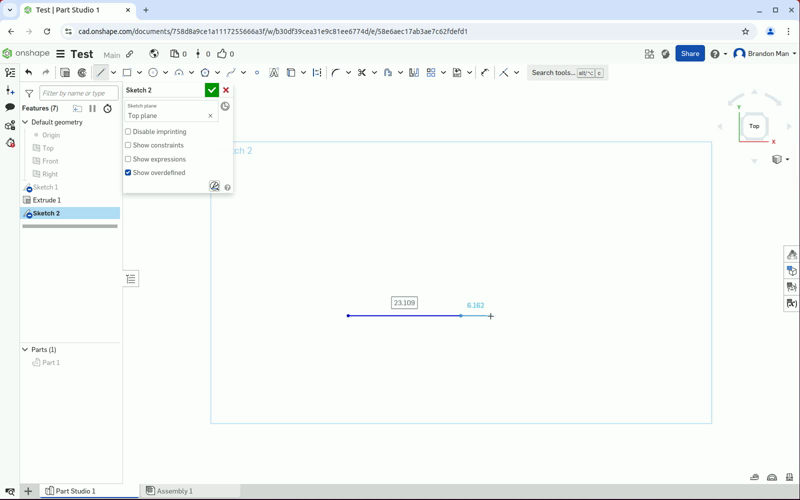
mouse_move(460, 287)
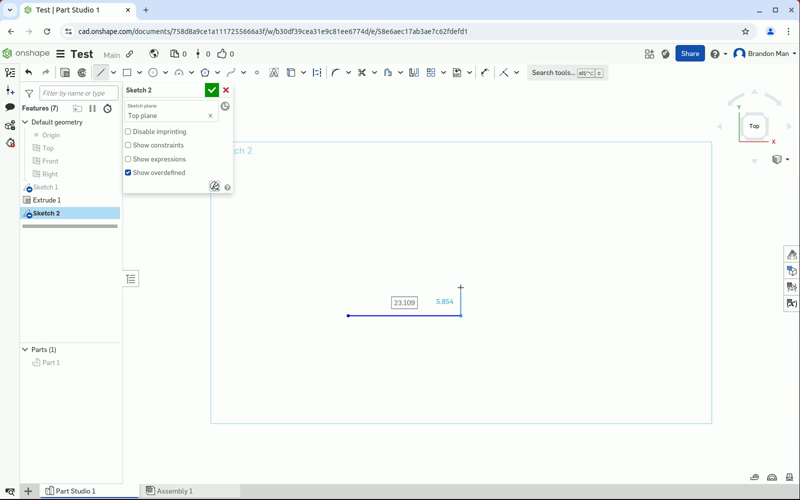
click(460, 287)
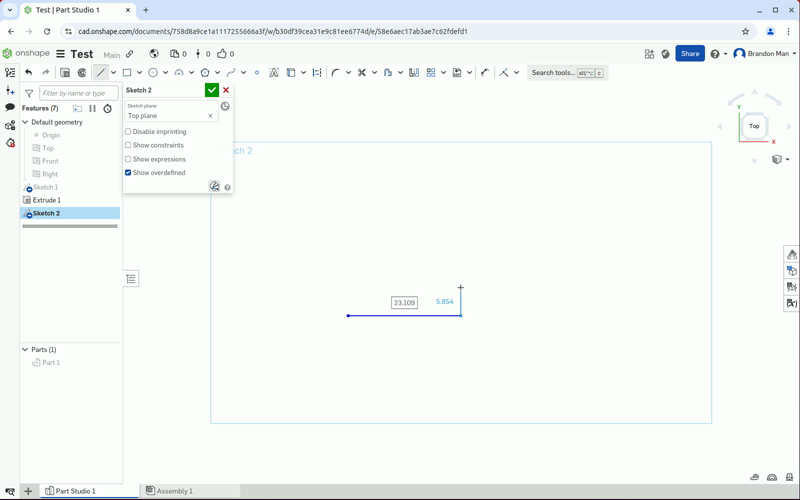
key_up(shift)
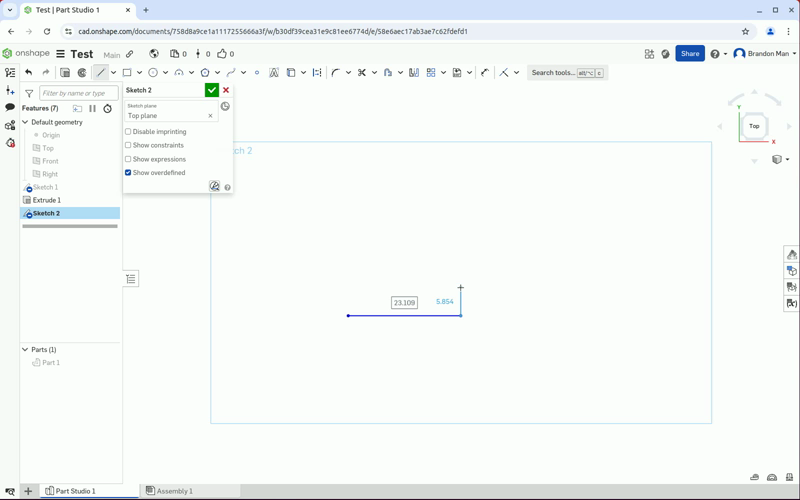
key_down(shift)
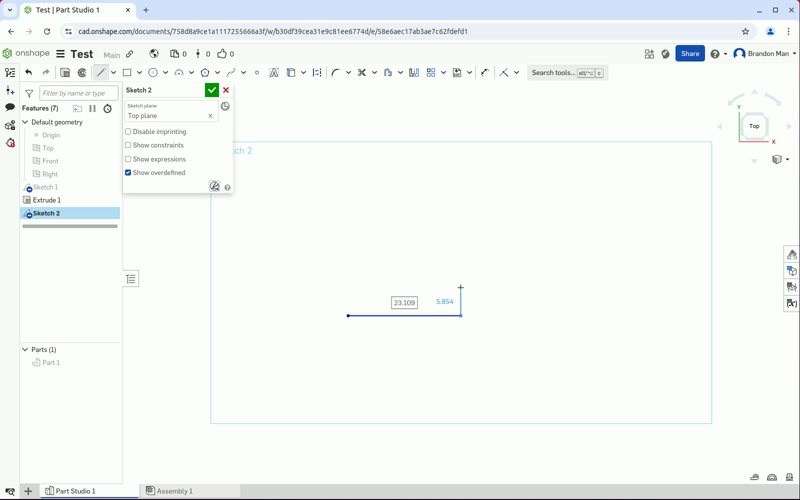
mouse_move(348, 287)
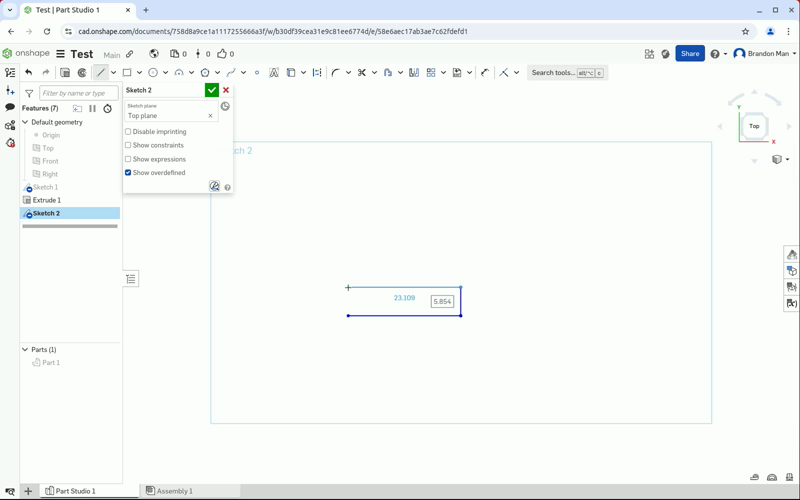
click(348, 287)
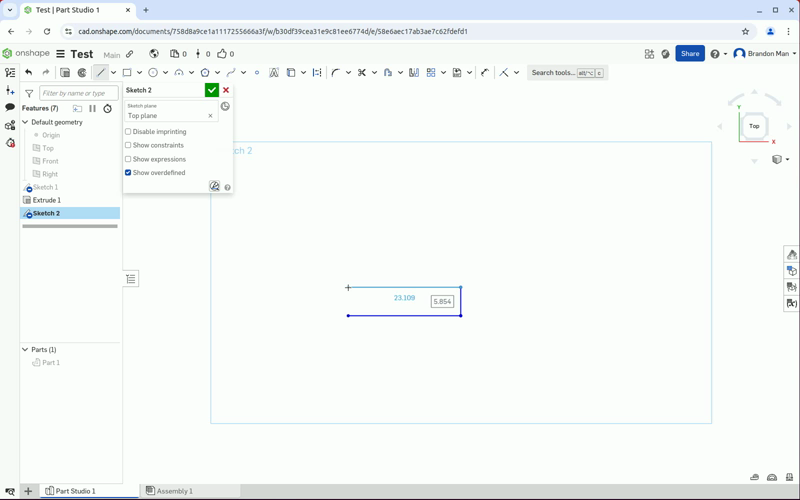
key_up(shift)
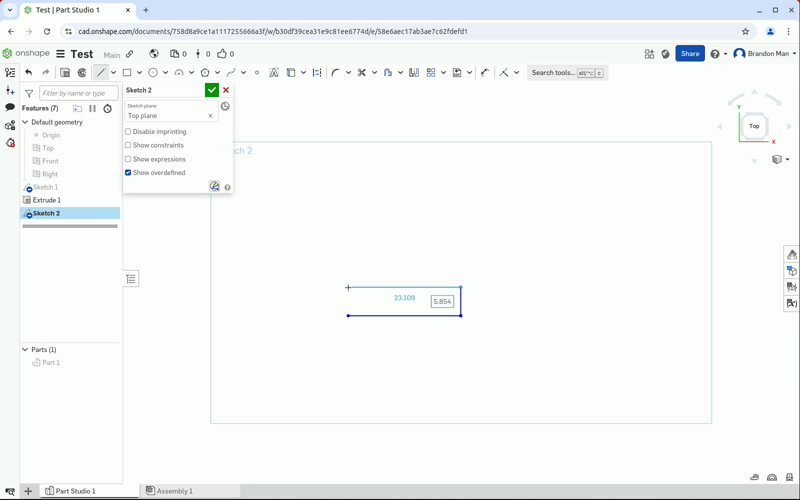
mouse_move(378, 287)
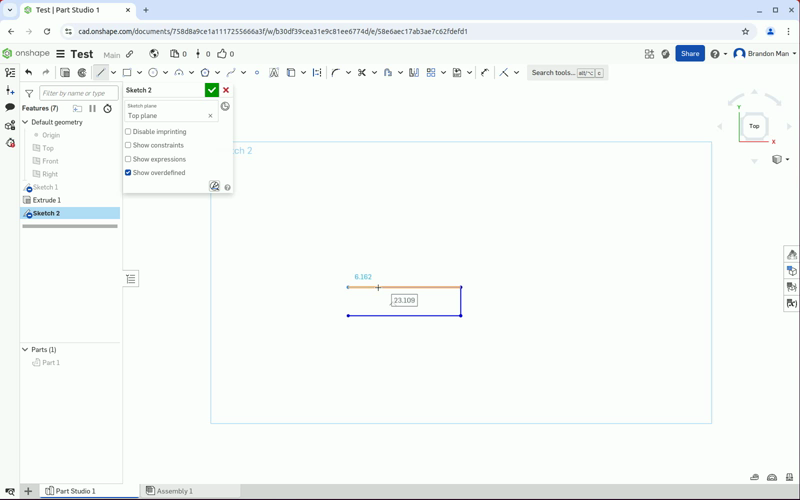
key_down(shift)
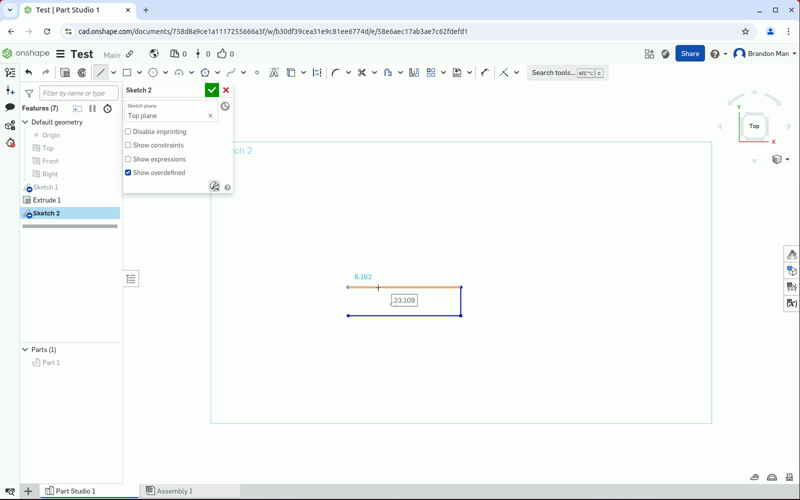
mouse_move(348, 315)
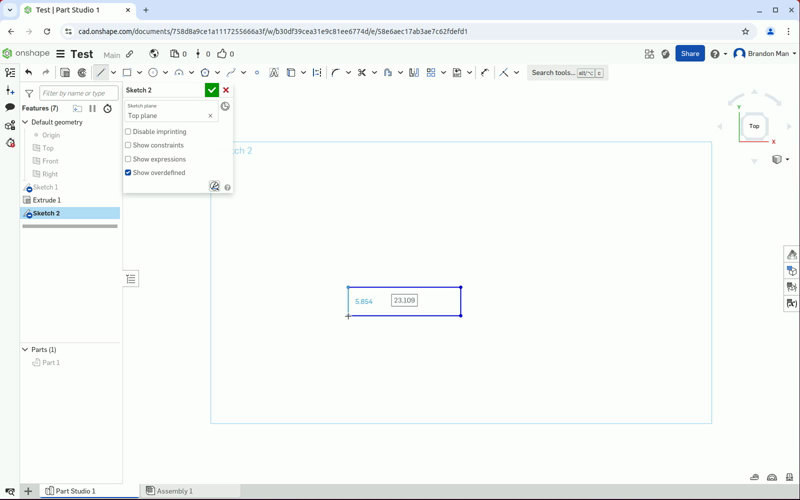
key_up(shift)
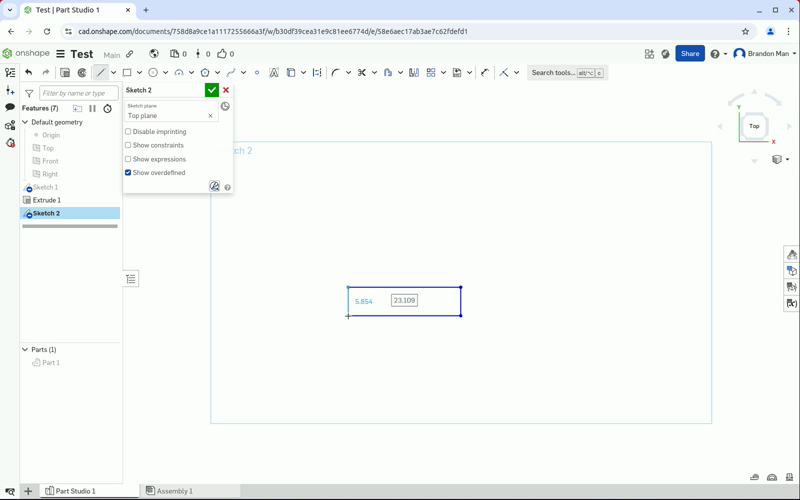
click(348, 315)
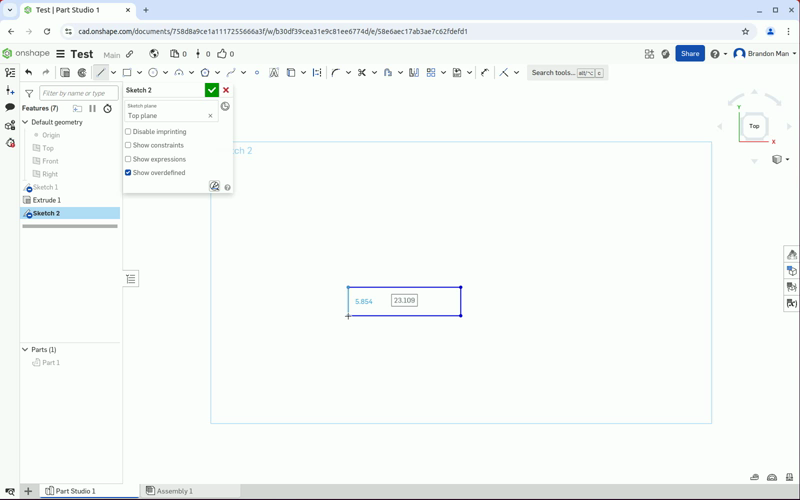
key(esc)
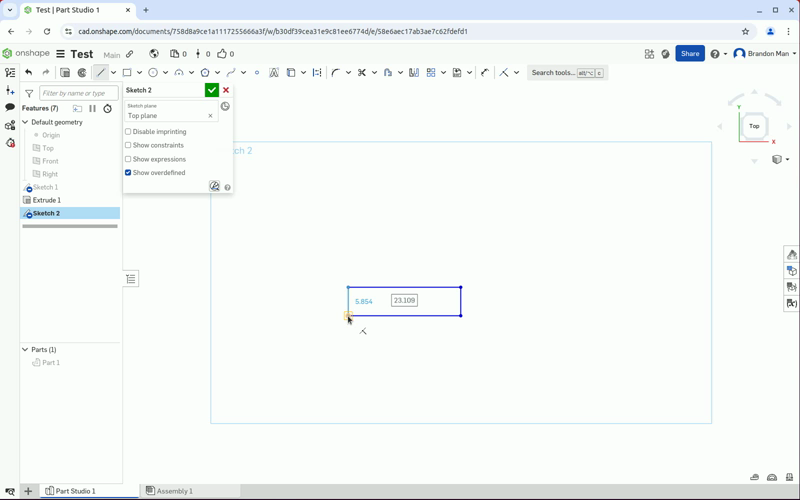
key(c)
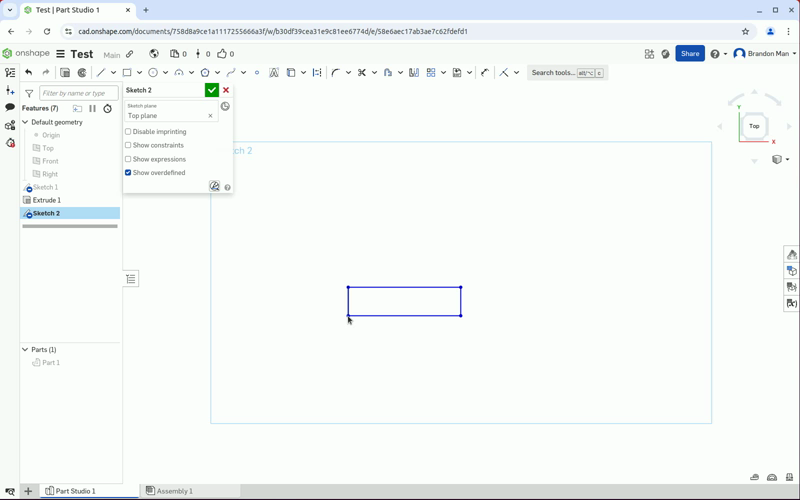
key_down(shift)
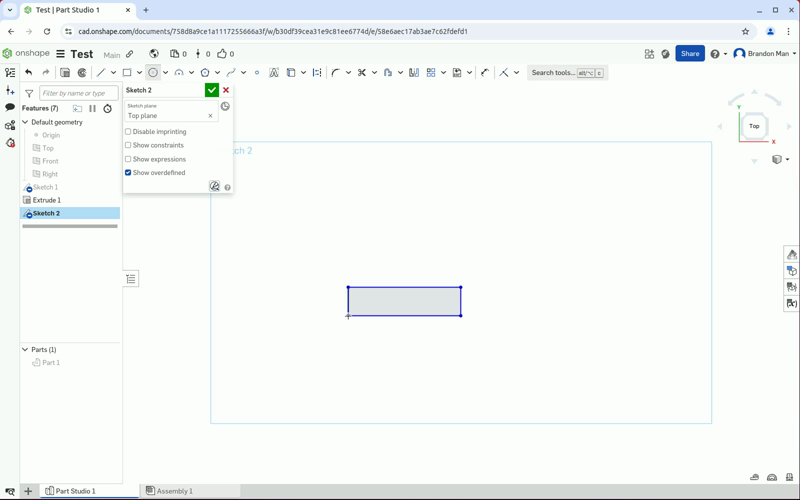
mouse_move(357, 292)
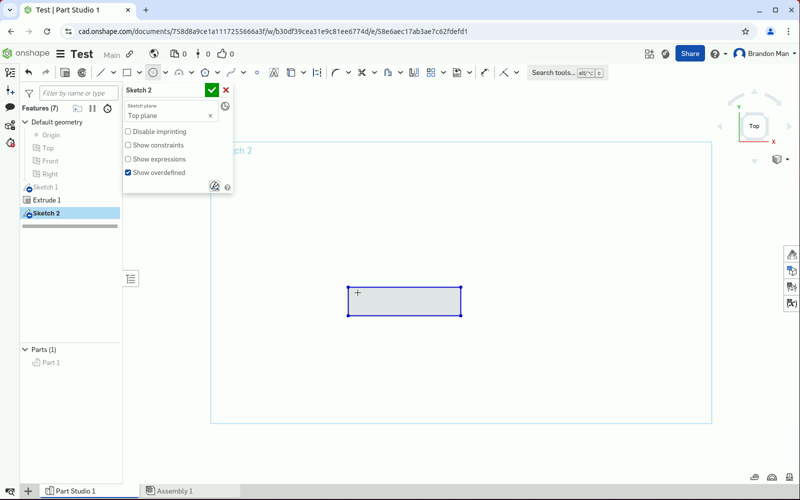
click(357, 292)
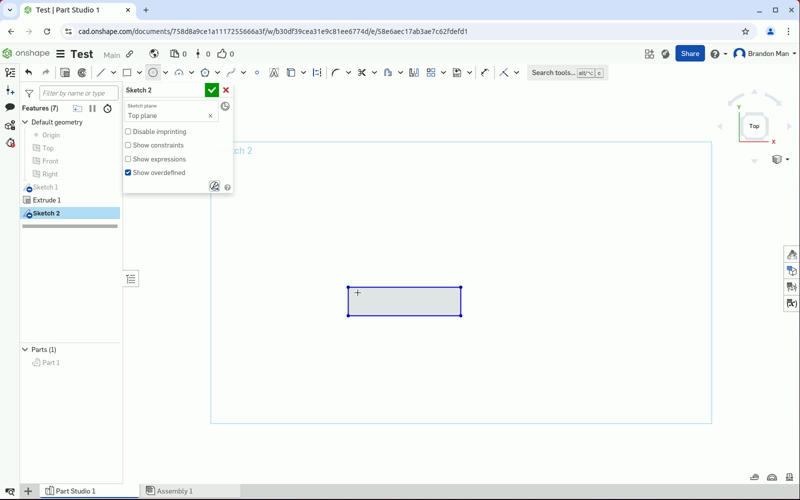
key_up(shift)
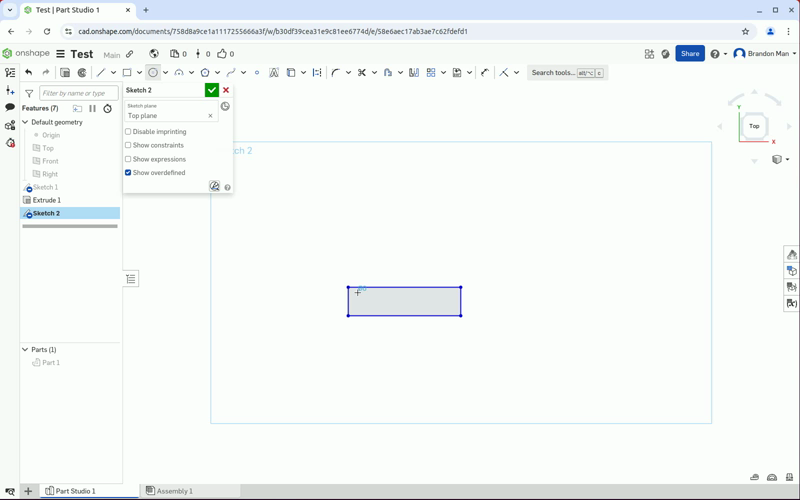
mouse_move(360, 292)
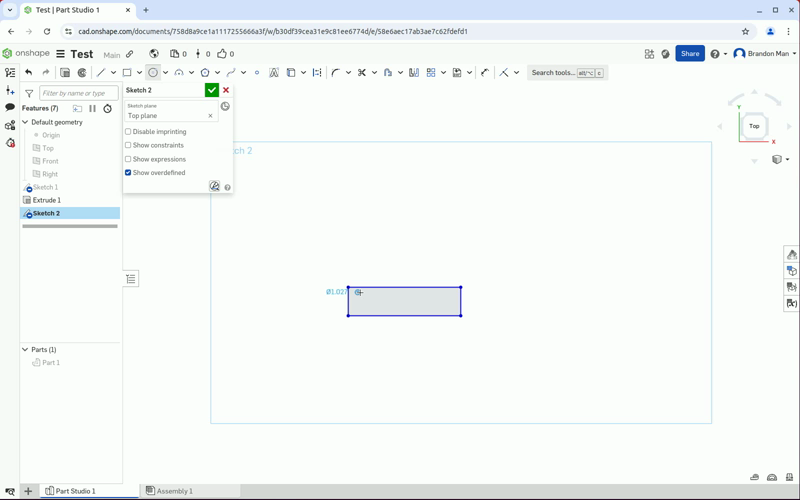
scroll(6)
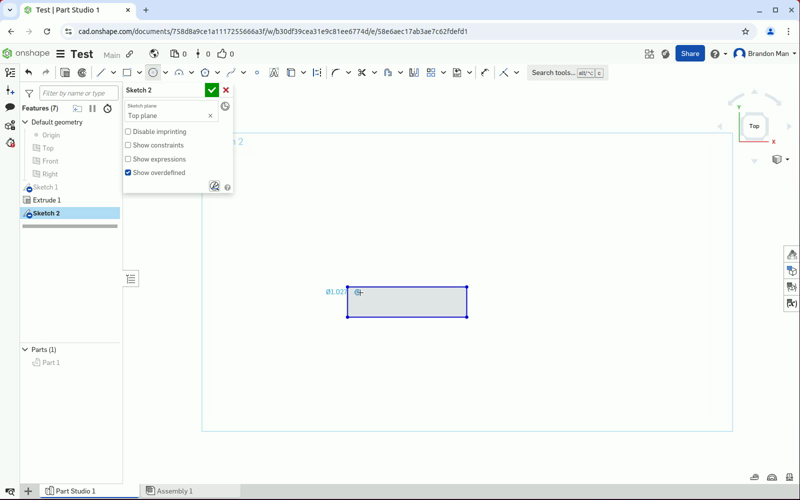
scroll(6)
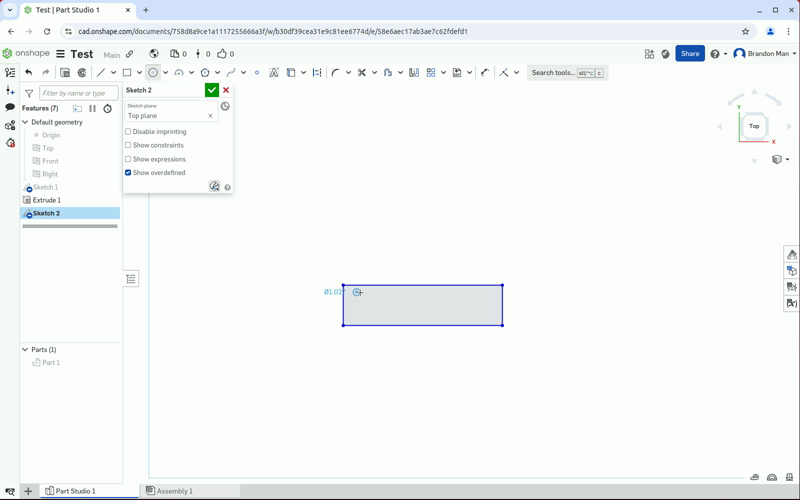
scroll(6)
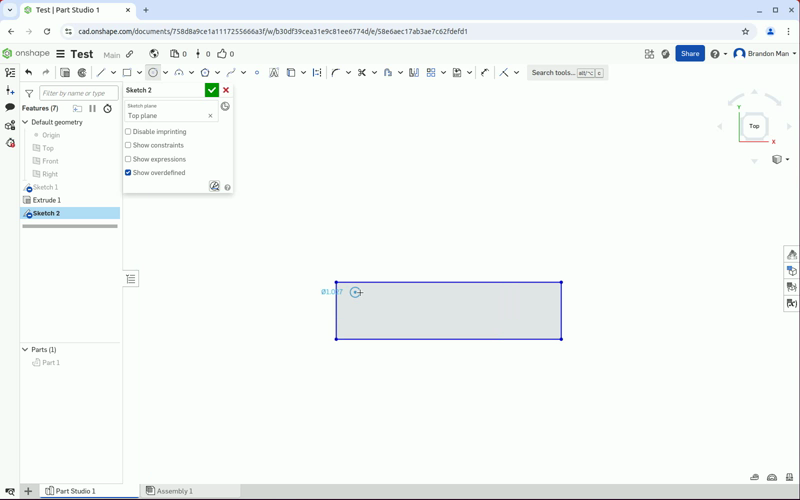
scroll(6)
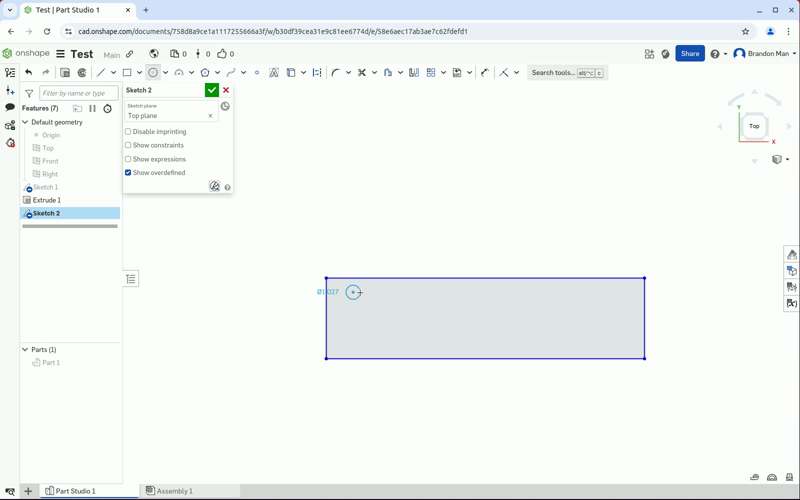
scroll(6)
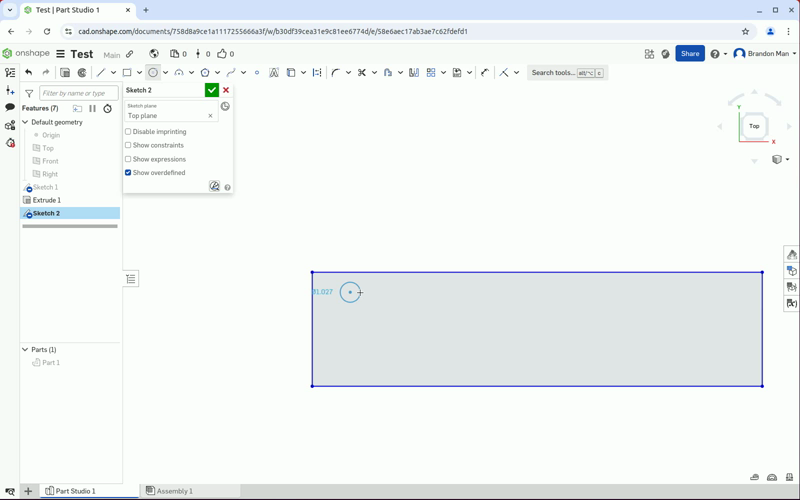
scroll(6)
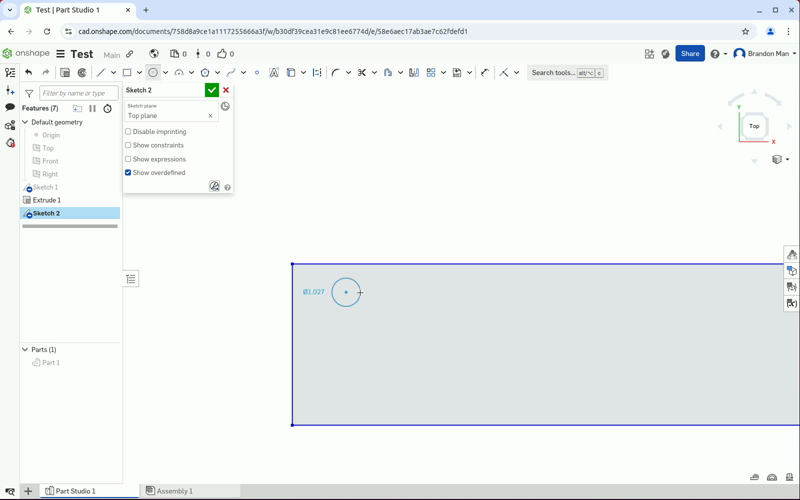
scroll(6)
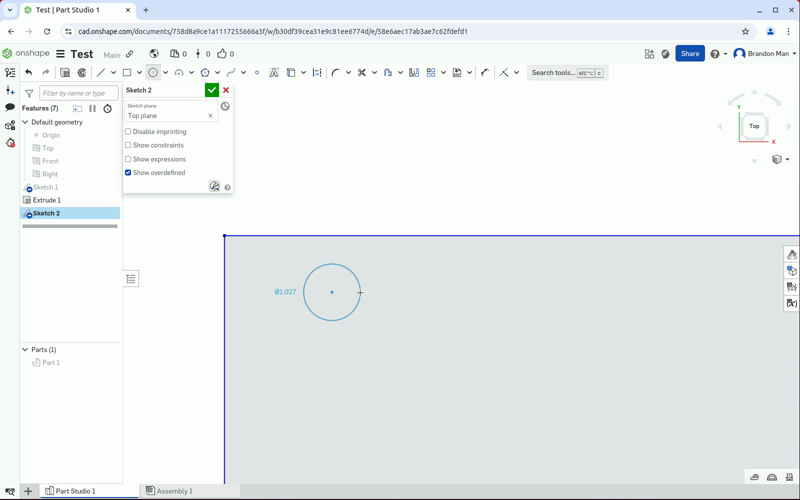
click(360, 292)
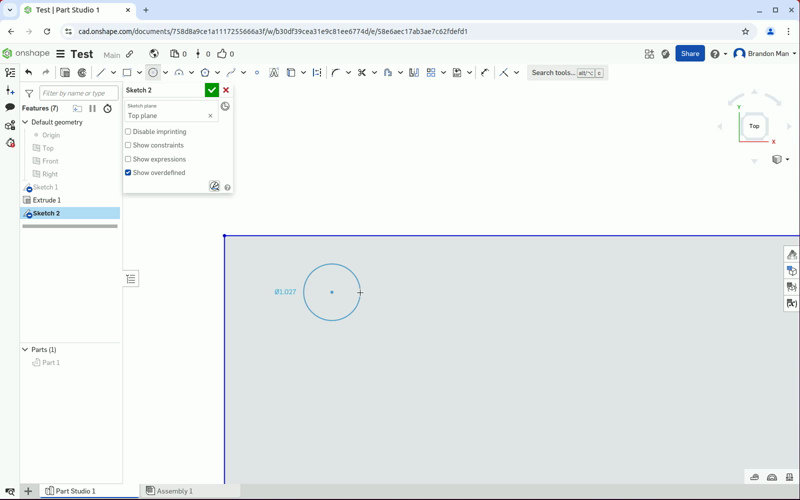
scroll(-6)
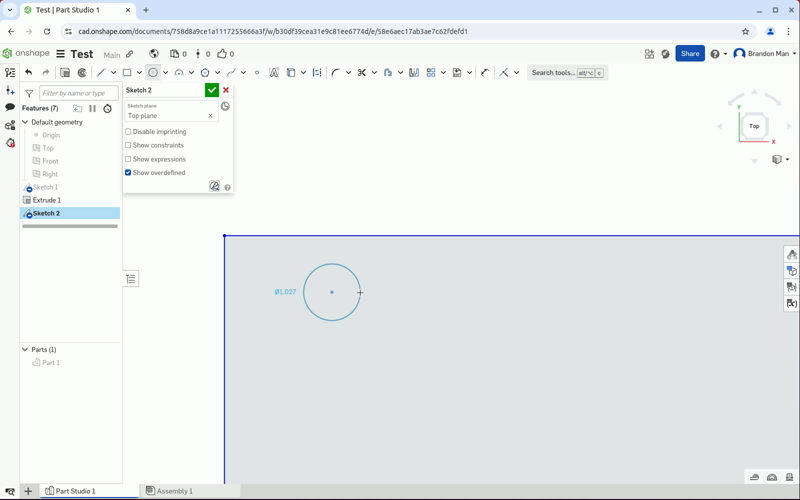
scroll(-6)
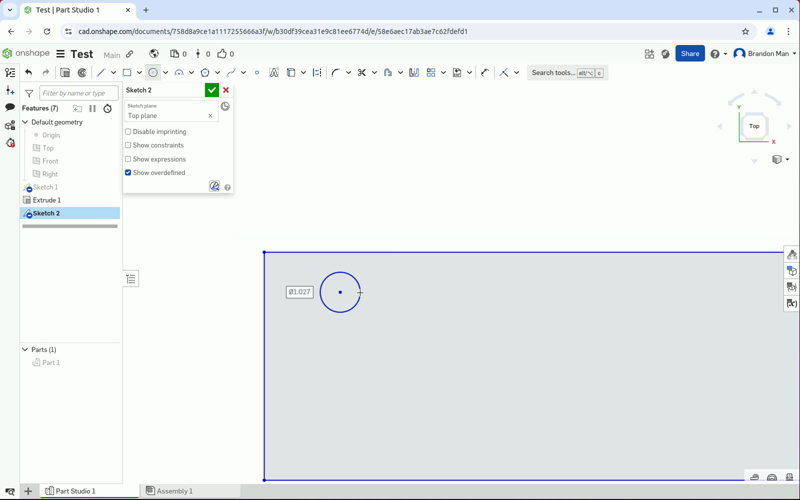
scroll(-6)
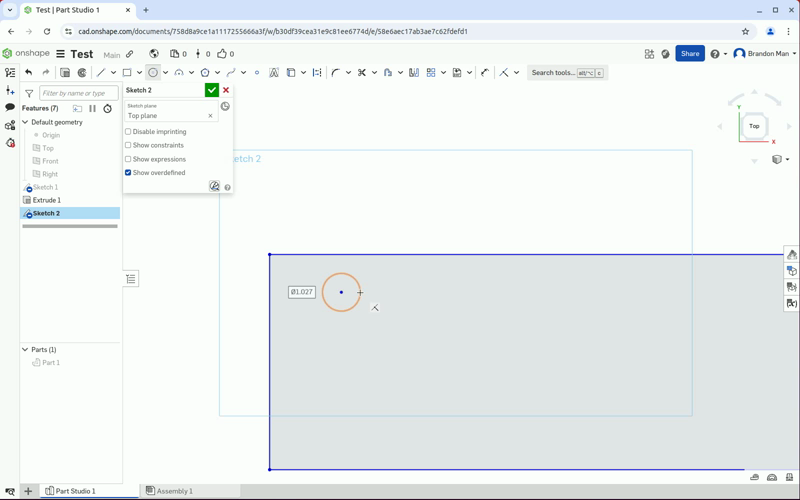
scroll(-6)
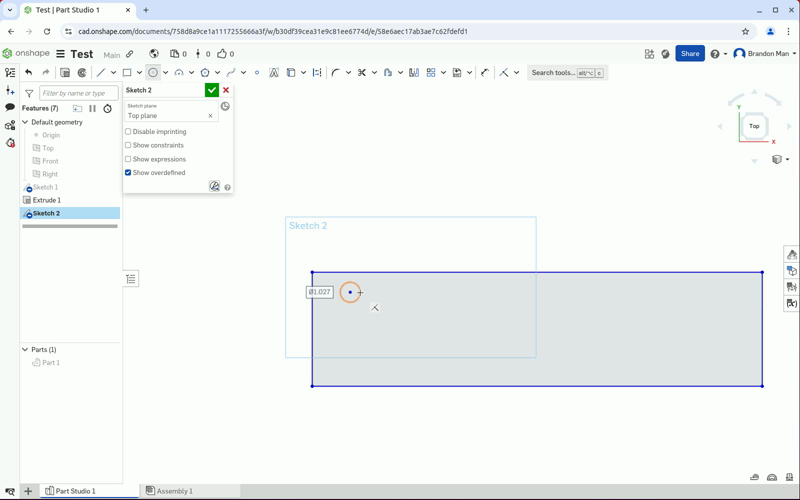
scroll(-6)
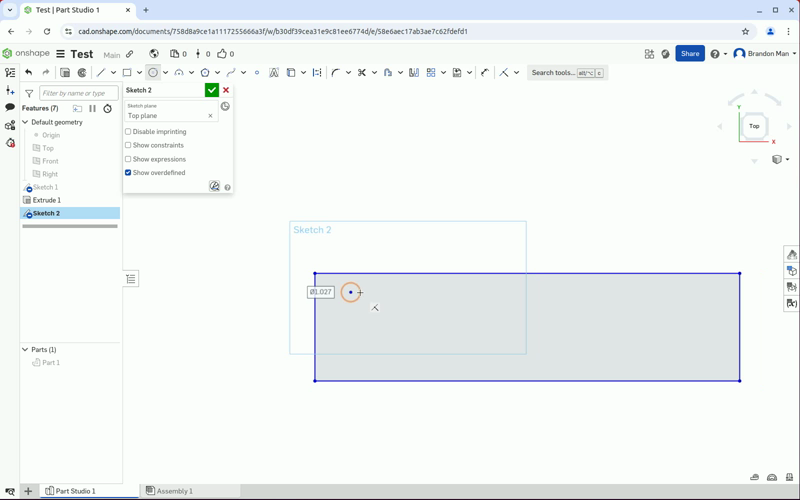
scroll(-6)
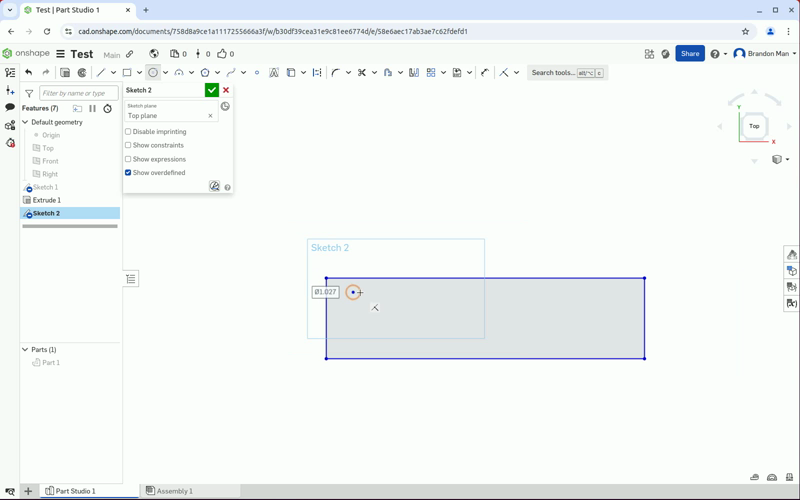
scroll(-6)
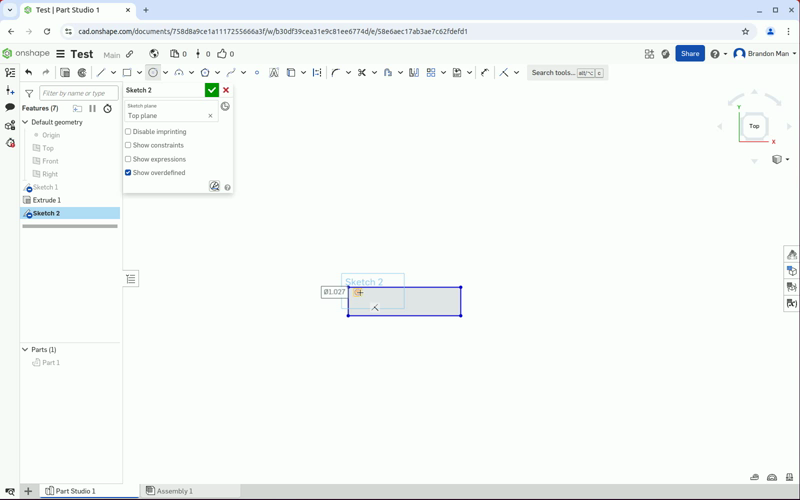
key(esc)
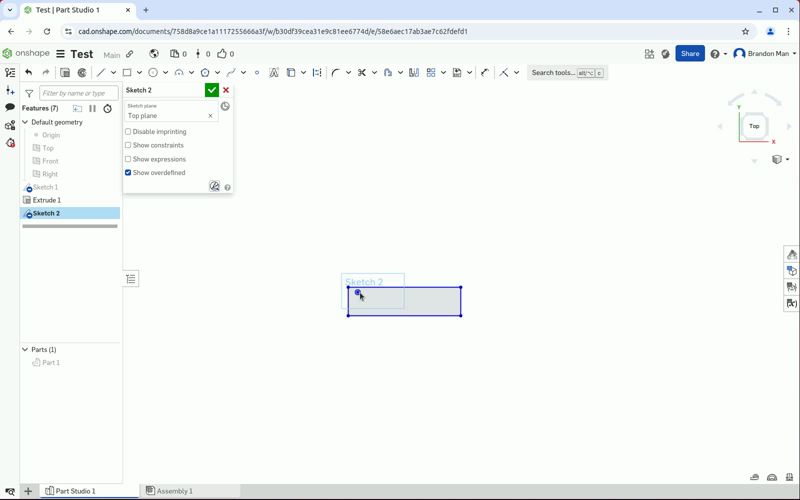
key(c)
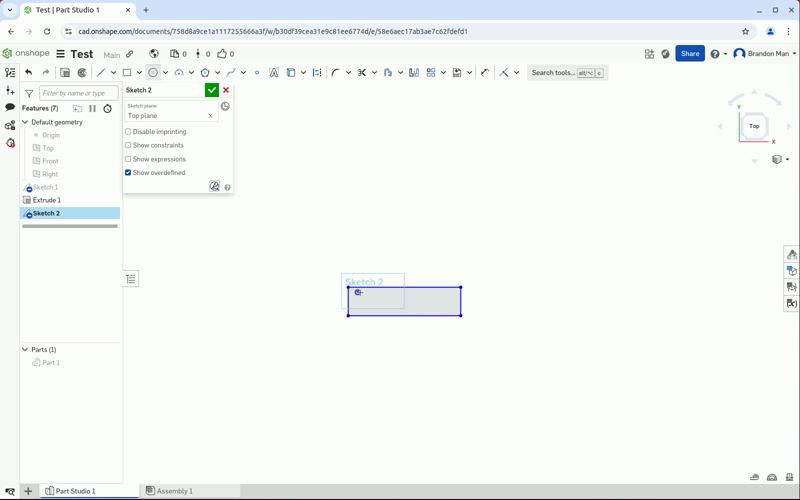
key_down(shift)
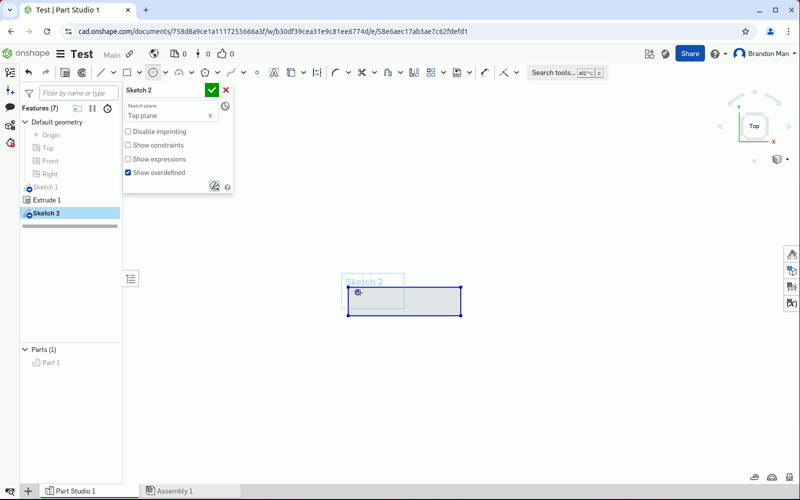
mouse_move(418, 292)
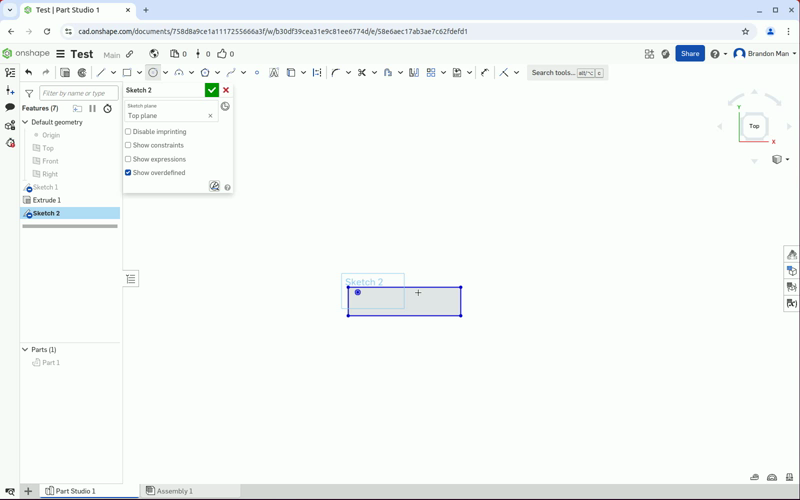
click(418, 292)
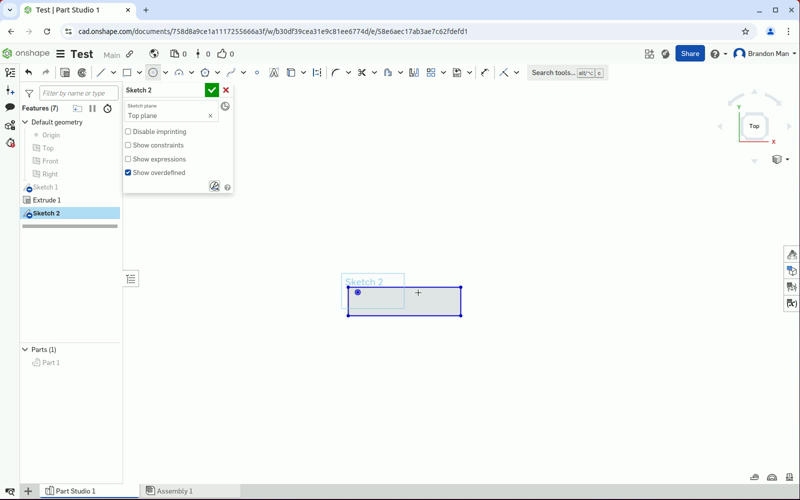
key_up(shift)
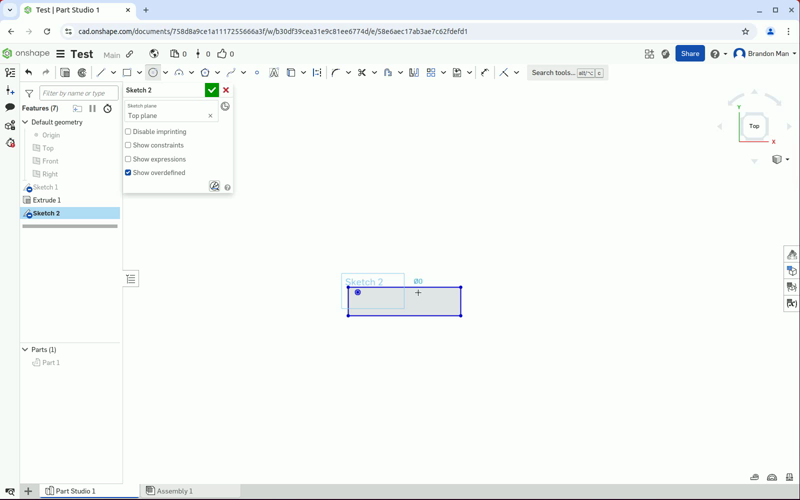
mouse_move(419, 292)
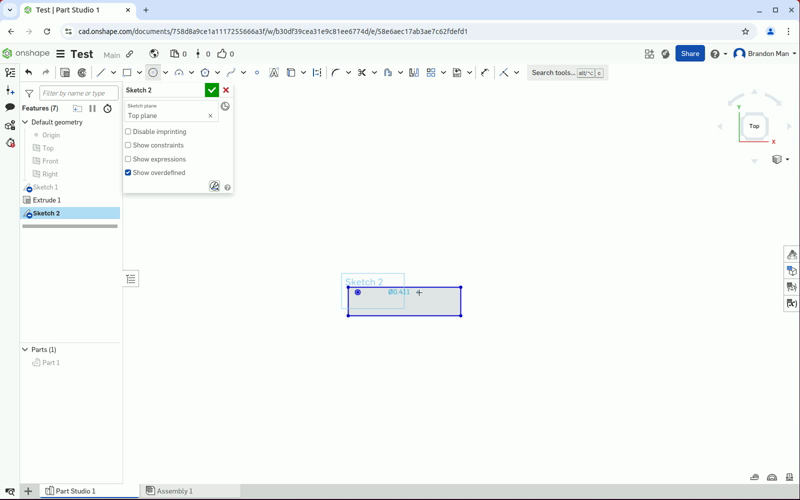
scroll(6)
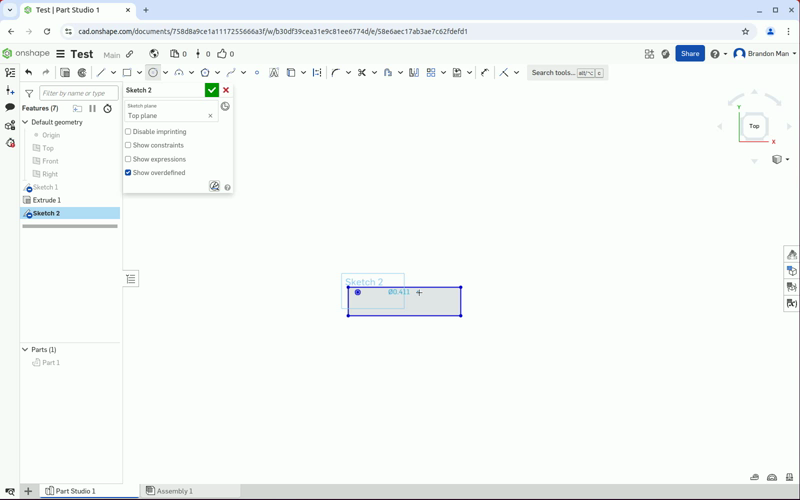
scroll(6)
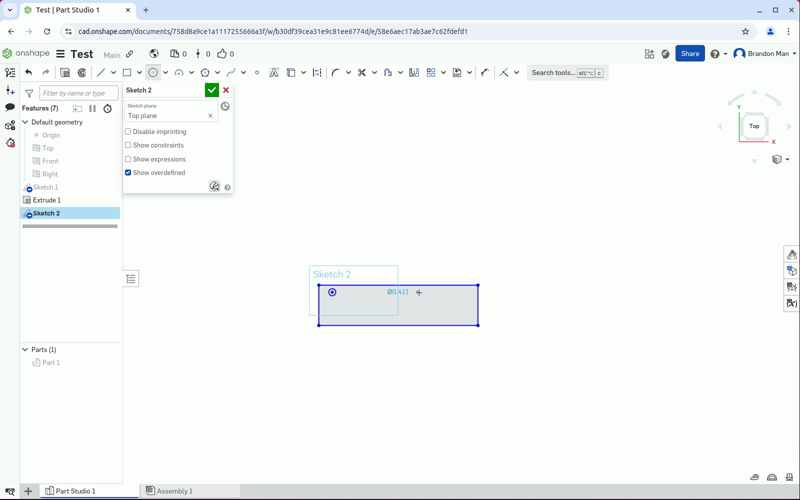
scroll(6)
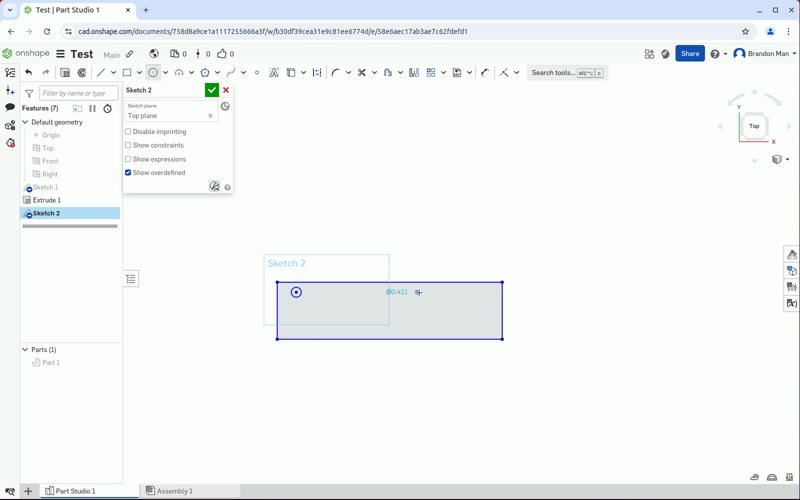
scroll(6)
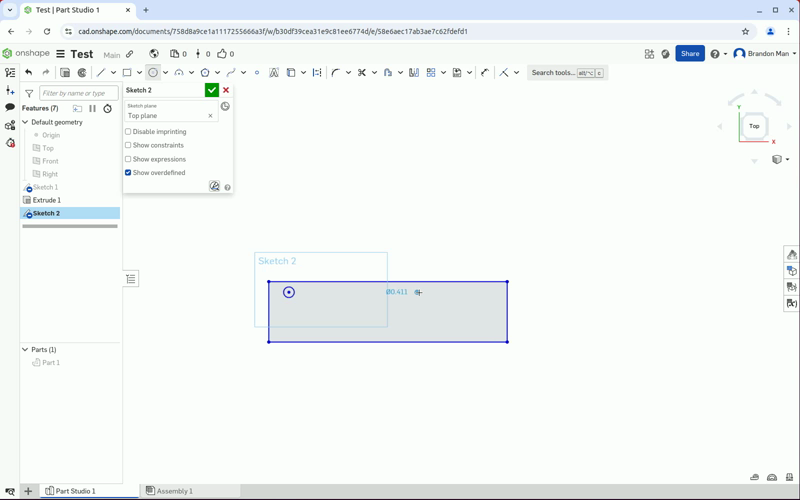
scroll(6)
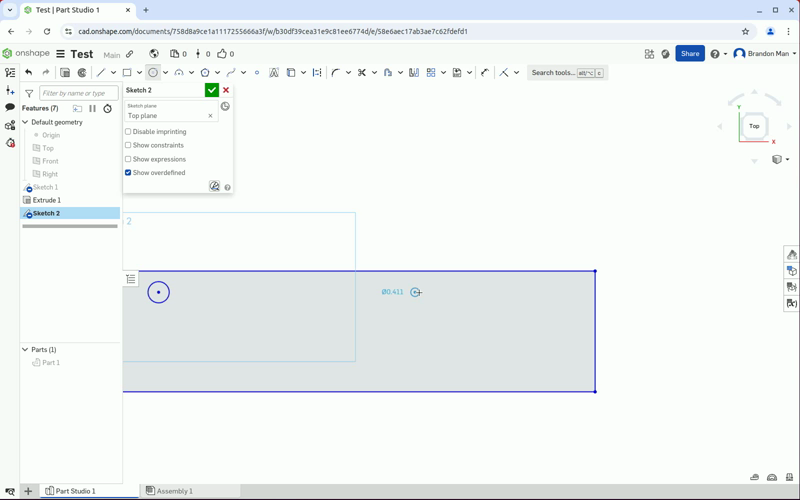
scroll(6)
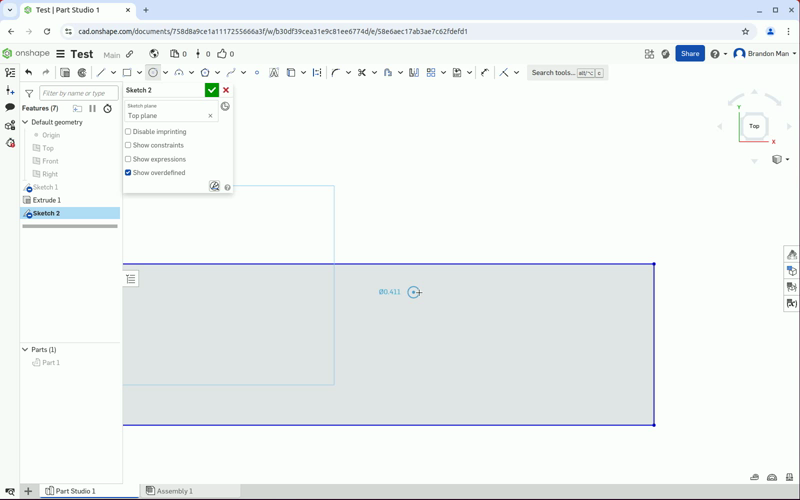
scroll(6)
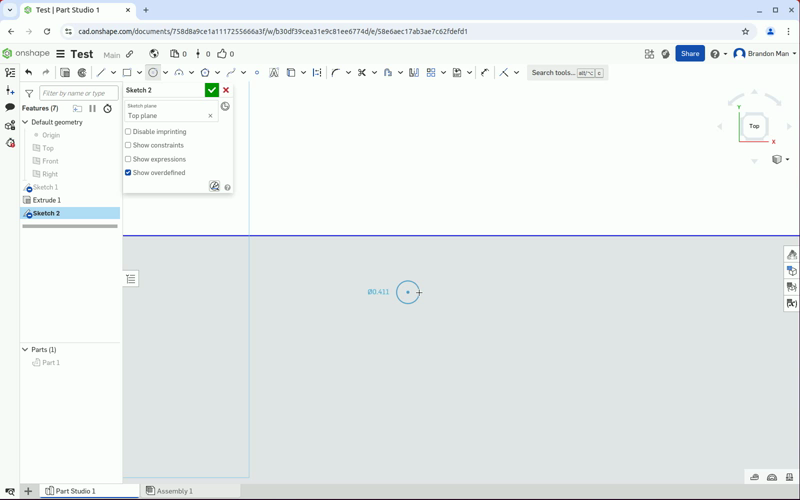
click(419, 292)
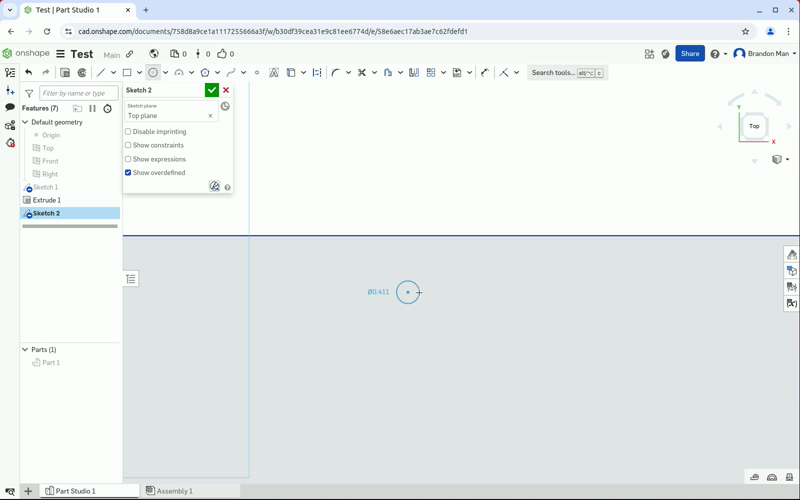
scroll(-6)
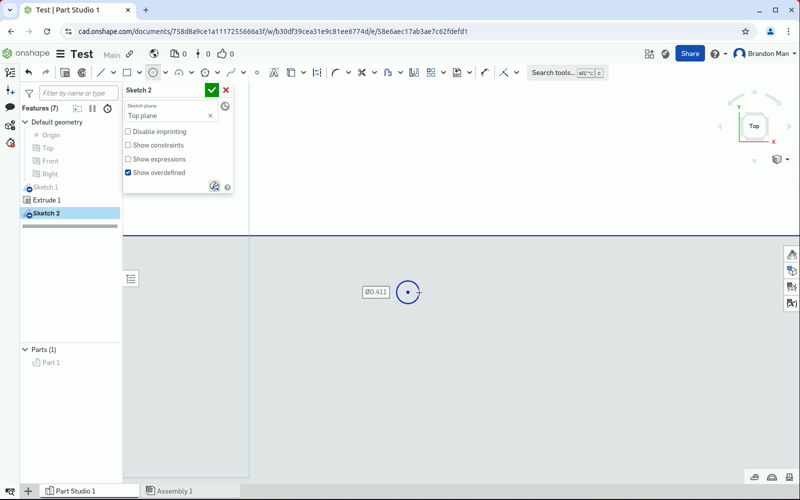
scroll(-6)
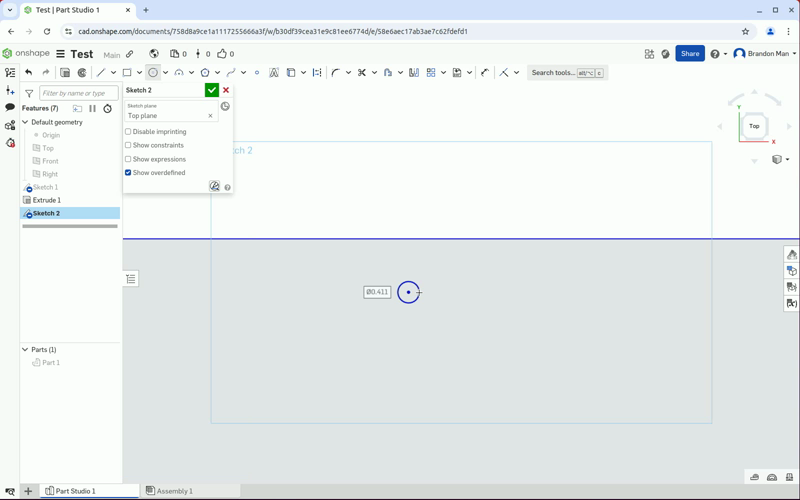
scroll(-6)
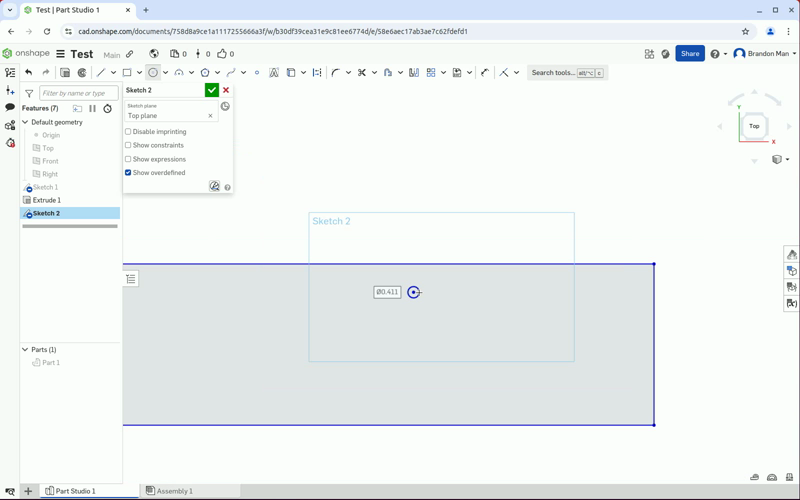
scroll(-6)
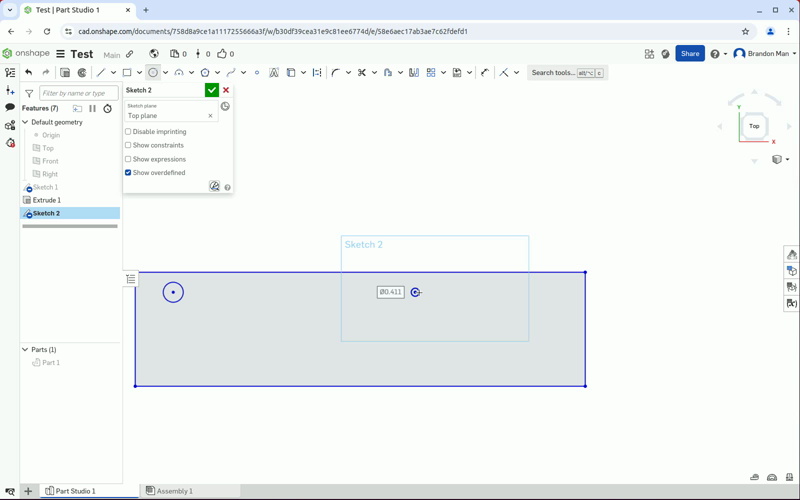
scroll(-6)
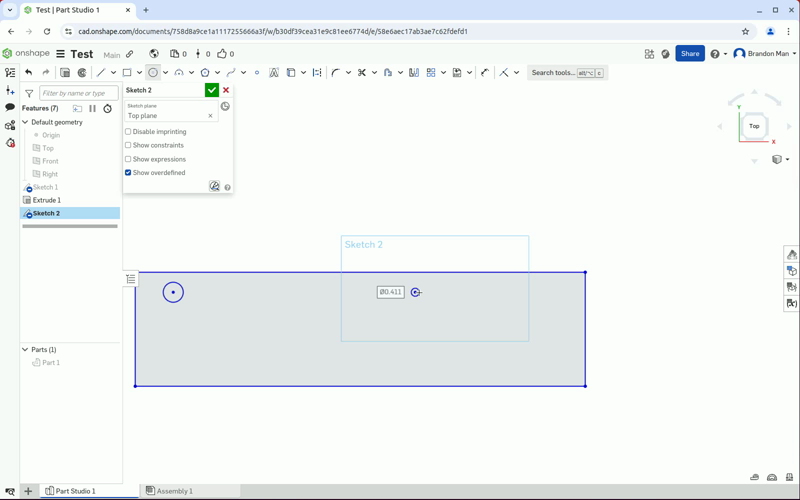
scroll(-6)
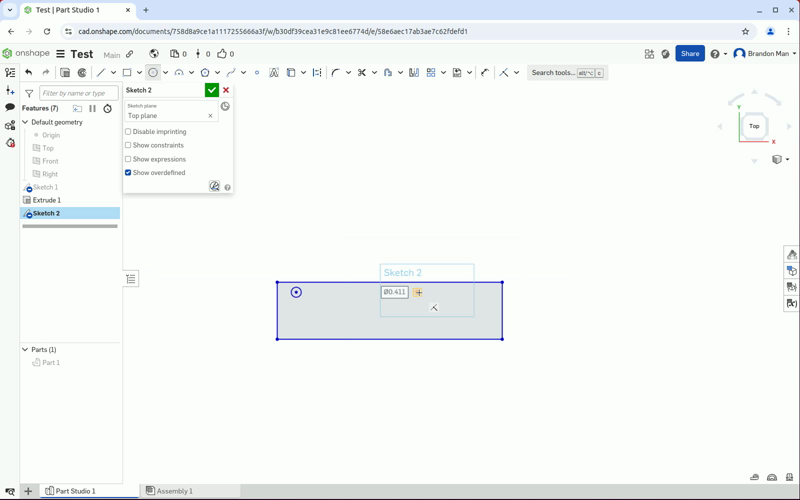
scroll(-6)
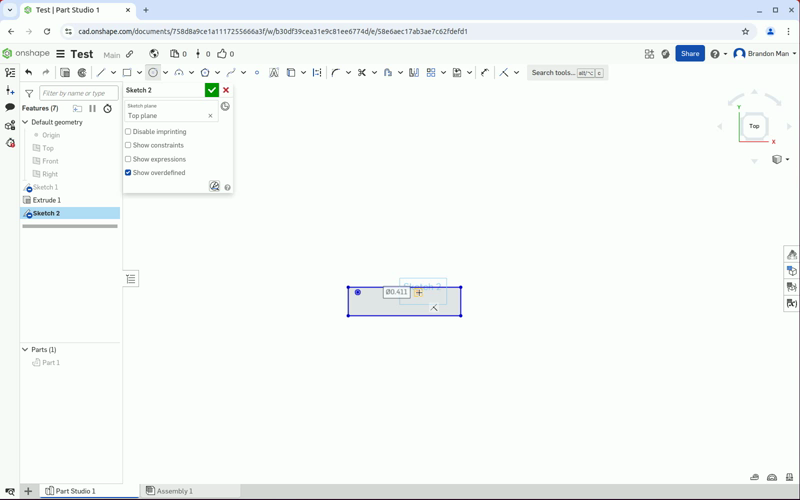
key(esc)
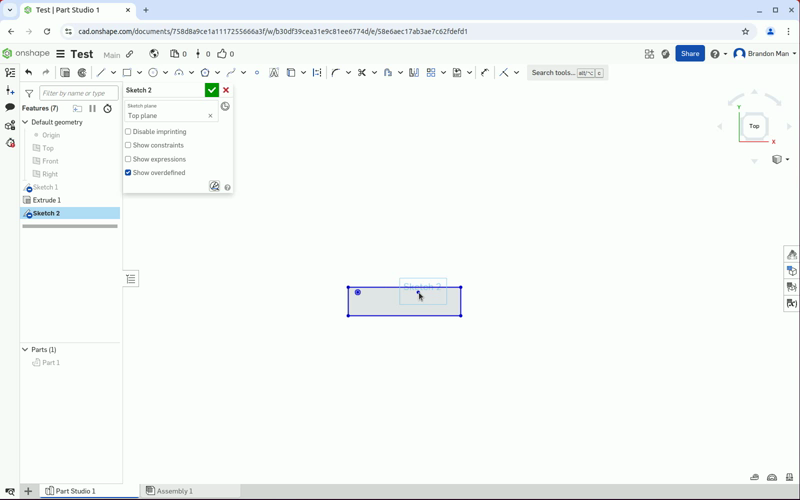
mouse_move(432, 303)
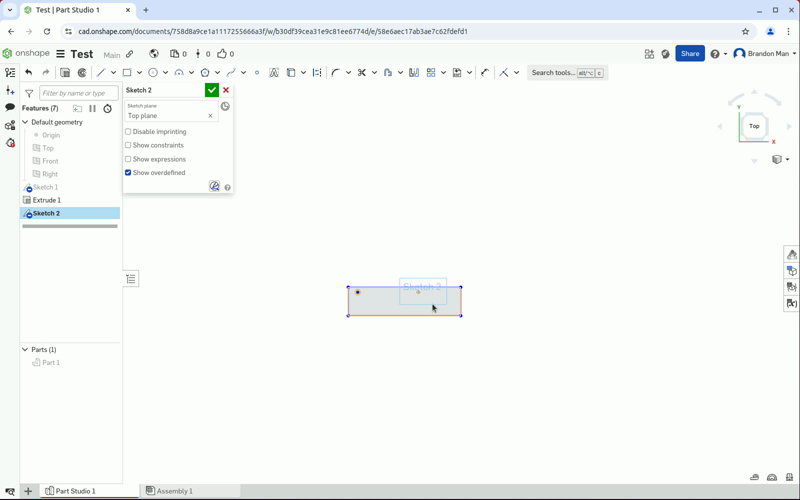
click(432, 303)
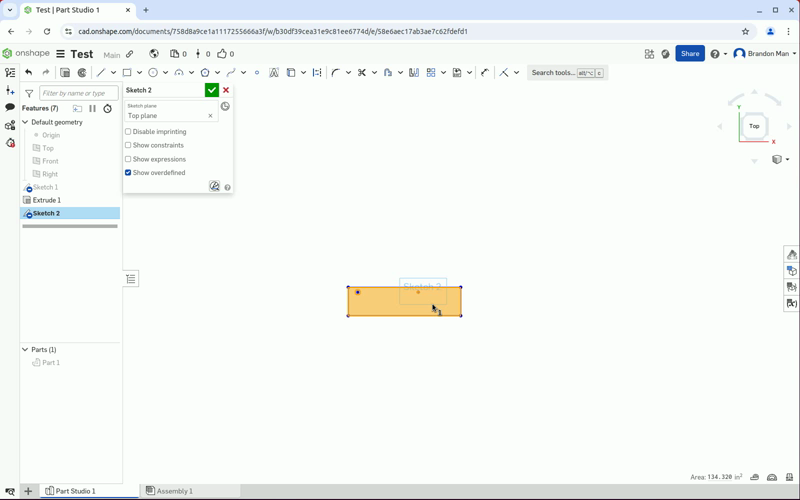
mouse_move(73, 352)
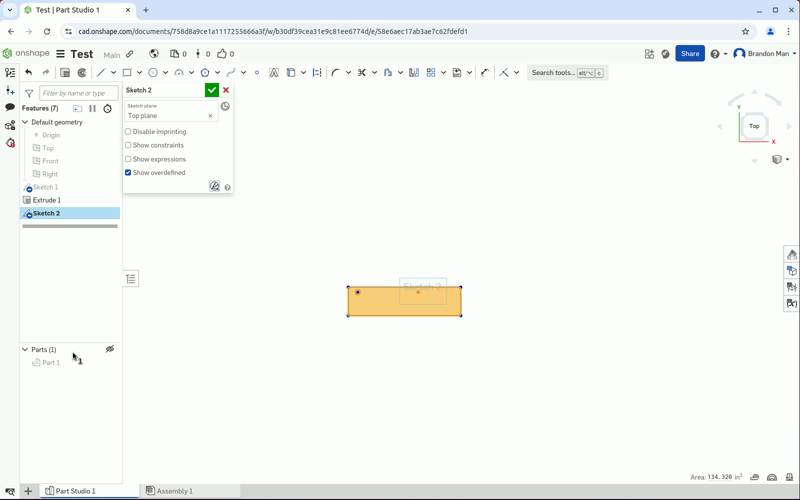
key(shift+y)
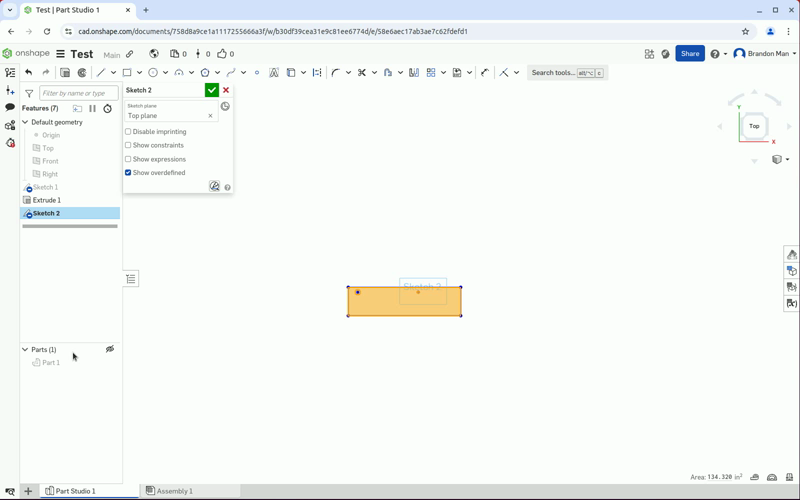
key(shift+e)
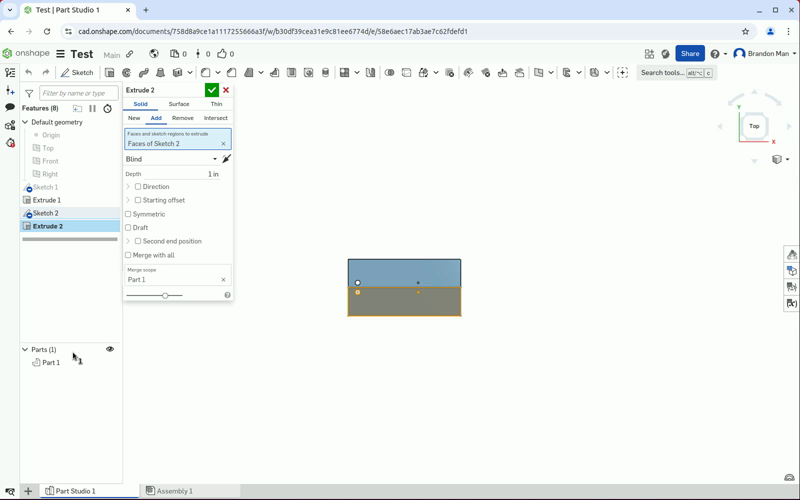
mouse_move(143, 106)
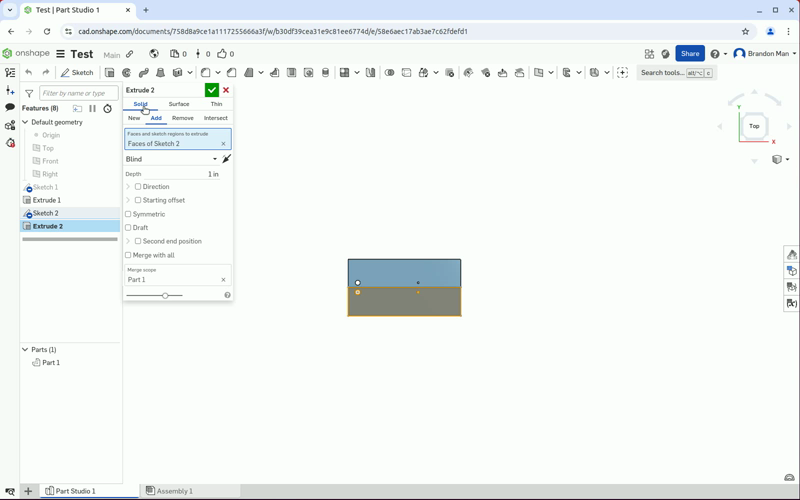
click(143, 106)
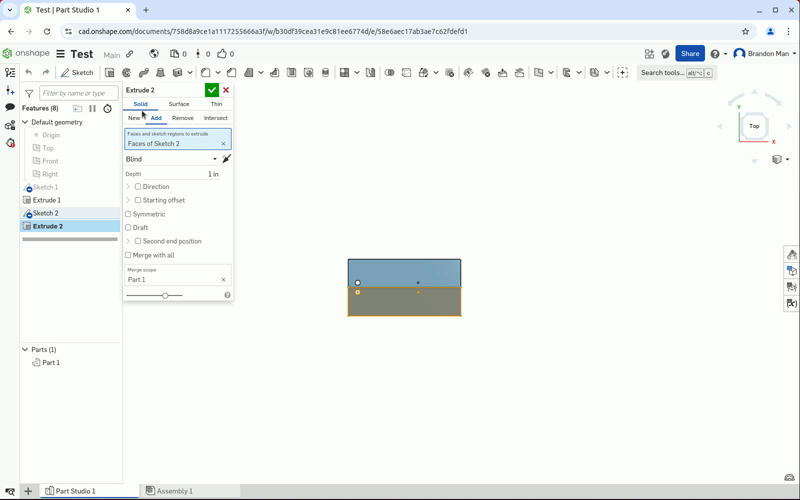
mouse_move(137, 120)
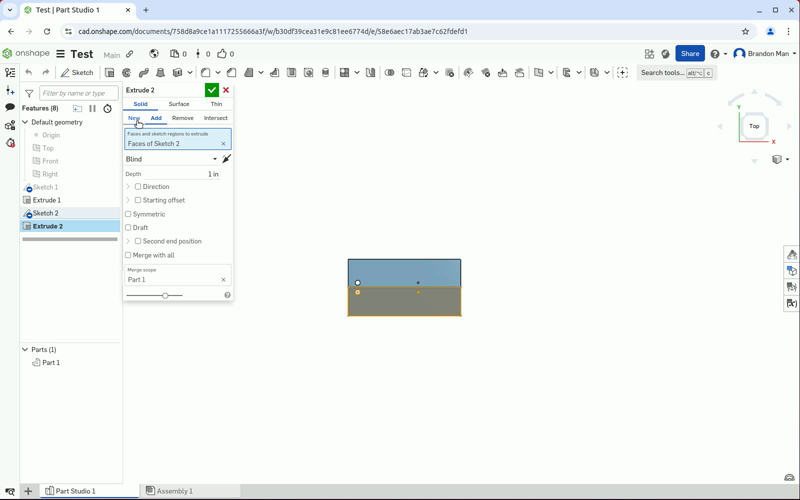
click(137, 120)
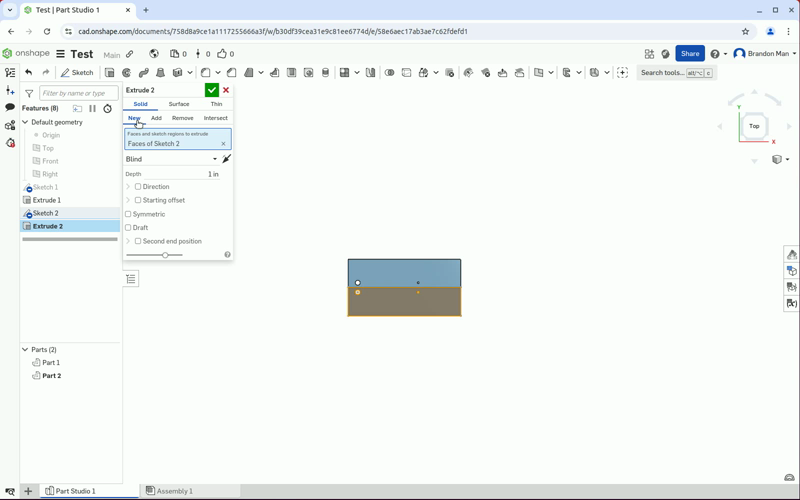
key(tab, 4)
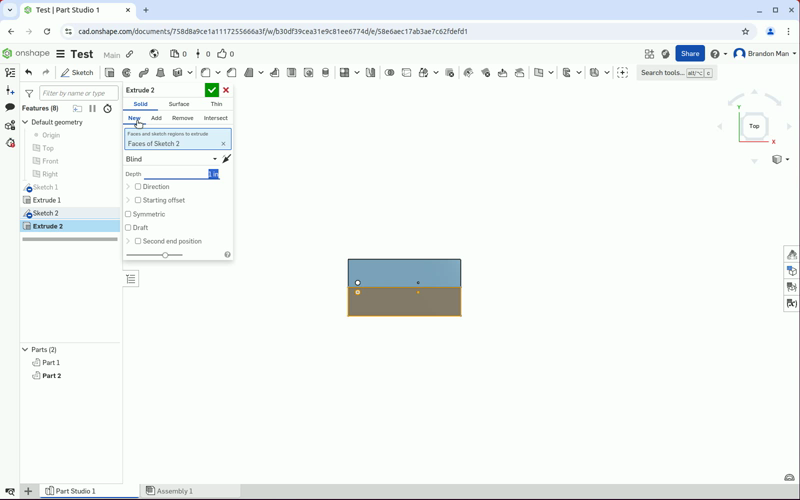
text(1.444)
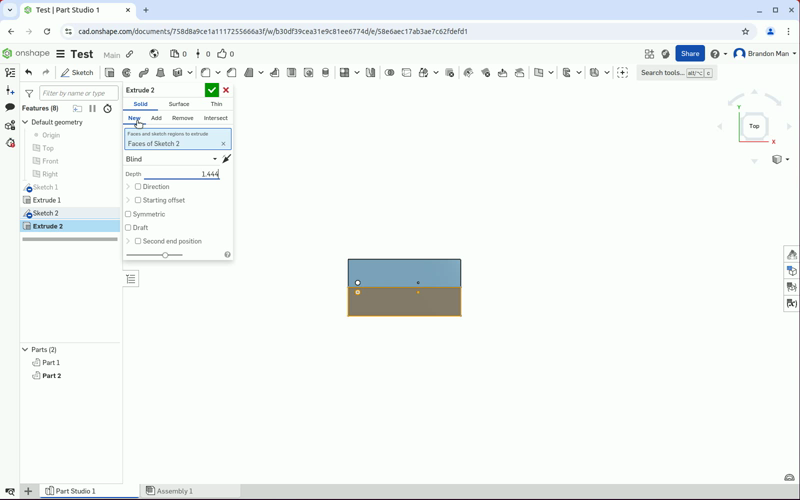
key(tab, 3)
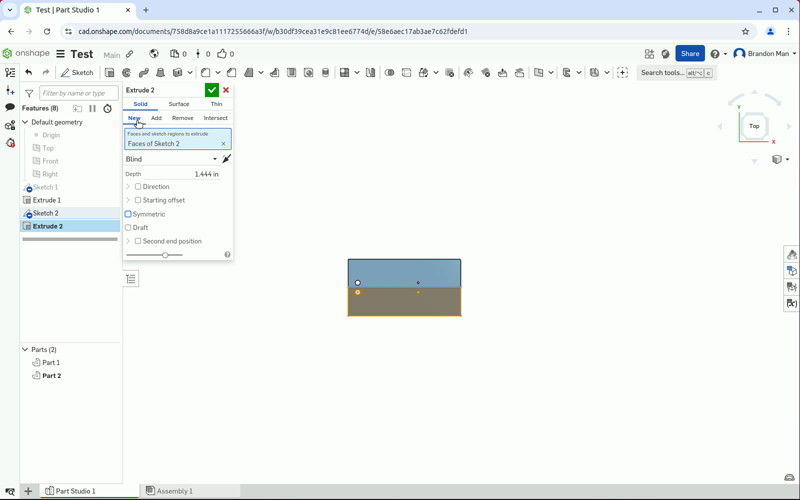
key(space)
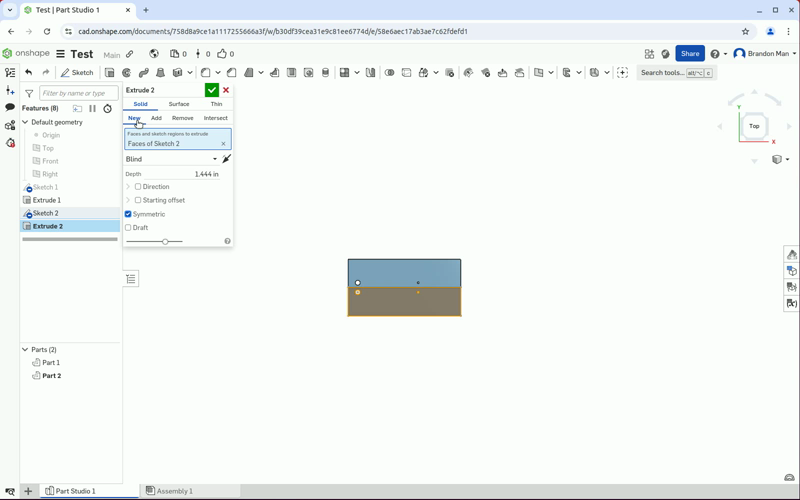
key(enter)
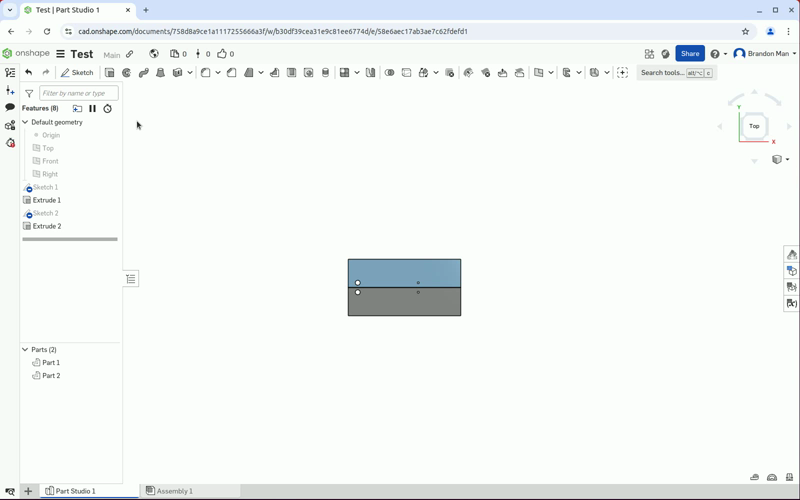
key(shift+h)
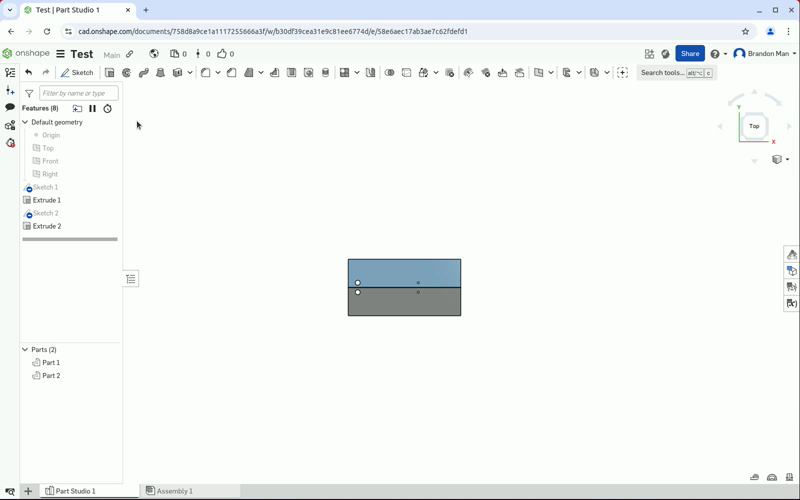
key(shift+h)
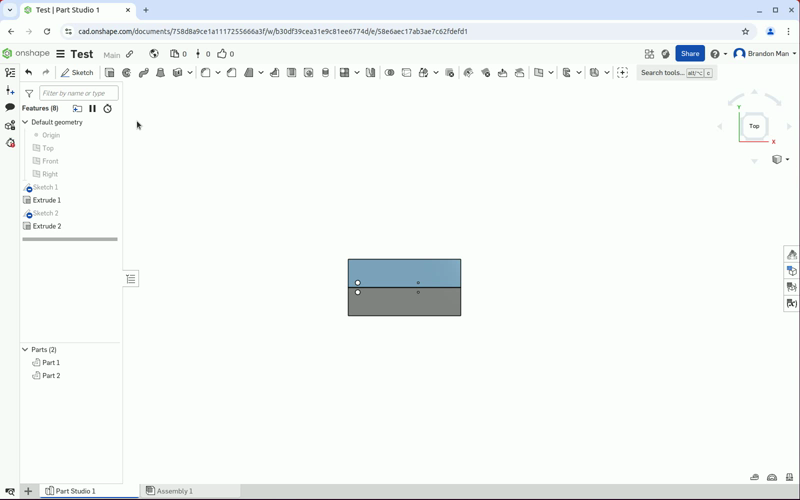
mouse_move(73, 189)
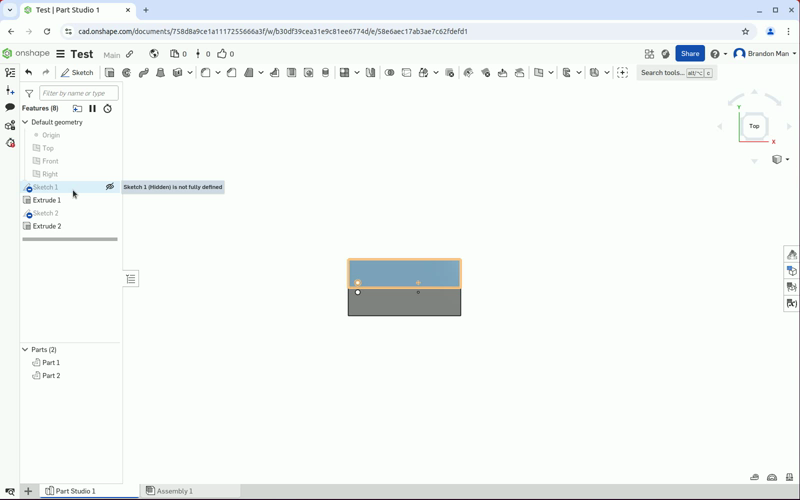
click(73, 189)
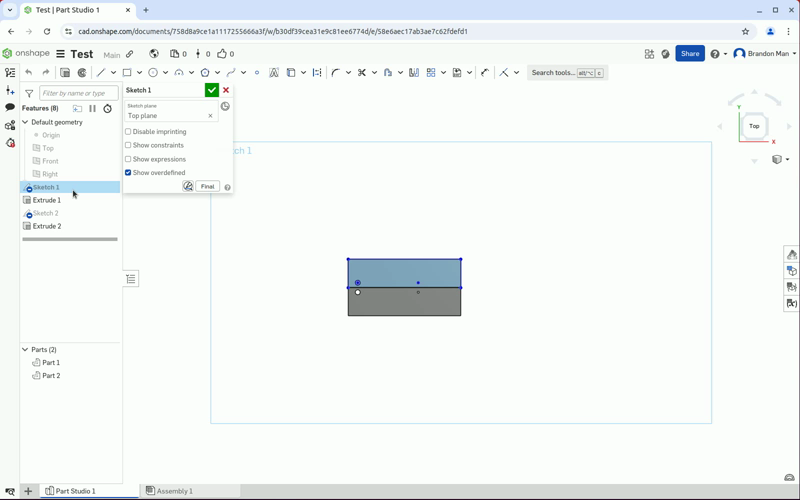
mouse_move(229, 92)
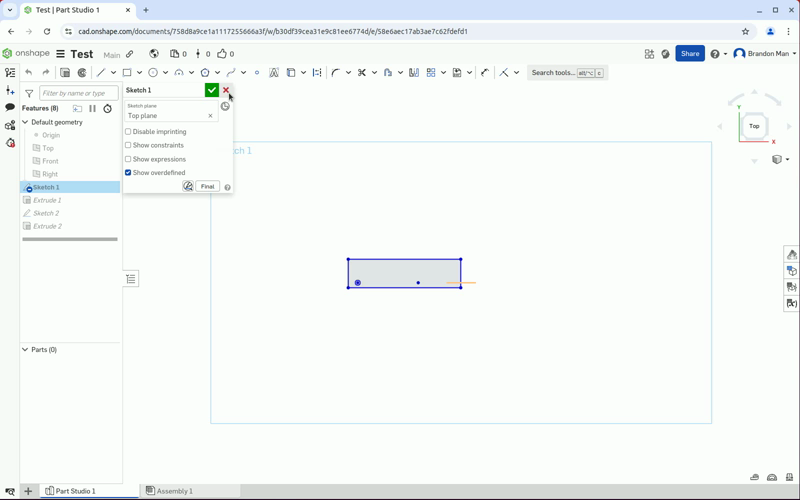
click(229, 92)
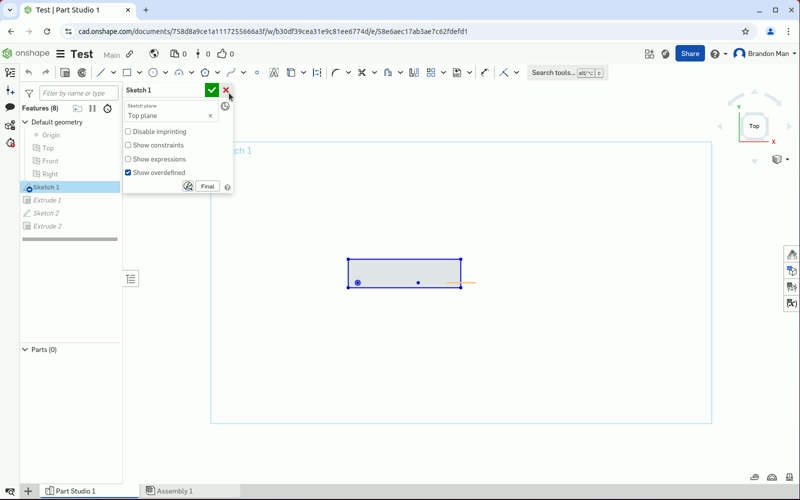
key(shift+s)
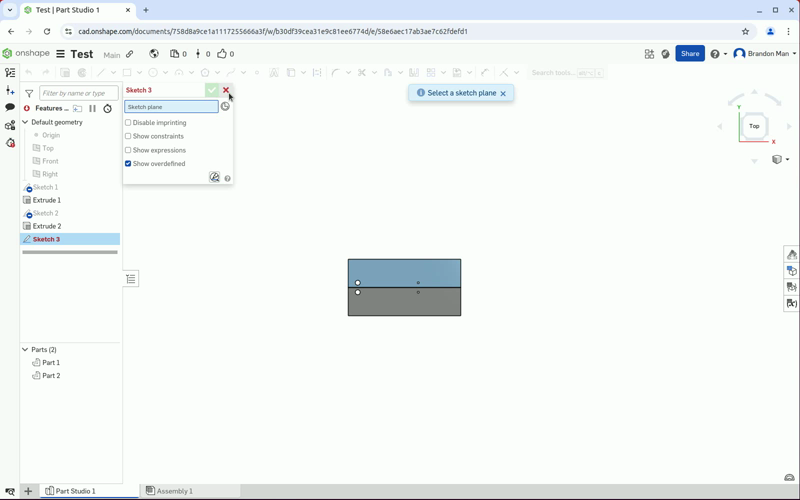
mouse_move(73, 150)
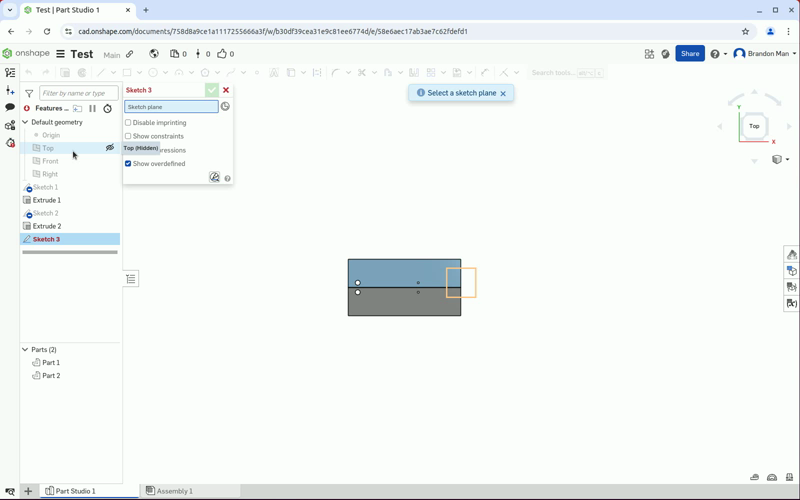
click(73, 150)
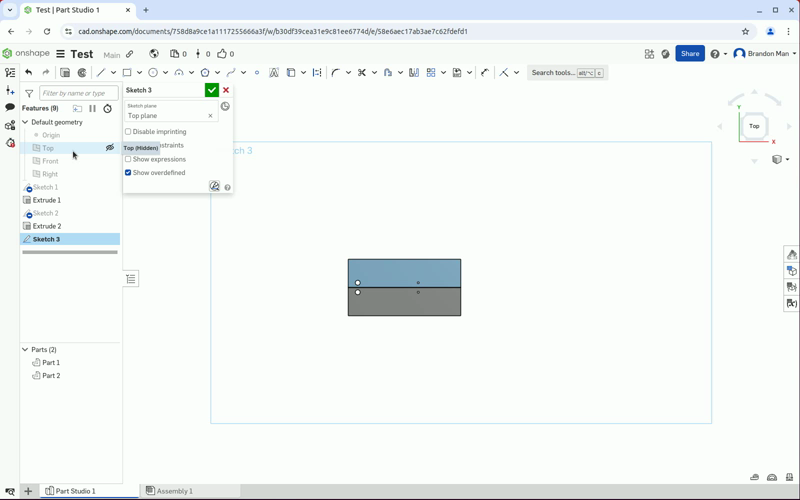
mouse_move(73, 352)
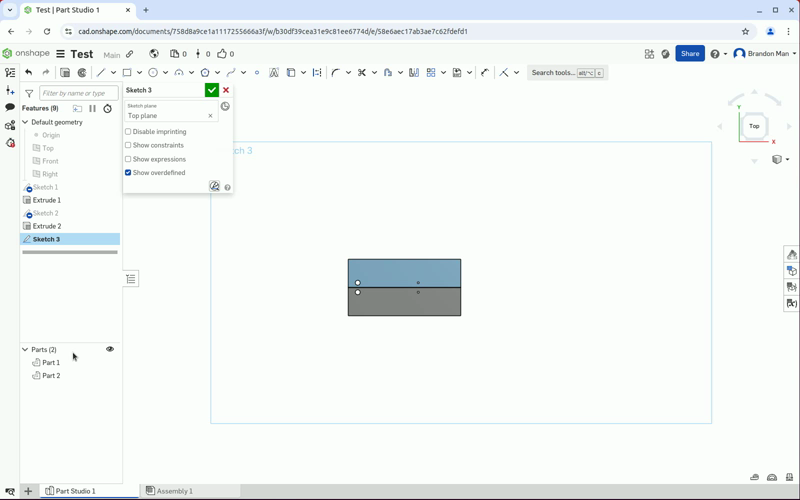
key(y)
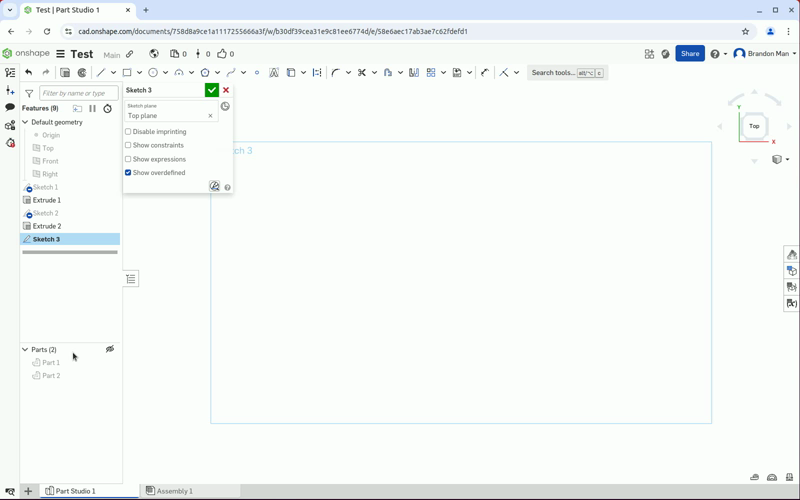
key(l)
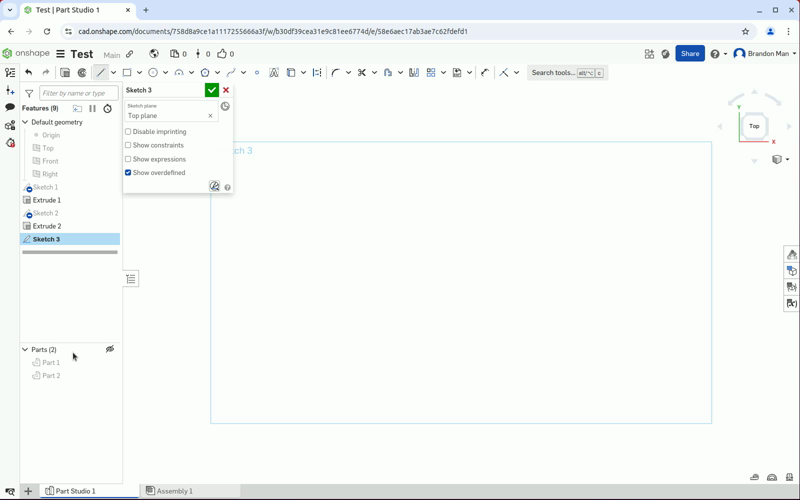
key_down(shift)
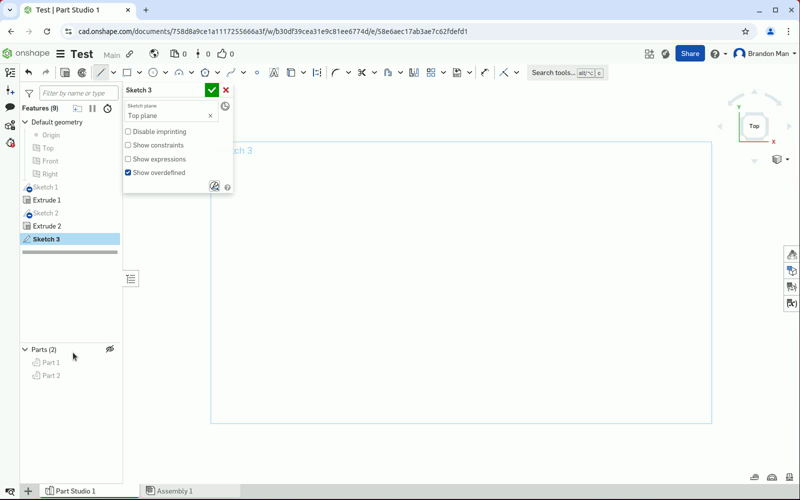
mouse_move(460, 287)
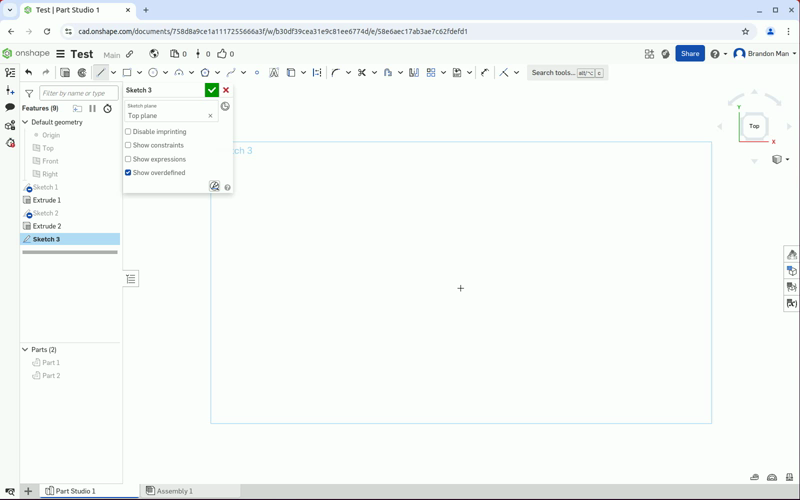
click(460, 287)
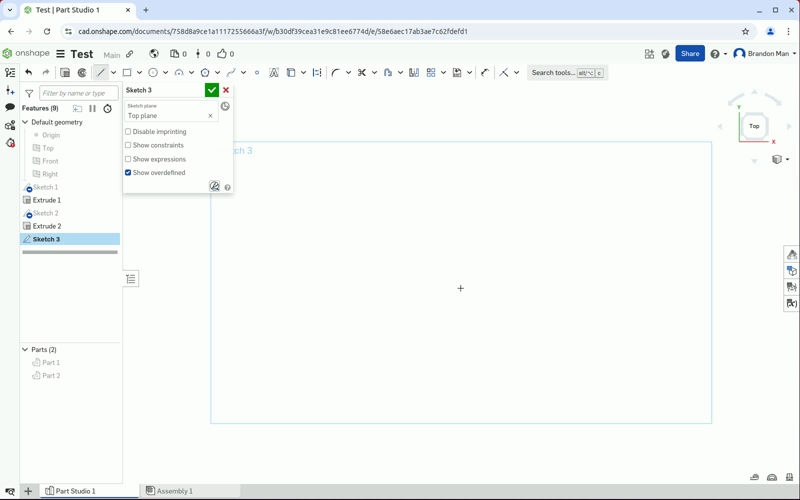
key_up(shift)
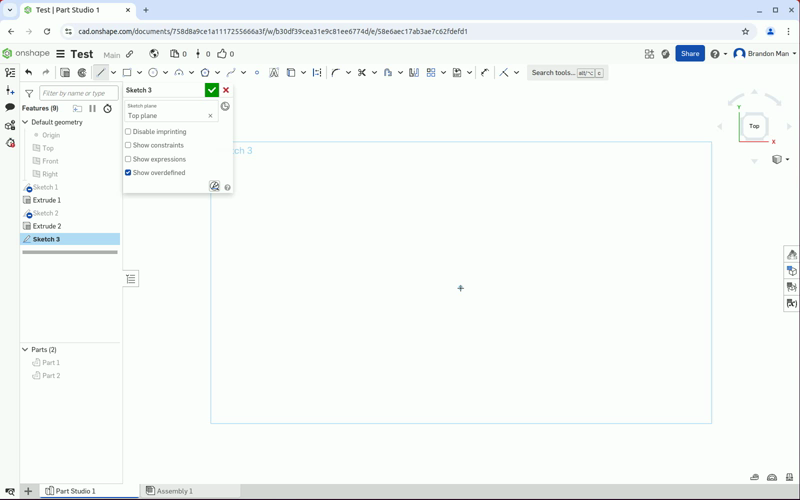
key_down(shift)
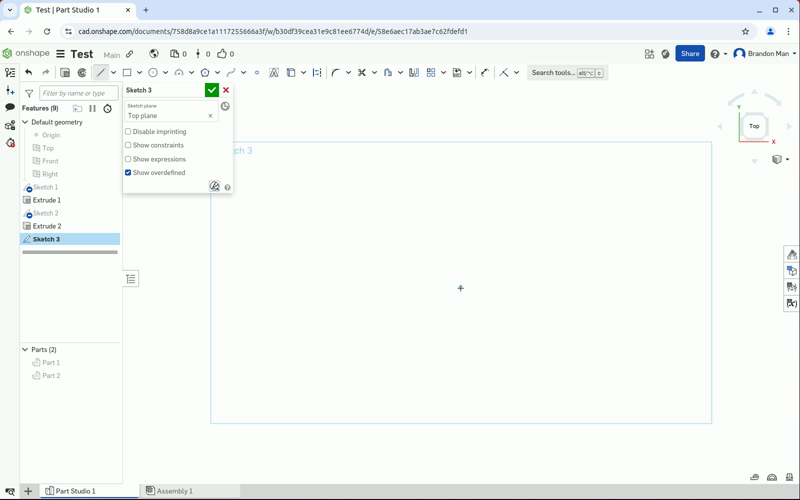
mouse_move(554, 287)
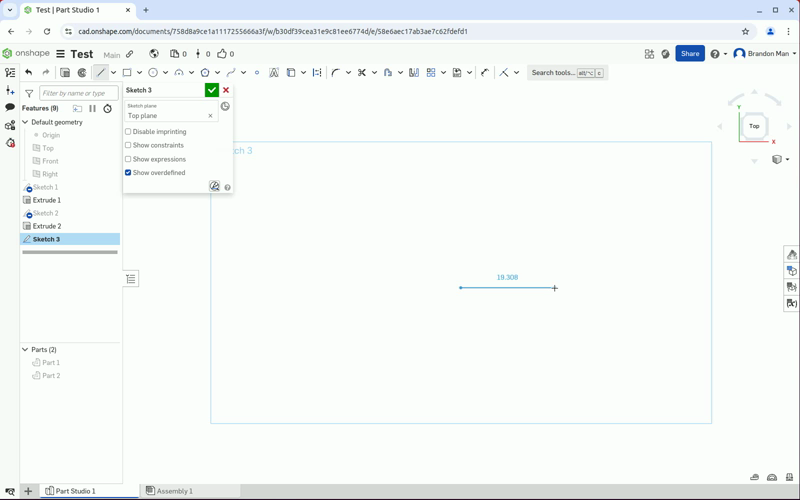
click(554, 287)
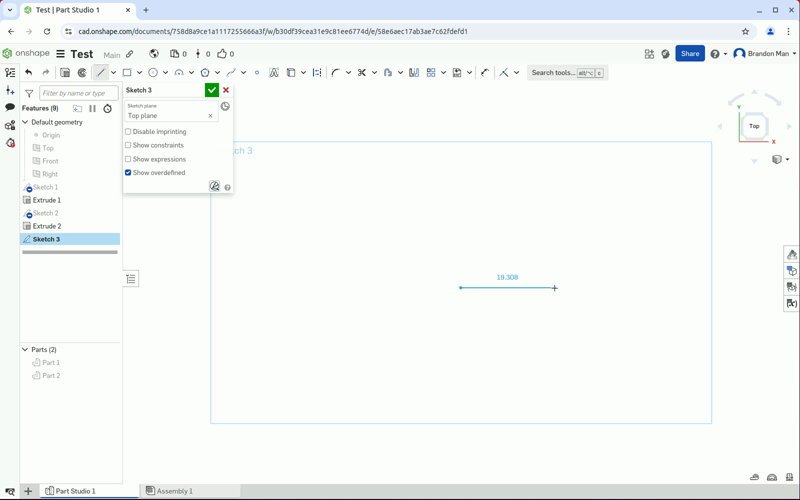
key_up(shift)
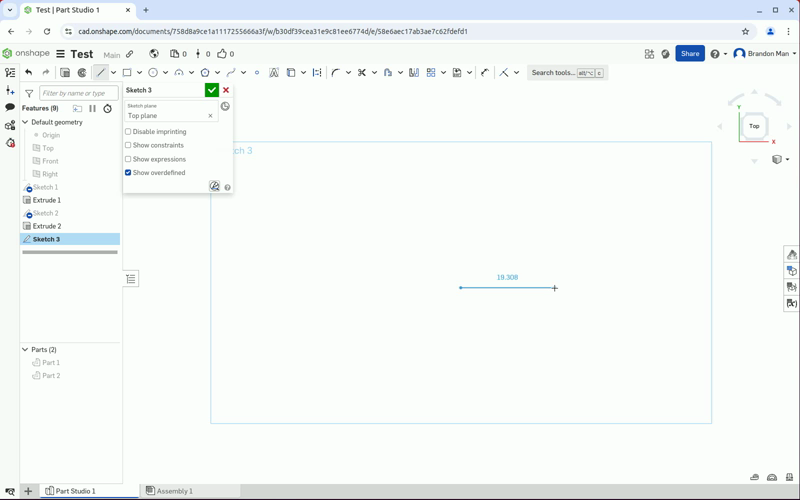
key_down(shift)
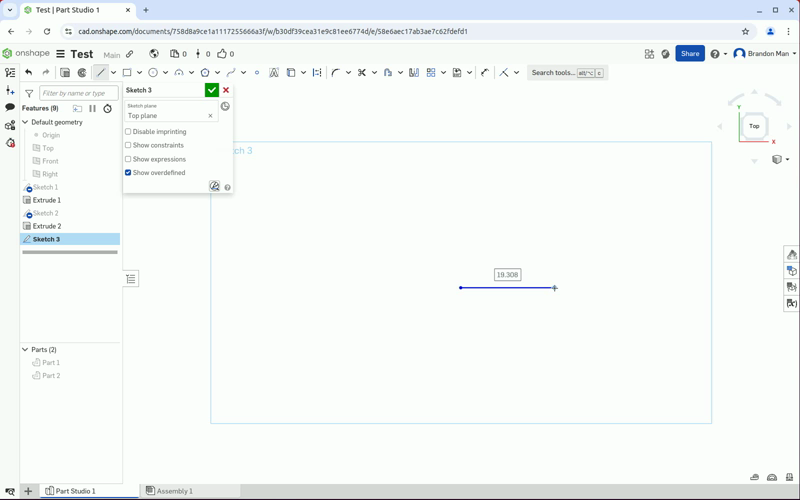
mouse_move(584, 287)
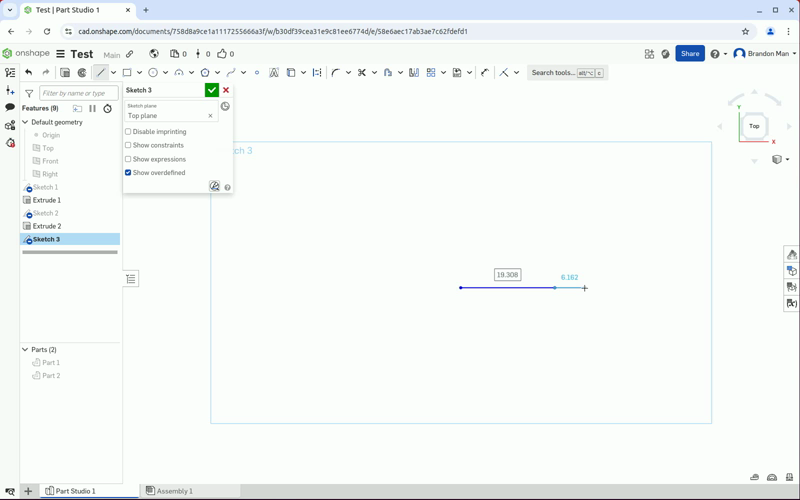
mouse_move(554, 259)
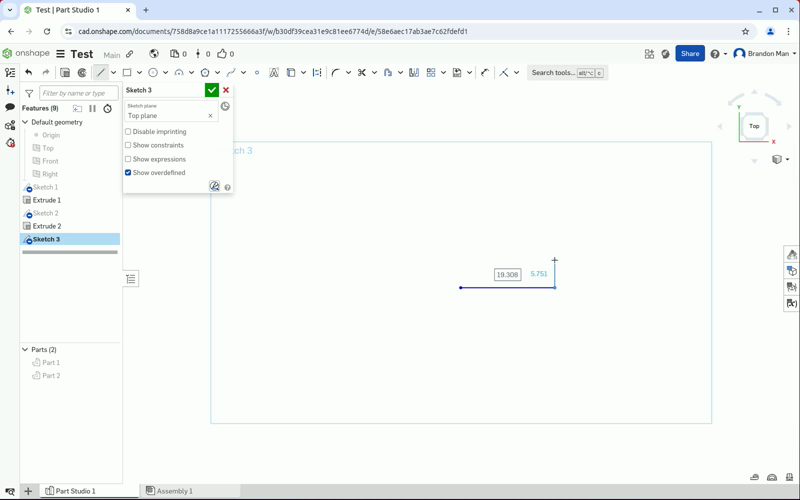
click(554, 259)
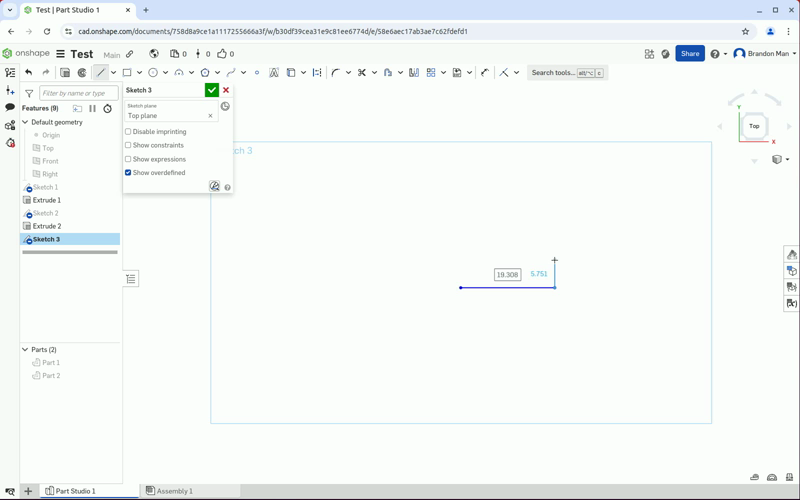
key_up(shift)
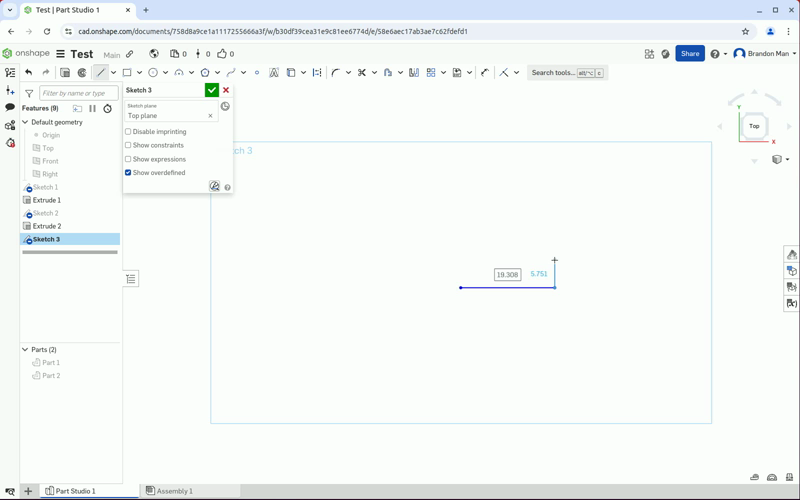
key_down(shift)
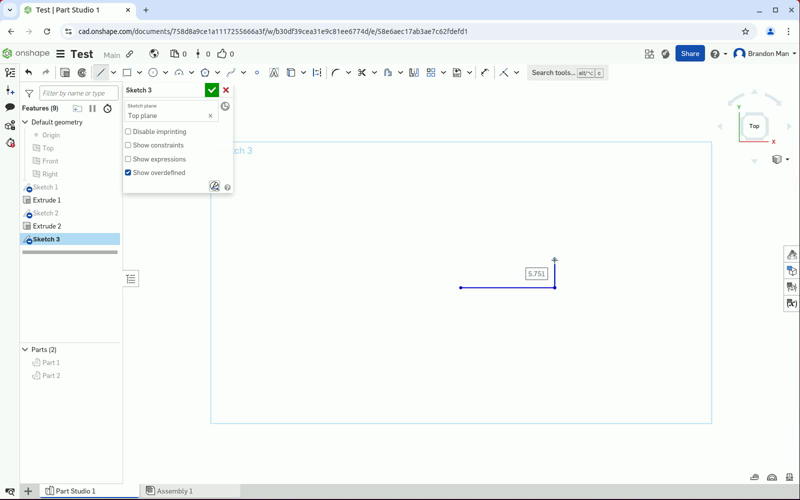
mouse_move(460, 259)
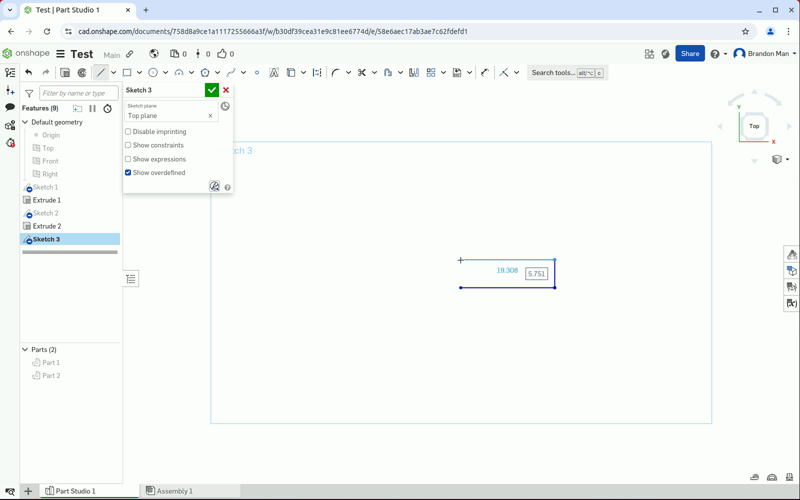
click(460, 259)
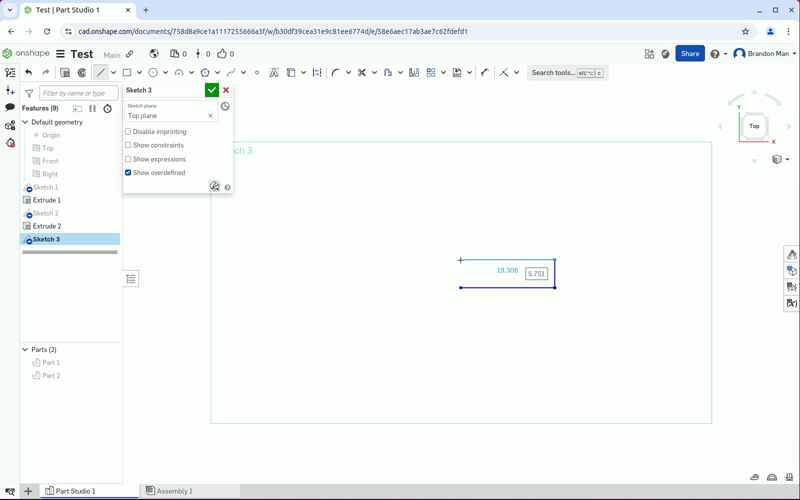
key_up(shift)
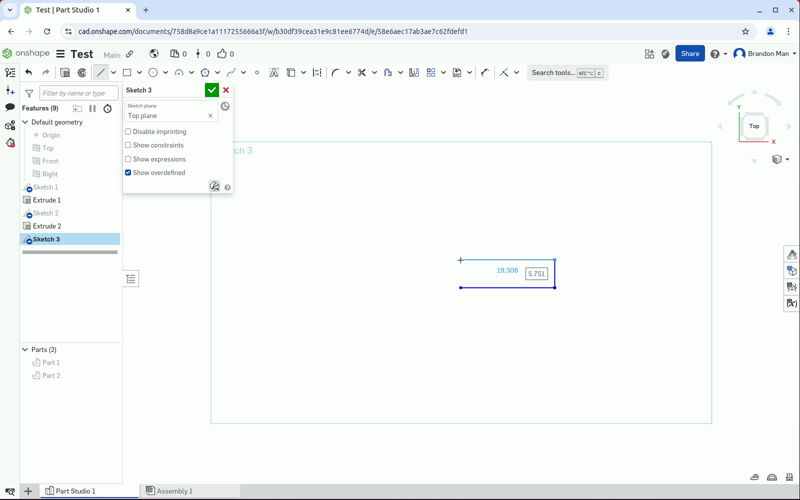
mouse_move(490, 259)
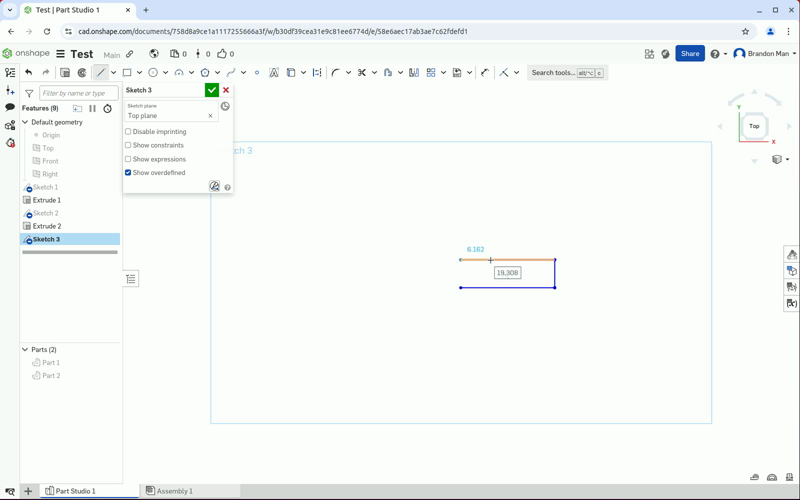
key_down(shift)
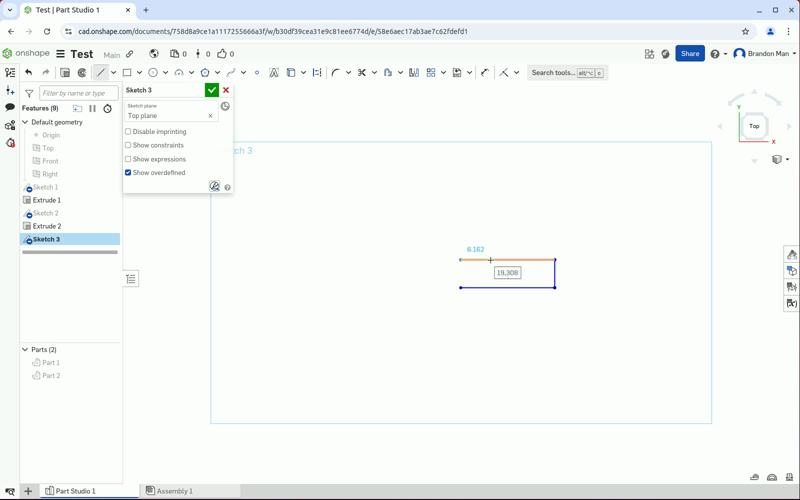
mouse_move(460, 287)
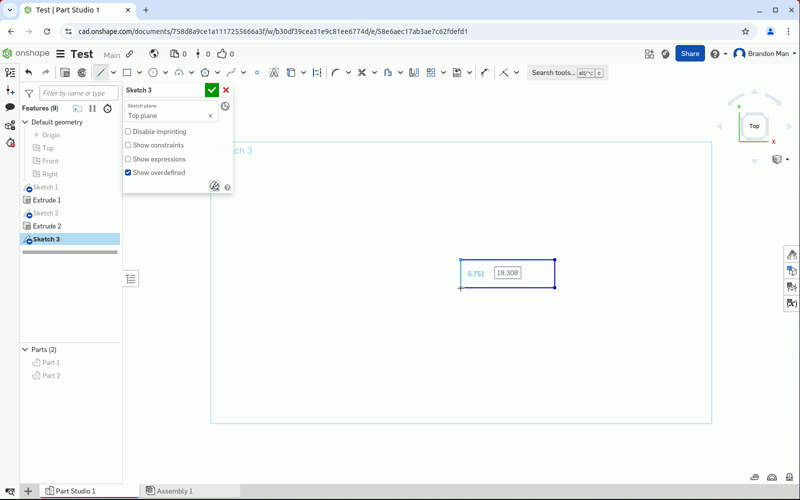
key_up(shift)
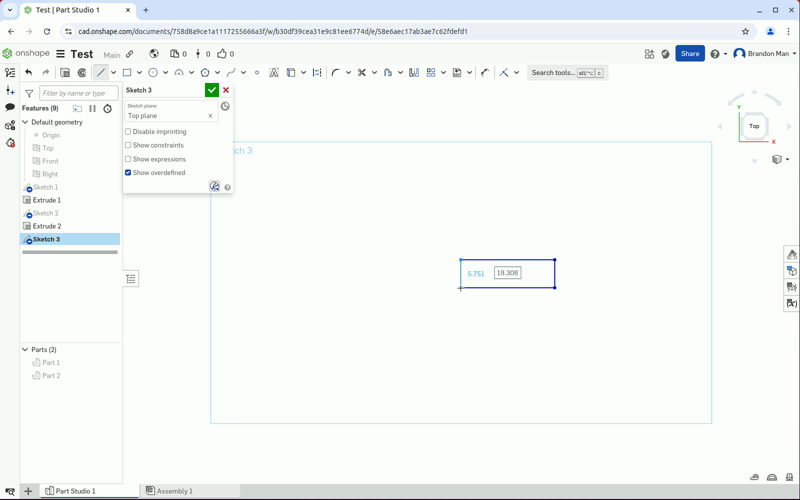
click(460, 287)
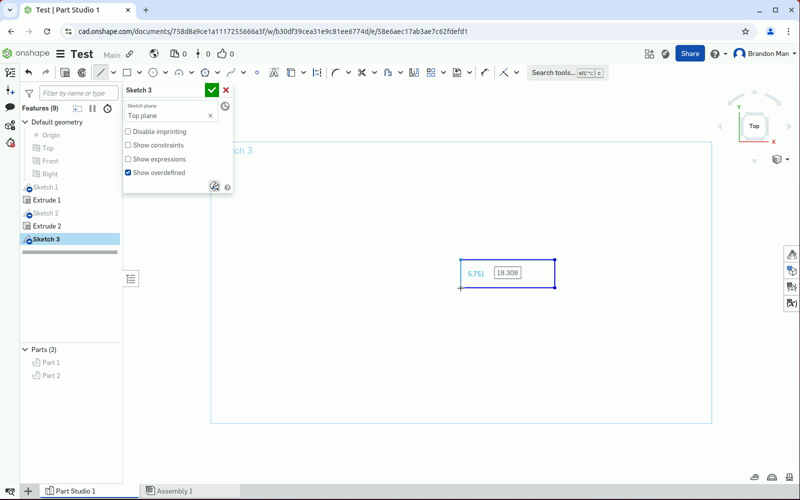
key(esc)
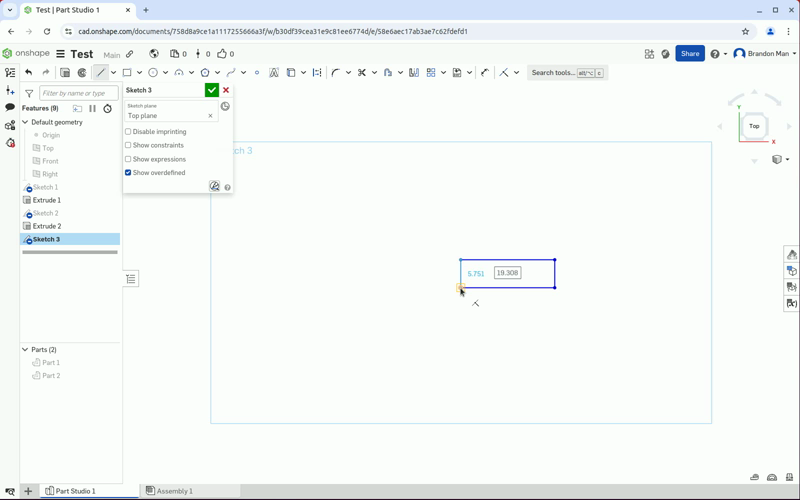
key(c)
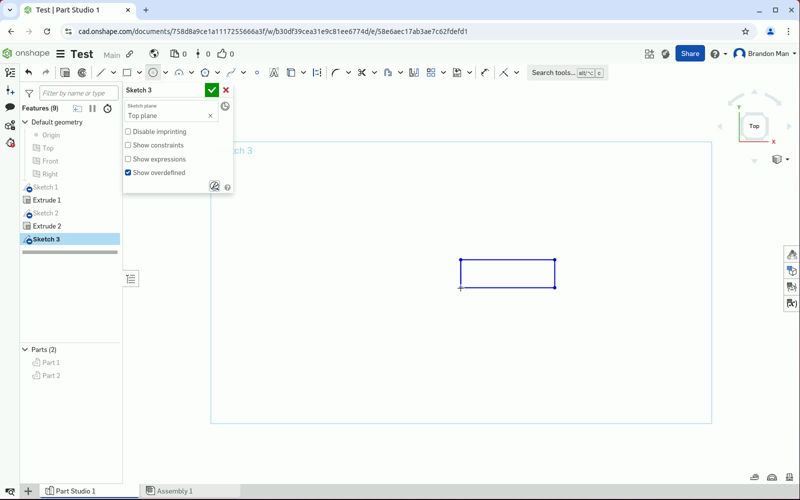
key_down(shift)
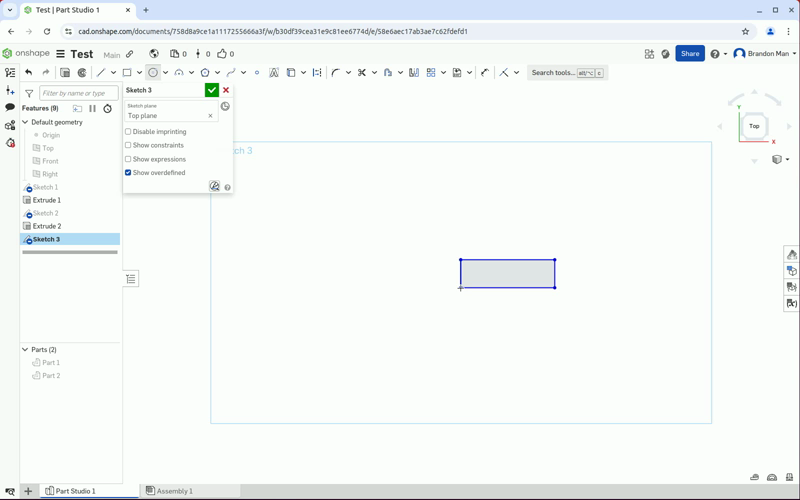
mouse_move(465, 282)
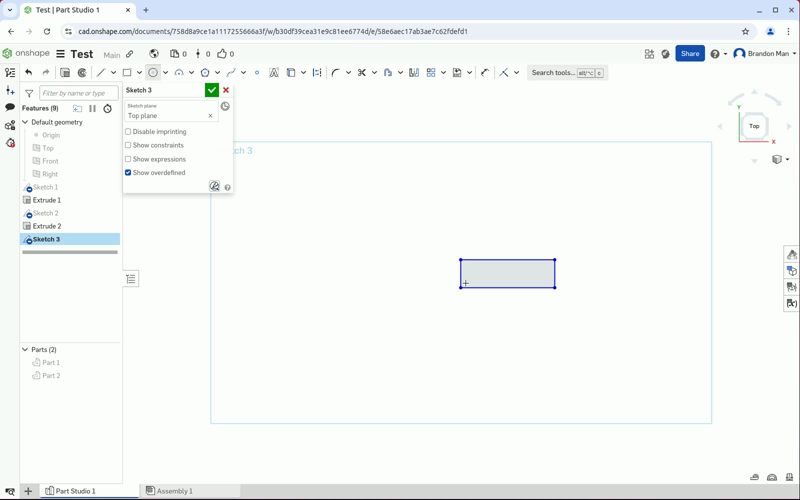
click(465, 282)
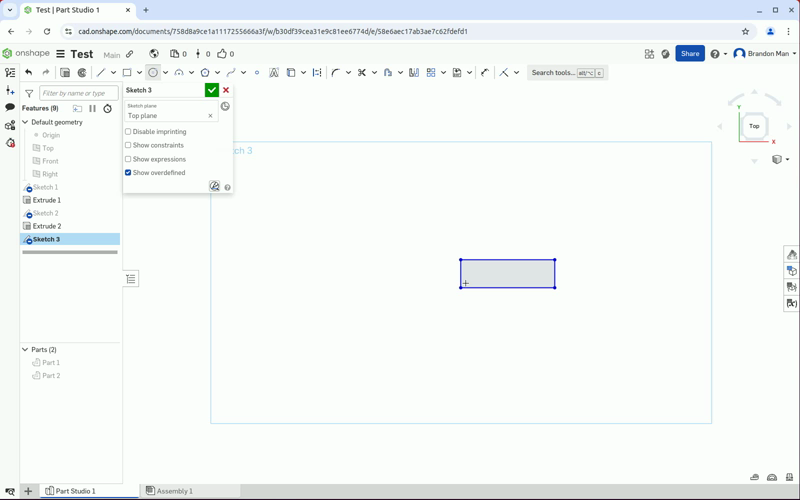
key_up(shift)
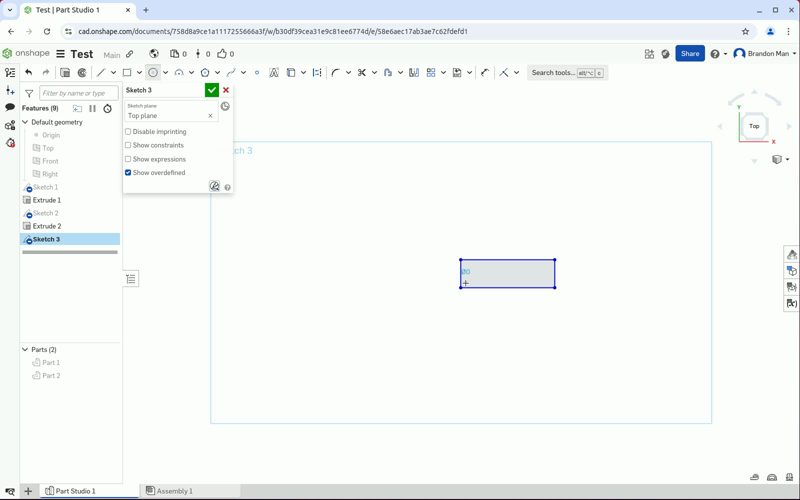
mouse_move(466, 282)
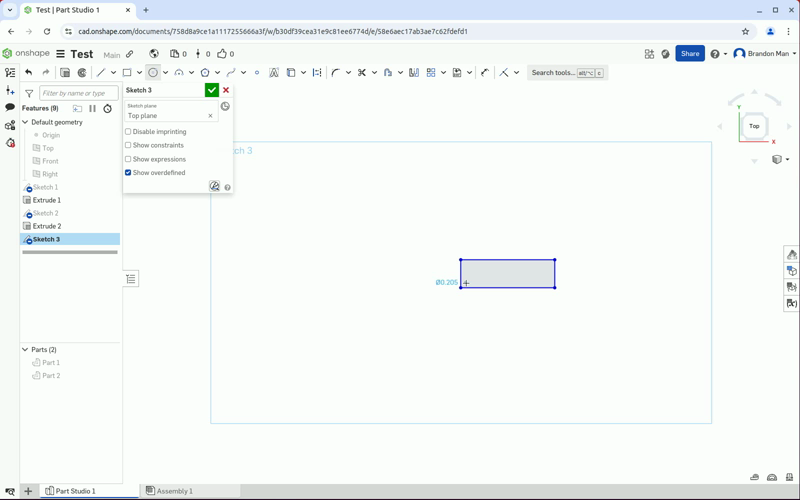
scroll(6)
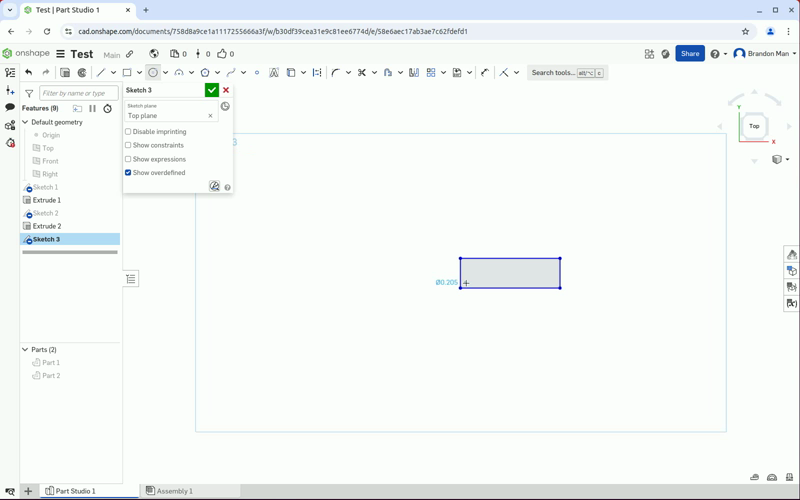
scroll(6)
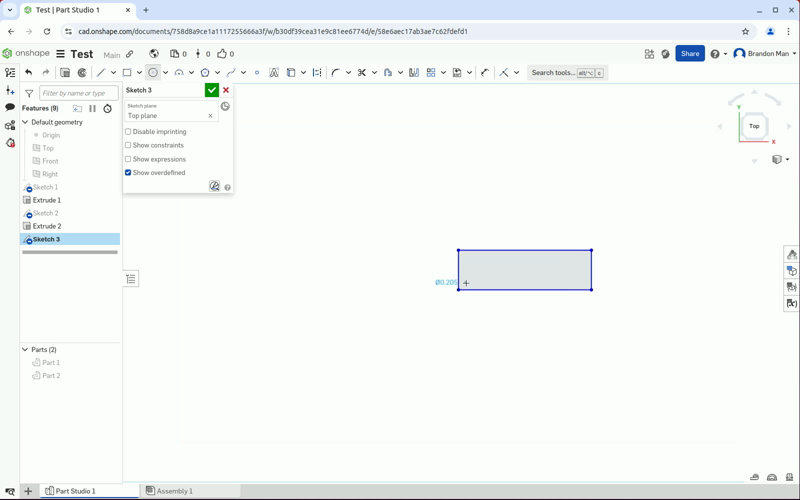
scroll(6)
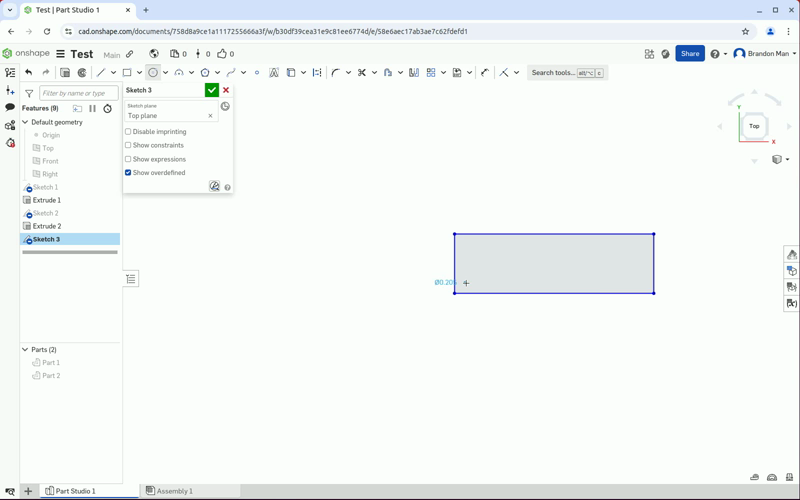
scroll(6)
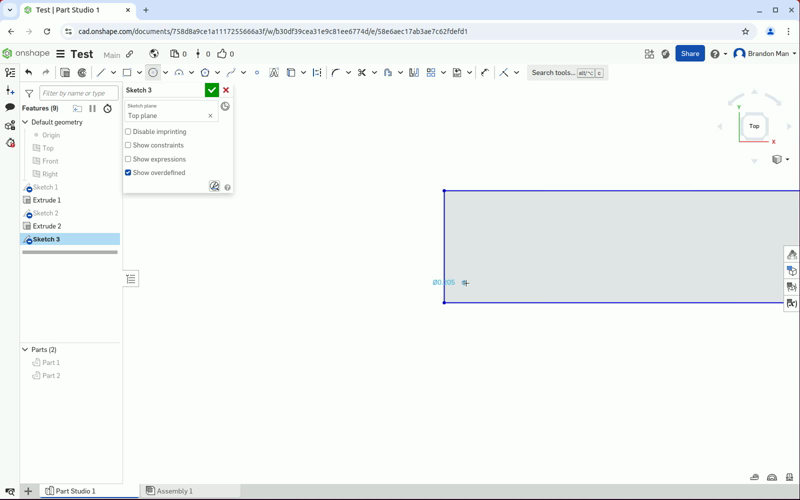
scroll(6)
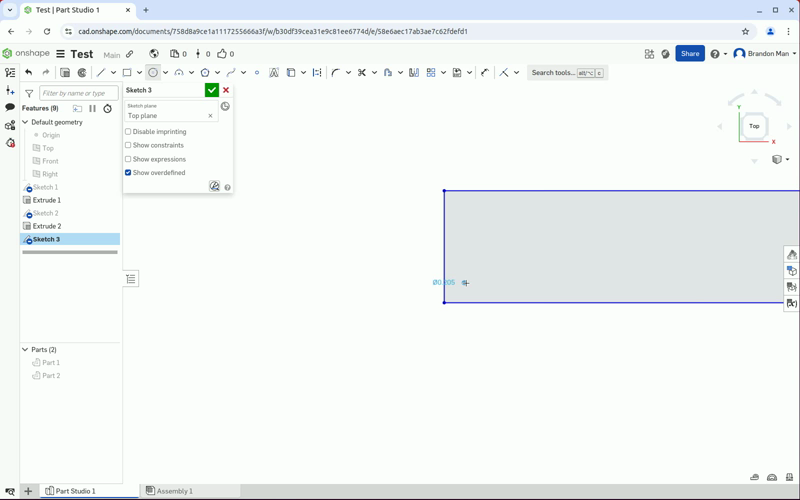
scroll(6)
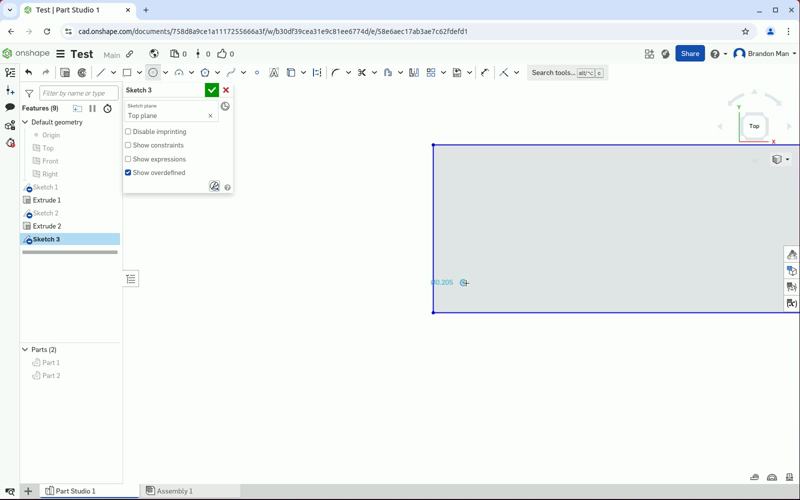
scroll(6)
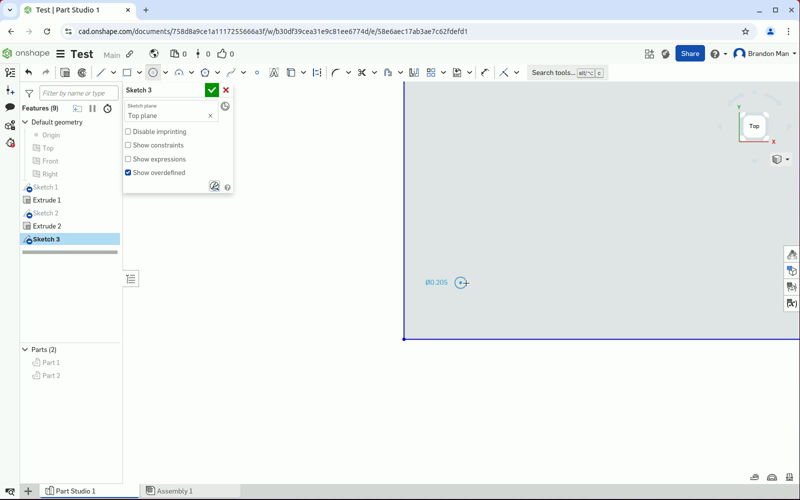
click(466, 282)
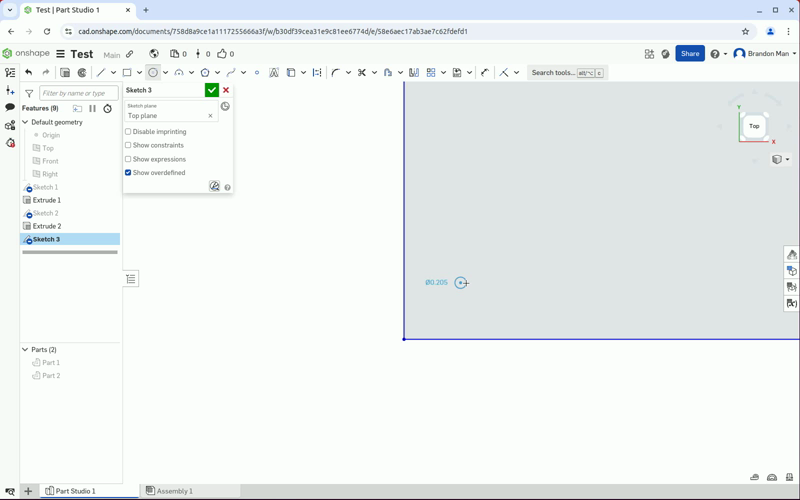
scroll(-6)
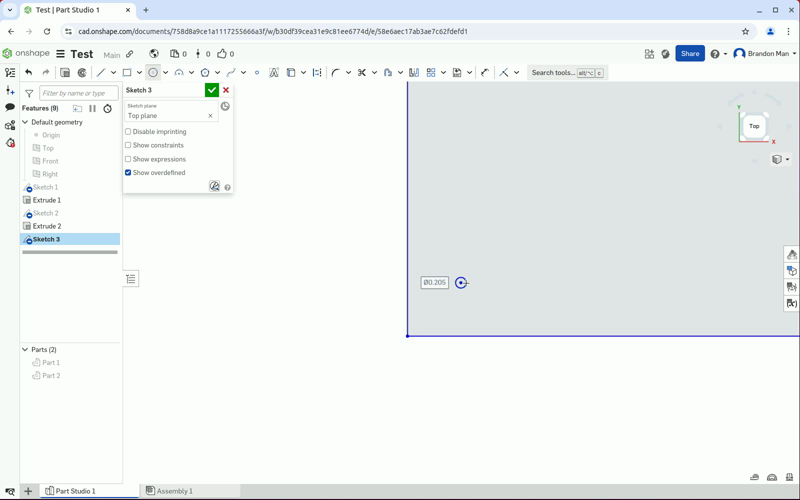
scroll(-6)
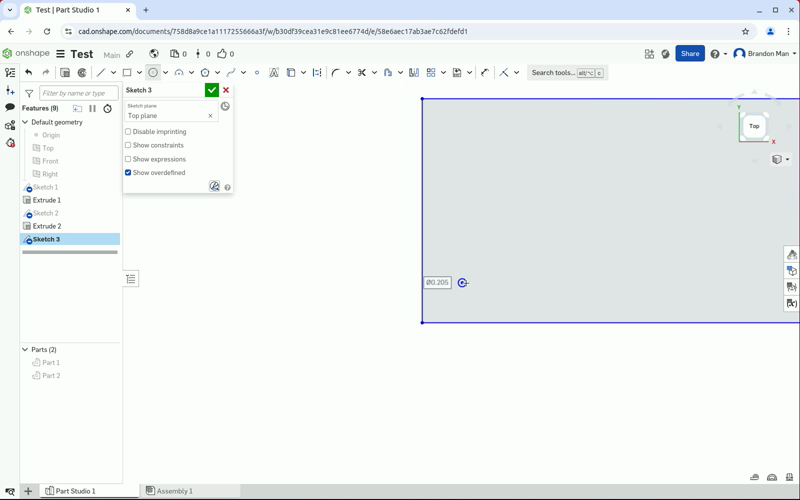
scroll(-6)
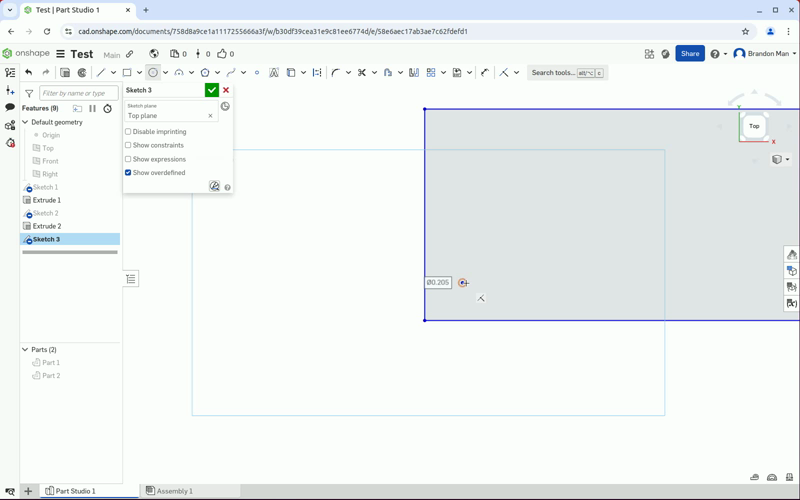
scroll(-6)
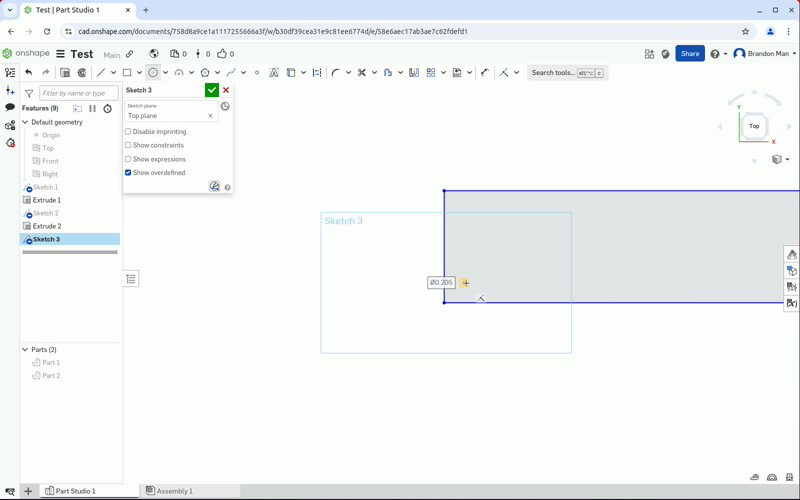
scroll(-6)
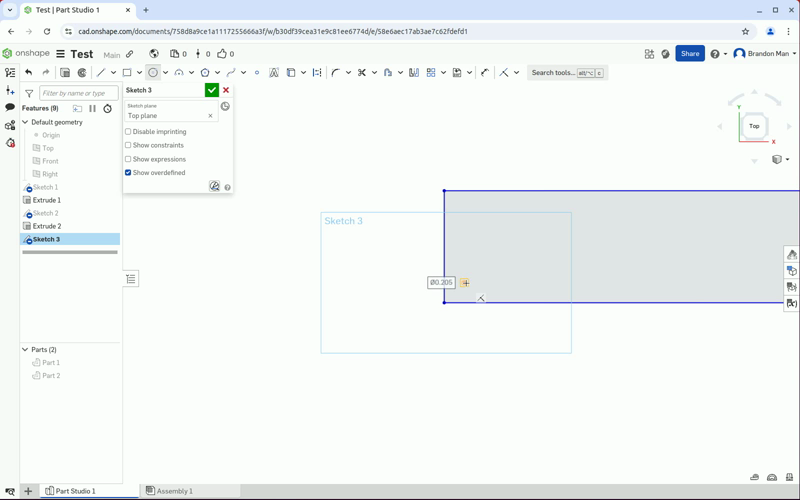
scroll(-6)
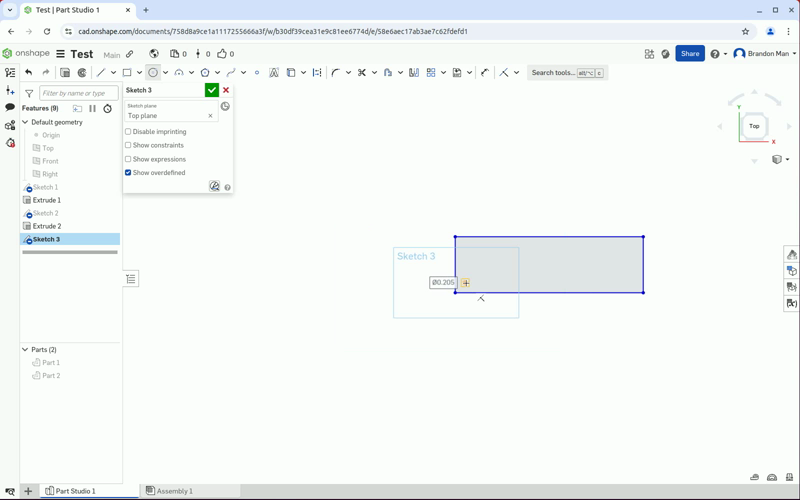
scroll(-6)
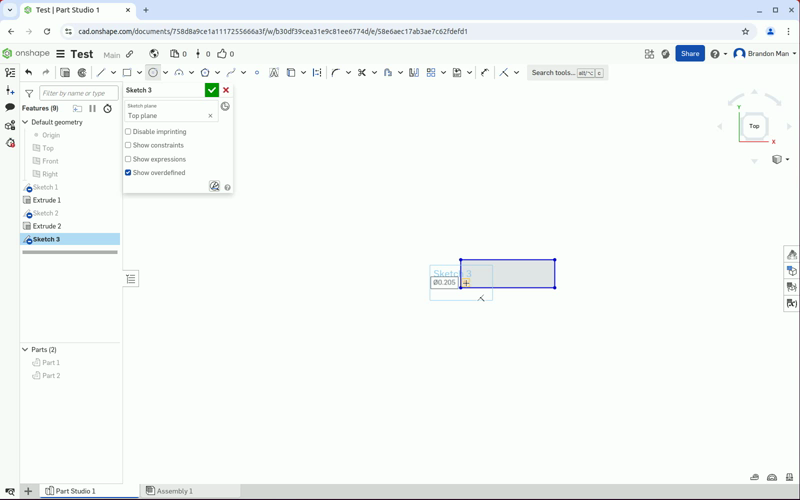
key(esc)
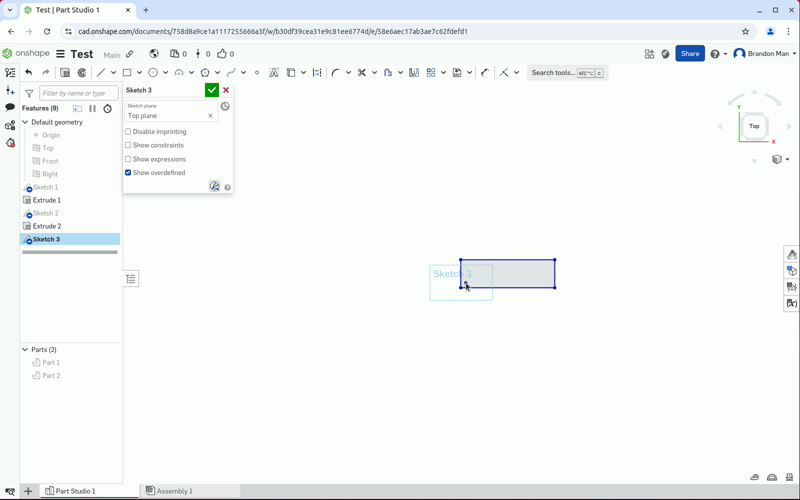
key(c)
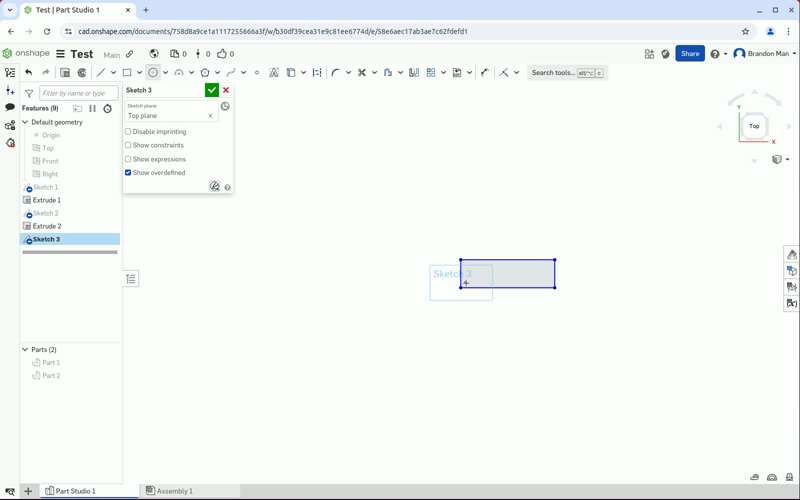
key_down(shift)
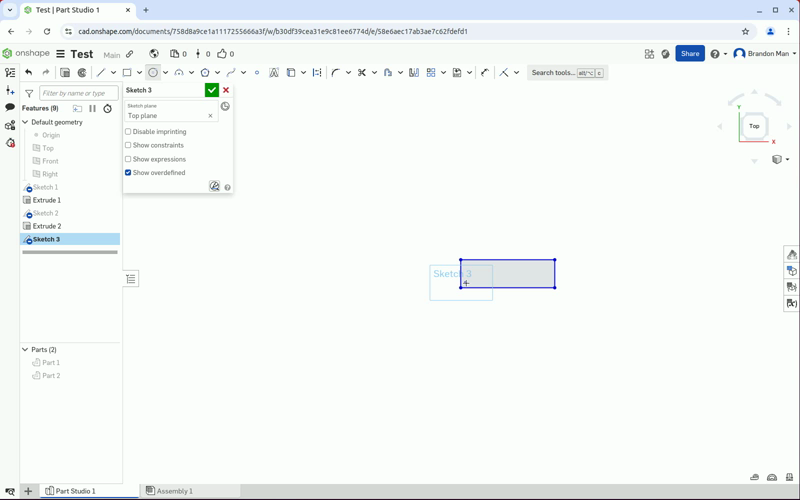
mouse_move(545, 282)
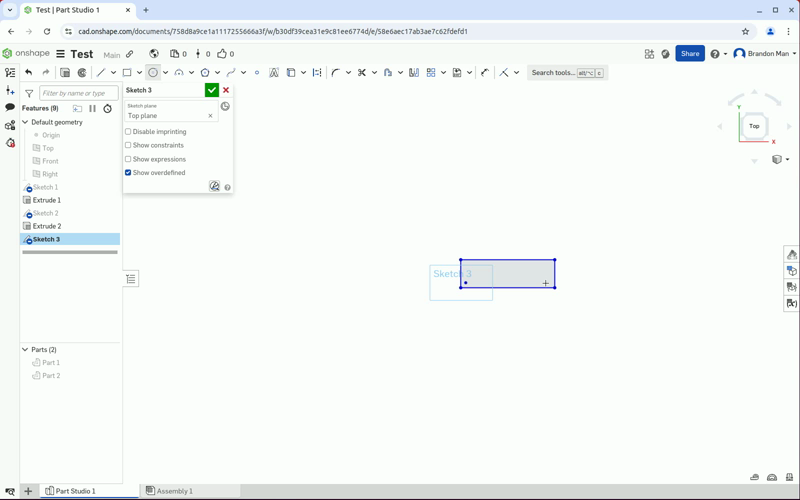
click(545, 282)
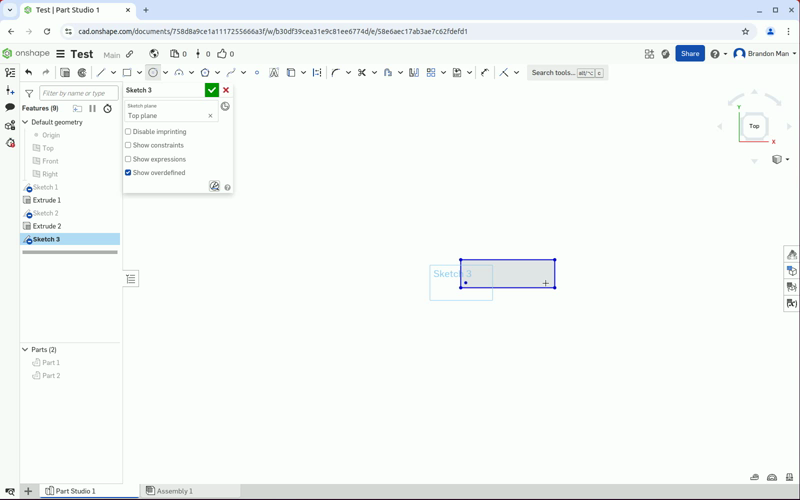
key_up(shift)
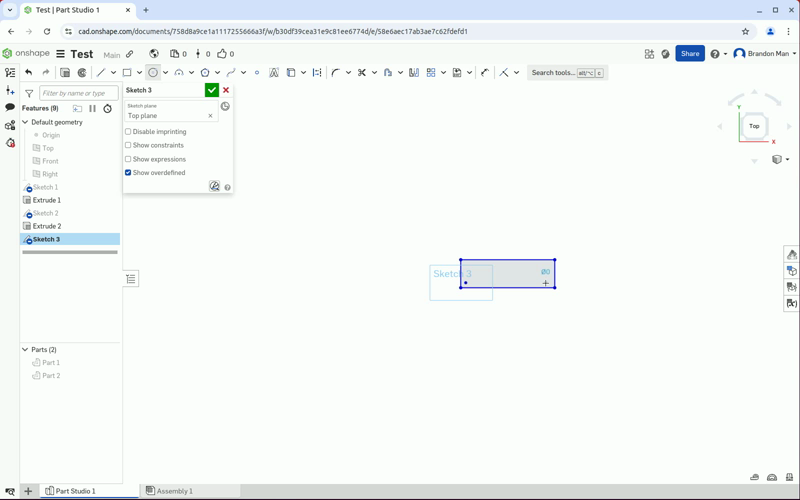
mouse_move(547, 282)
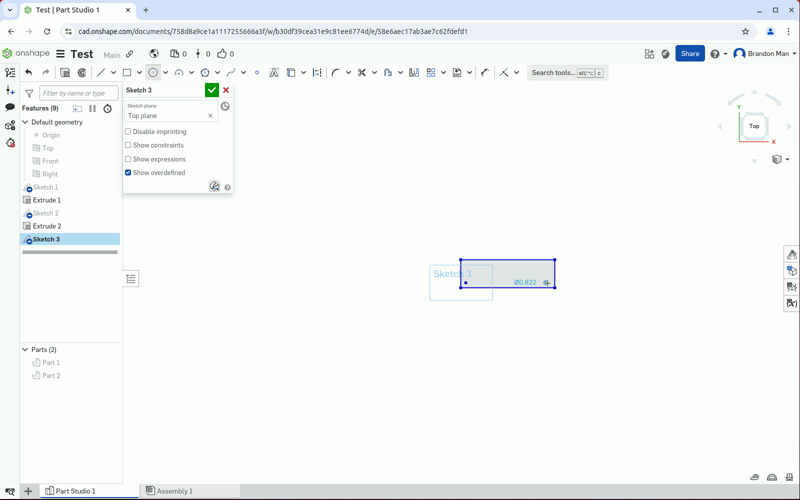
scroll(6)
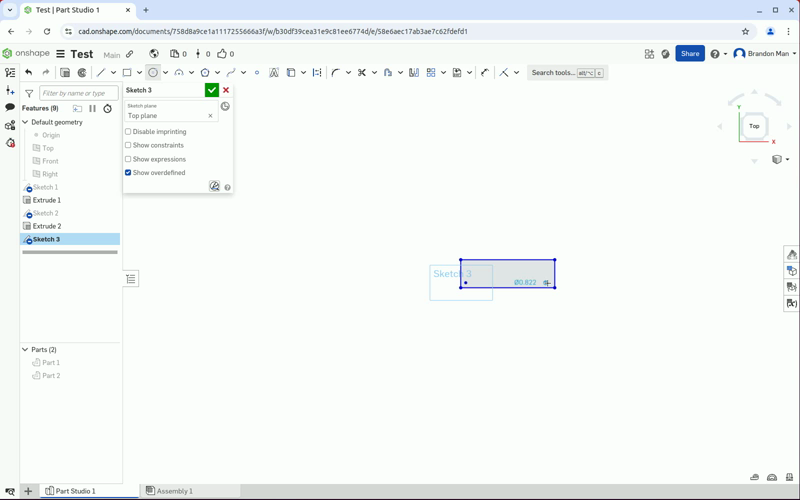
scroll(6)
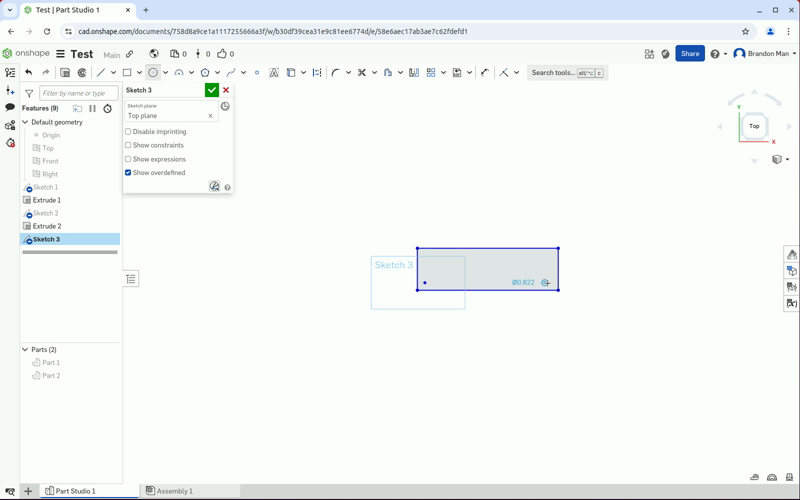
scroll(6)
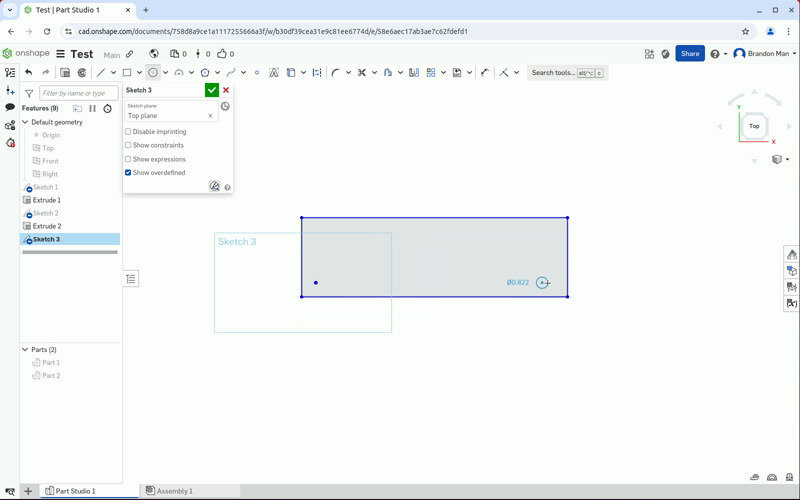
scroll(6)
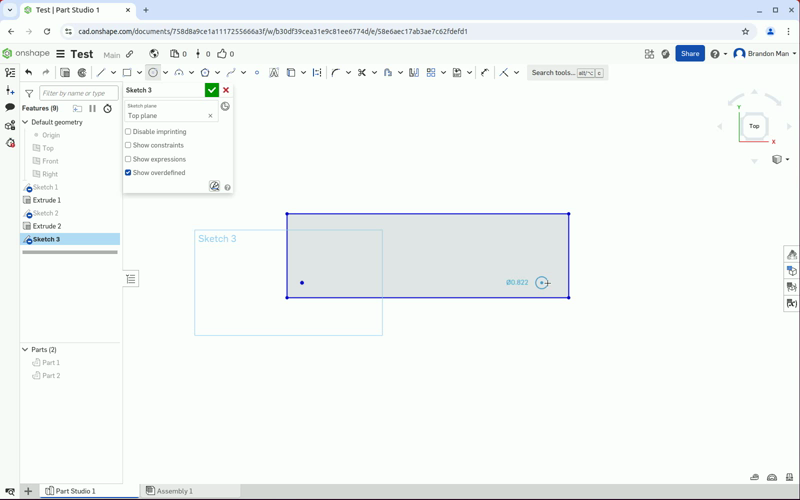
scroll(6)
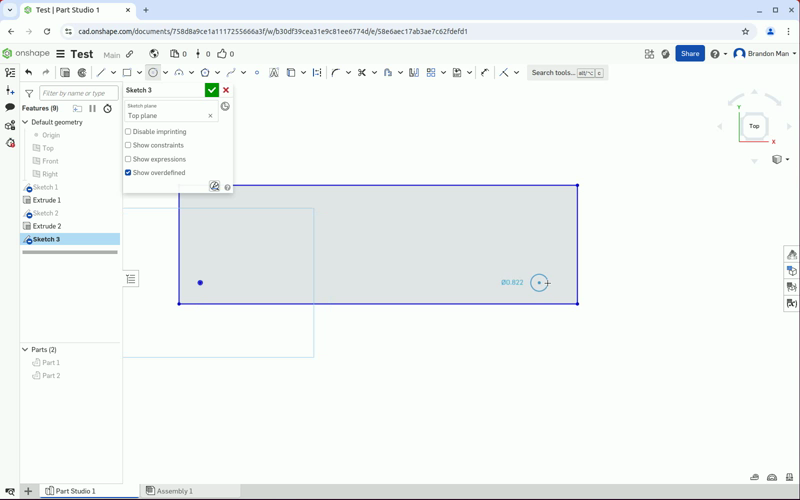
scroll(6)
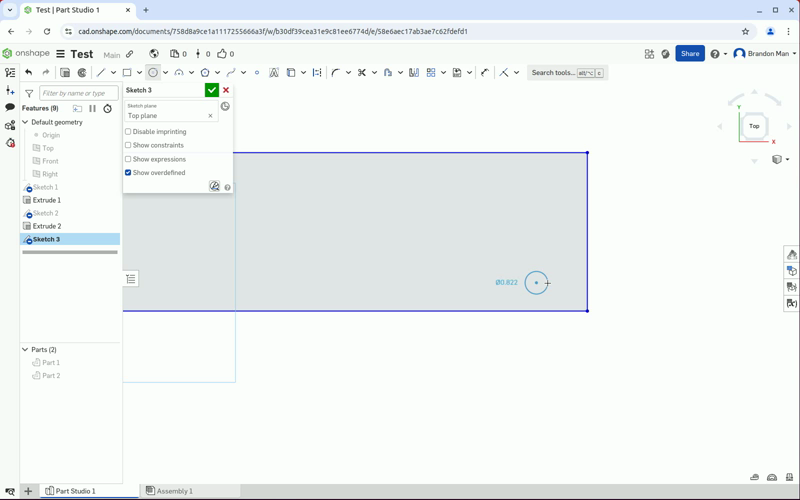
scroll(6)
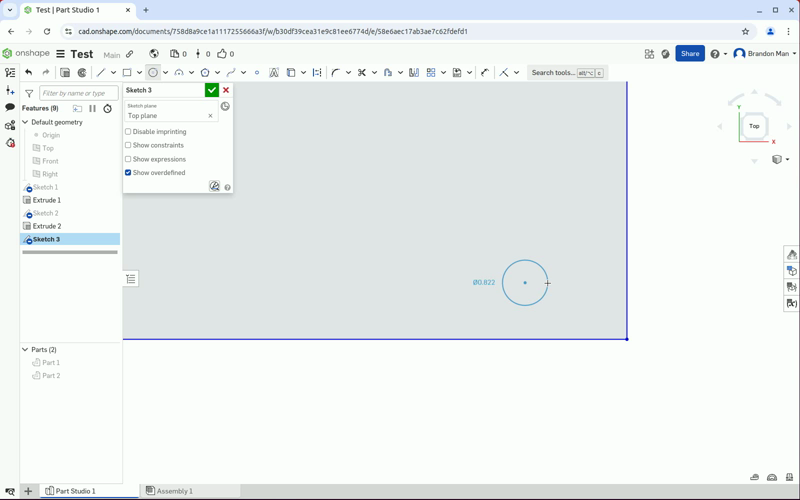
click(547, 282)
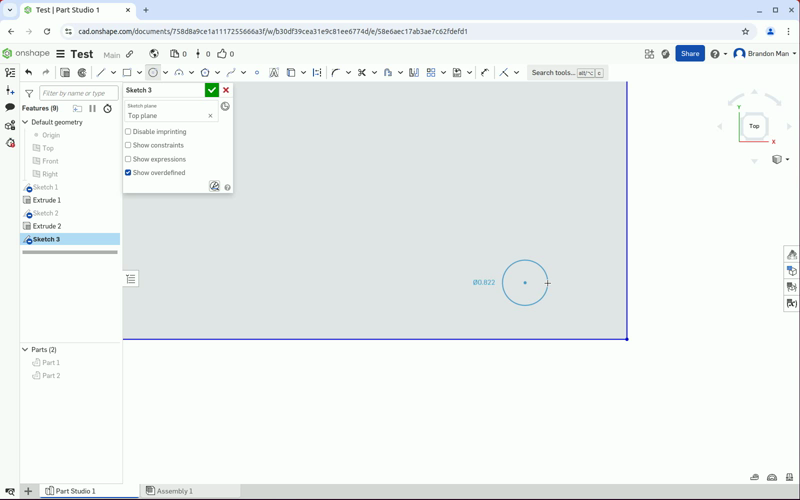
scroll(-6)
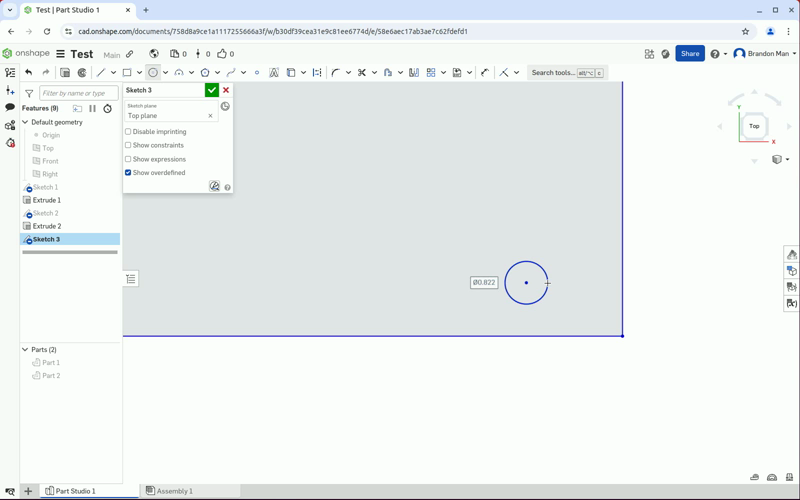
scroll(-6)
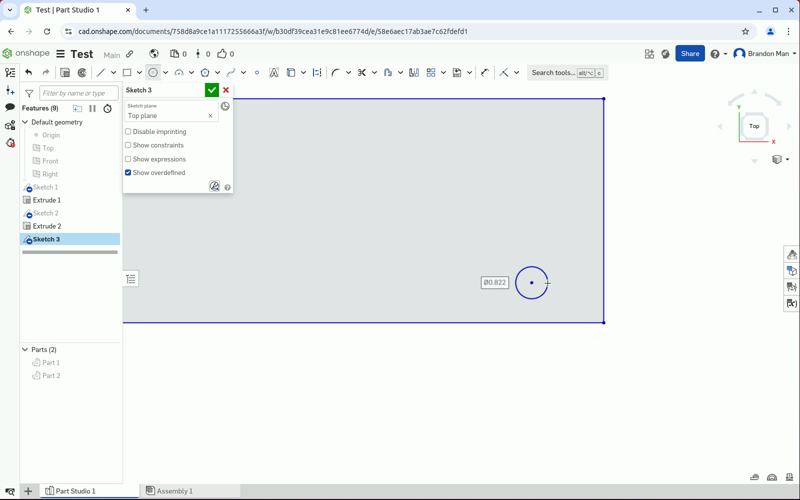
scroll(-6)
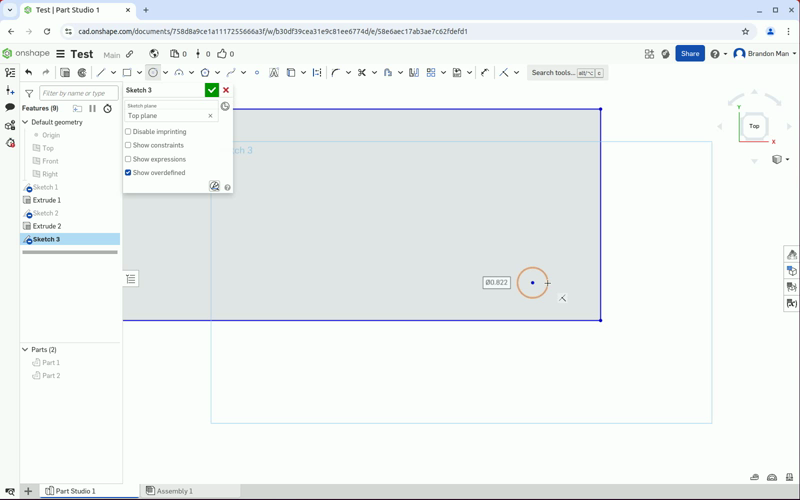
scroll(-6)
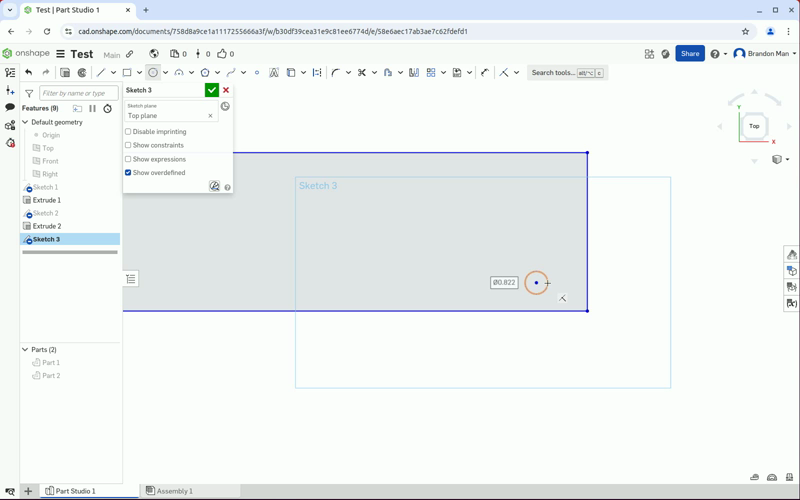
scroll(-6)
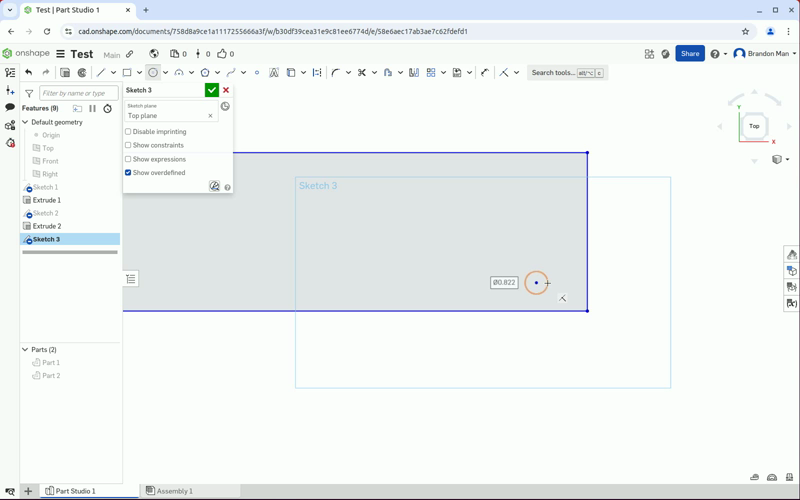
scroll(-6)
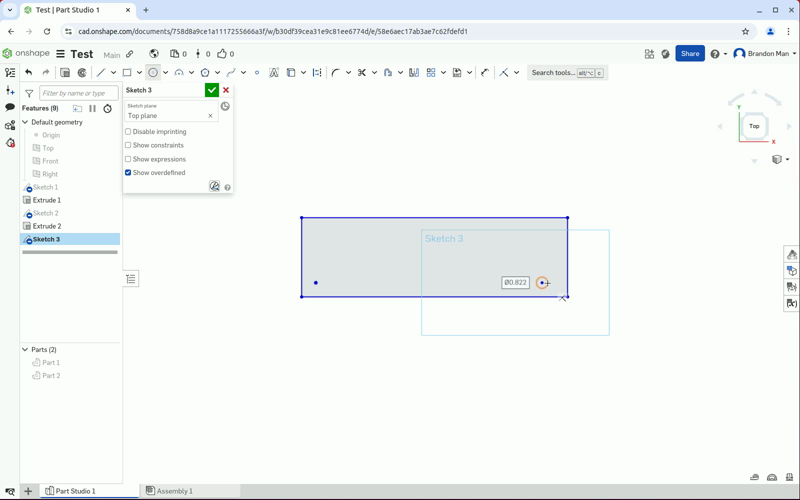
scroll(-6)
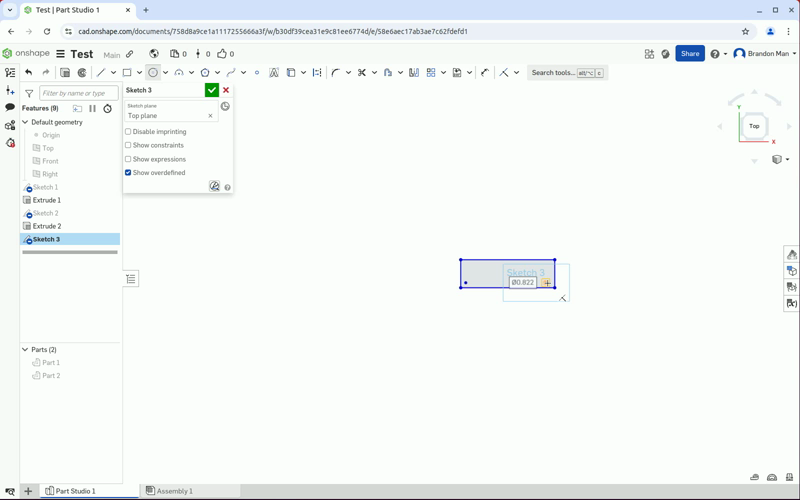
key(esc)
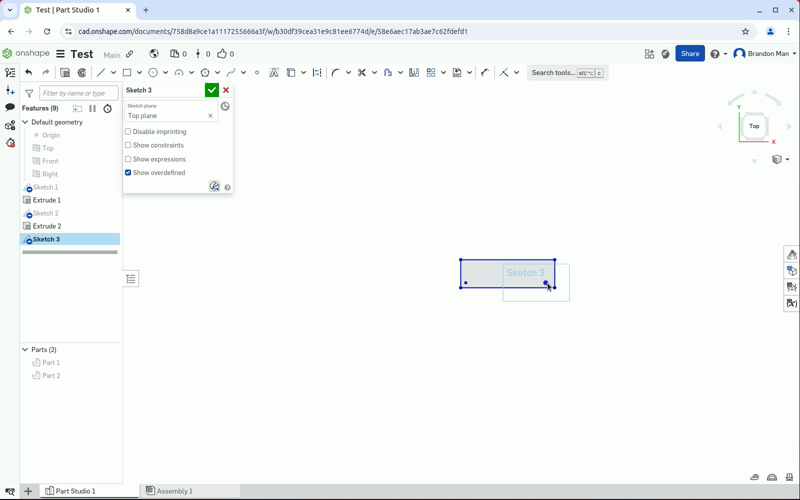
mouse_move(538, 284)
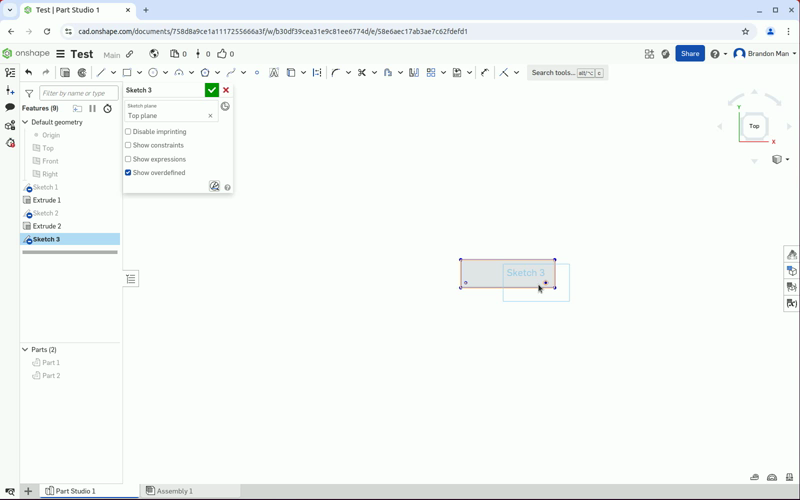
click(538, 284)
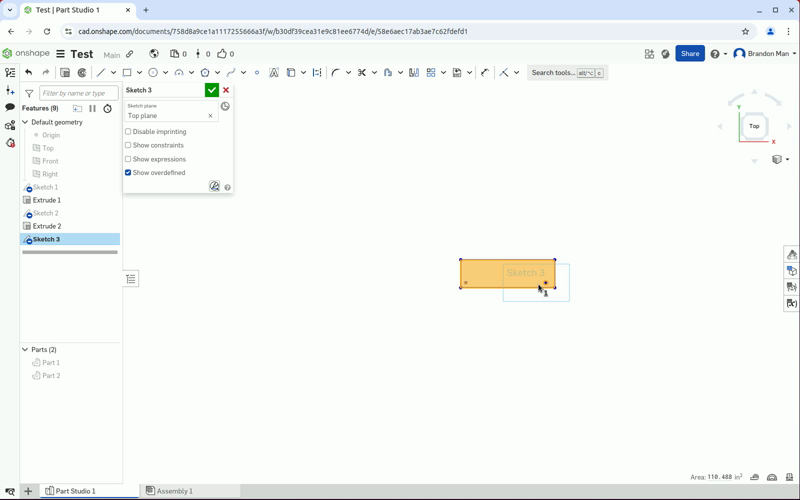
mouse_move(73, 352)
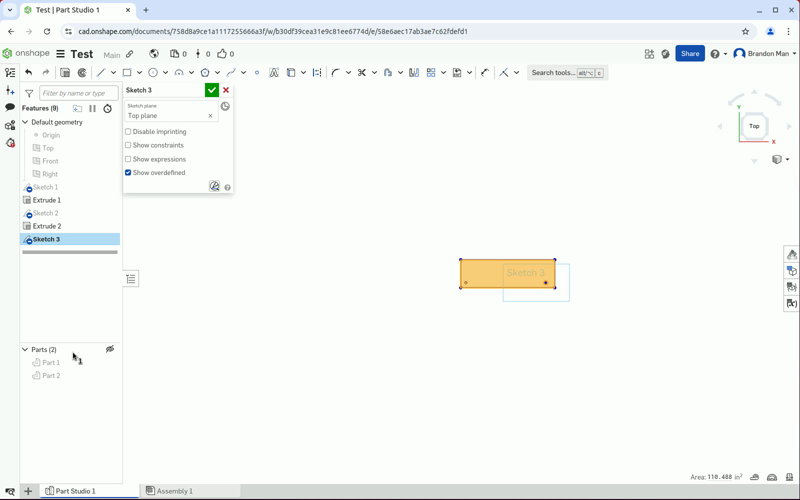
key(shift+y)
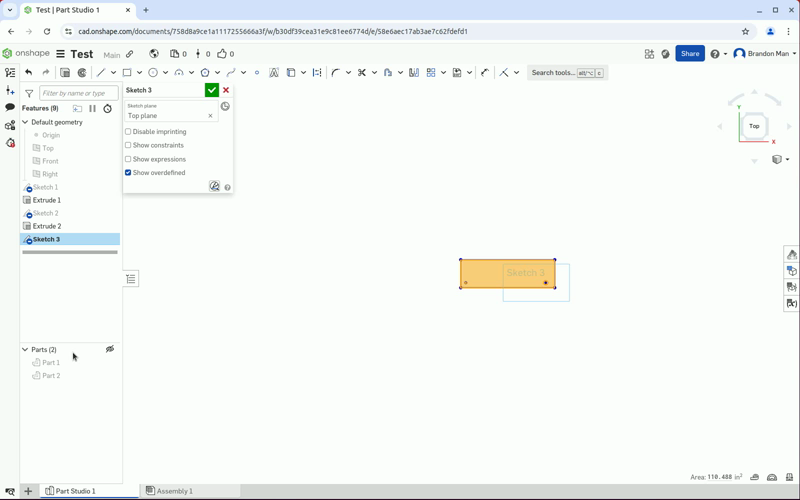
key(shift+e)
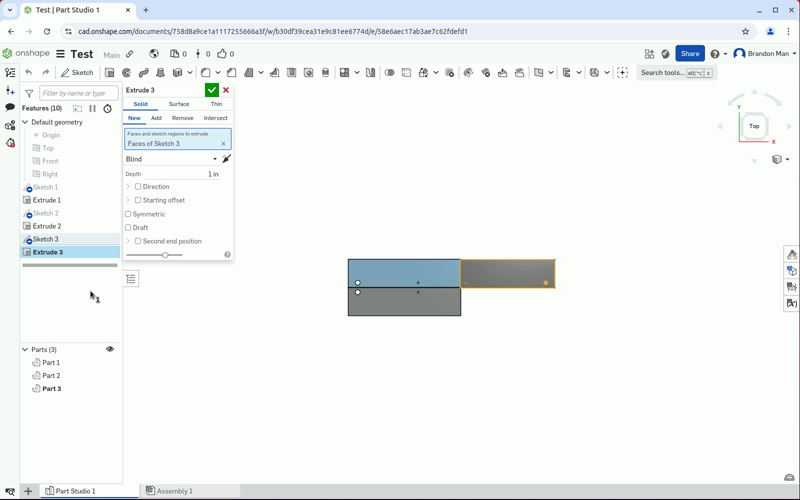
mouse_move(143, 106)
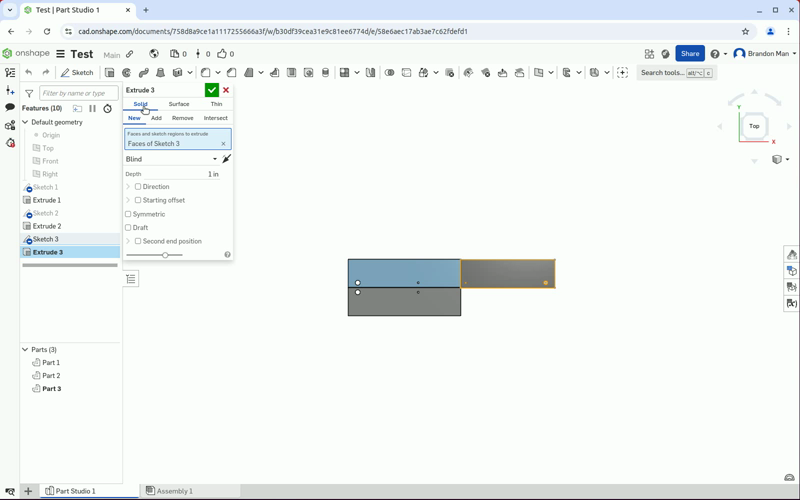
click(143, 106)
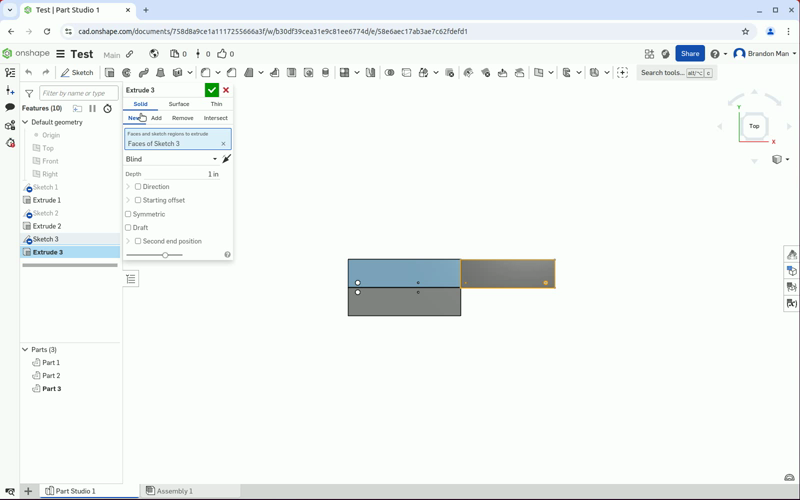
mouse_move(137, 120)
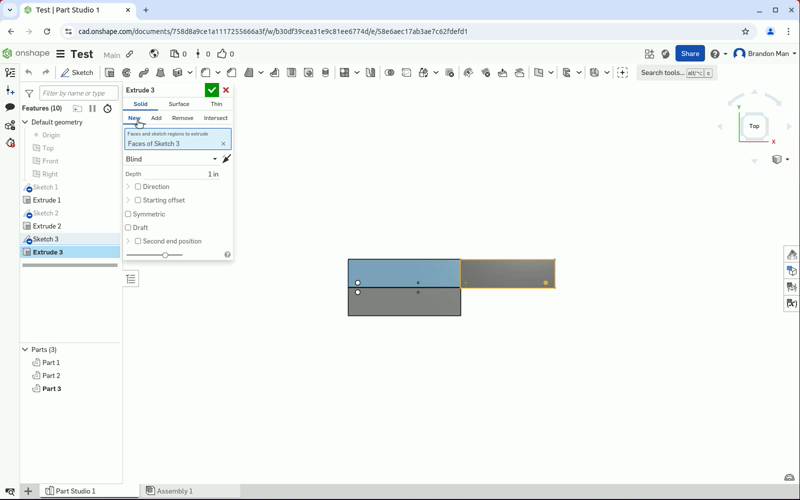
click(137, 120)
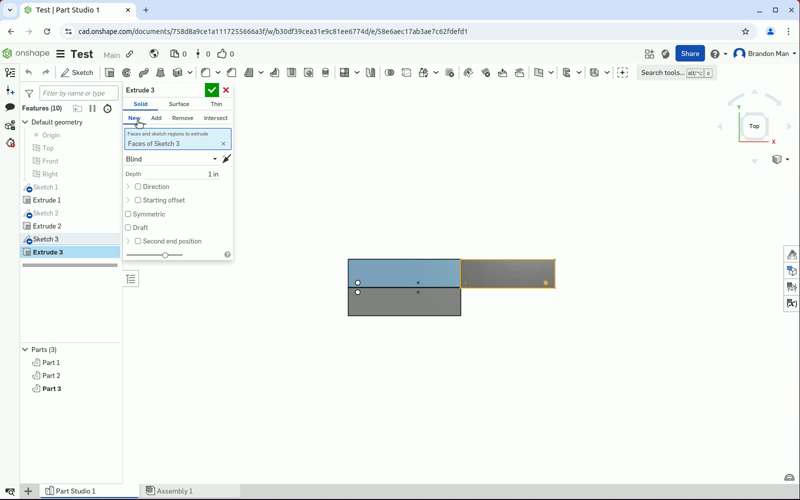
key(tab, 4)
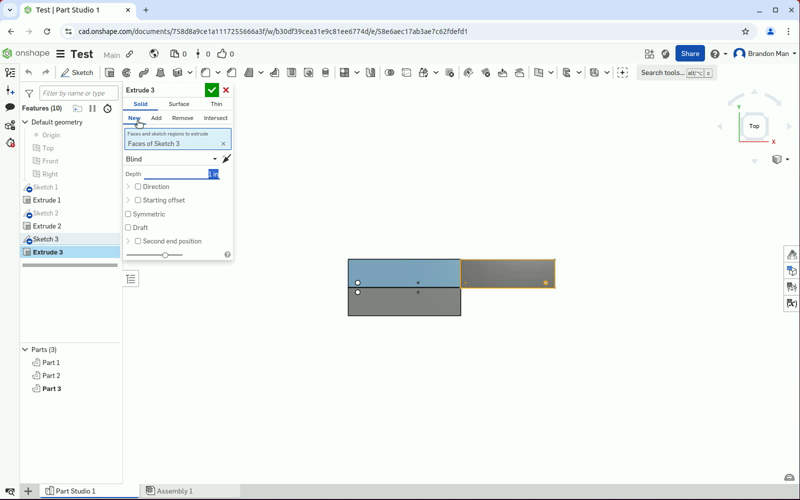
text(1.444)
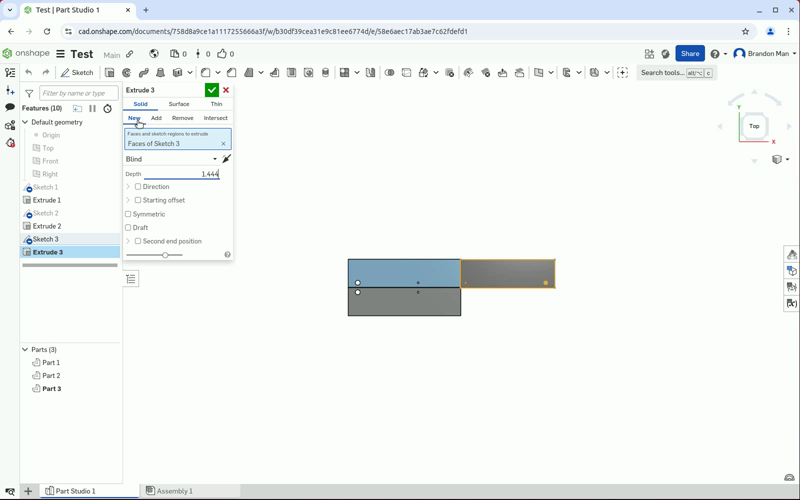
key(tab, 3)
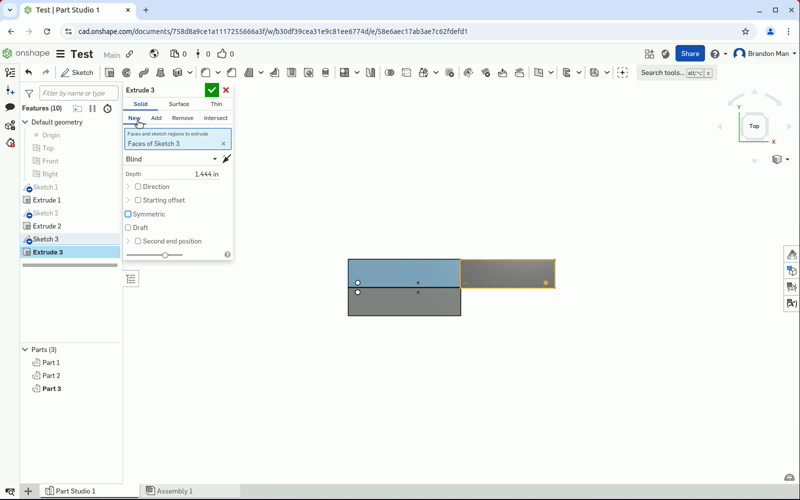
key(space)
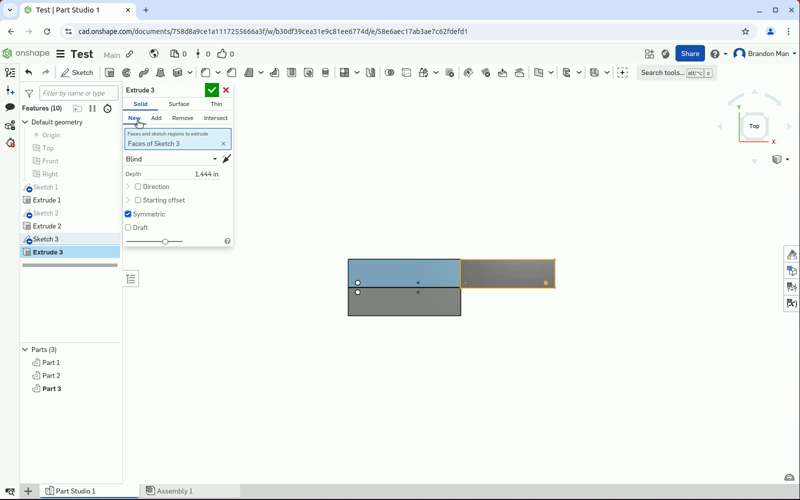
key(enter)
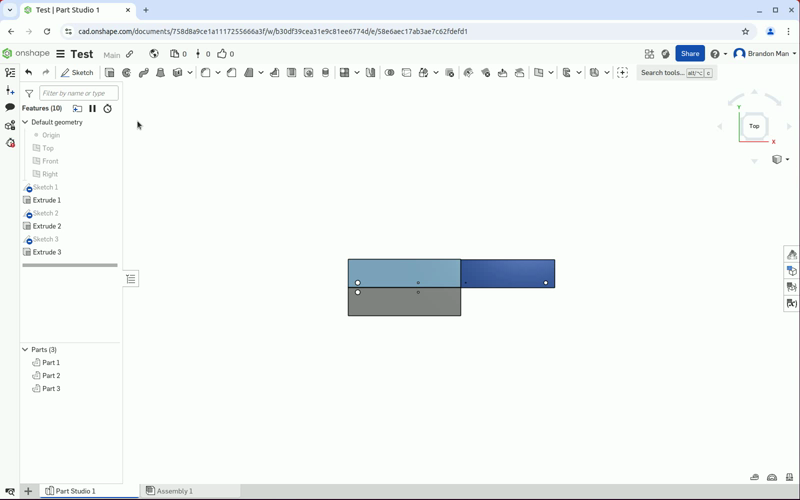
key(shift+h)
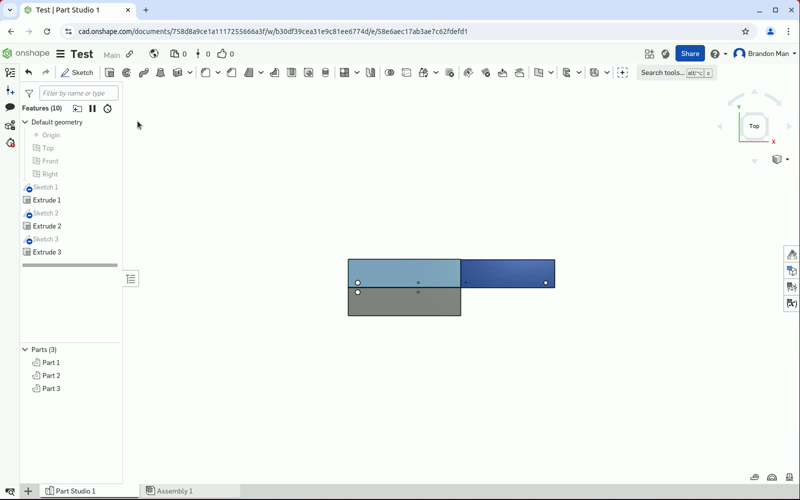
key(shift+h)
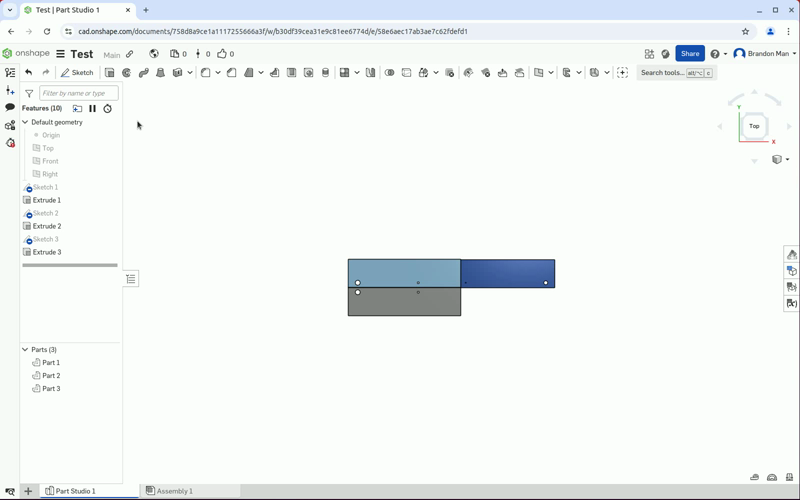
mouse_move(73, 189)
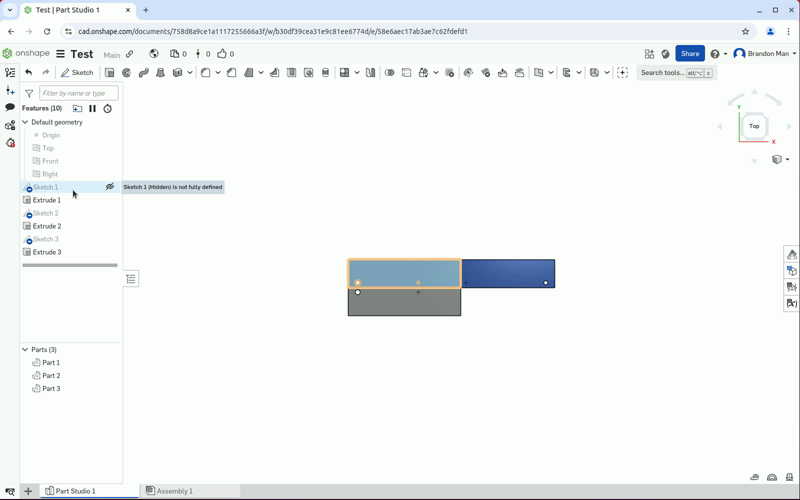
click(73, 189)
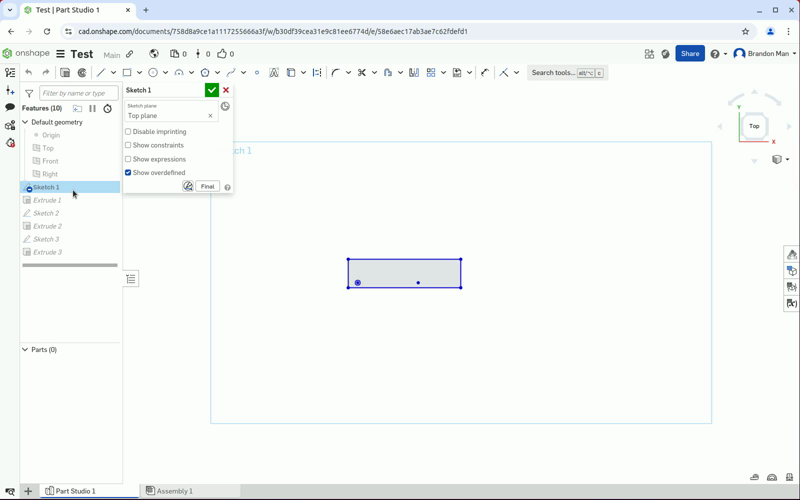
mouse_move(229, 92)
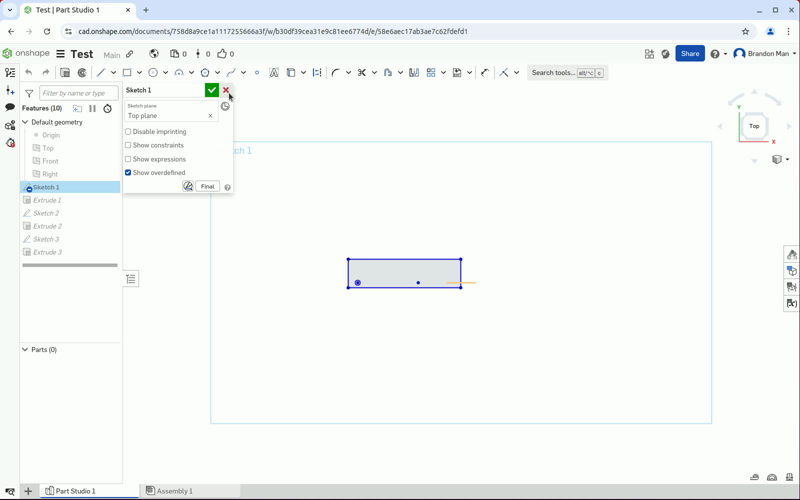
click(229, 92)
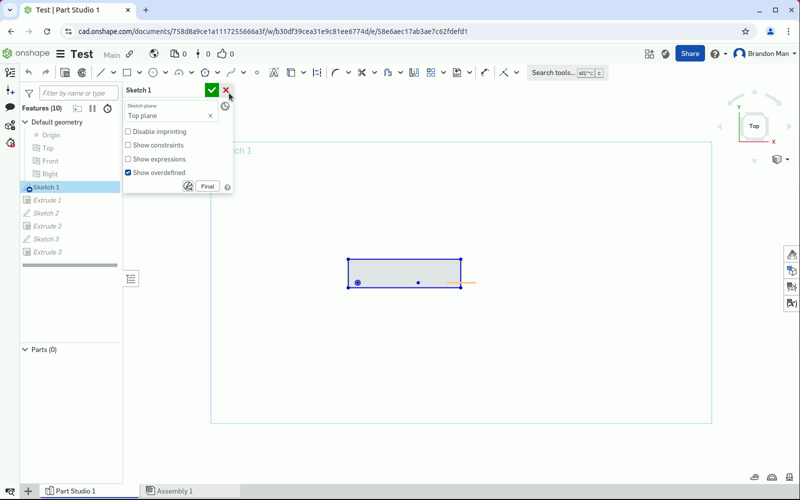
key(shift+s)
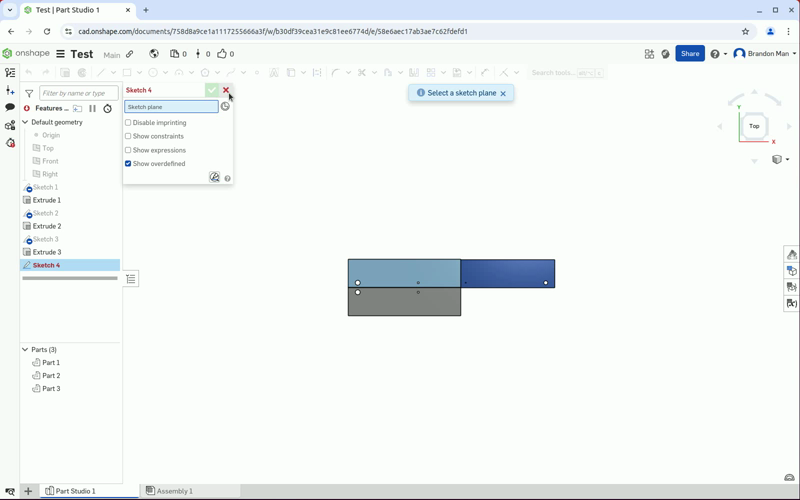
mouse_move(73, 150)
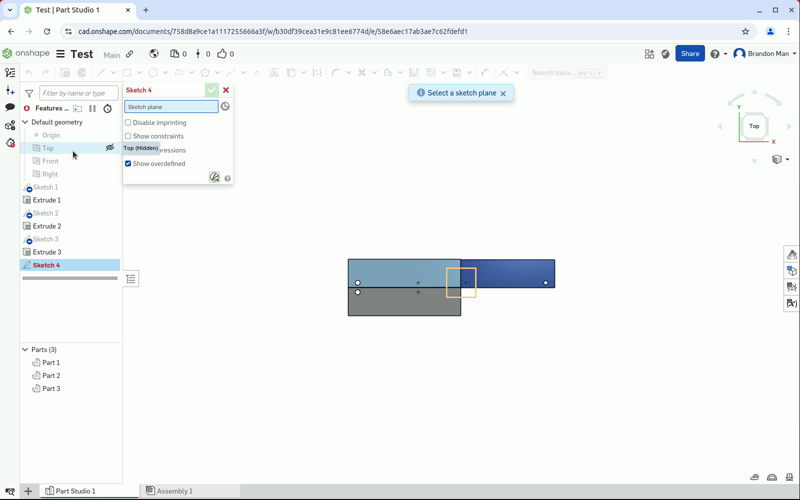
click(73, 150)
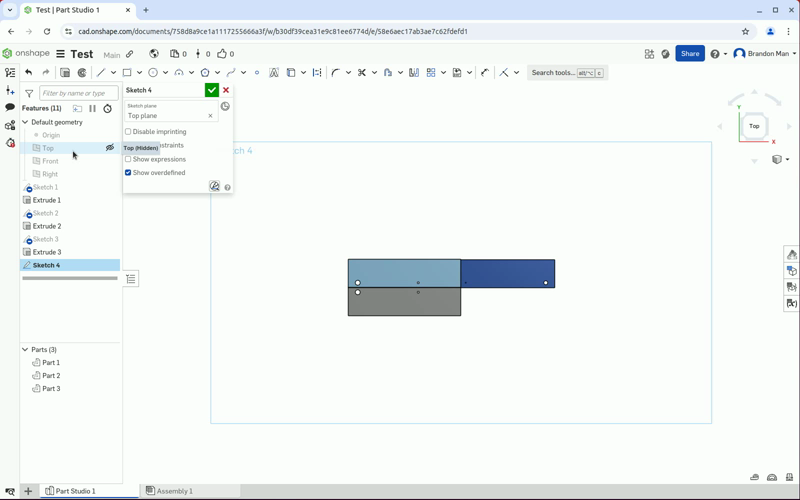
mouse_move(73, 352)
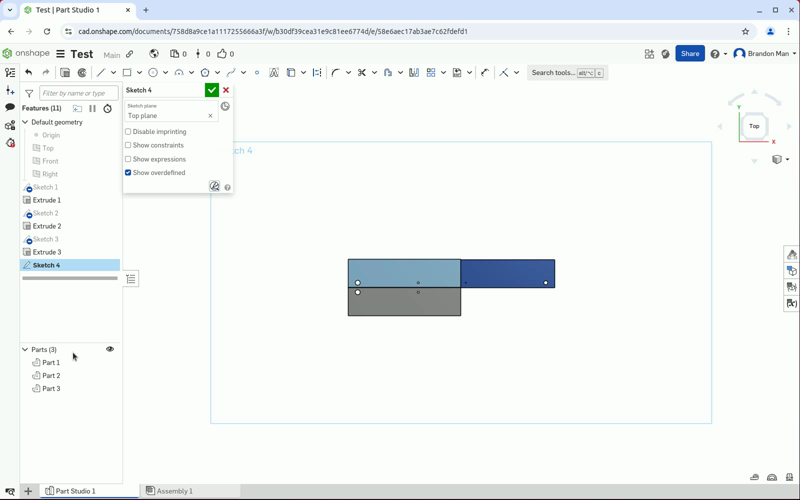
key(y)
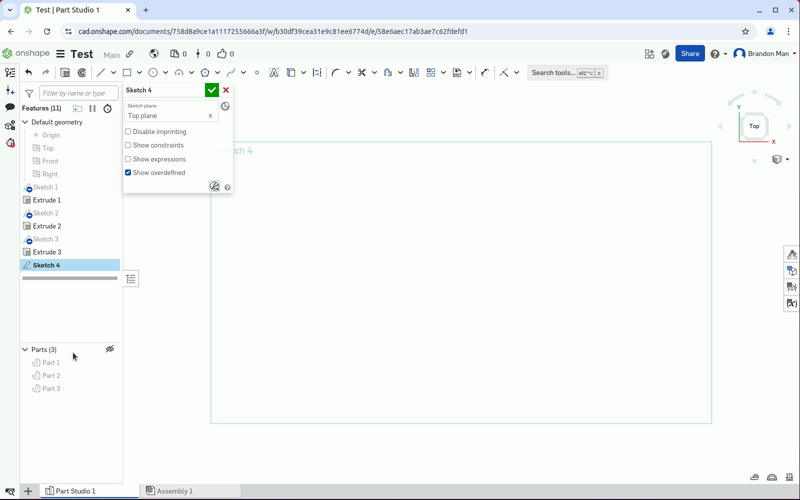
key(l)
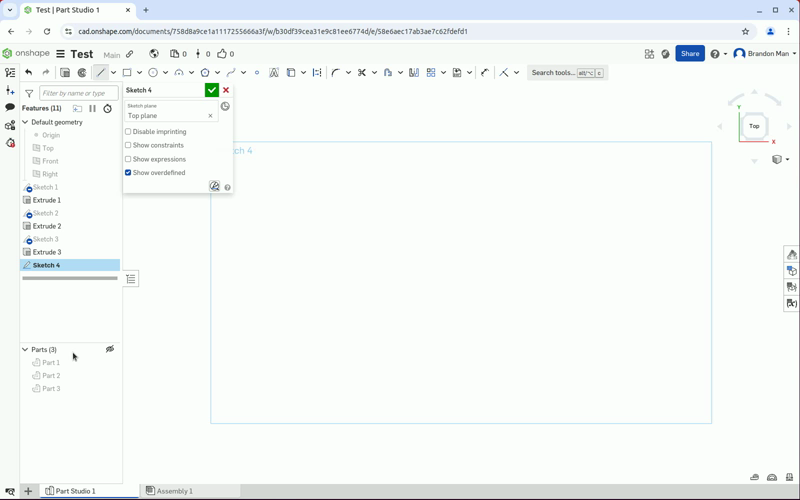
key_down(shift)
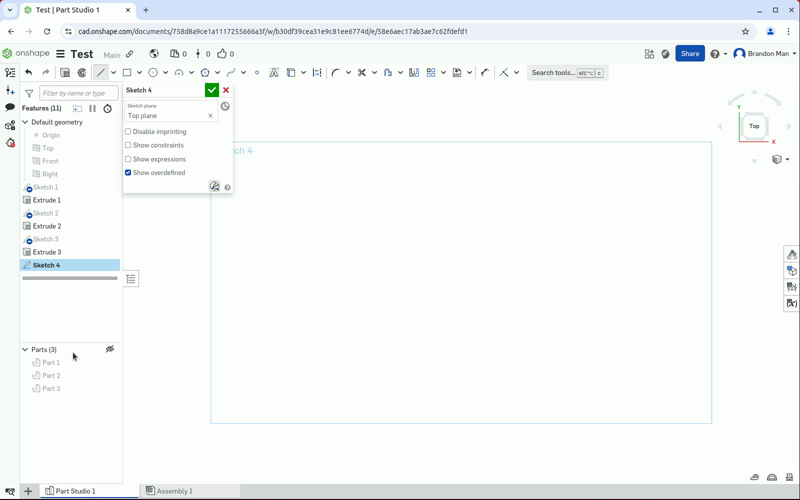
mouse_move(460, 315)
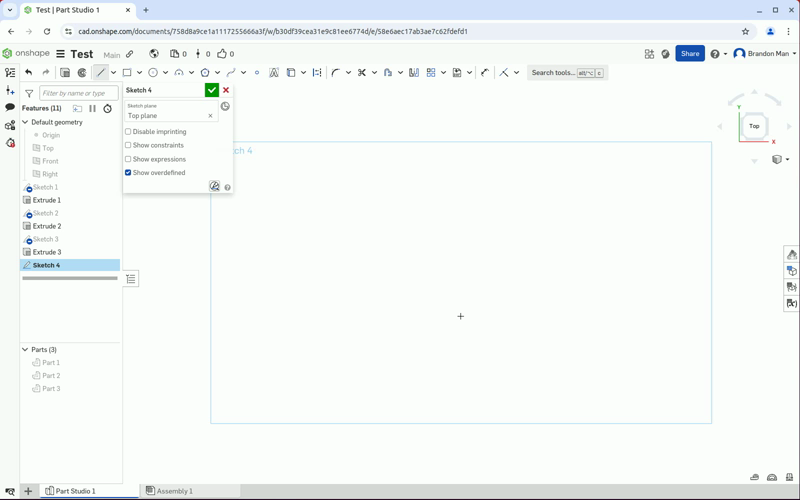
click(460, 315)
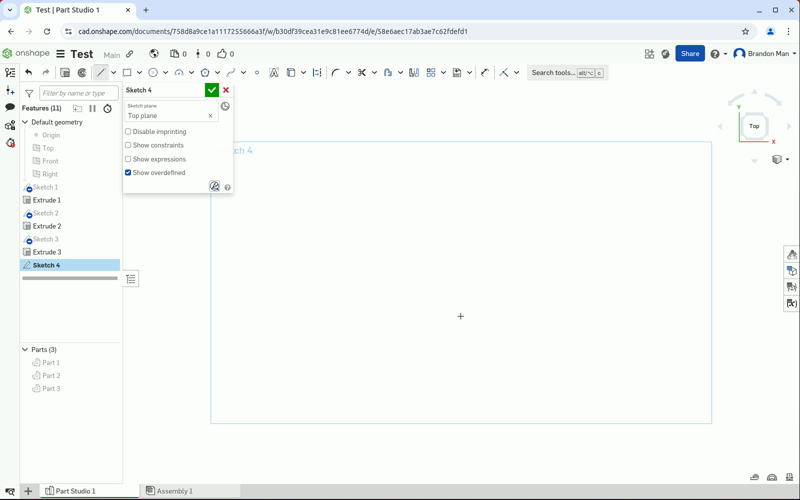
key_up(shift)
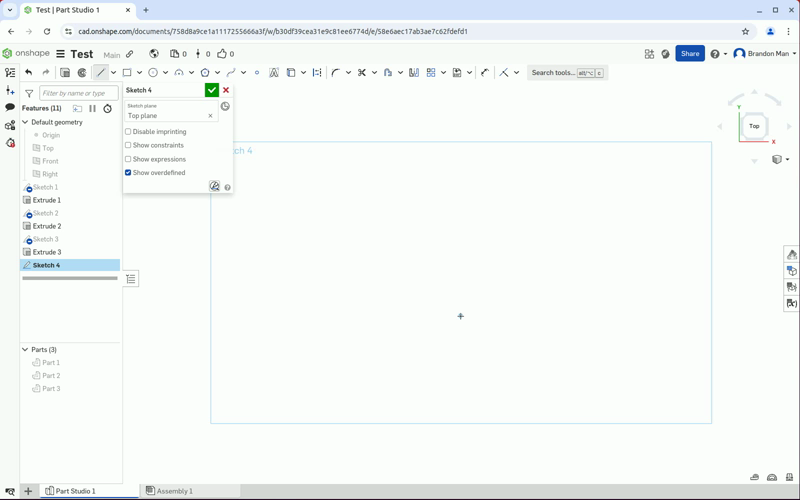
key_down(shift)
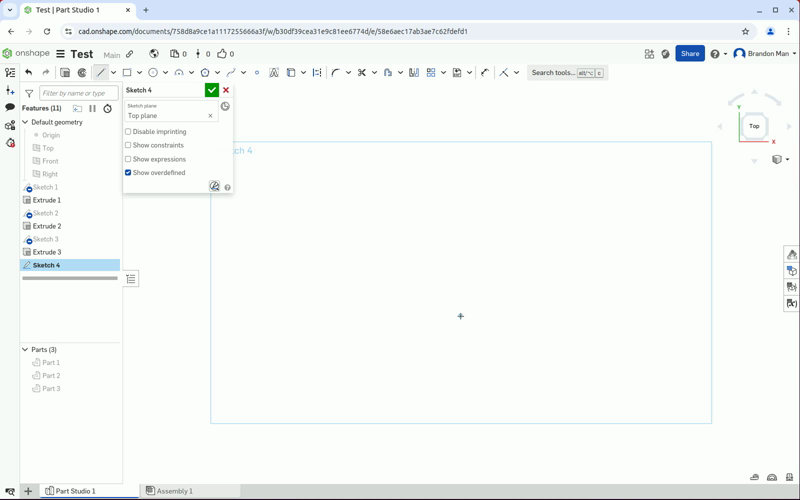
mouse_move(554, 315)
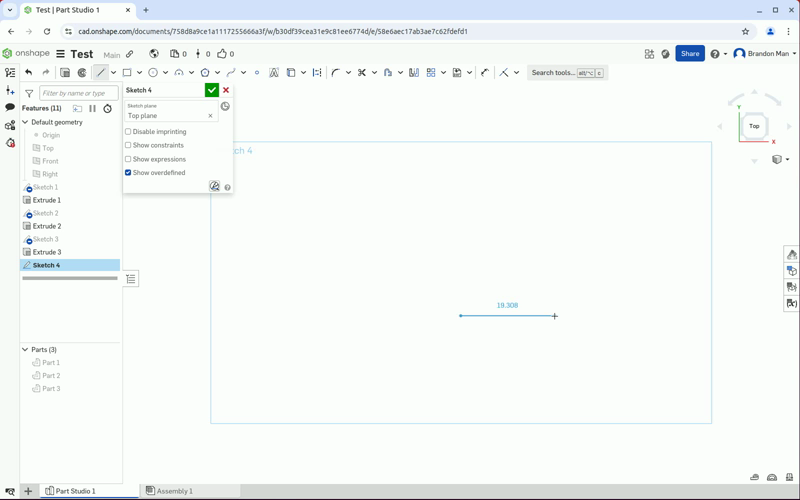
click(554, 315)
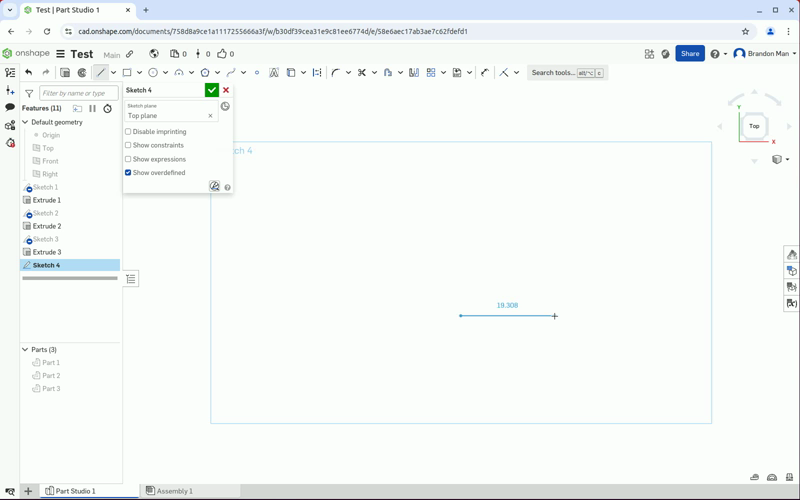
key_up(shift)
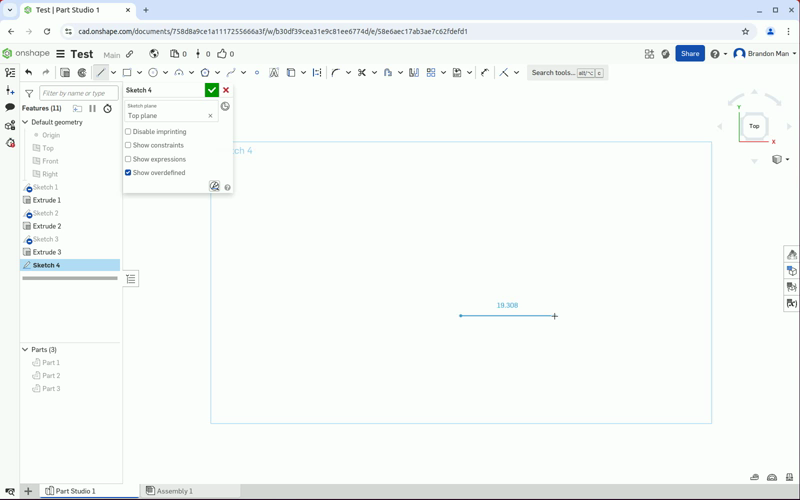
key_down(shift)
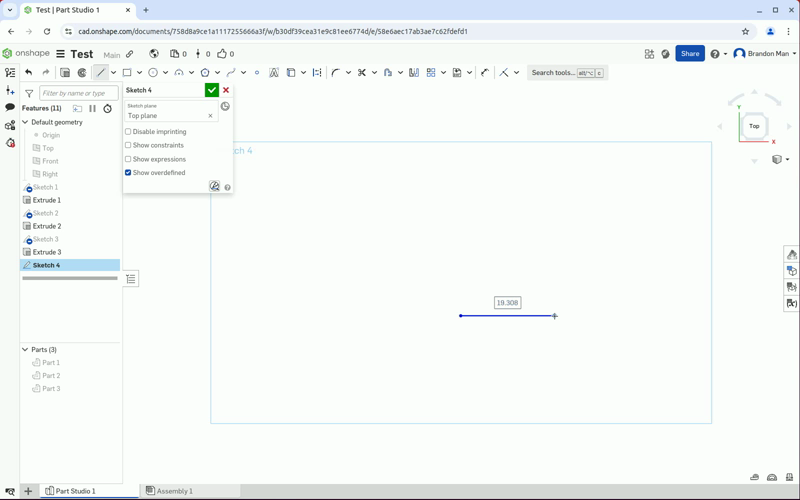
mouse_move(584, 315)
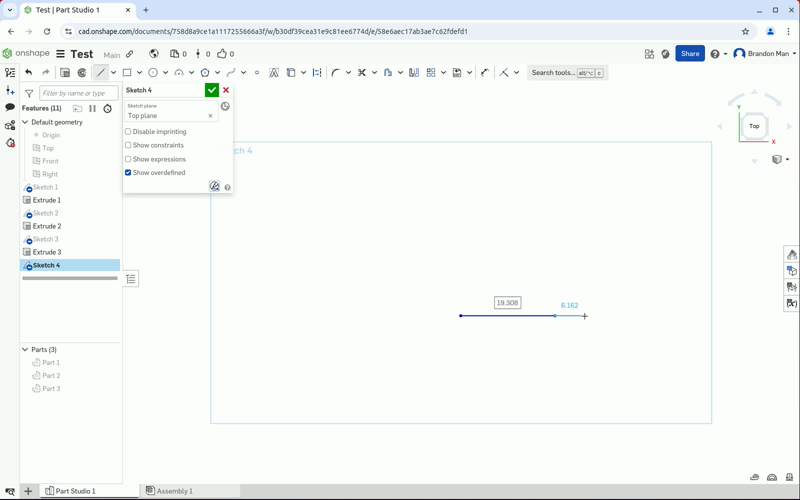
mouse_move(554, 288)
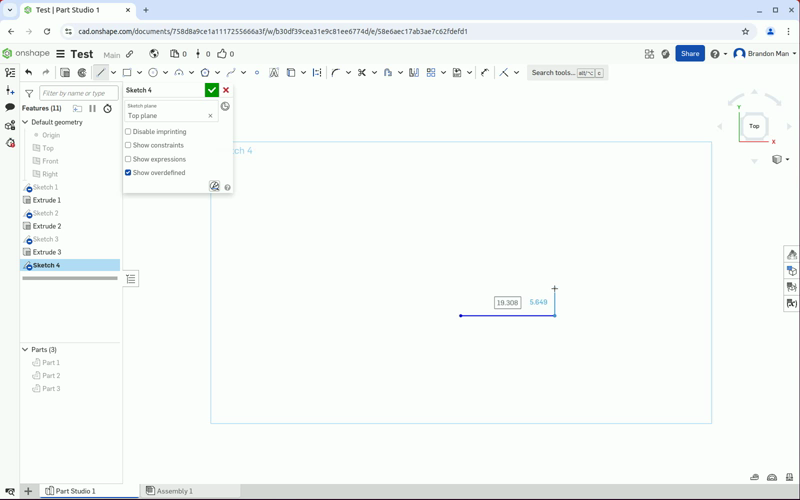
click(554, 288)
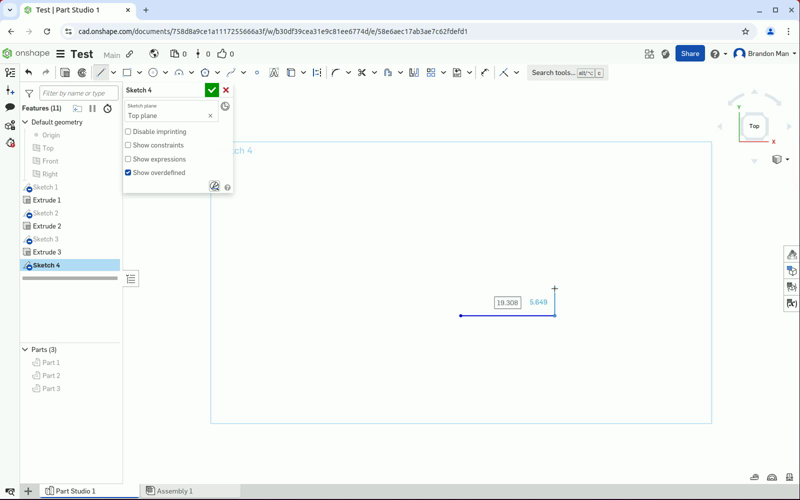
key_up(shift)
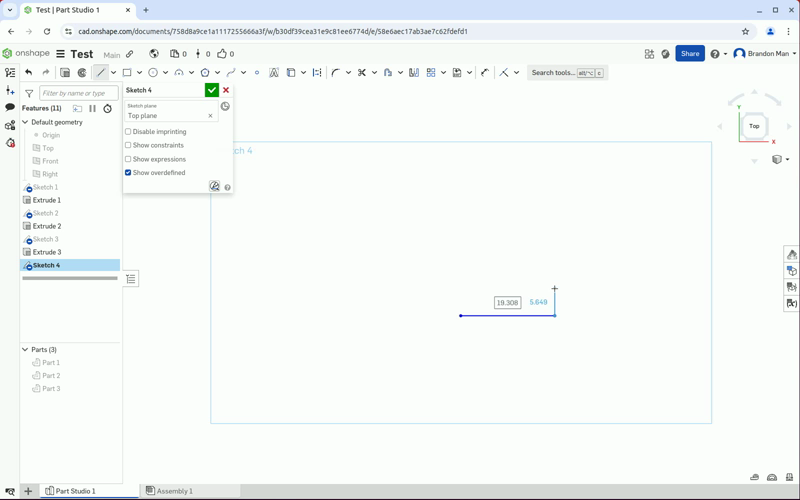
key_down(shift)
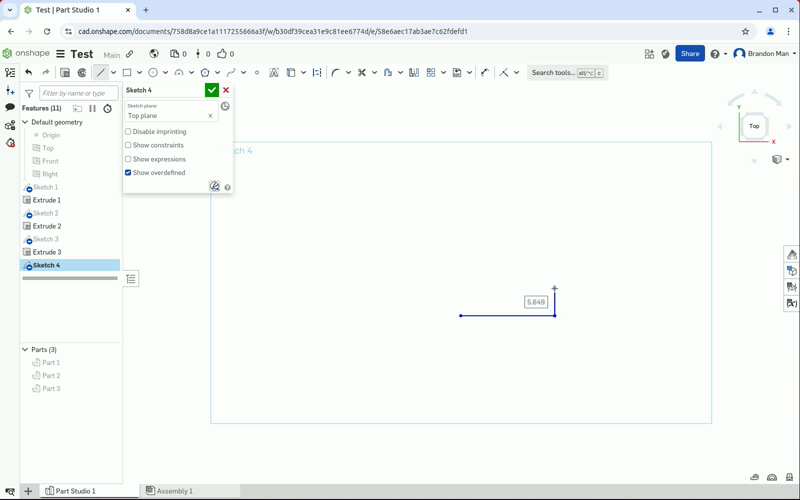
mouse_move(460, 288)
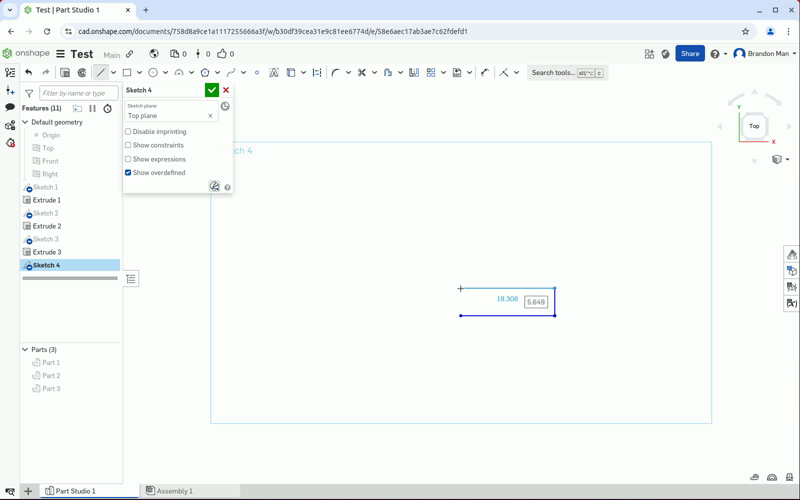
click(460, 288)
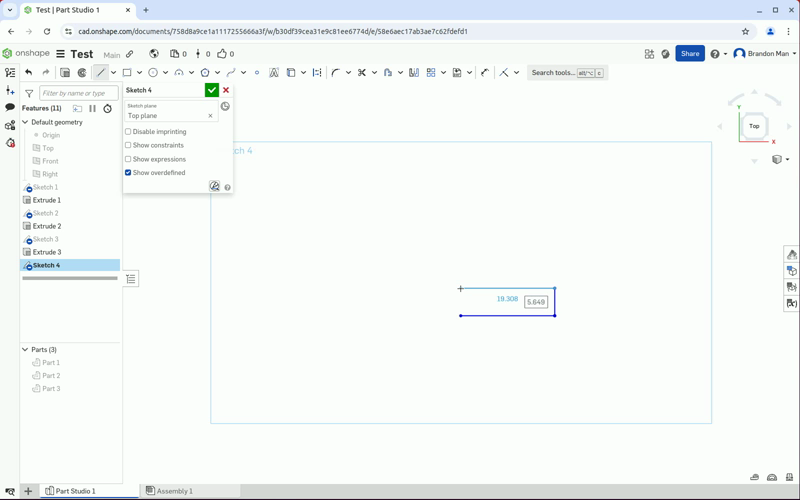
key_up(shift)
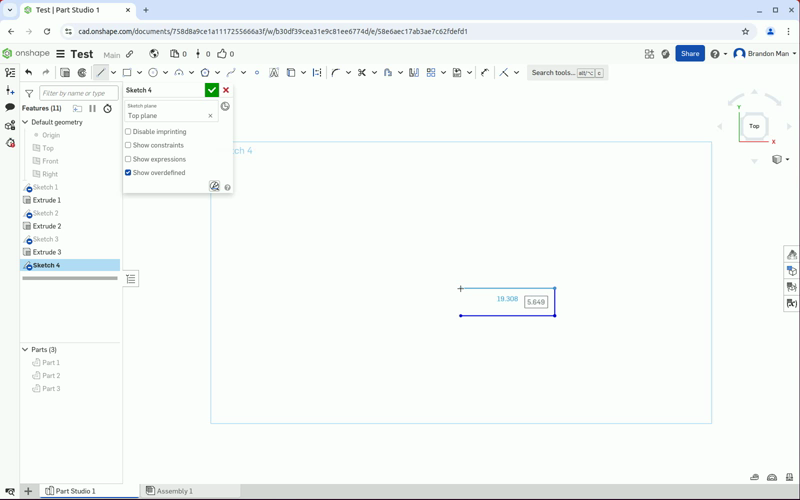
mouse_move(490, 288)
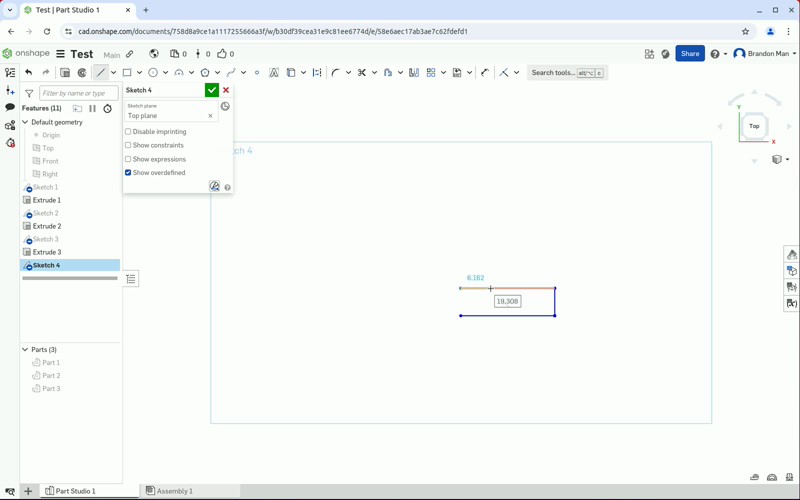
key_down(shift)
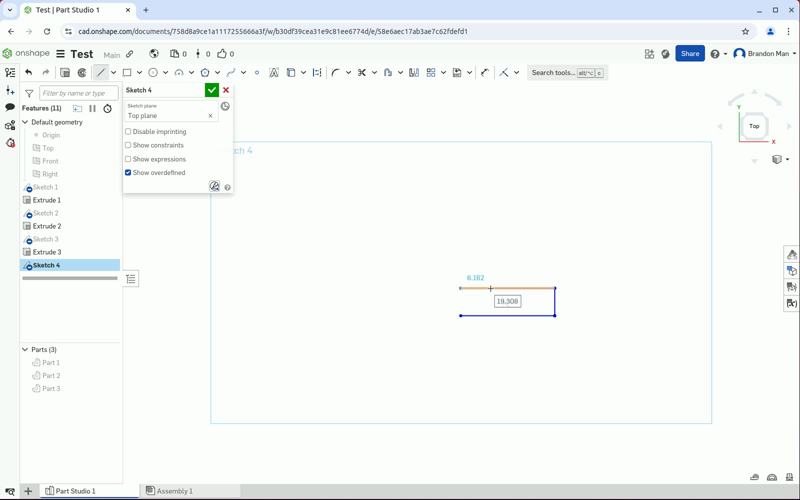
mouse_move(460, 315)
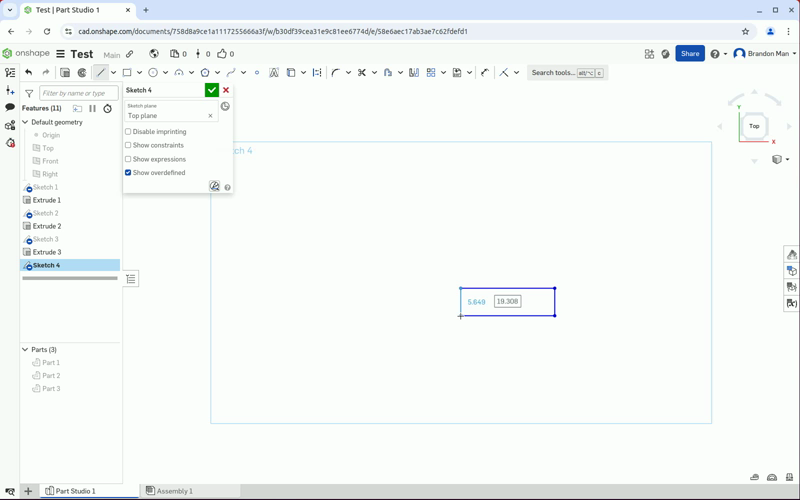
key_up(shift)
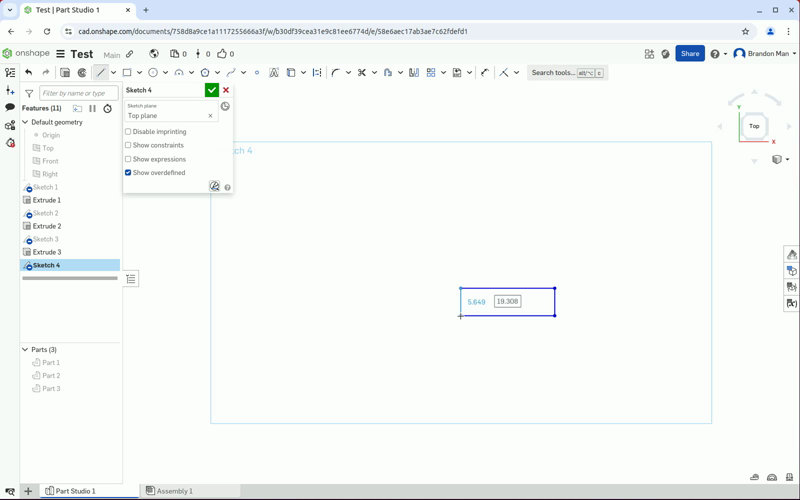
click(460, 315)
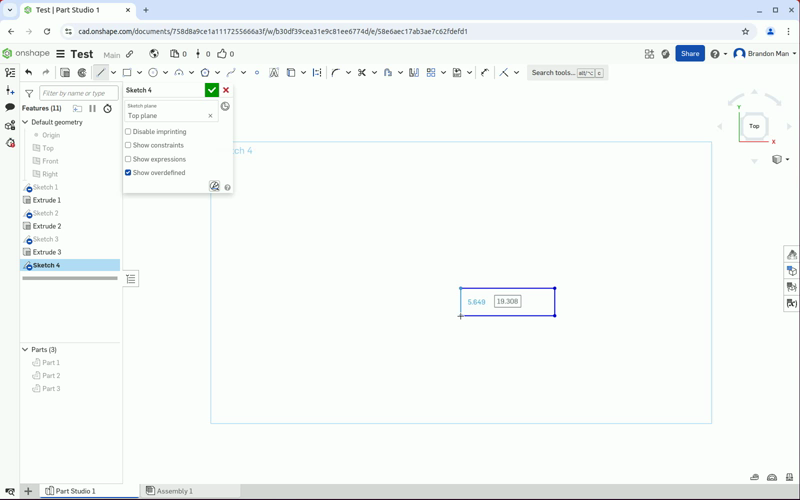
key(esc)
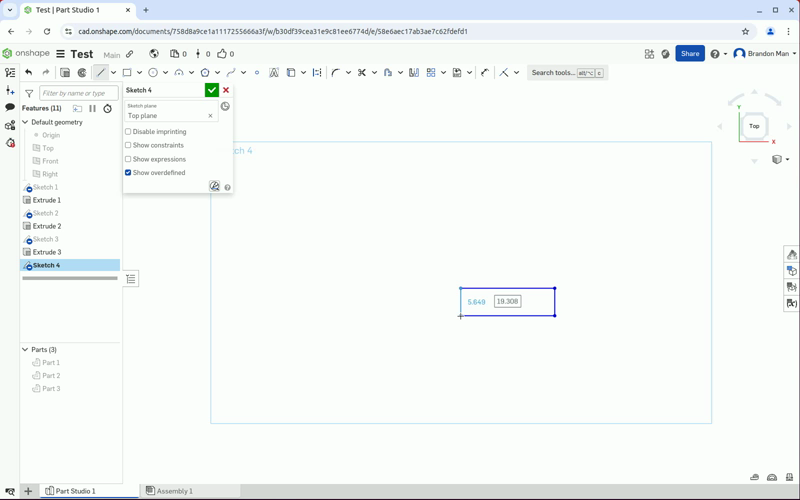
key(c)
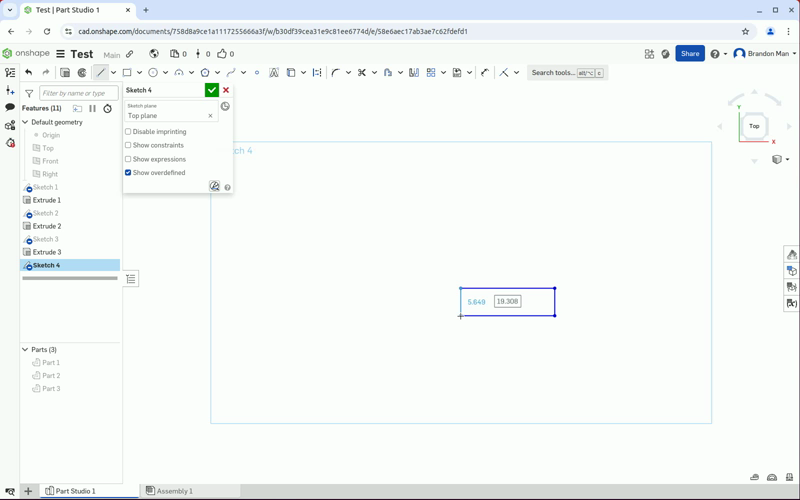
key_down(shift)
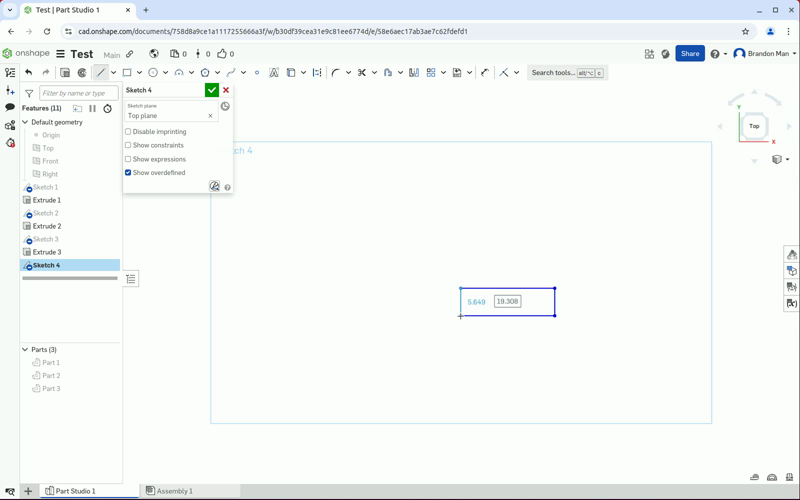
mouse_move(465, 291)
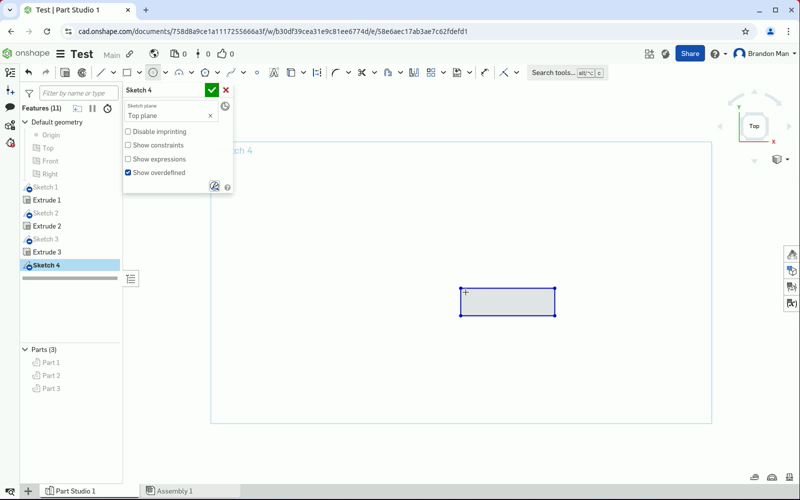
click(465, 291)
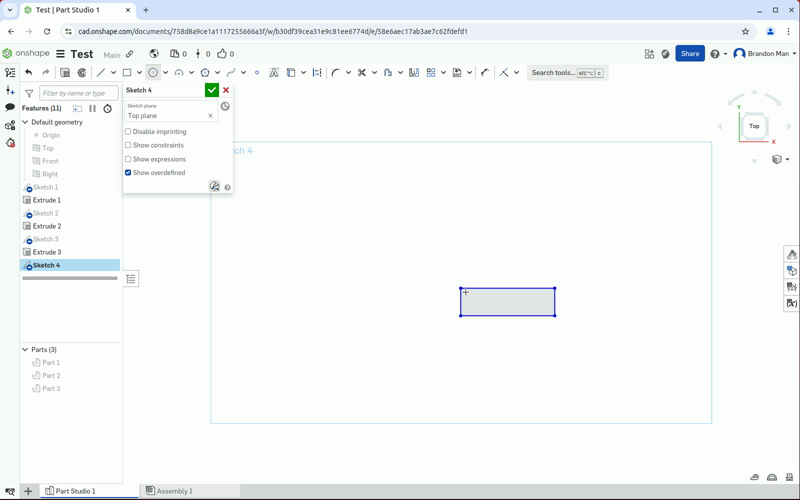
key_up(shift)
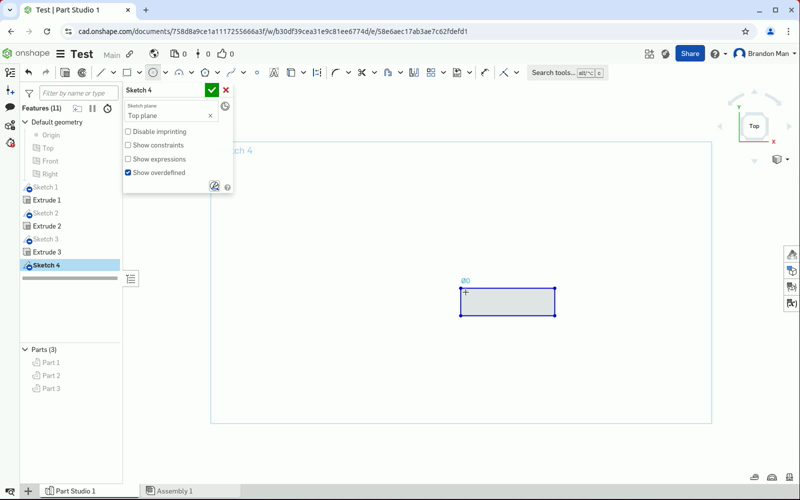
mouse_move(466, 291)
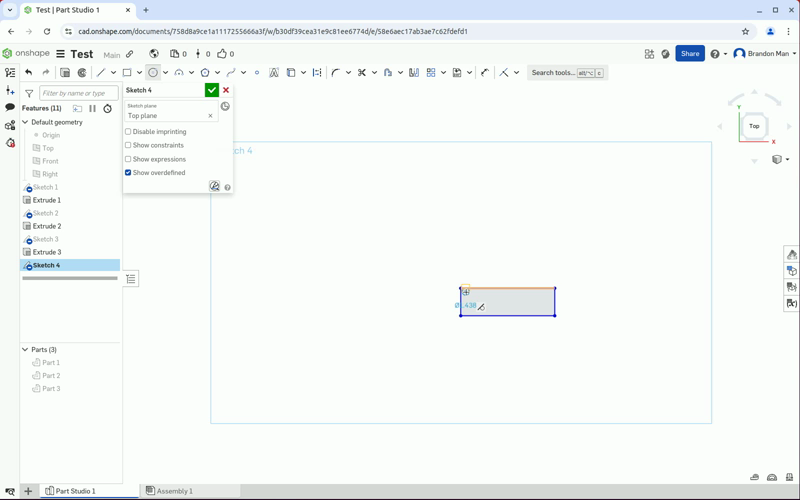
scroll(6)
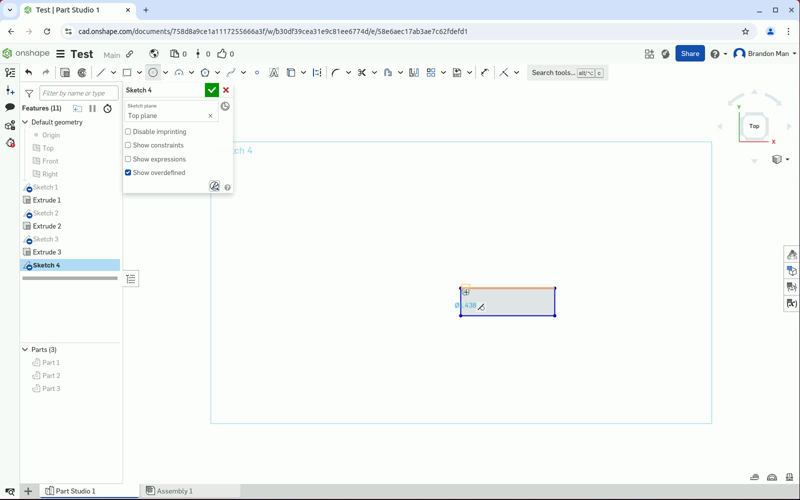
scroll(6)
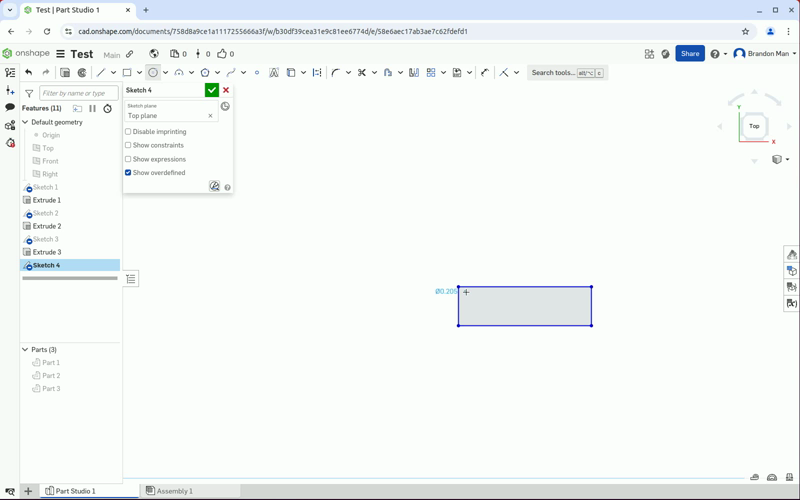
scroll(6)
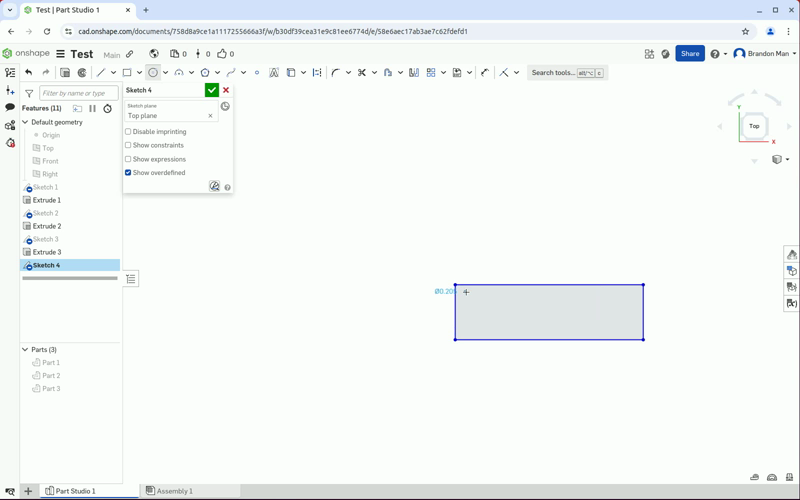
scroll(6)
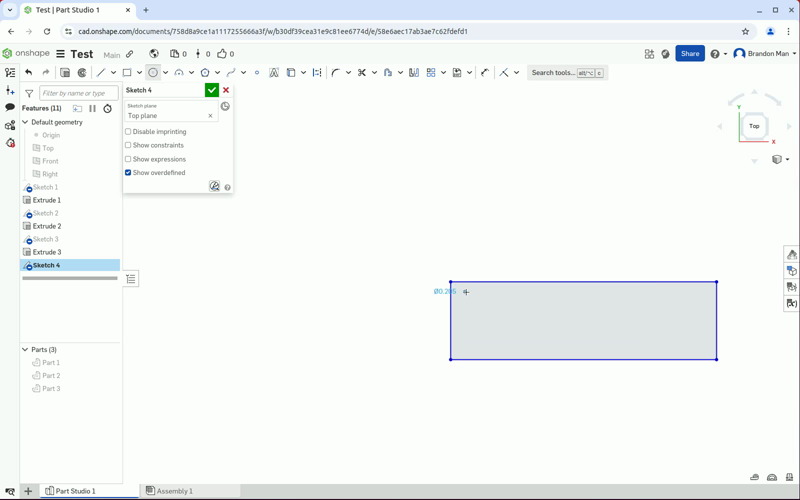
scroll(6)
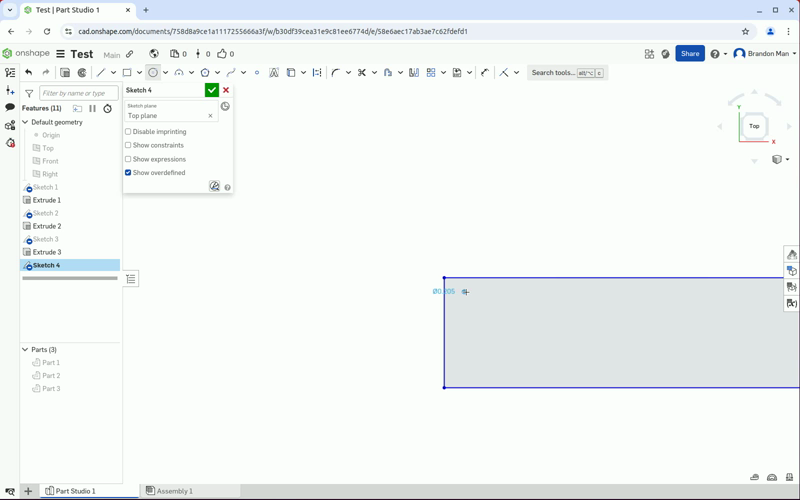
scroll(6)
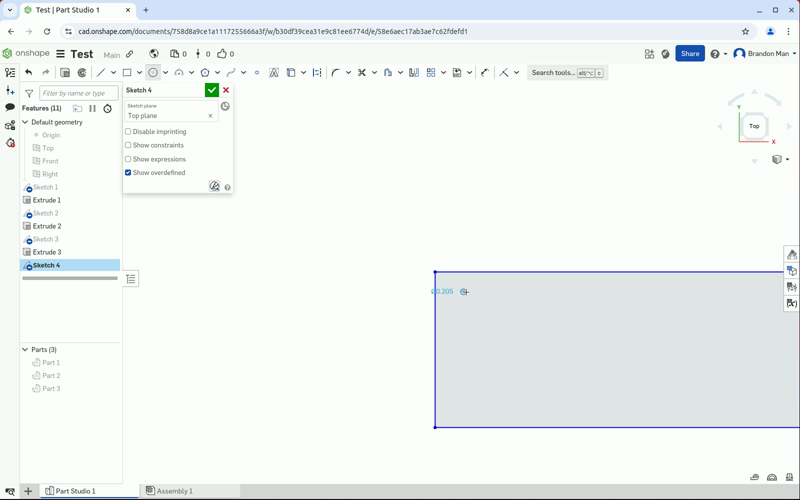
scroll(6)
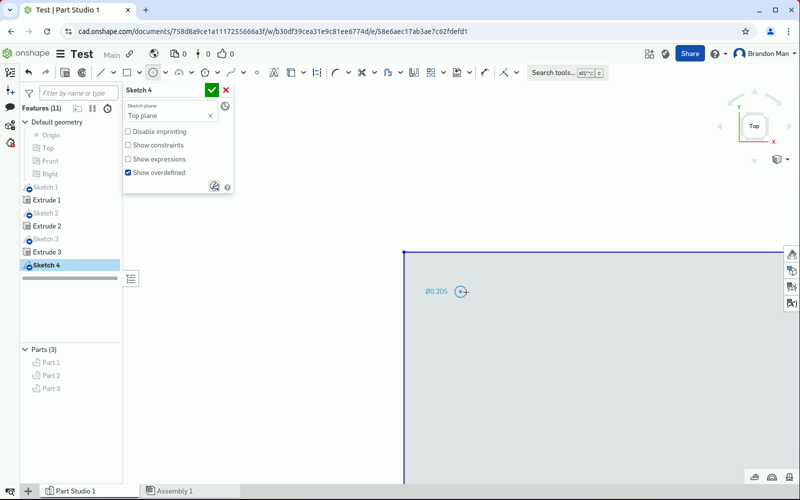
click(466, 291)
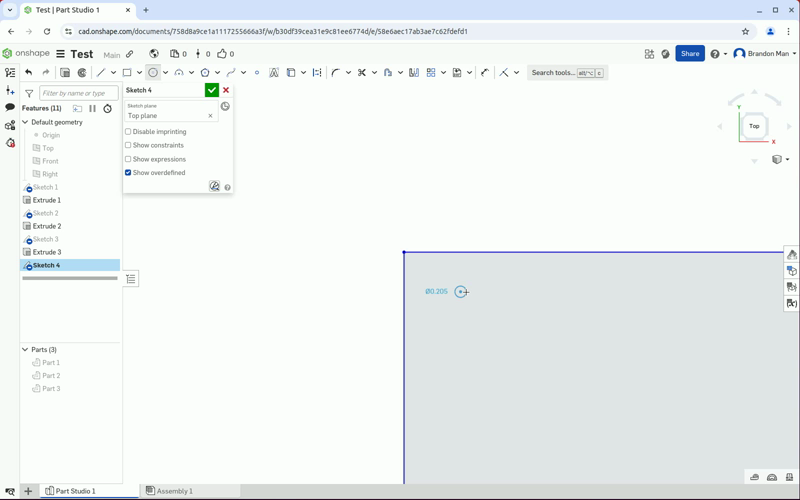
scroll(-6)
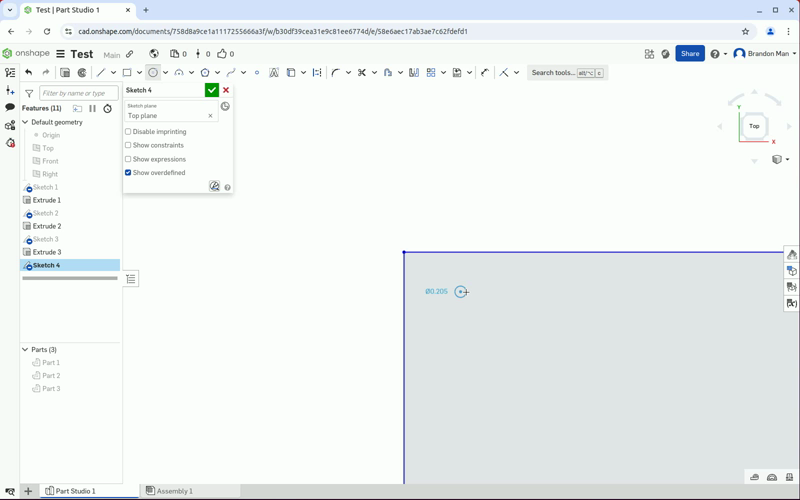
scroll(-6)
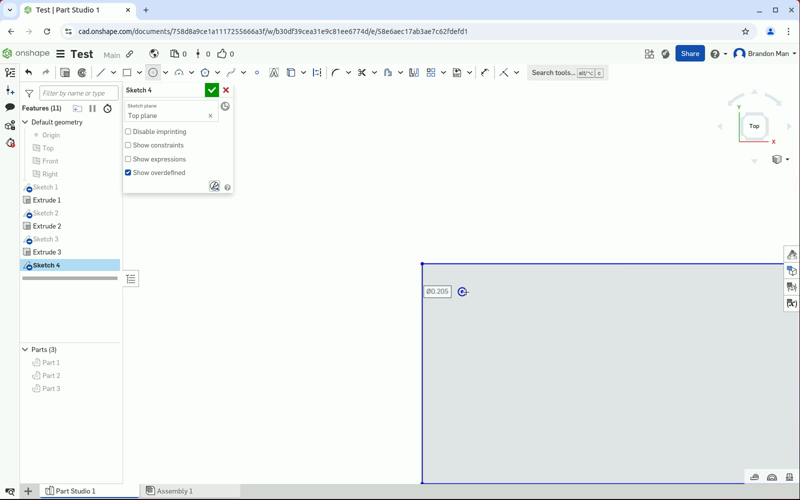
scroll(-6)
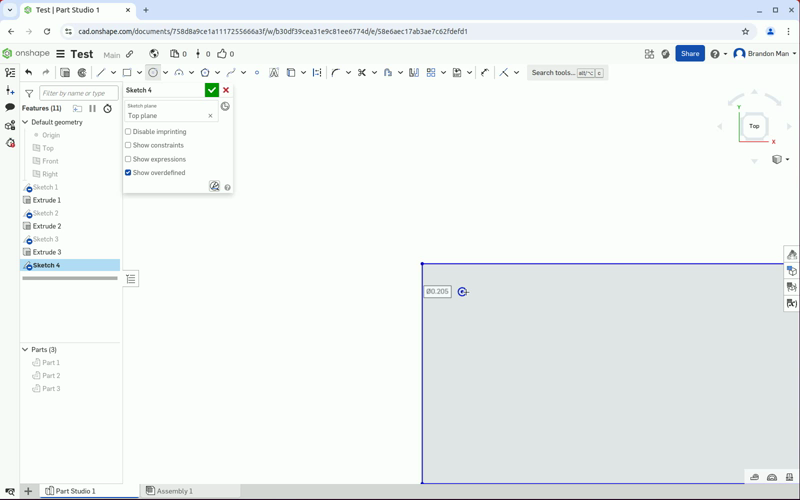
scroll(-6)
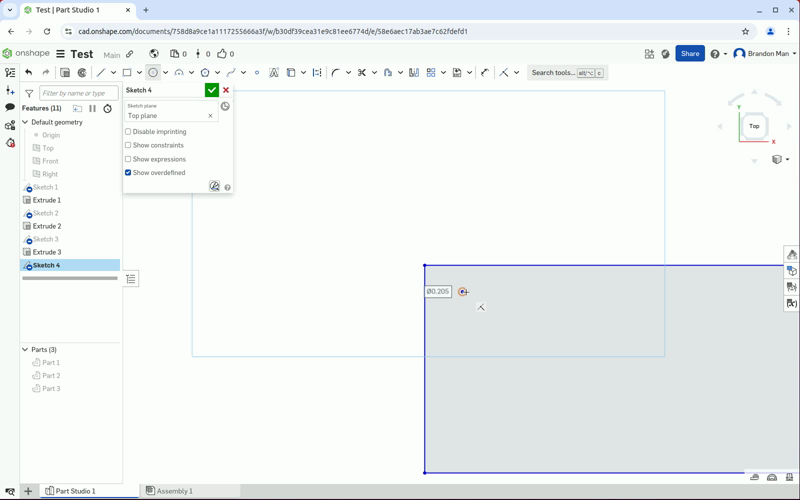
scroll(-6)
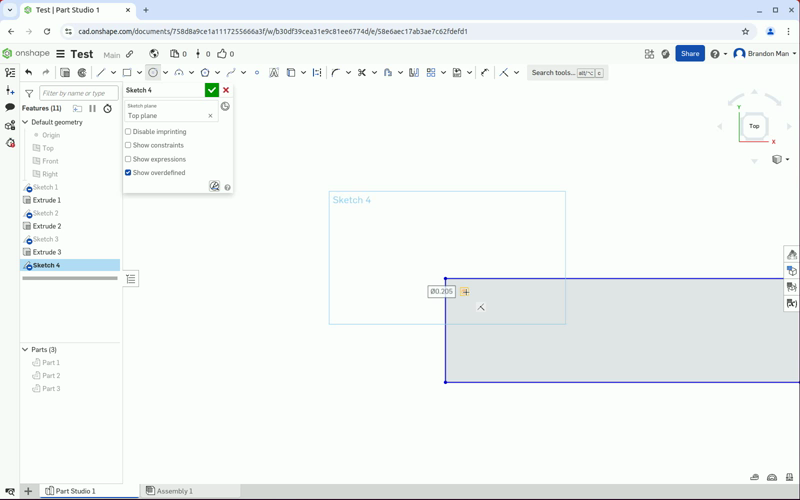
scroll(-6)
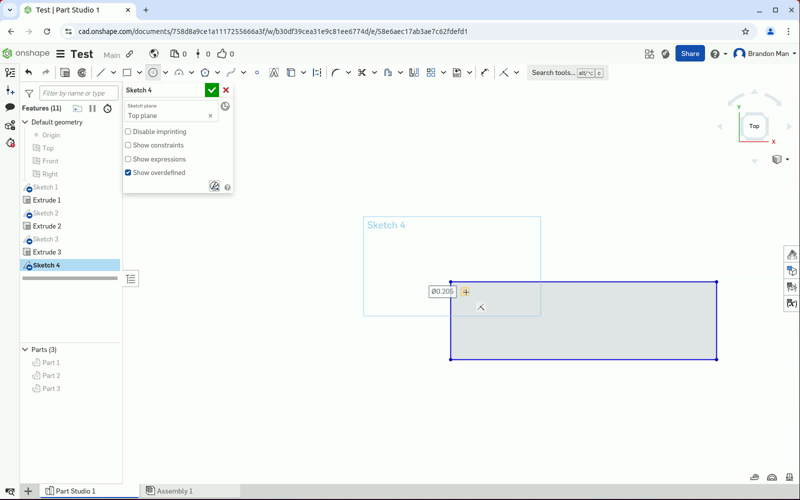
scroll(-6)
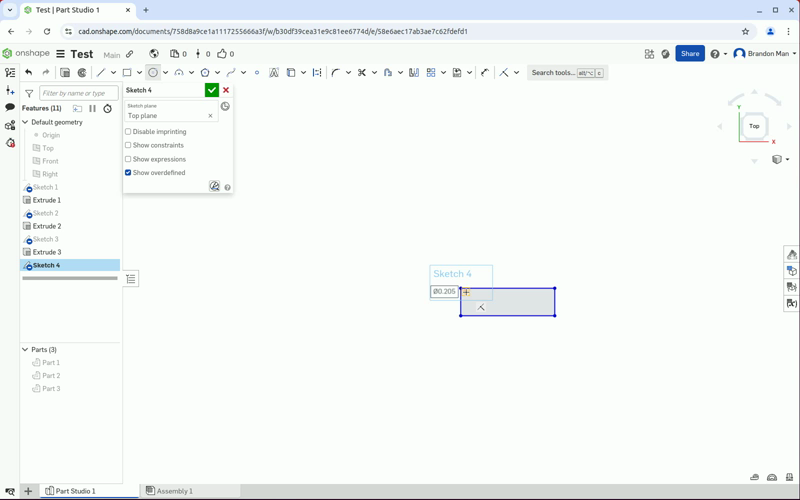
key(esc)
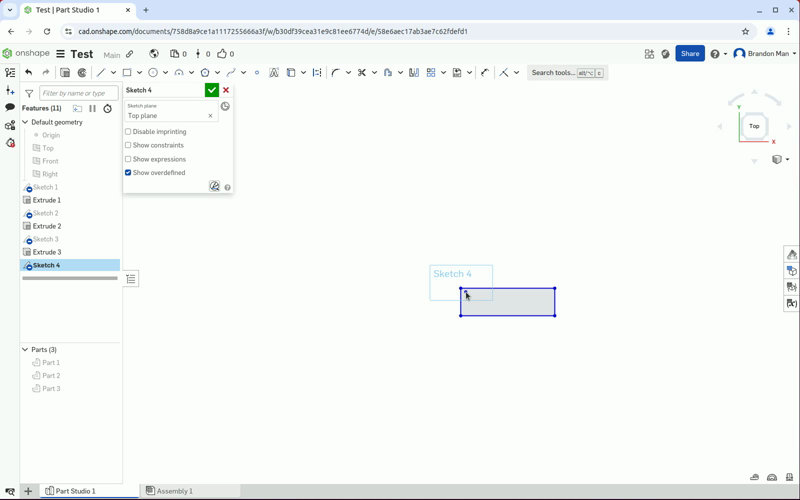
key(c)
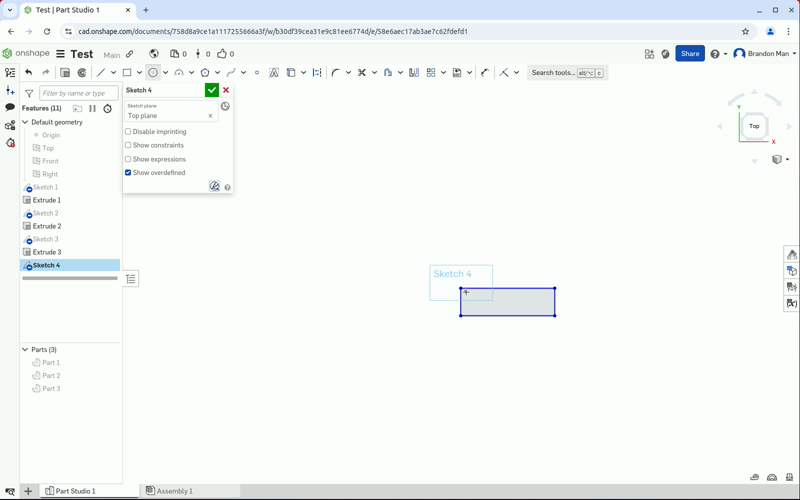
key_down(shift)
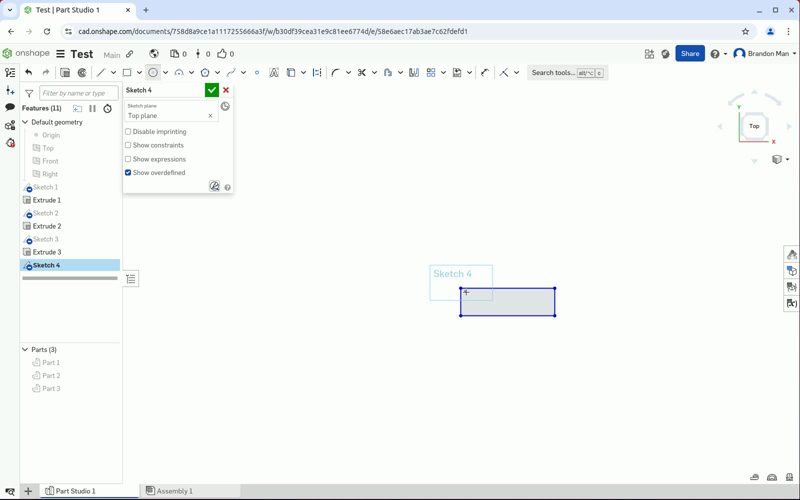
mouse_move(545, 291)
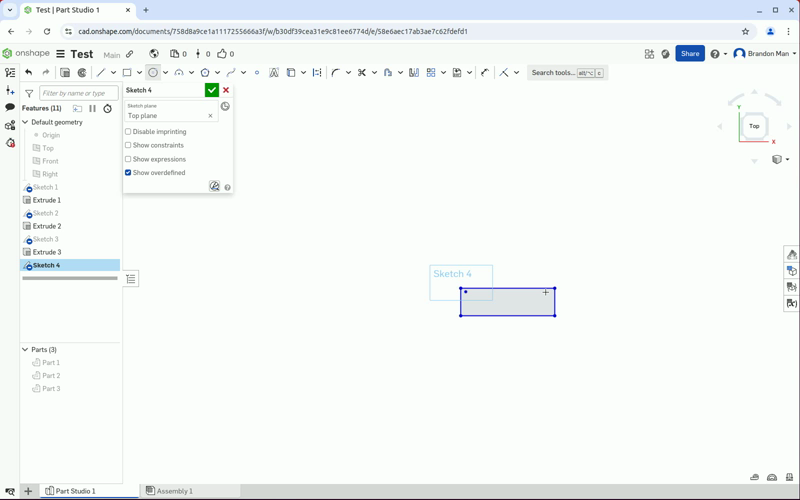
click(545, 291)
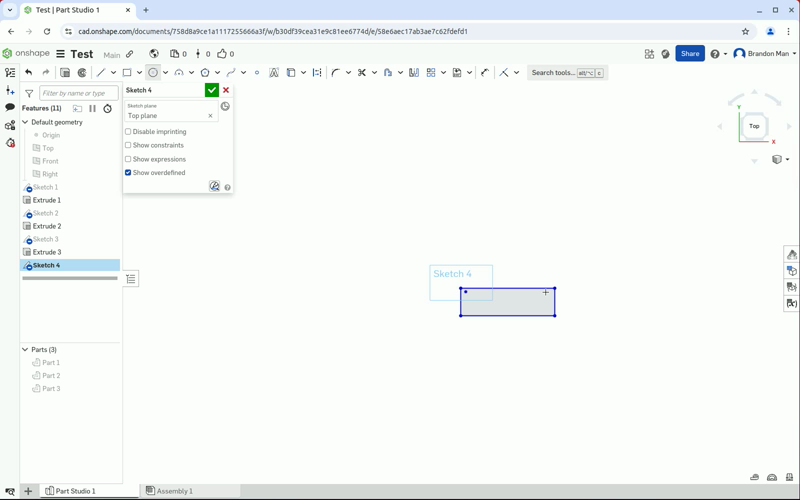
key_up(shift)
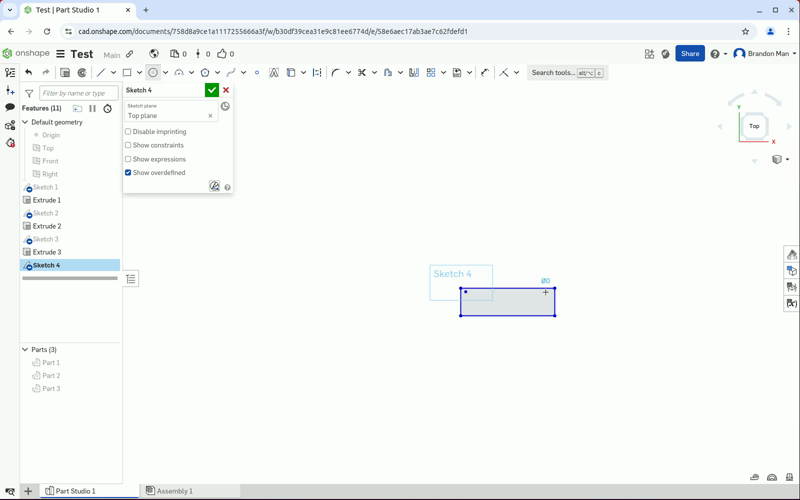
mouse_move(547, 291)
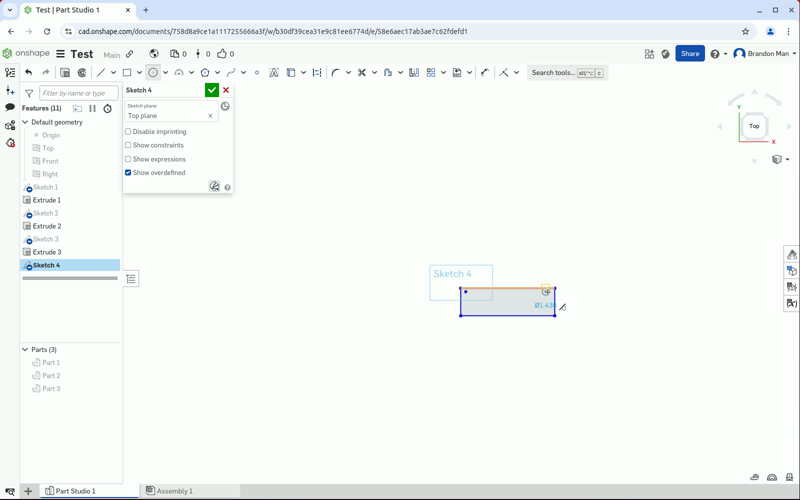
scroll(6)
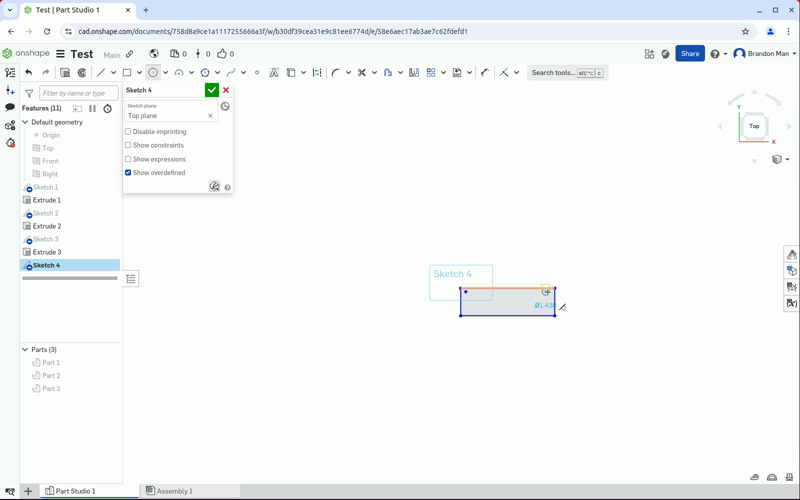
scroll(6)
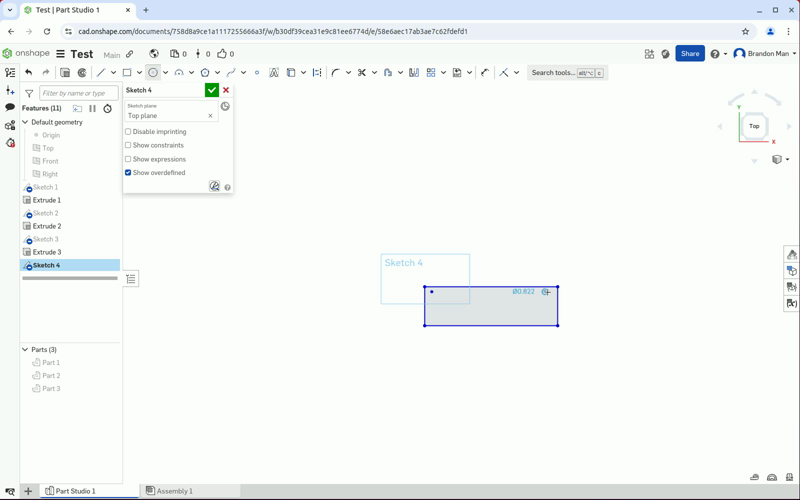
scroll(6)
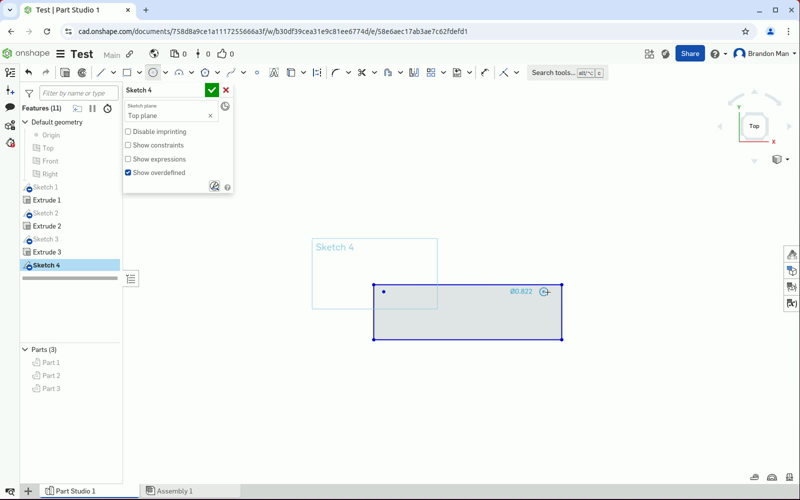
scroll(6)
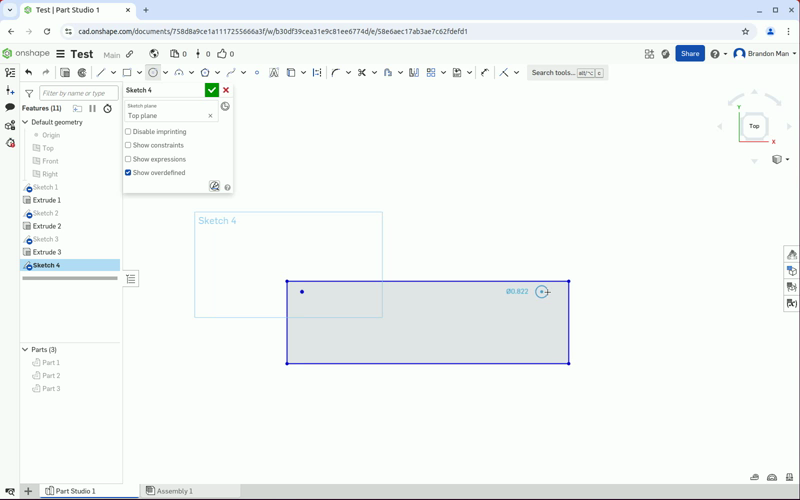
scroll(6)
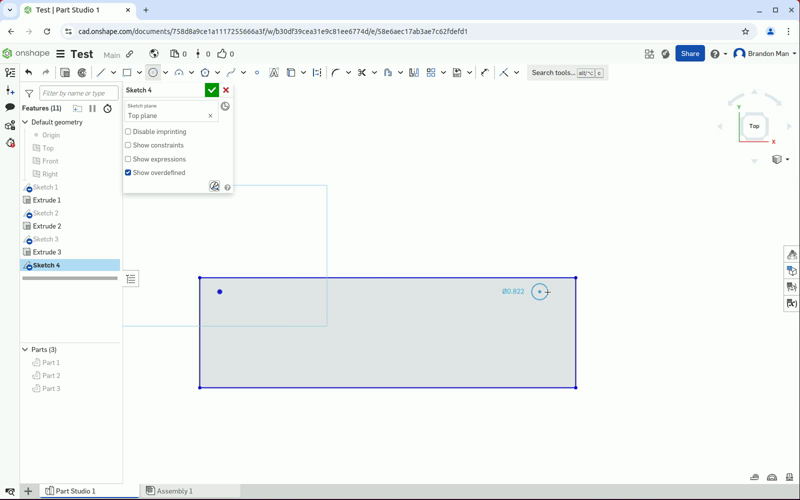
scroll(6)
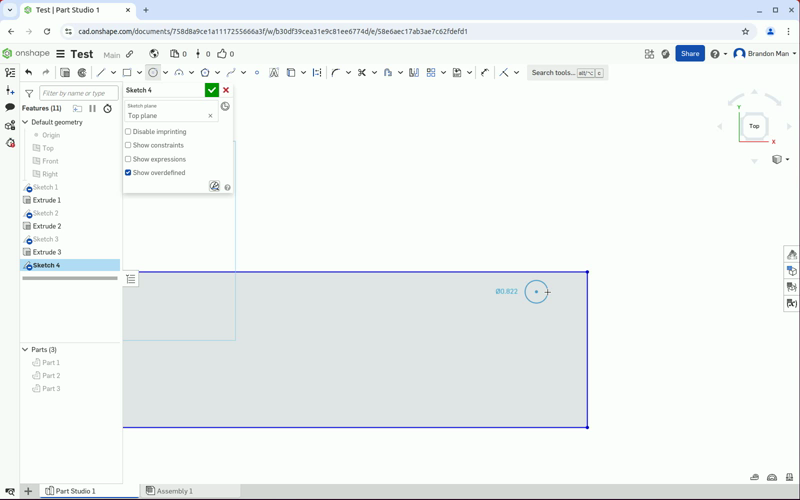
scroll(6)
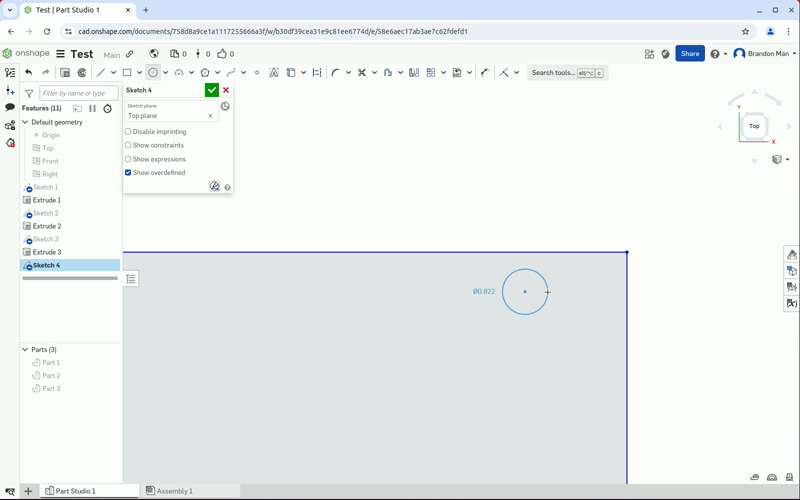
click(547, 291)
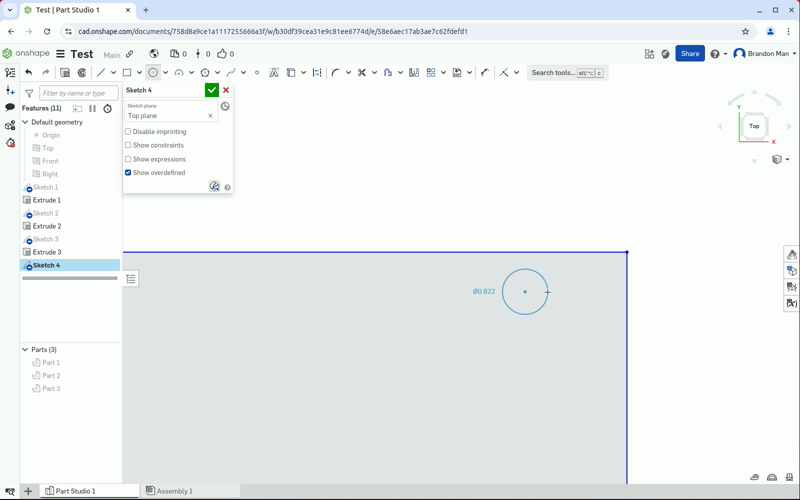
scroll(-6)
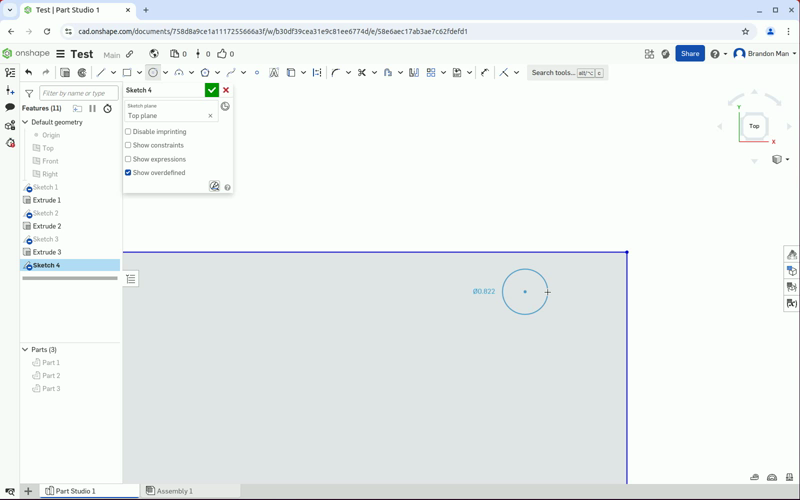
scroll(-6)
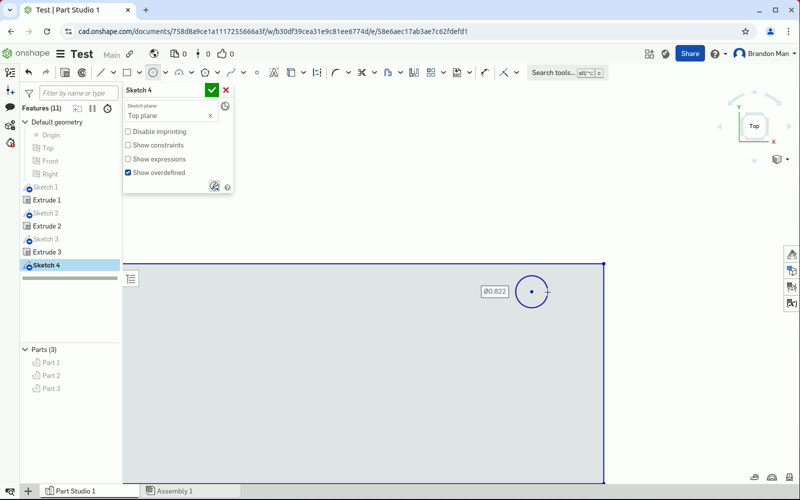
scroll(-6)
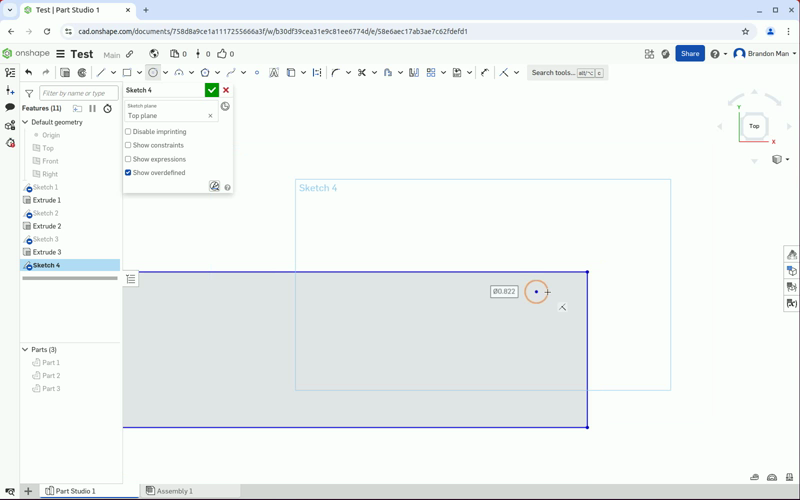
scroll(-6)
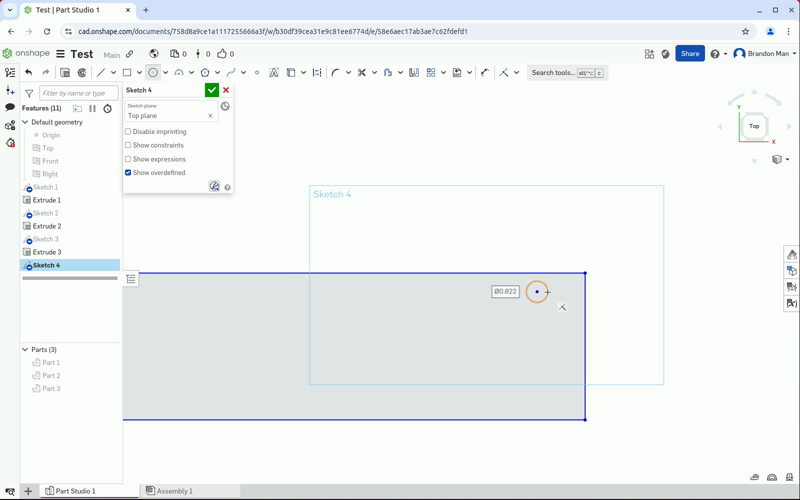
scroll(-6)
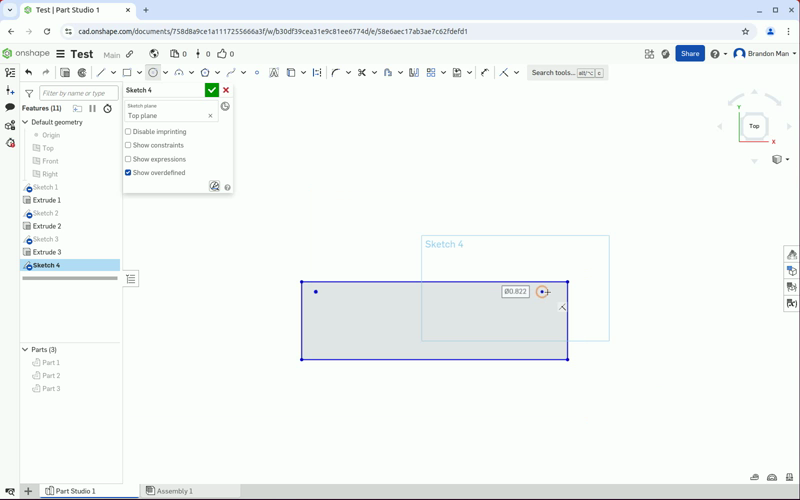
scroll(-6)
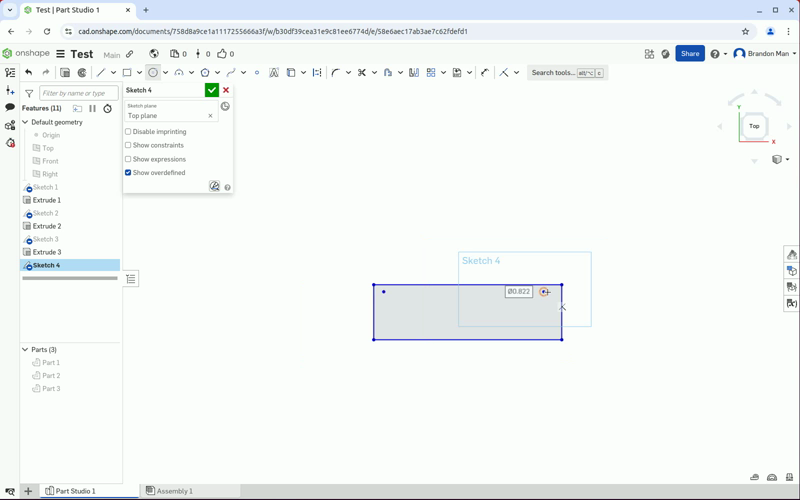
scroll(-6)
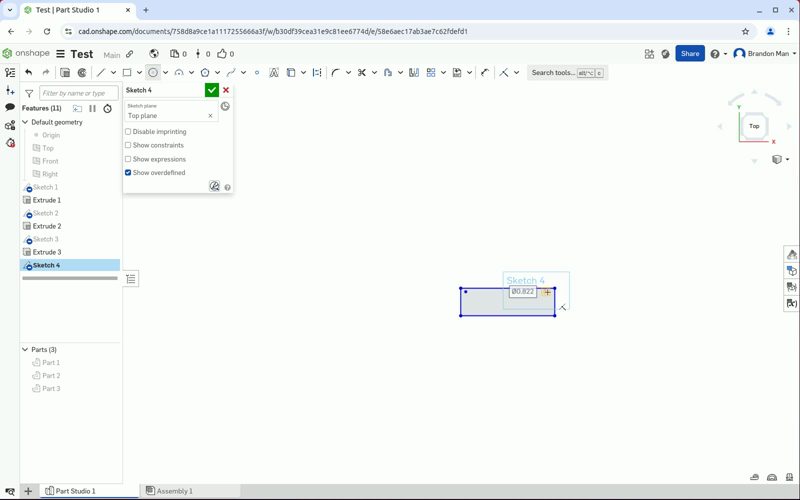
key(esc)
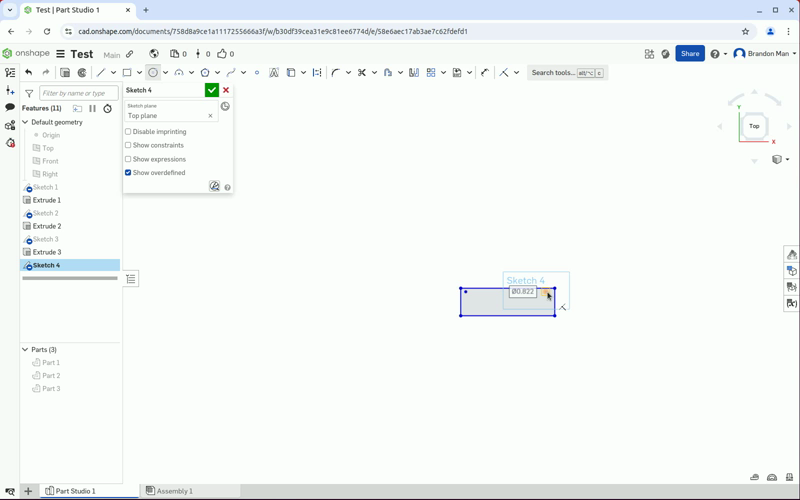
mouse_move(499, 304)
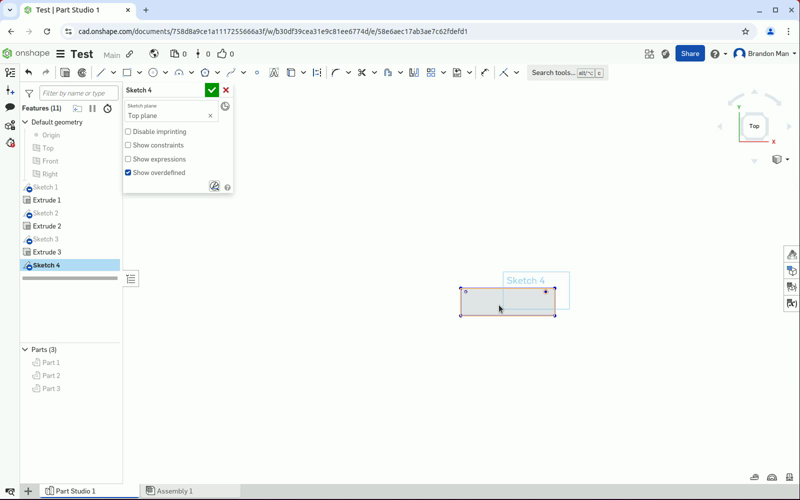
click(499, 304)
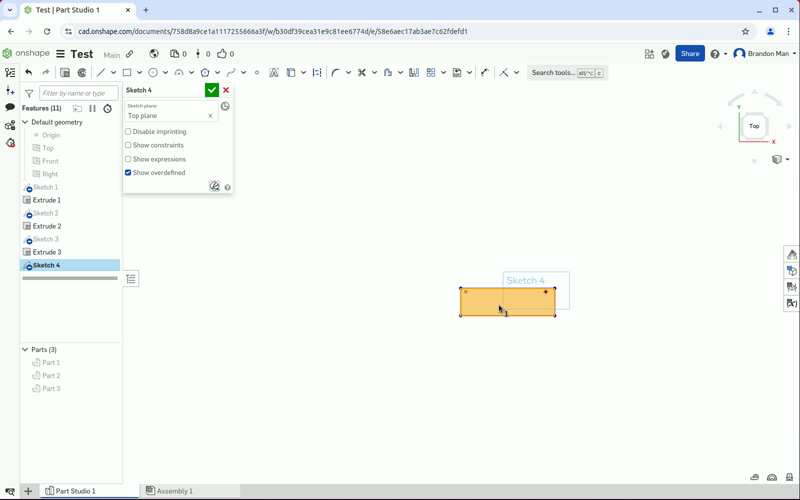
mouse_move(73, 352)
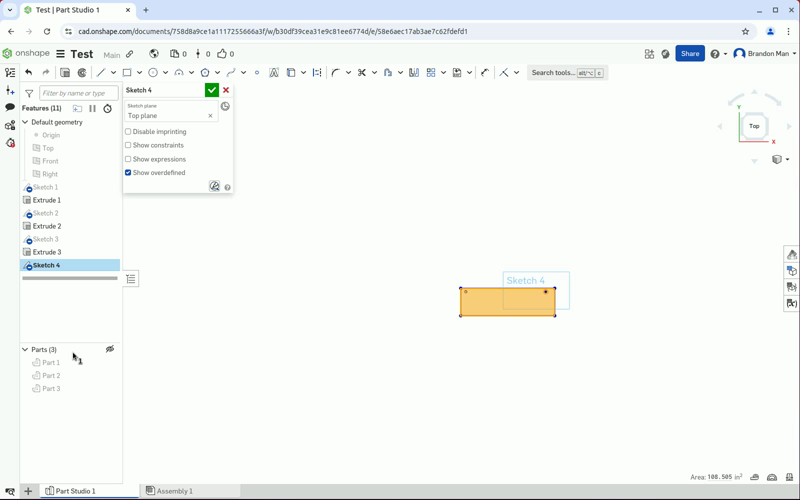
key(shift+y)
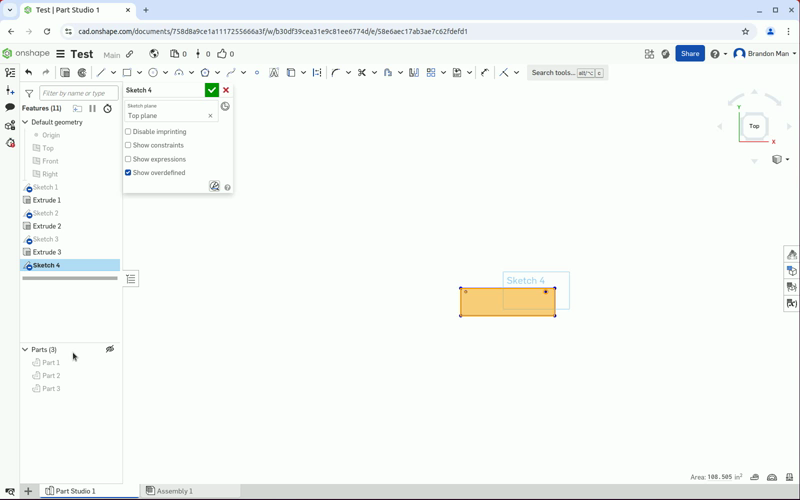
key(shift+e)
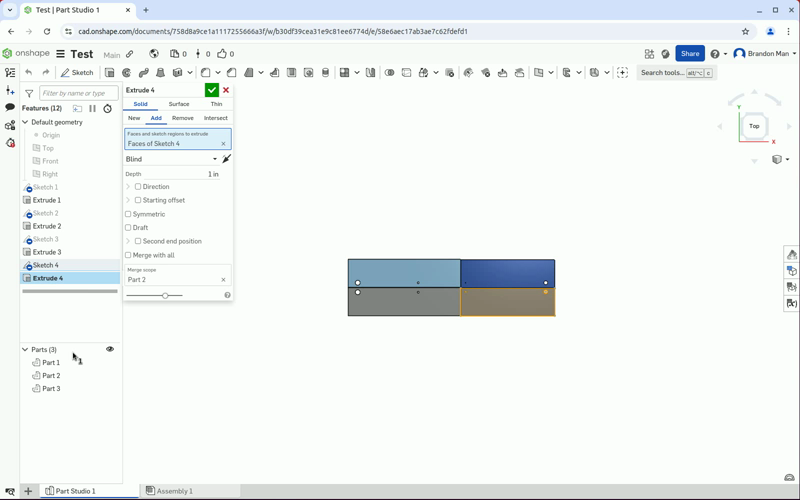
mouse_move(143, 106)
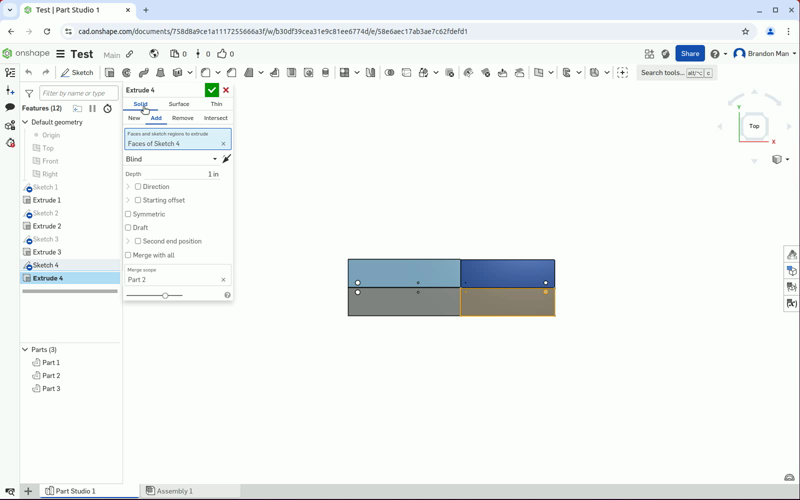
click(143, 106)
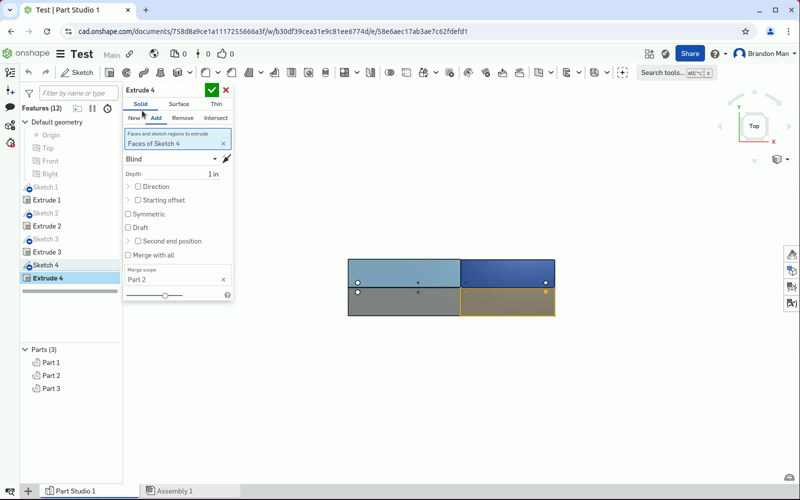
mouse_move(137, 120)
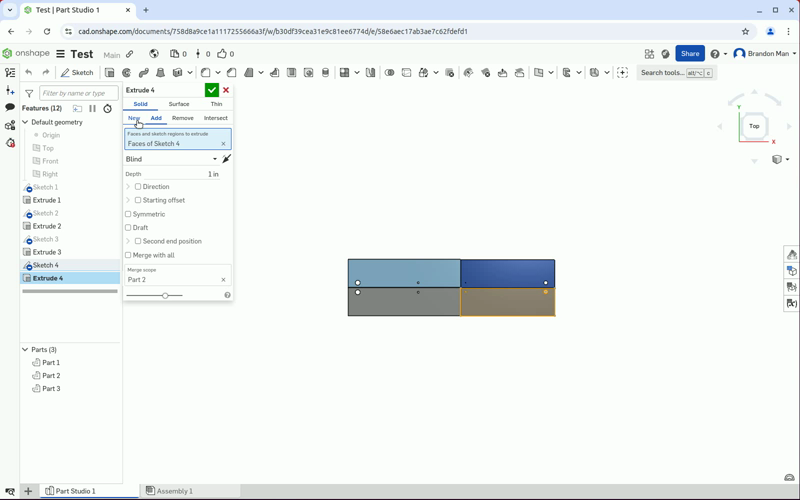
click(137, 120)
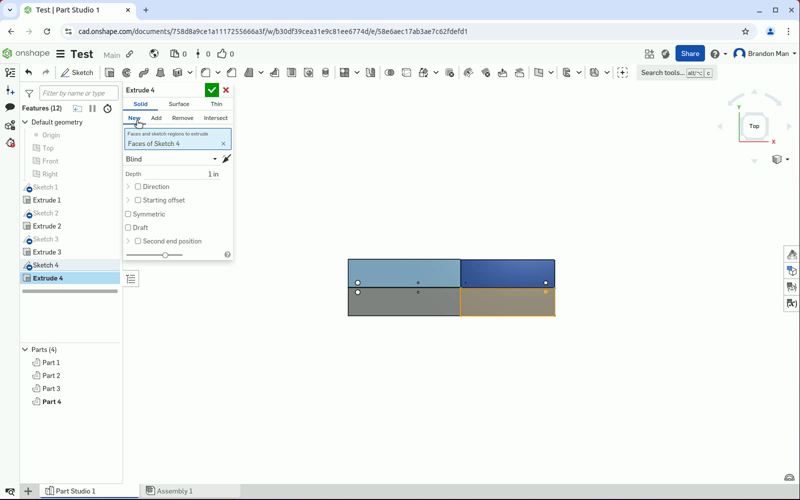
key(tab, 4)
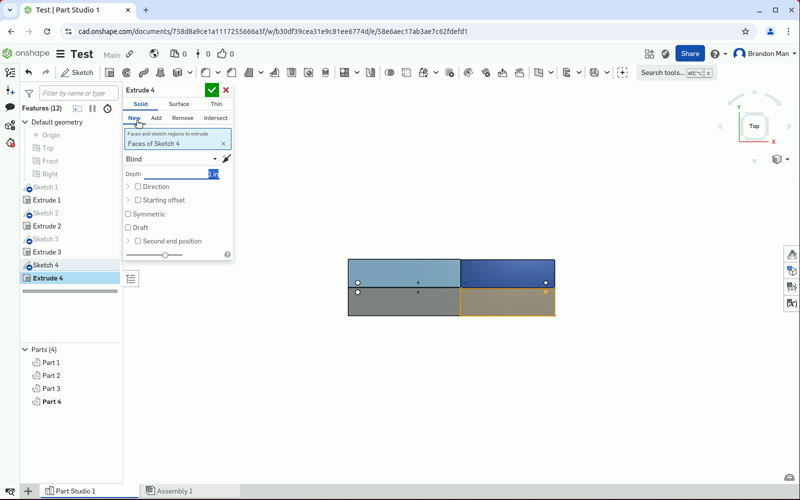
text(1.444)
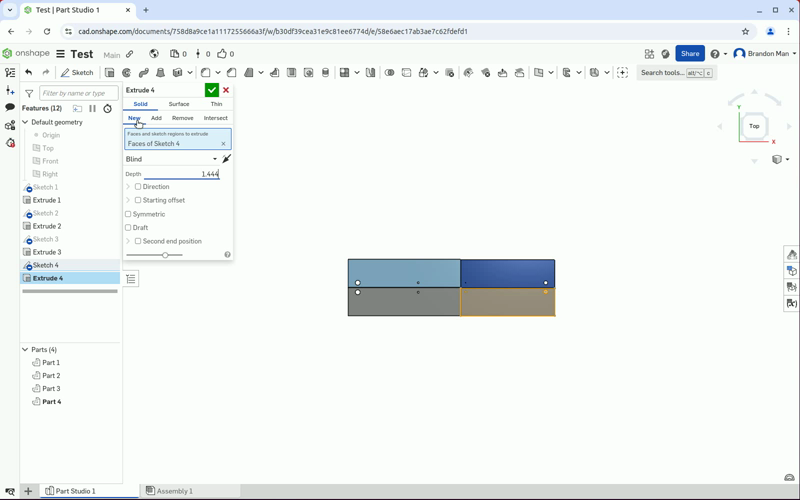
key(tab, 3)
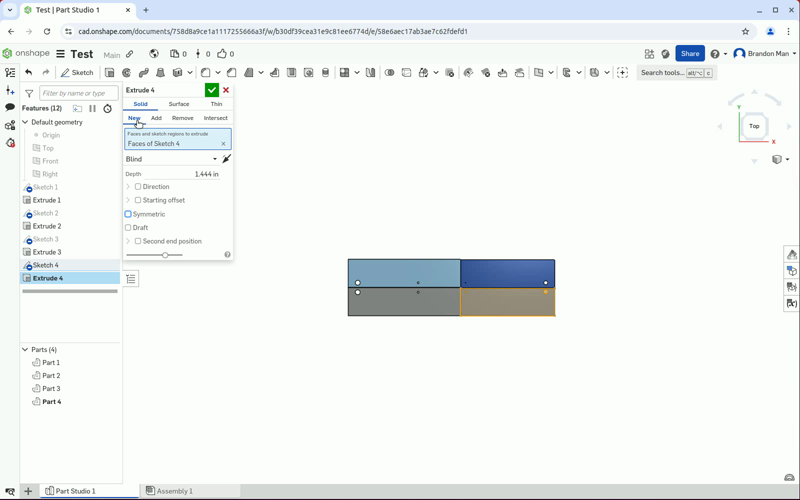
key(space)
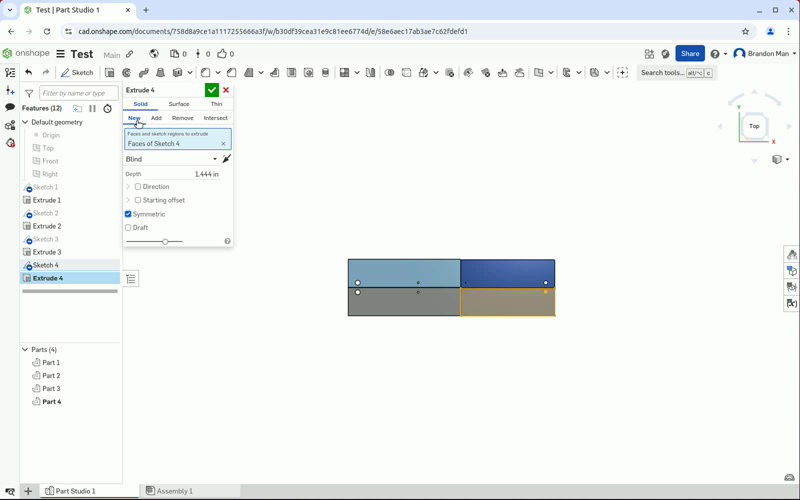
key(enter)
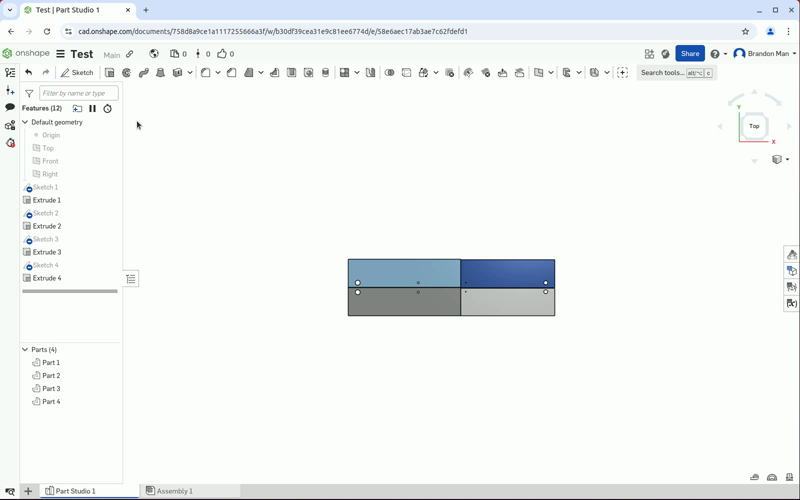
key(shift+h)
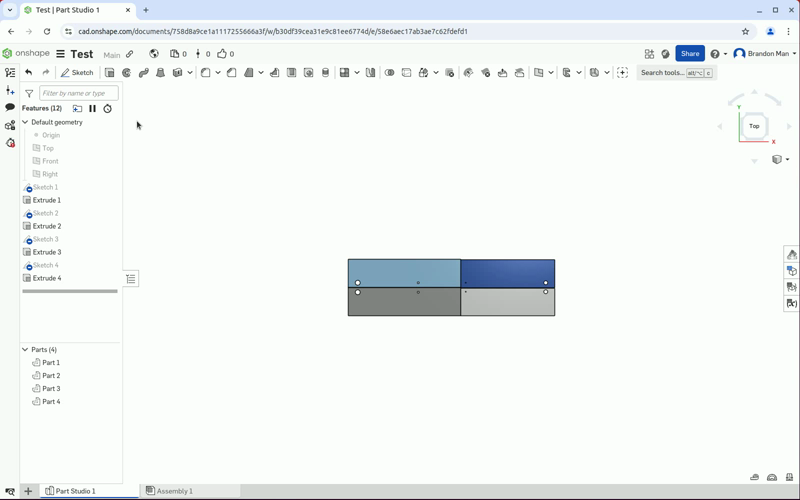
key(shift+h)
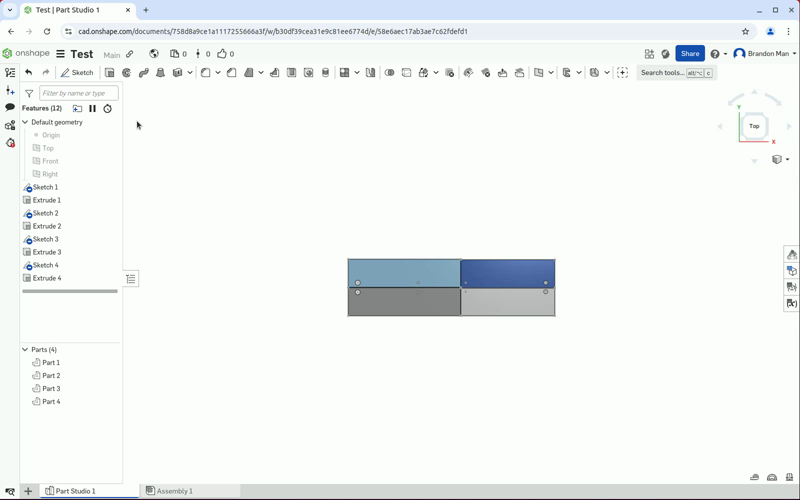
key(shift+7)
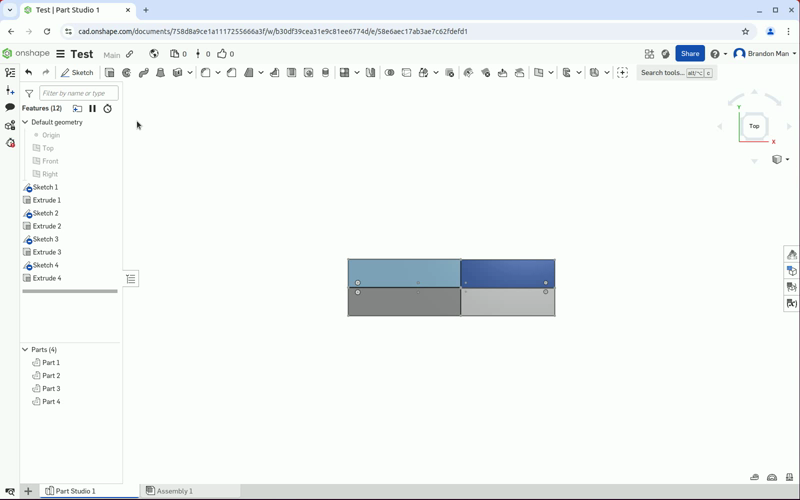
key(up, 3)
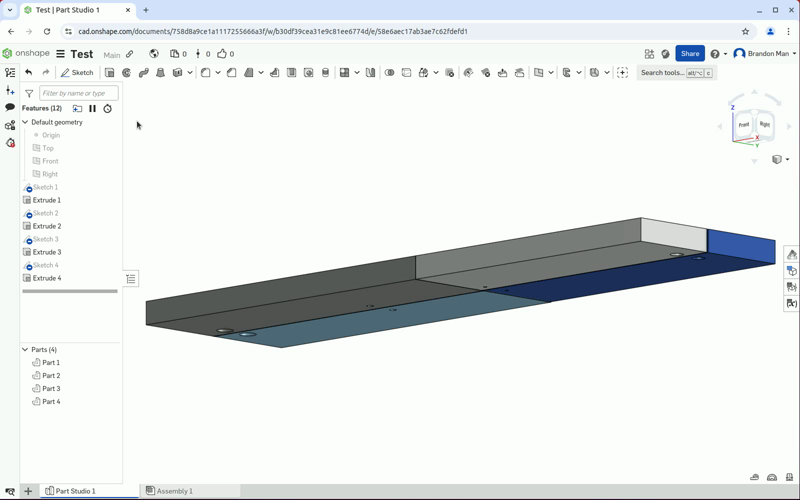
key(left, 3)
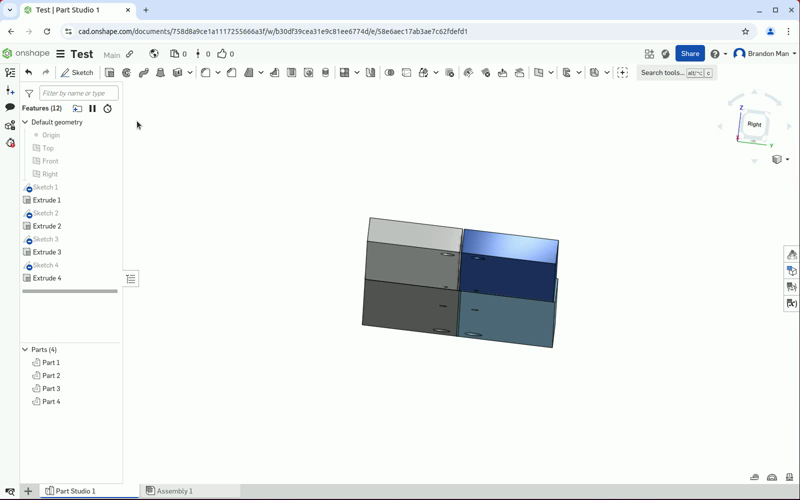
key(right, 3)
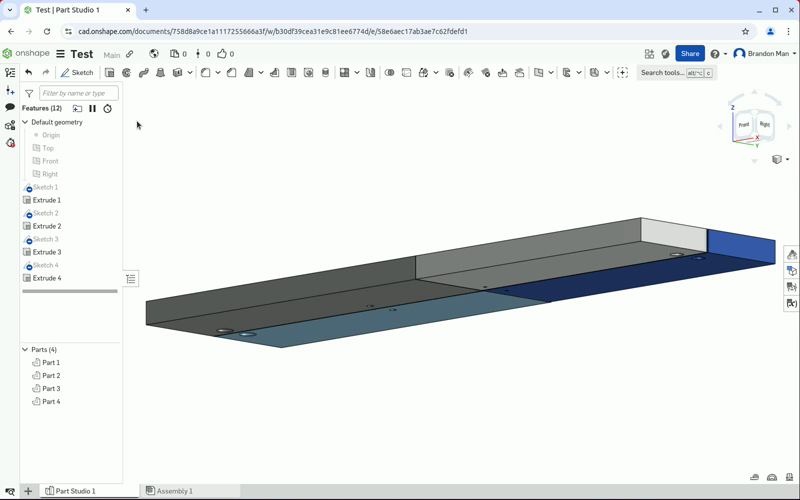
key(down, 3)
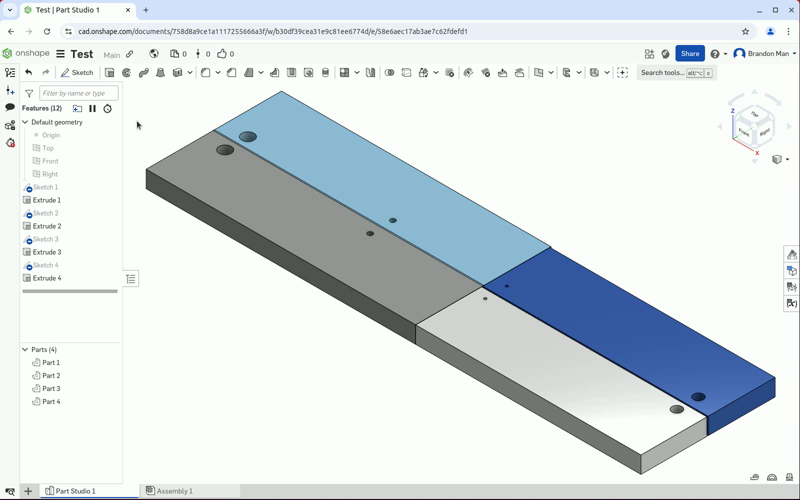
mouse_move(73, 189)
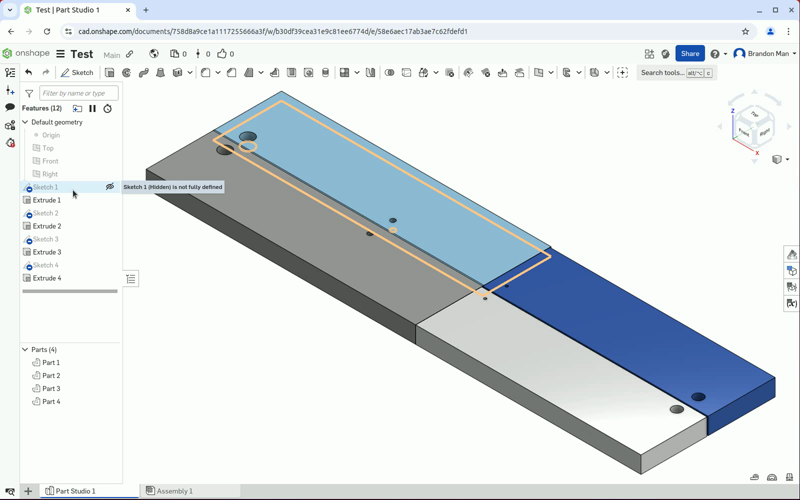
click(73, 189)